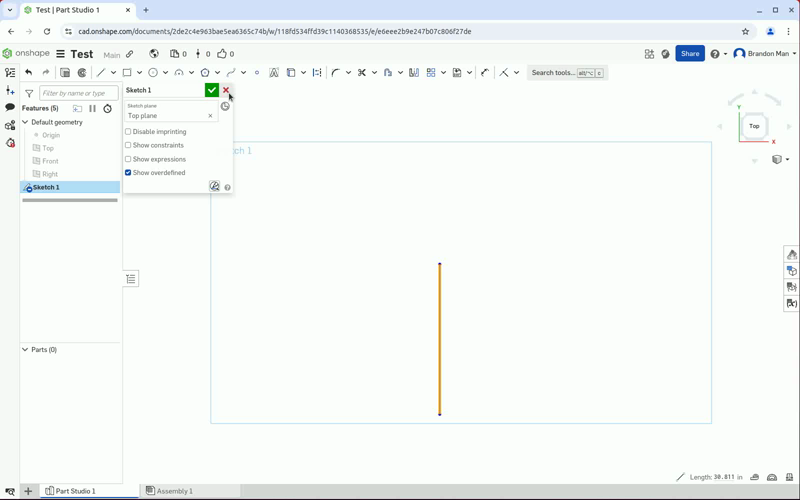
key(shift+h)
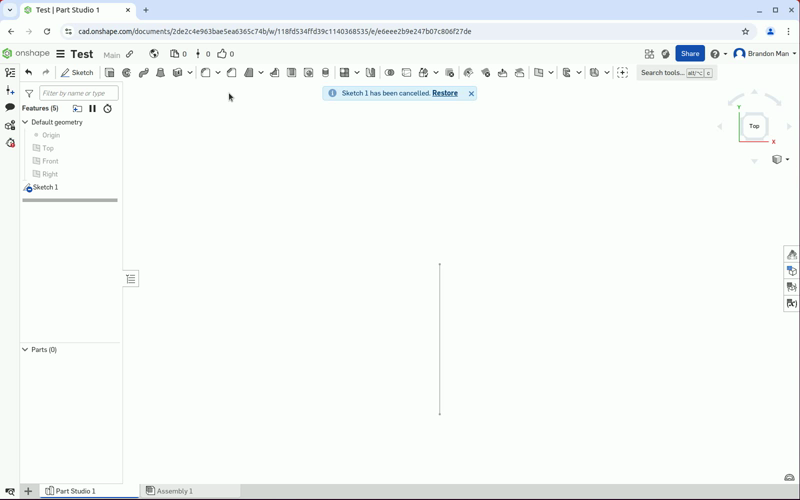
mouse_move(73, 352)
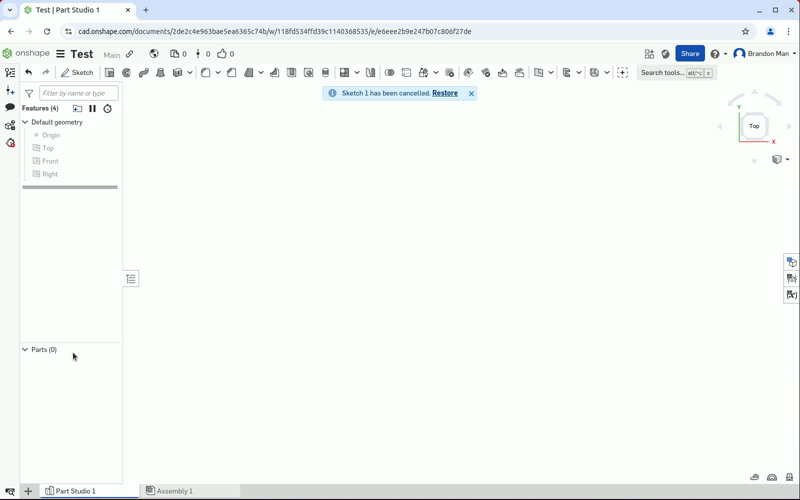
key(y)
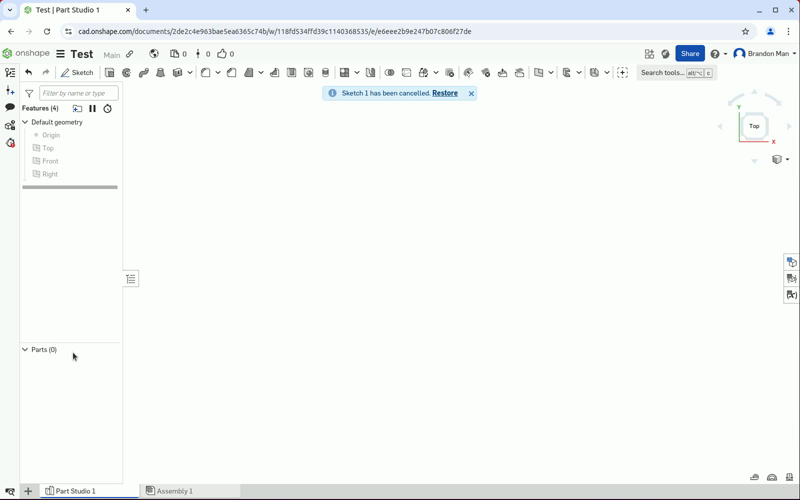
key(shift+p)
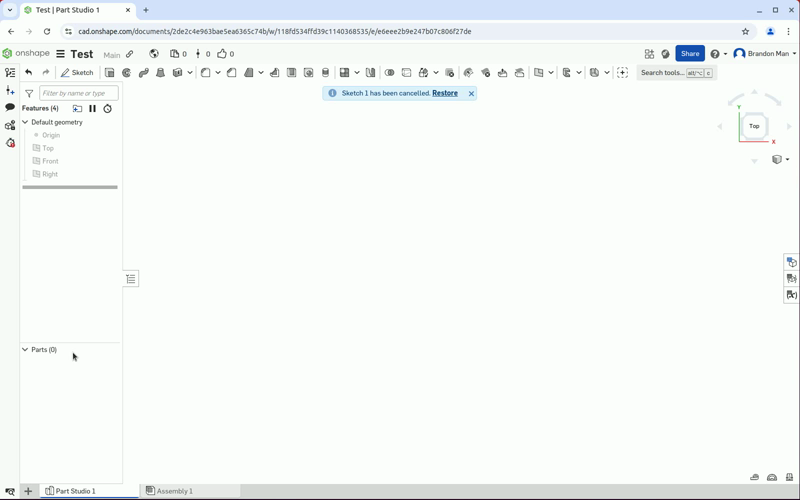
key(space)
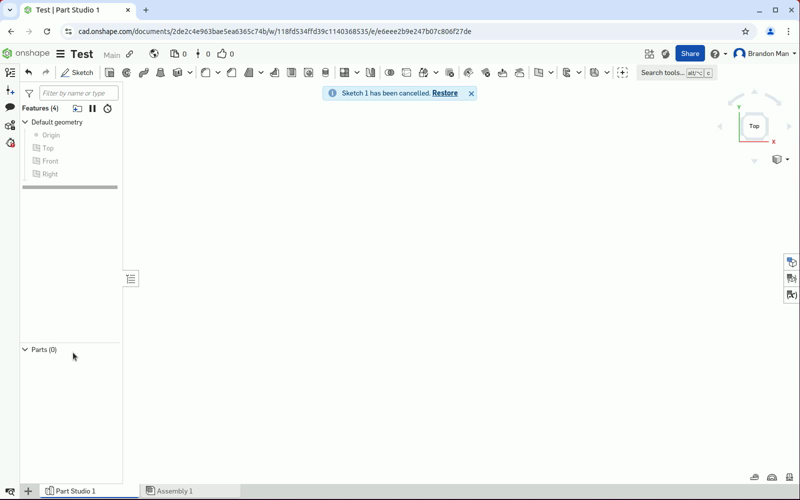
key_down(shift)
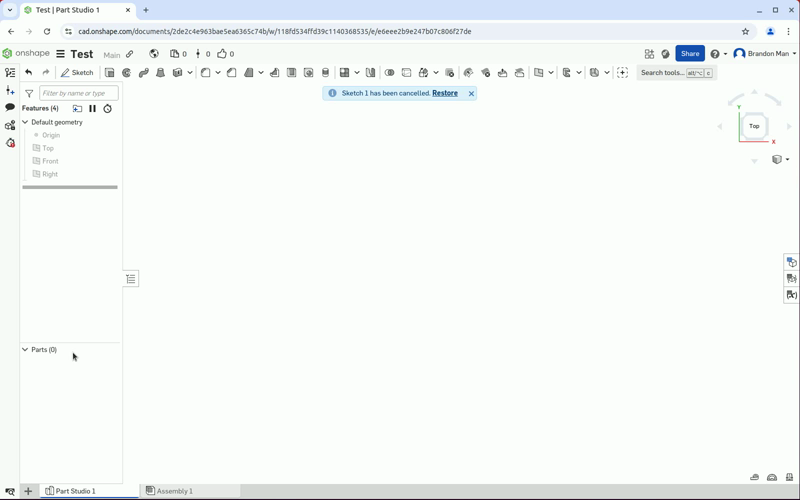
key(up)
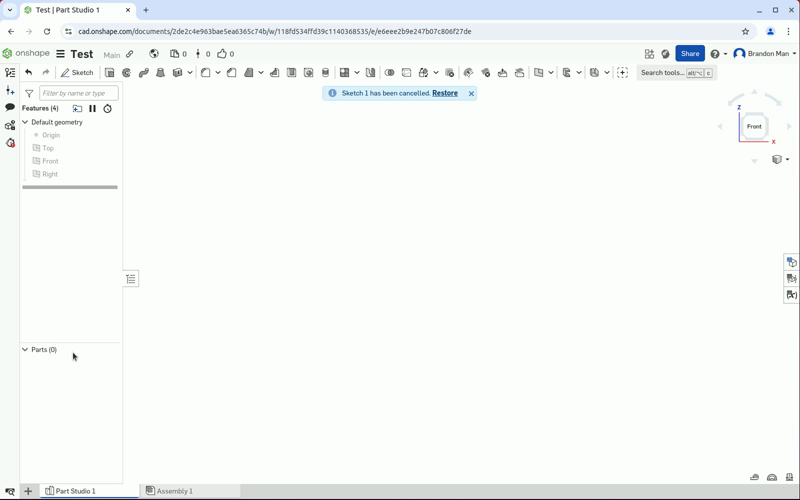
key_up(shift)
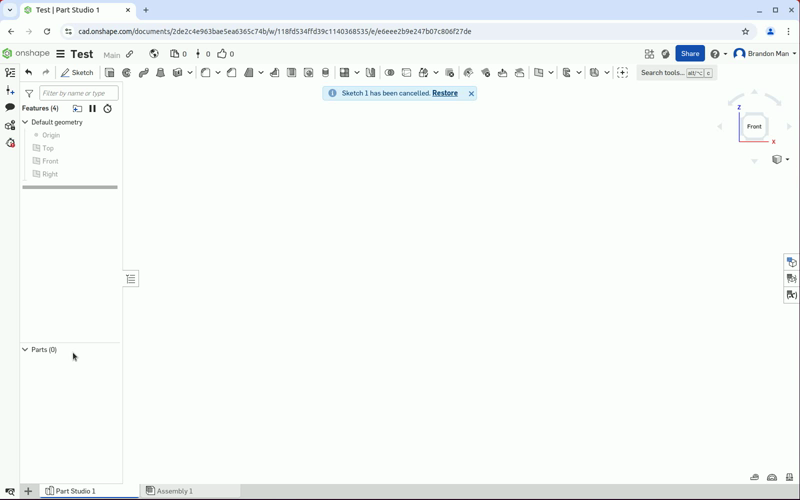
key(space)
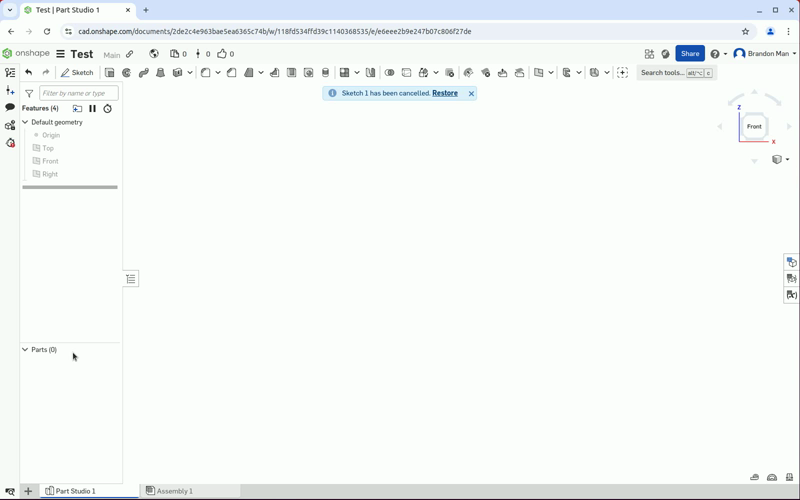
key_down(shift)
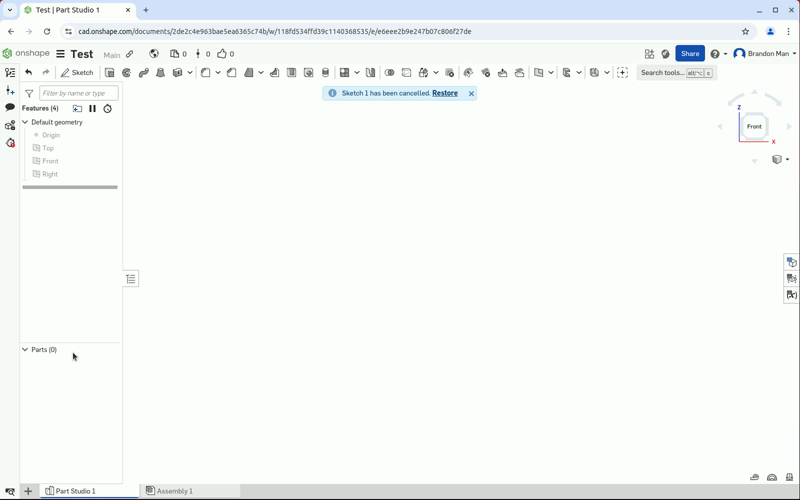
key(left)
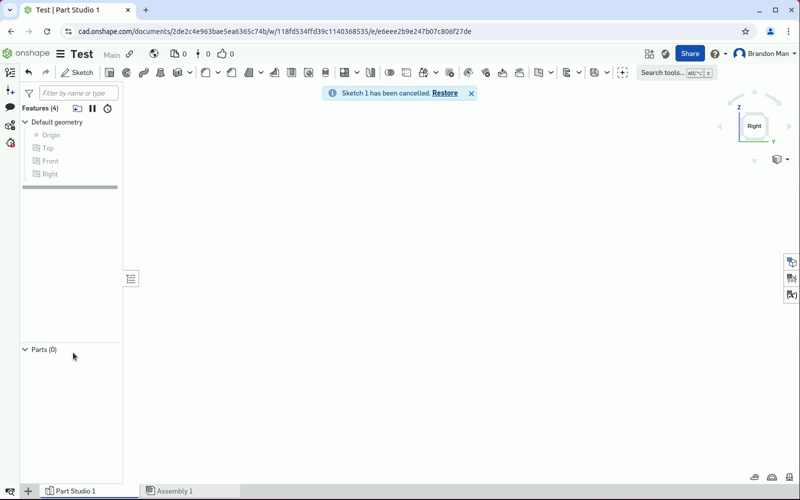
key_up(shift)
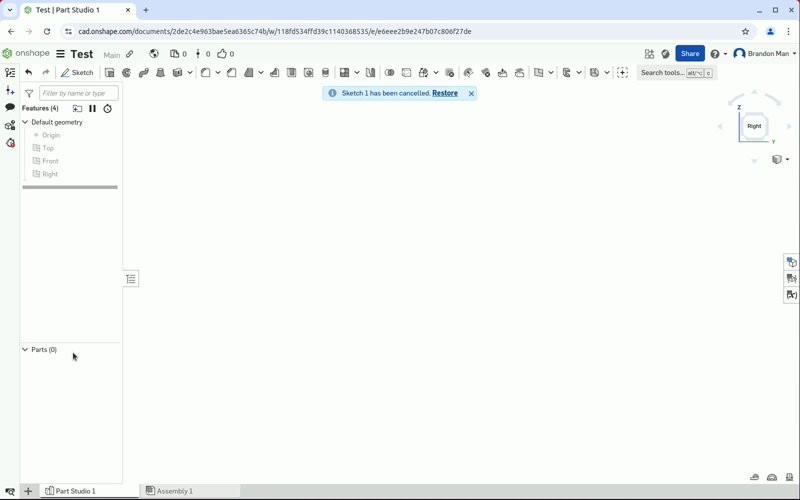
mouse_move(73, 352)
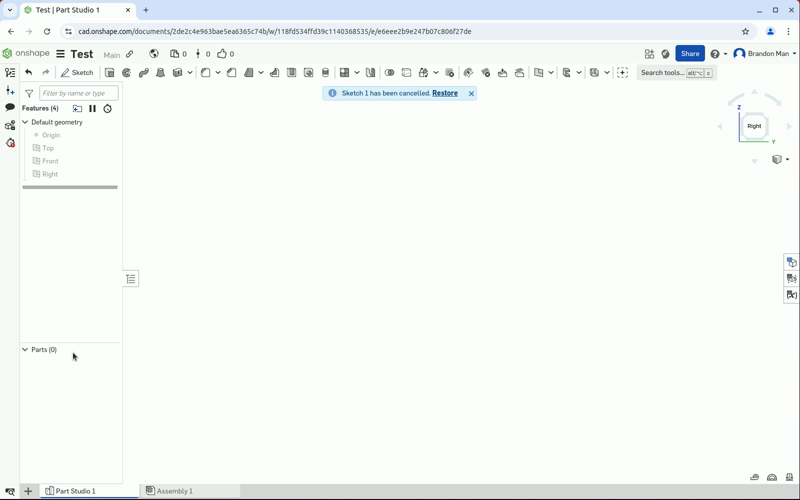
key(shift+y)
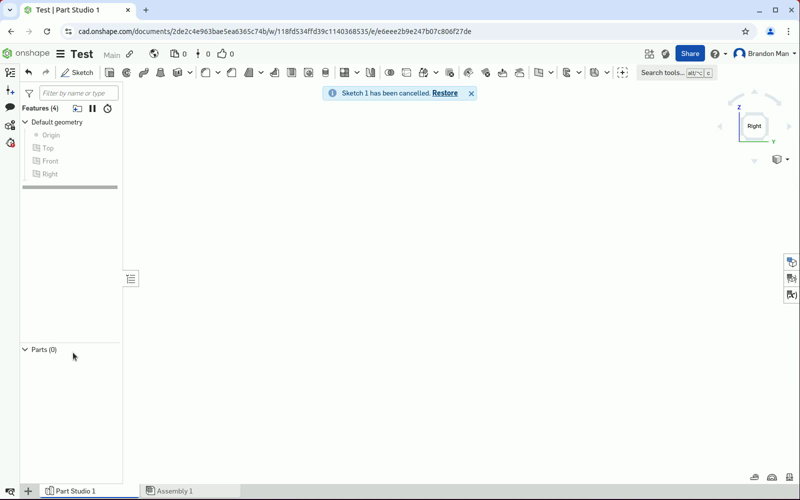
key(shift+s)
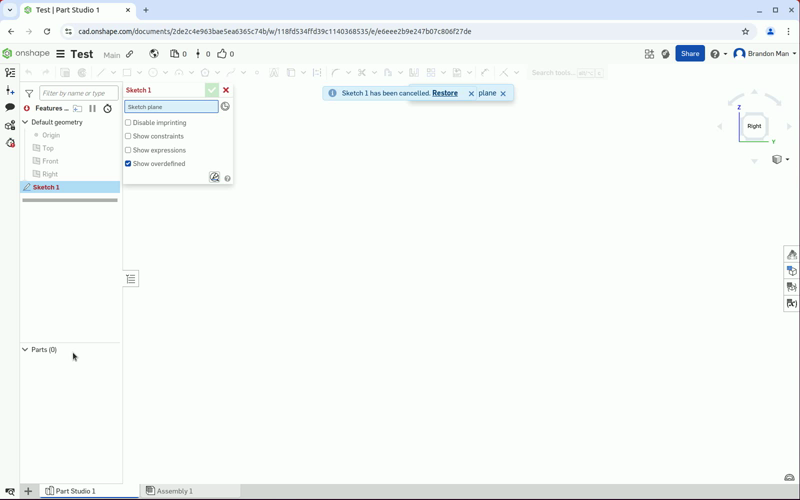
mouse_move(73, 176)
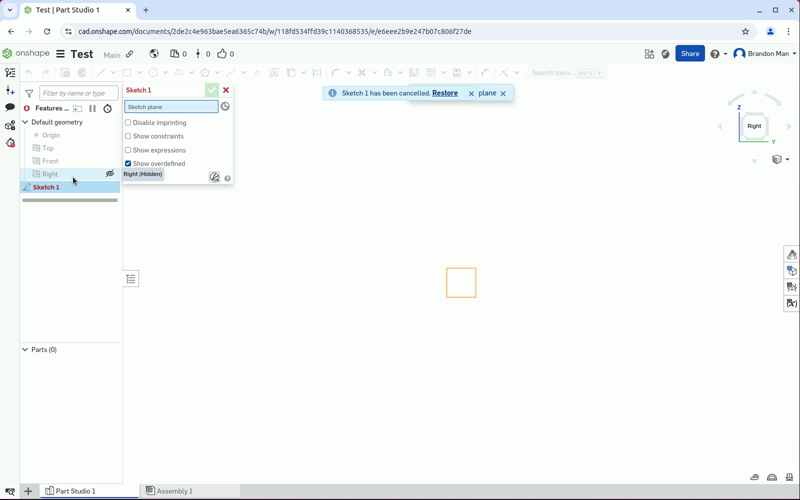
click(73, 176)
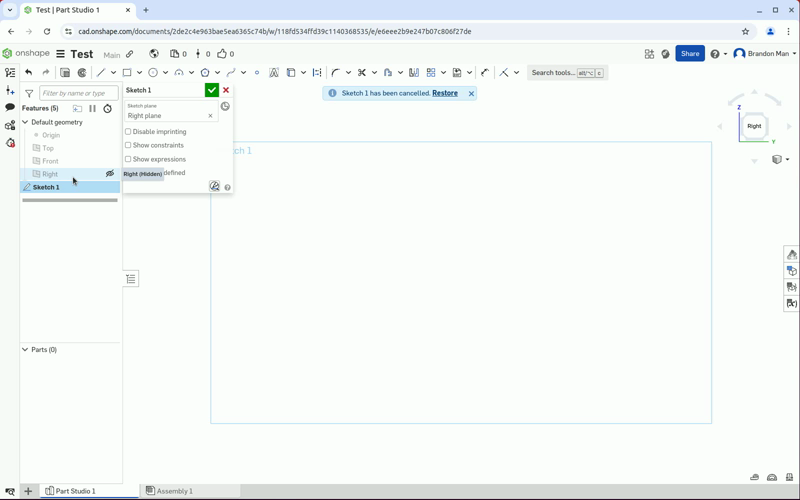
mouse_move(73, 352)
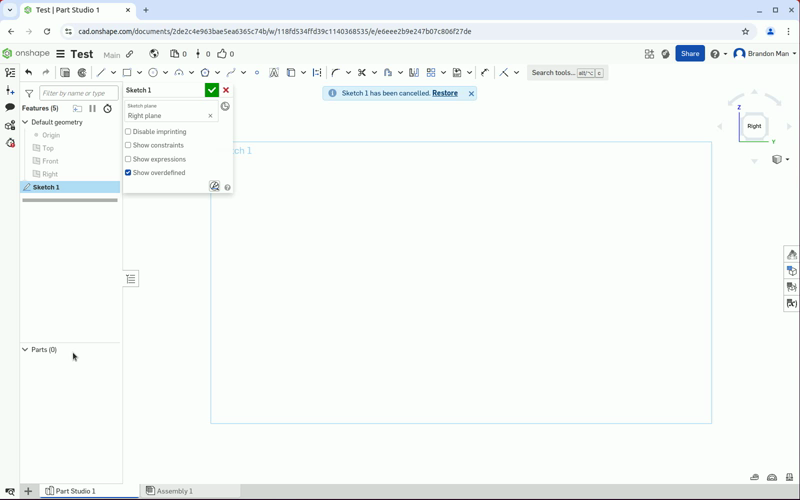
key(y)
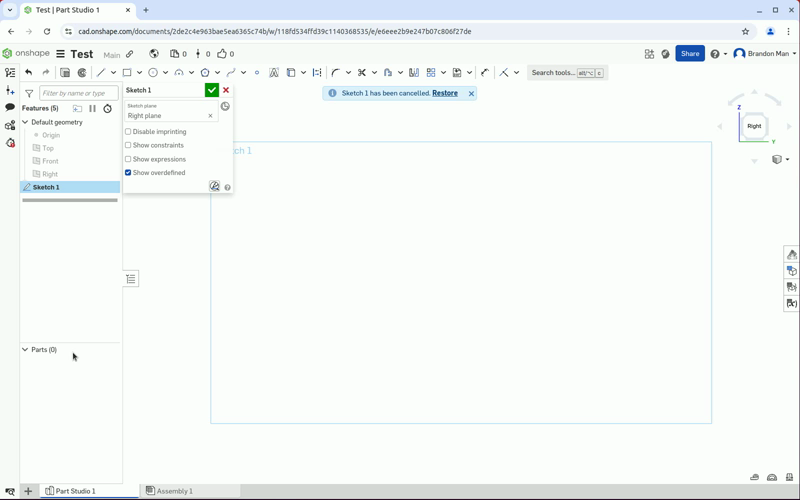
key(l)
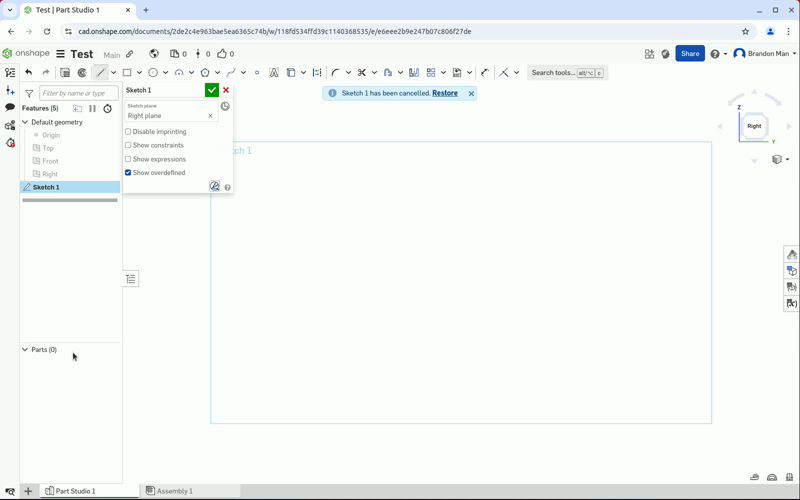
key_down(shift)
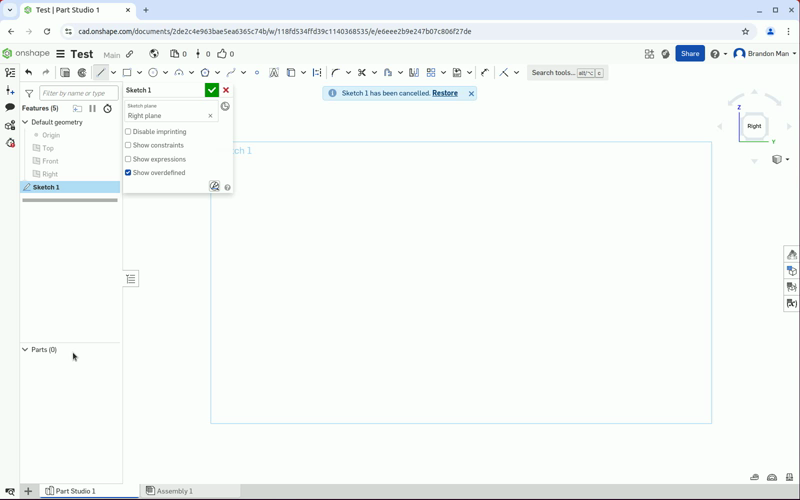
mouse_move(521, 266)
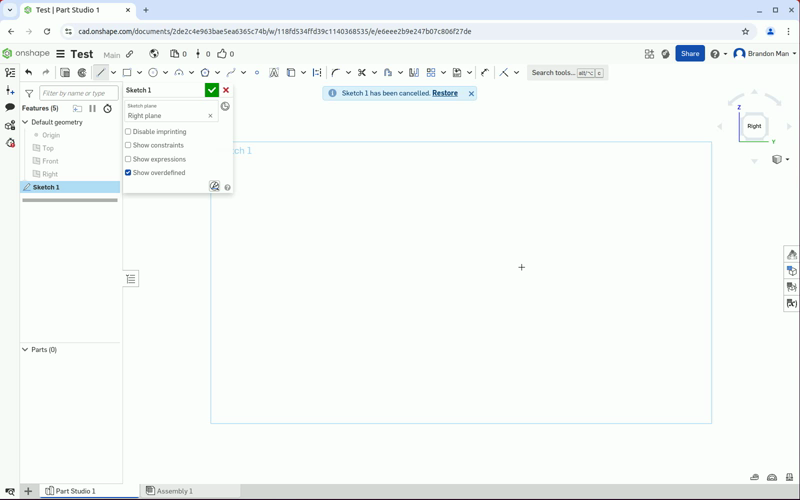
click(521, 266)
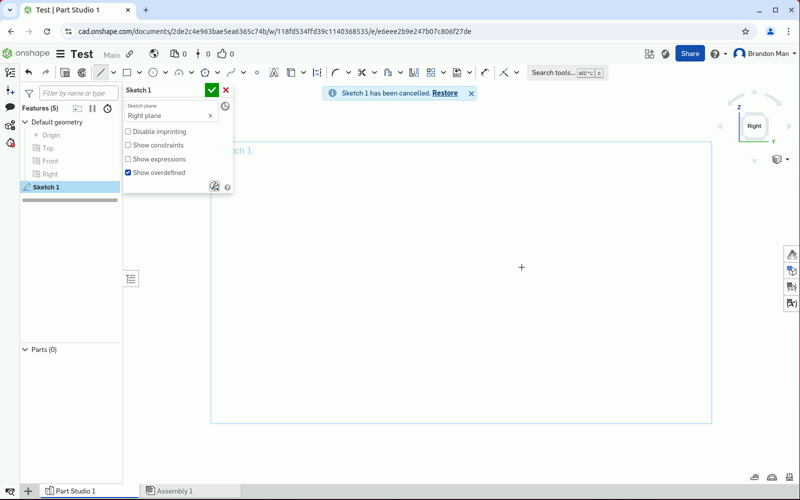
key_up(shift)
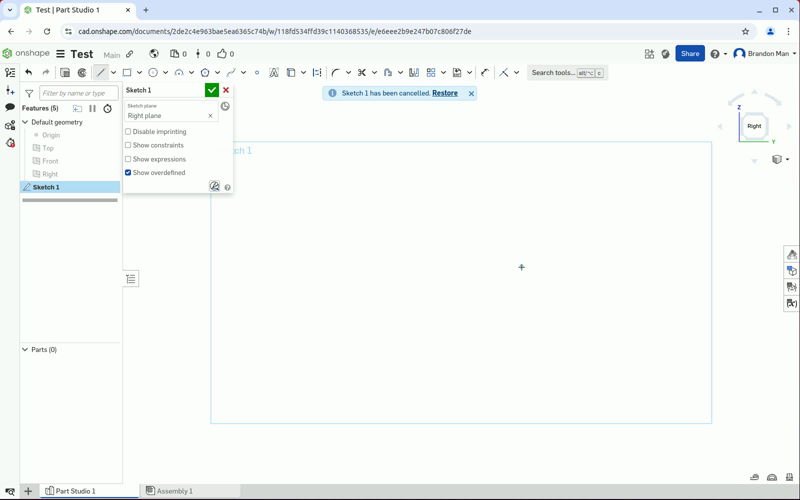
key_down(shift)
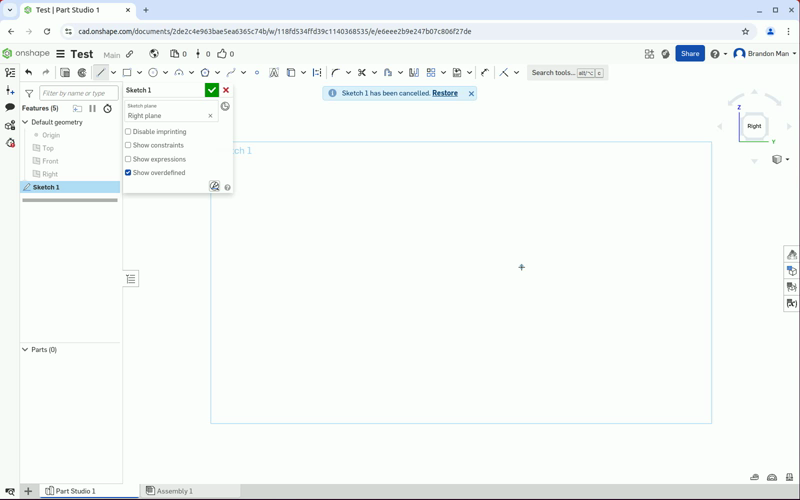
mouse_move(551, 266)
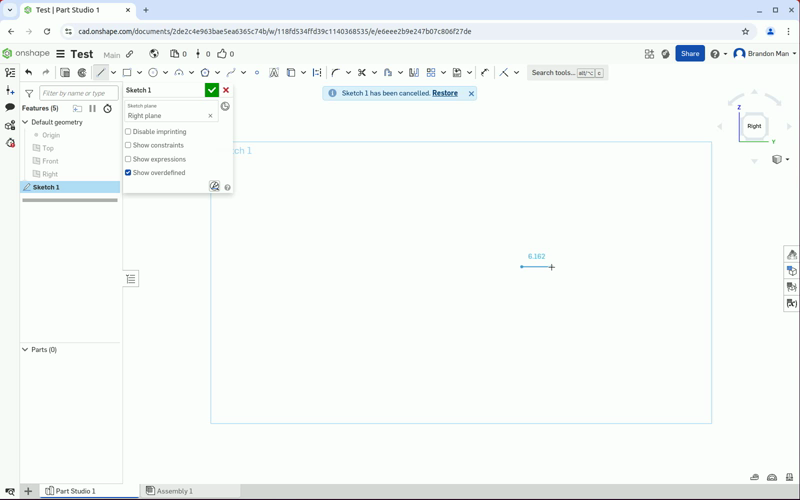
mouse_move(533, 266)
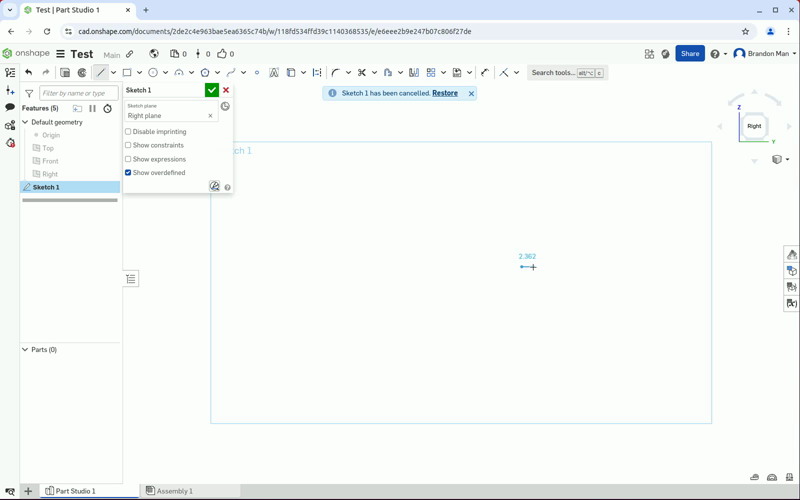
click(533, 266)
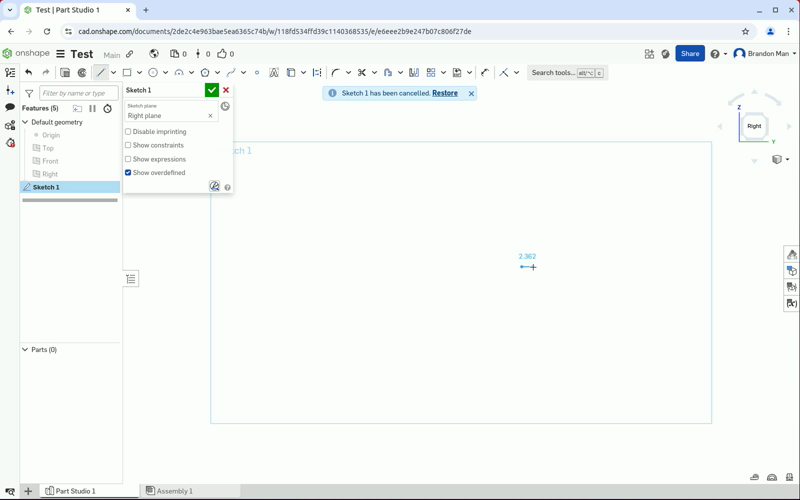
key_up(shift)
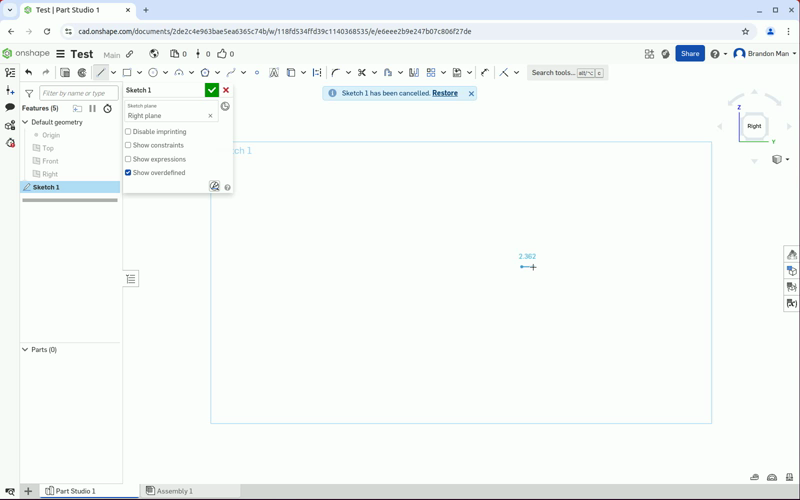
key_down(shift)
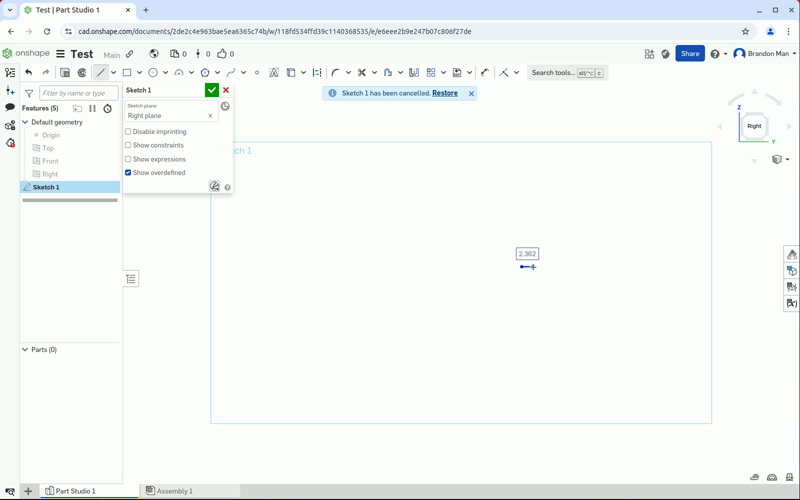
mouse_move(563, 266)
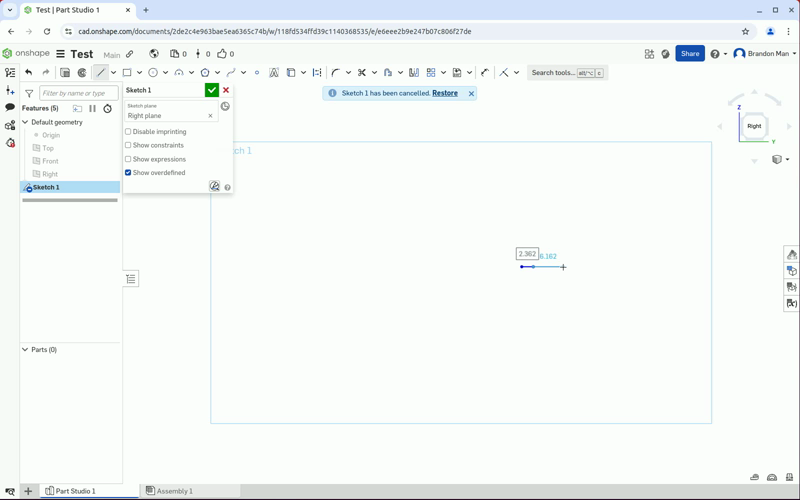
mouse_move(533, 262)
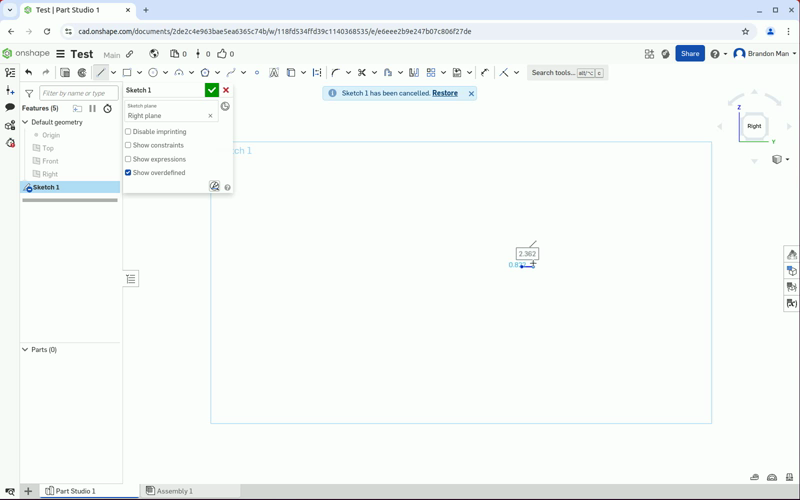
scroll(6)
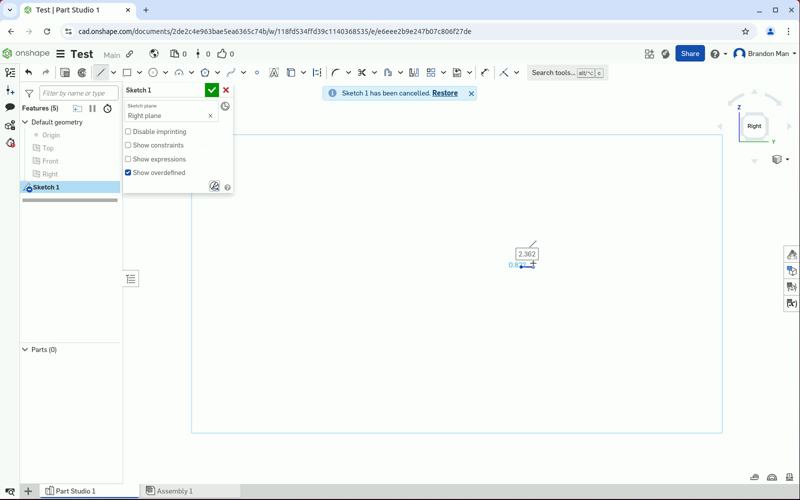
scroll(6)
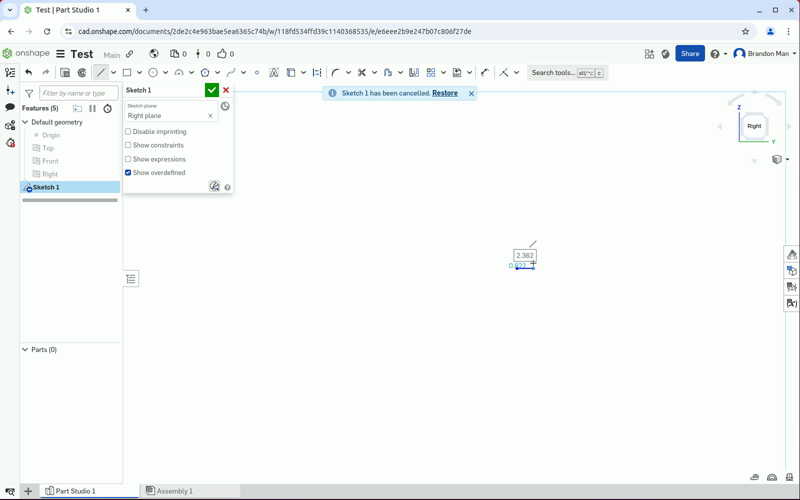
scroll(6)
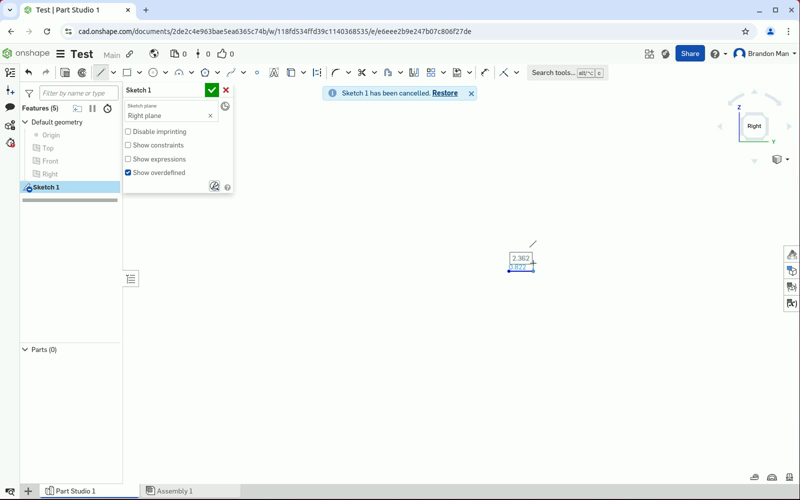
scroll(6)
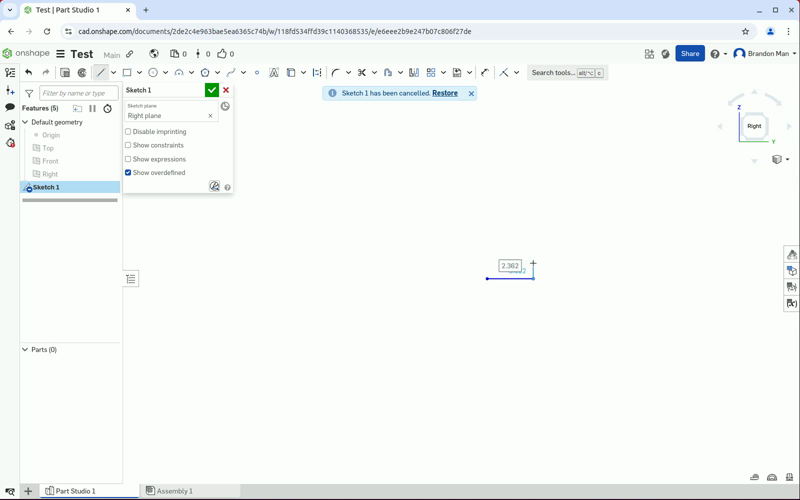
scroll(6)
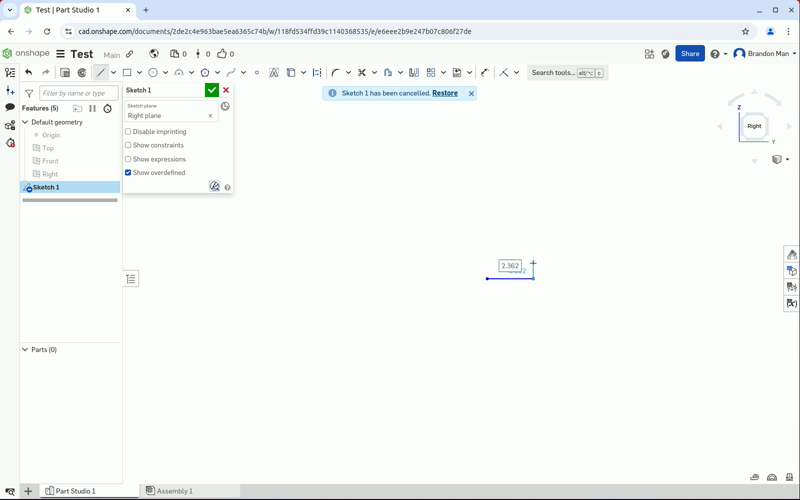
scroll(6)
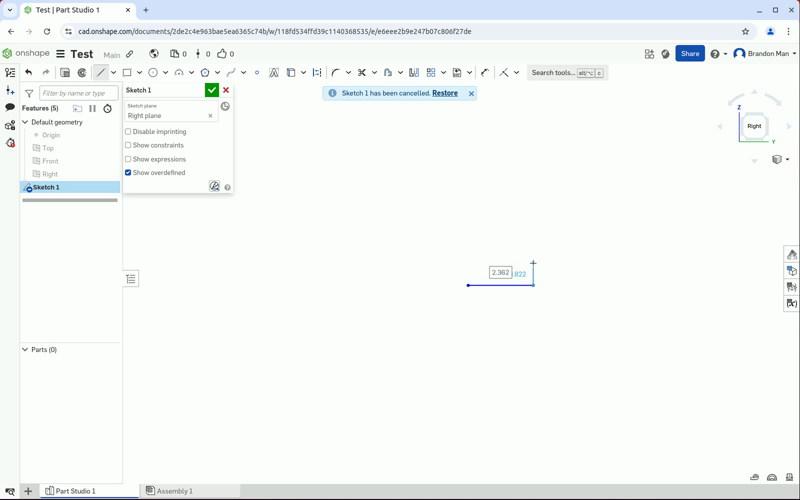
scroll(6)
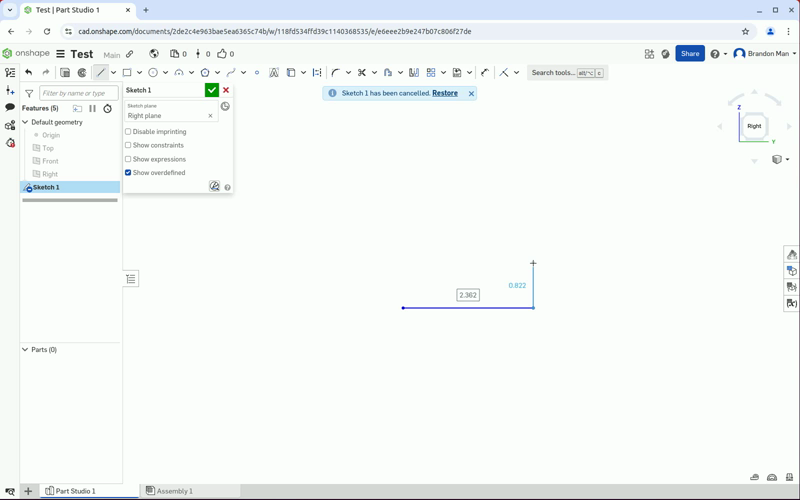
click(533, 262)
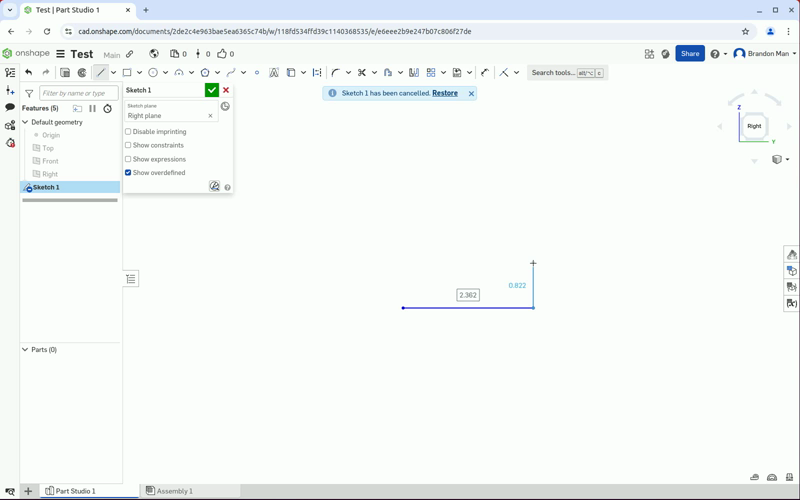
scroll(-6)
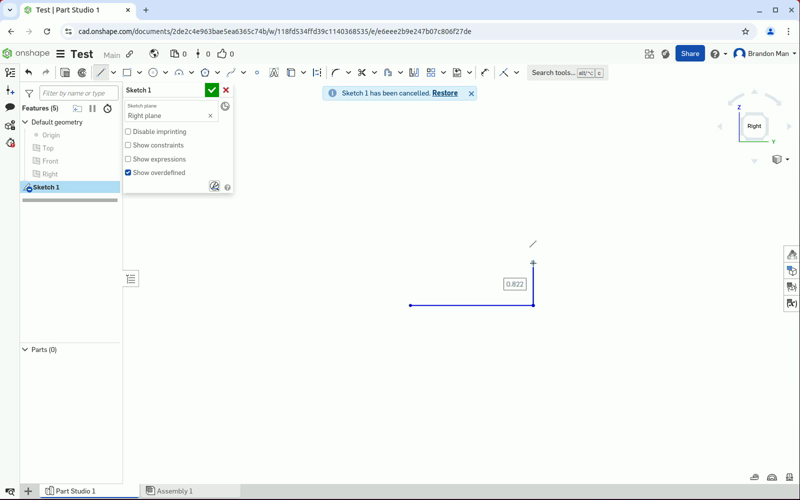
scroll(-6)
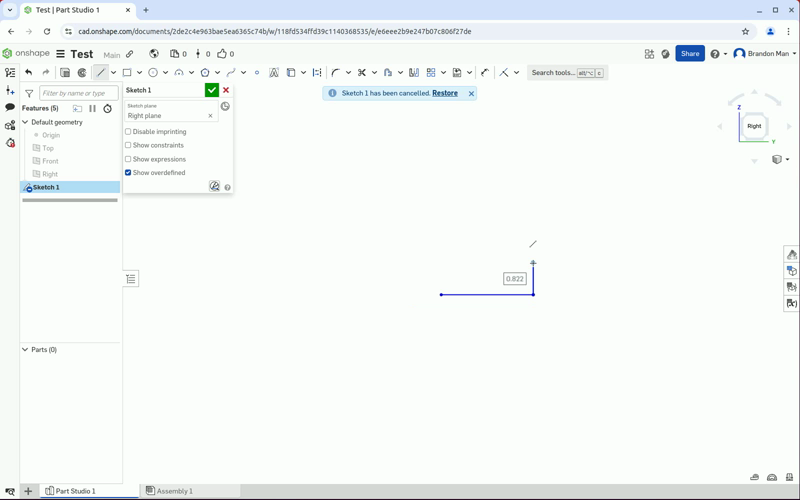
scroll(-6)
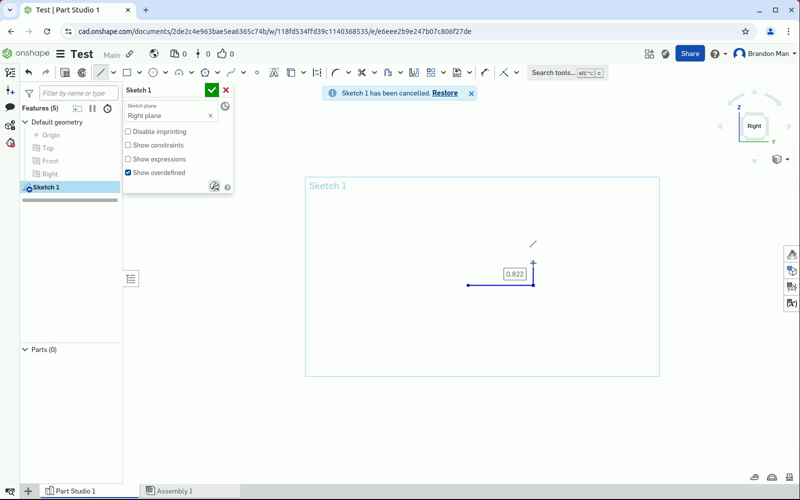
scroll(-6)
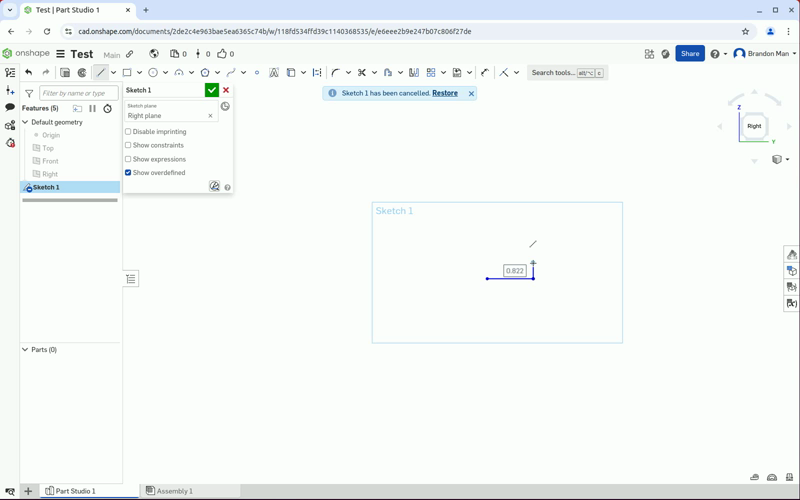
scroll(-6)
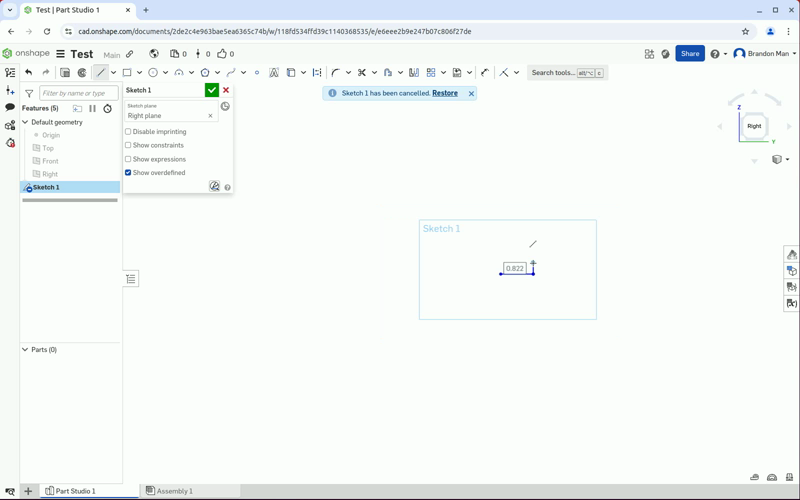
scroll(-6)
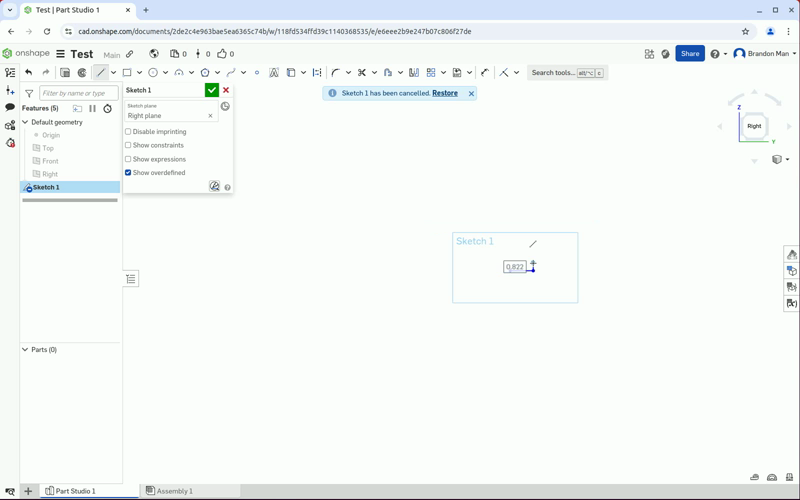
scroll(-6)
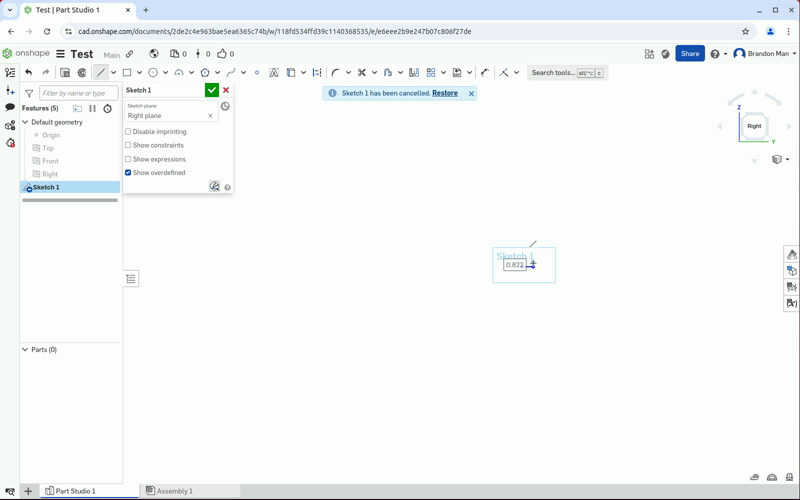
key_up(shift)
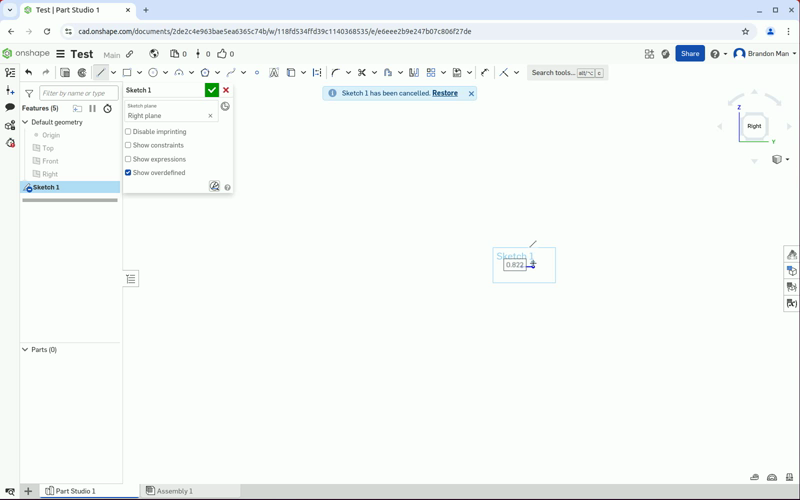
key_down(shift)
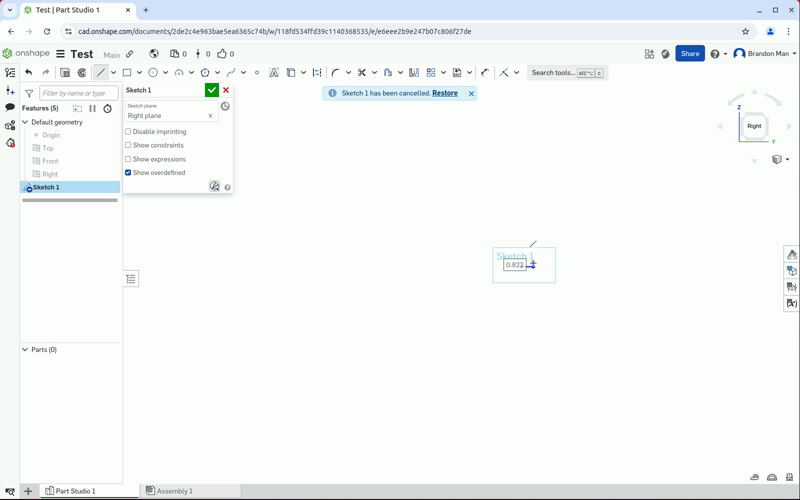
mouse_move(563, 262)
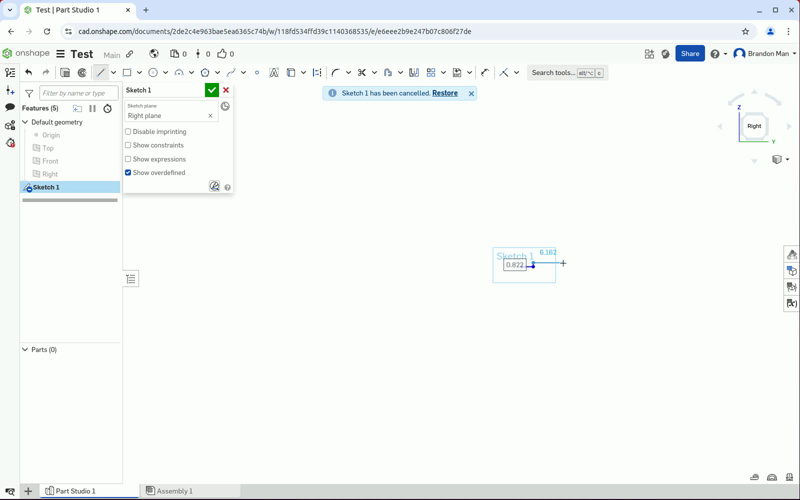
mouse_move(534, 262)
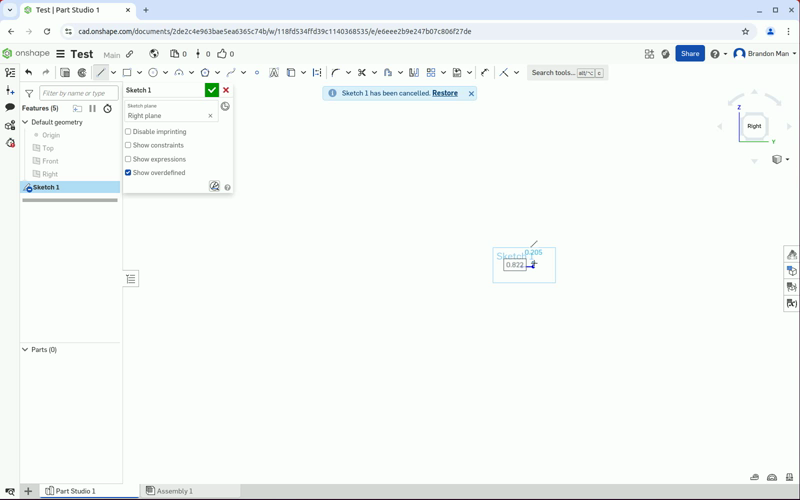
scroll(6)
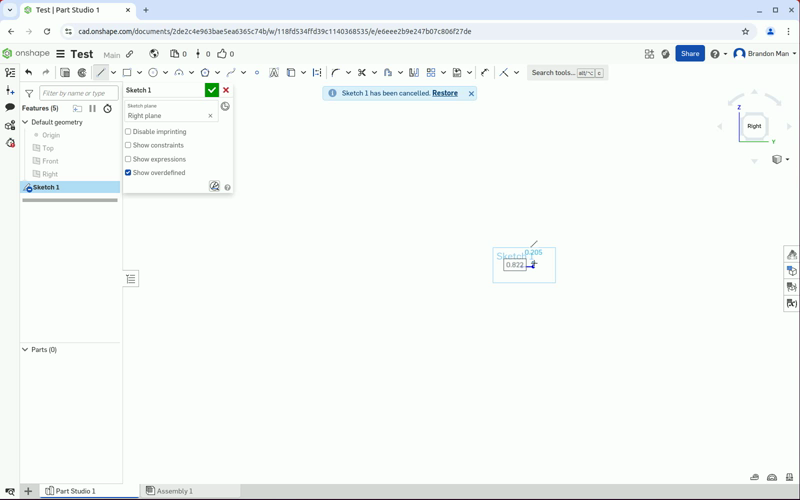
scroll(6)
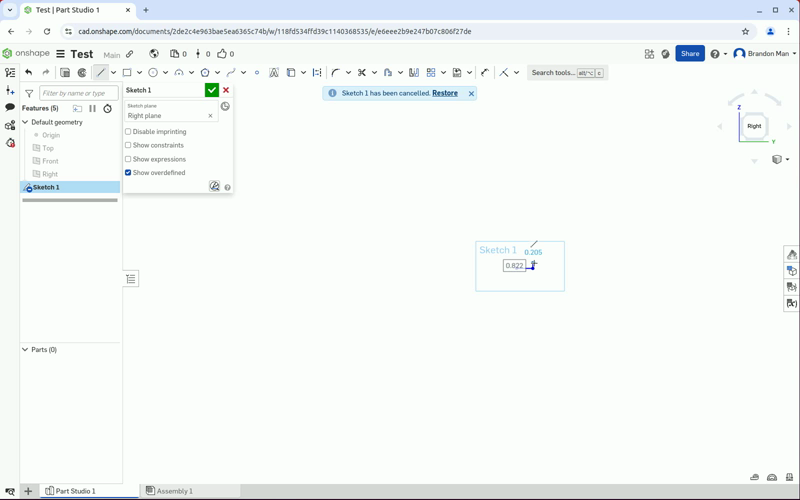
scroll(6)
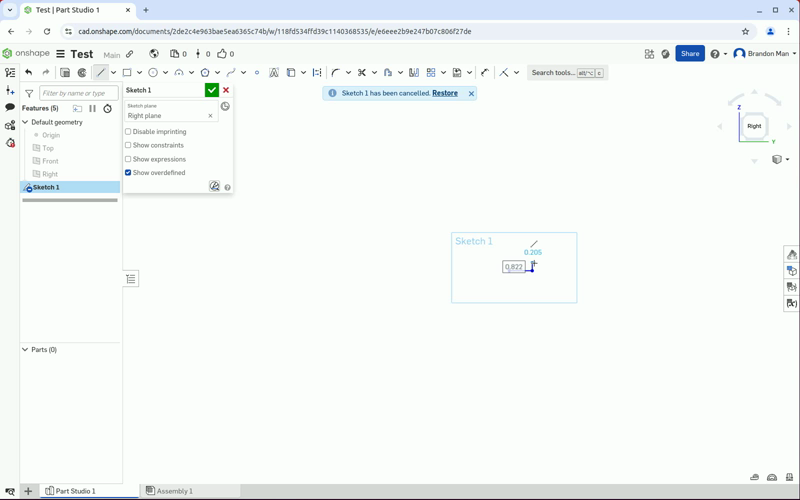
scroll(6)
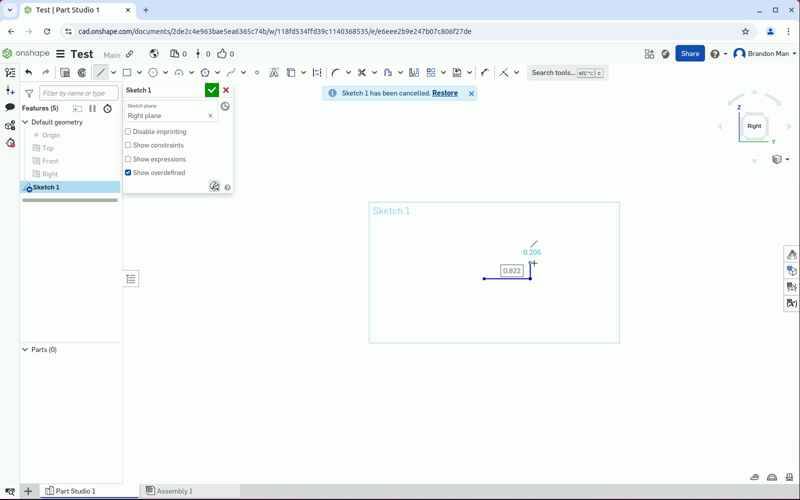
scroll(6)
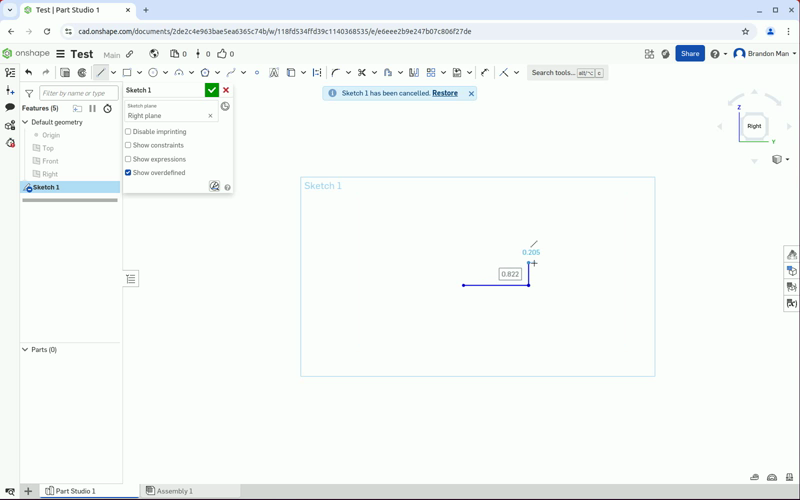
scroll(6)
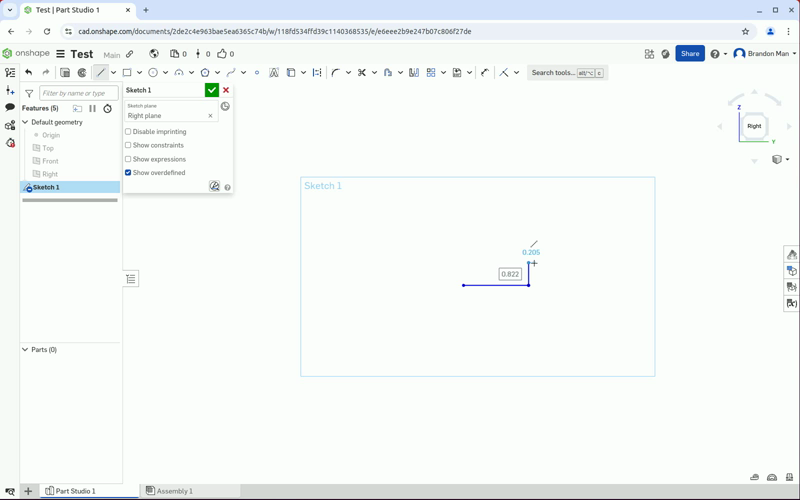
scroll(6)
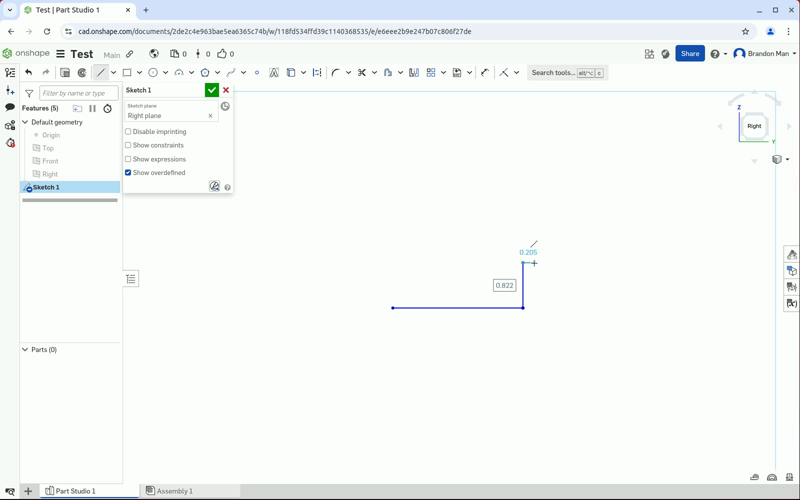
click(534, 262)
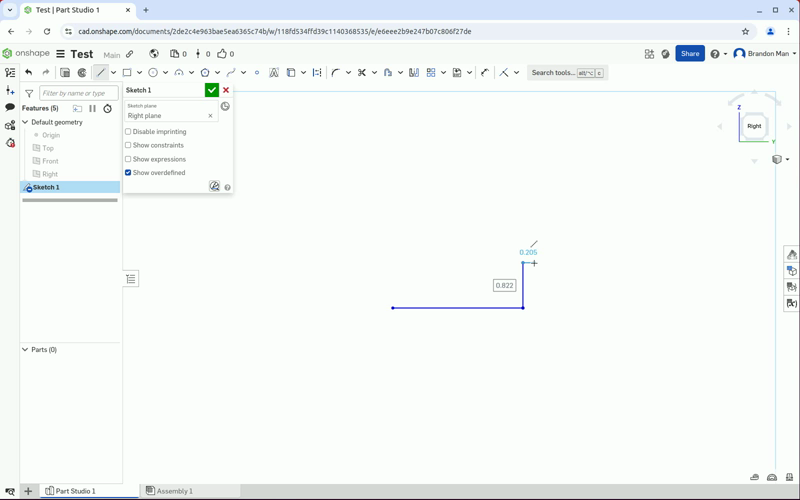
scroll(-6)
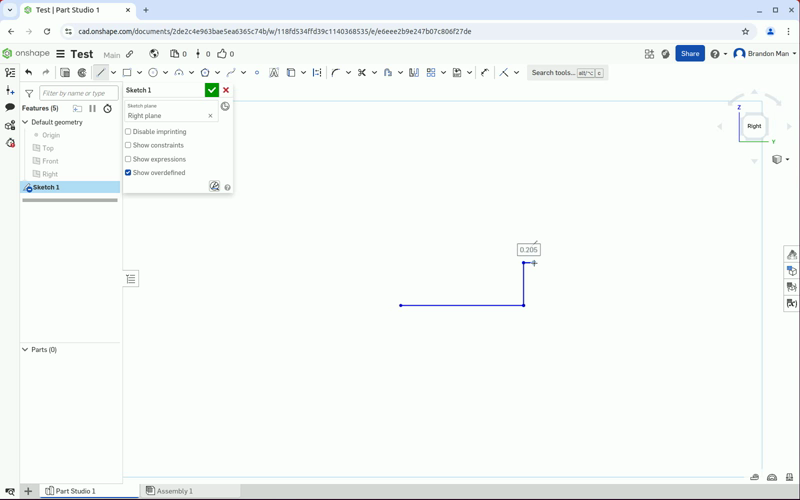
scroll(-6)
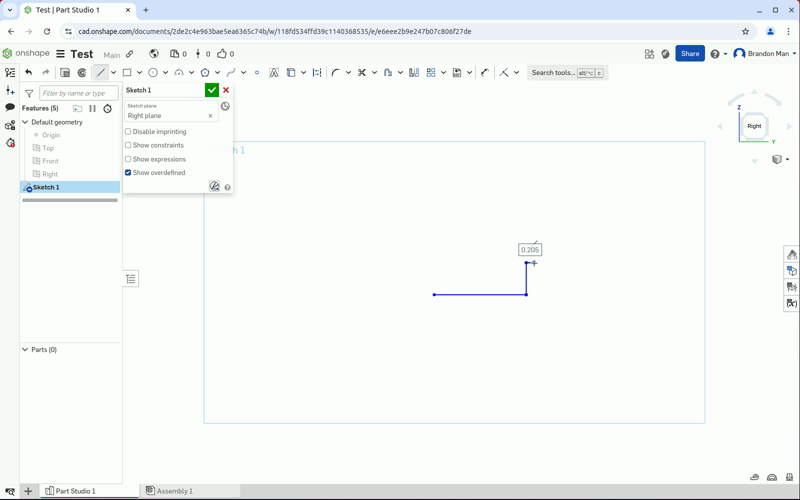
scroll(-6)
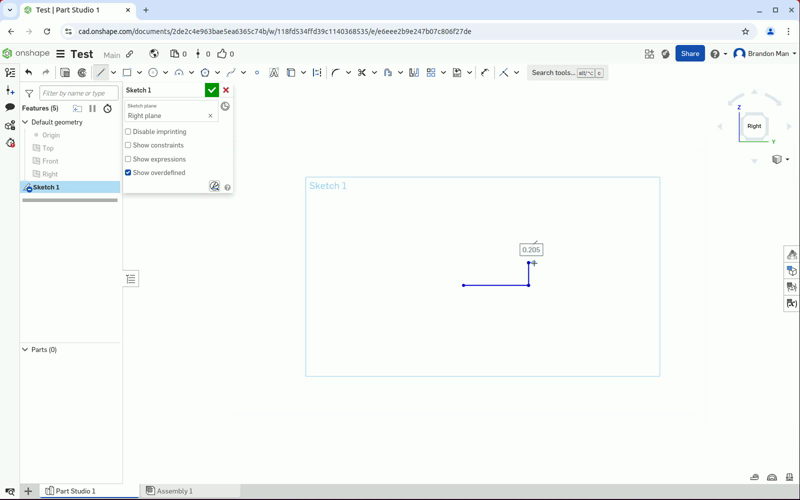
scroll(-6)
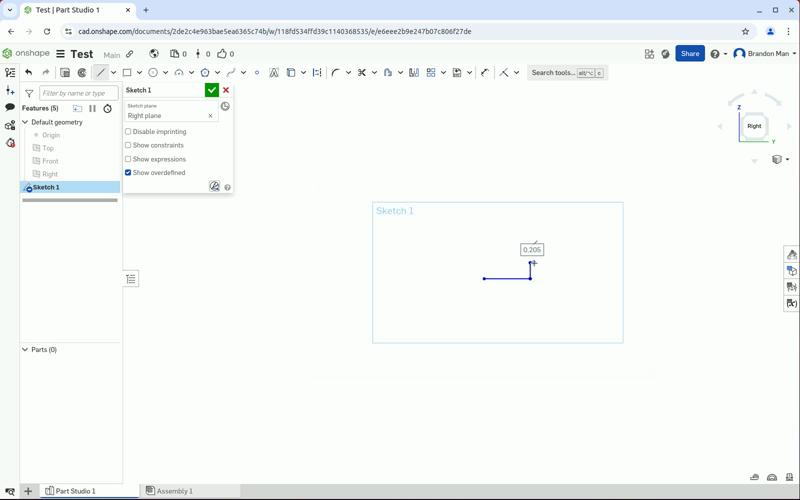
scroll(-6)
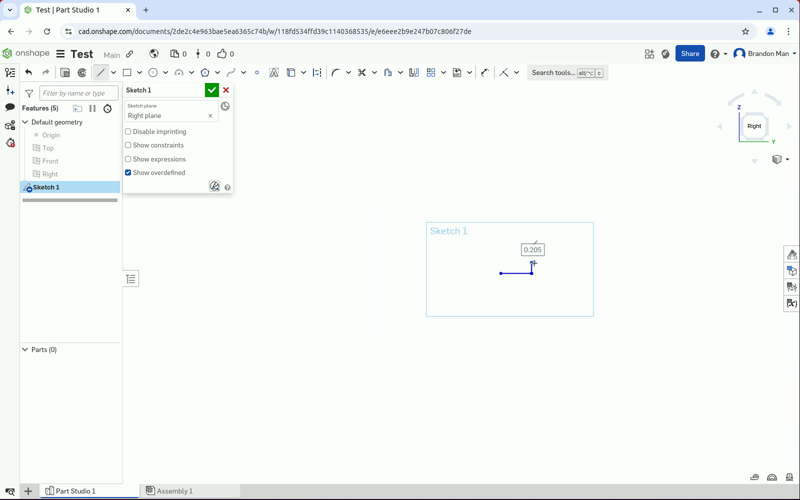
scroll(-6)
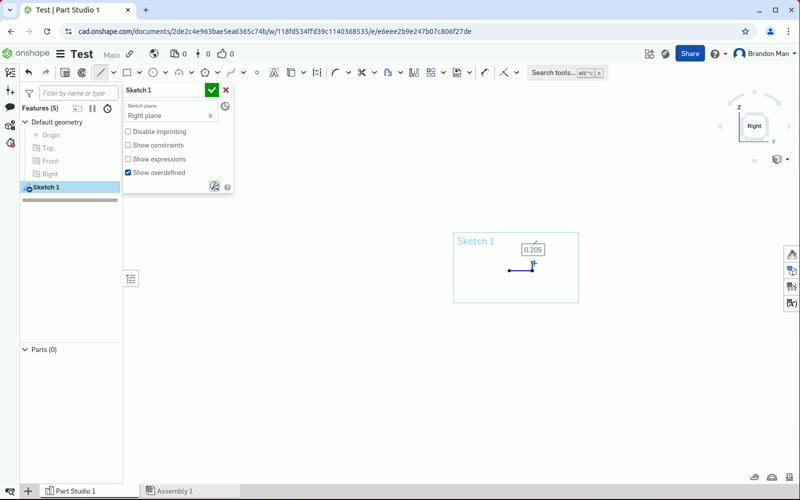
scroll(-6)
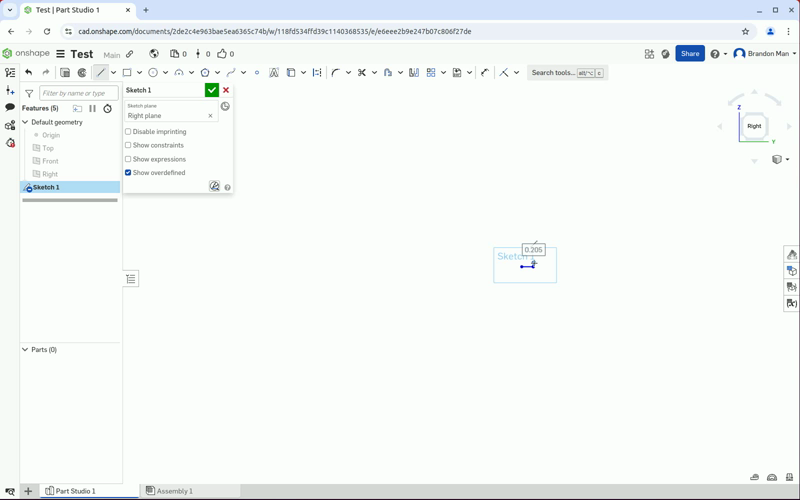
key_up(shift)
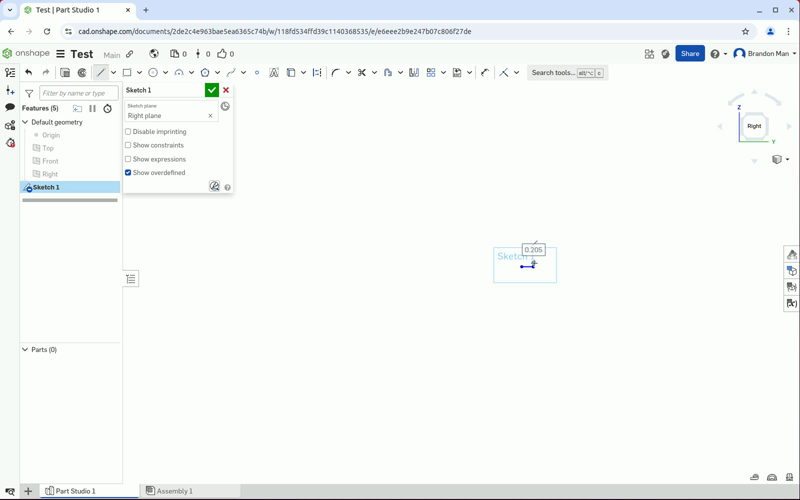
key_down(shift)
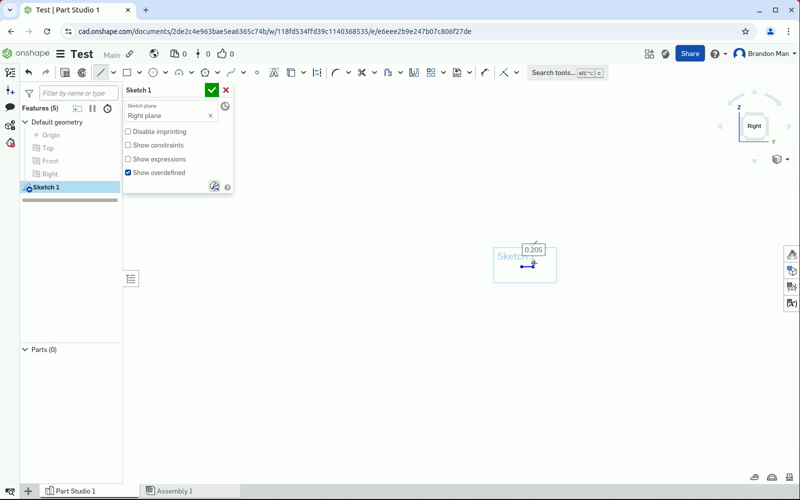
mouse_move(564, 262)
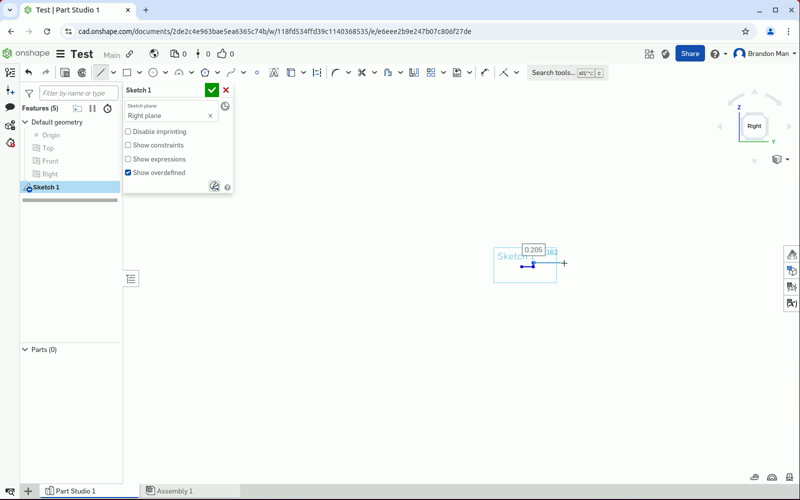
mouse_move(534, 253)
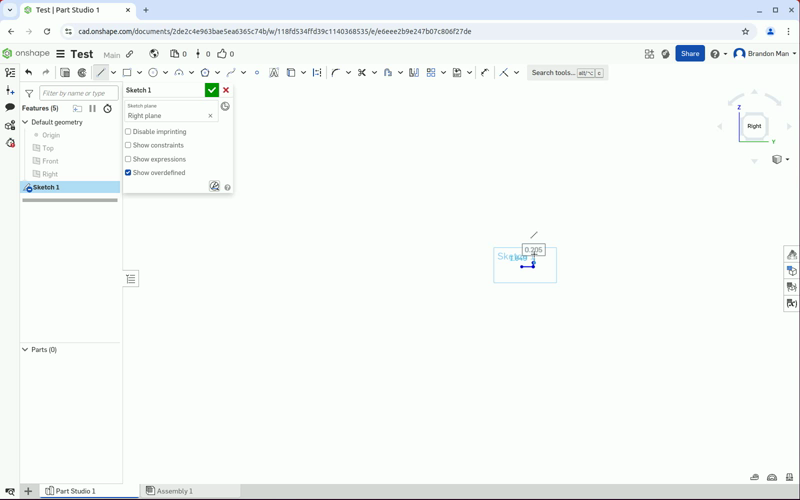
click(534, 253)
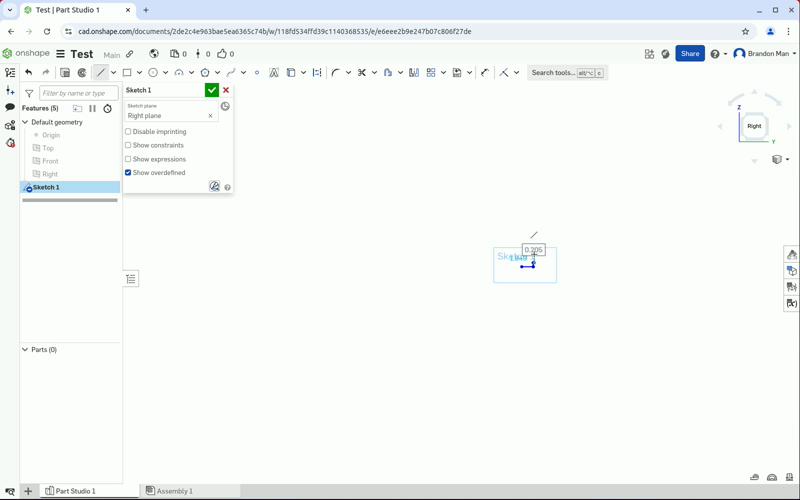
key_up(shift)
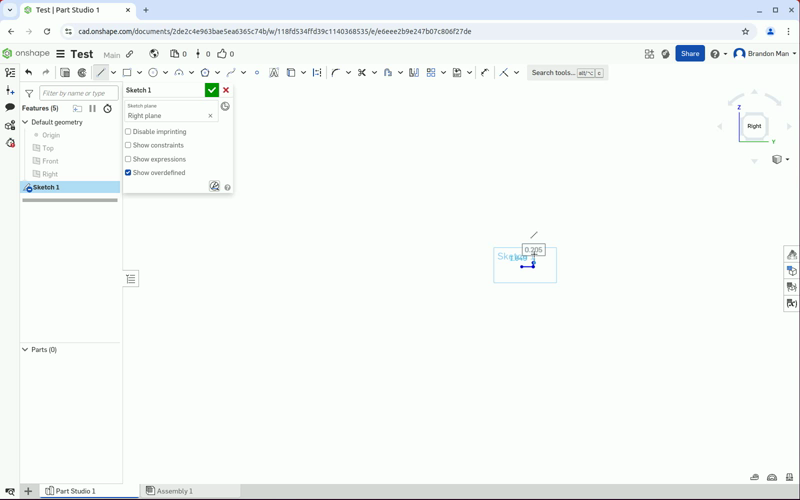
key_down(shift)
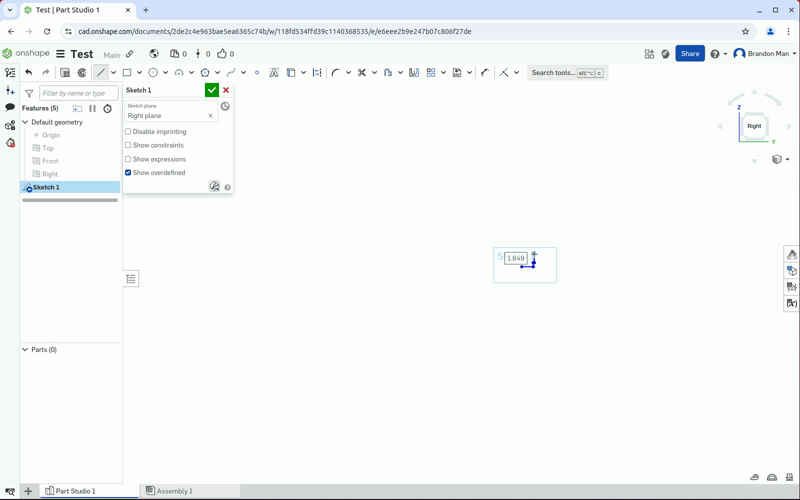
mouse_move(564, 253)
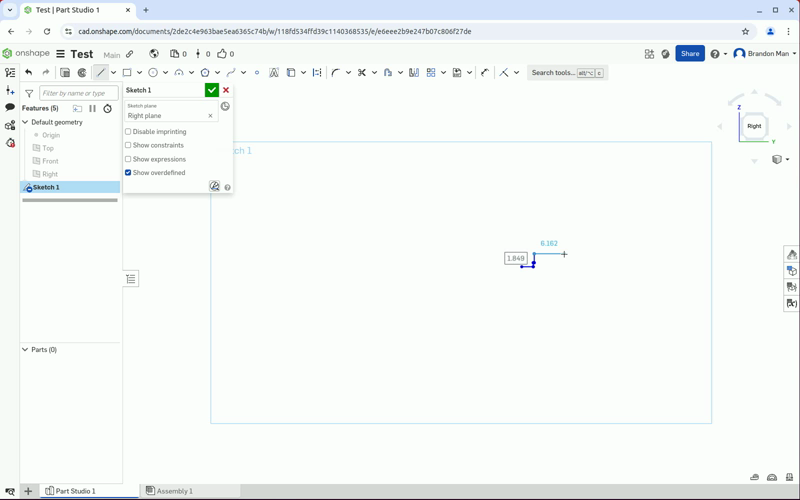
mouse_move(530, 253)
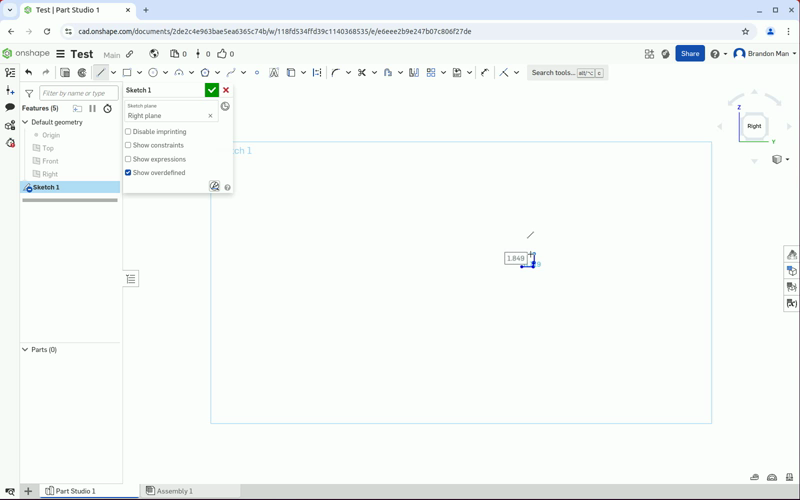
scroll(6)
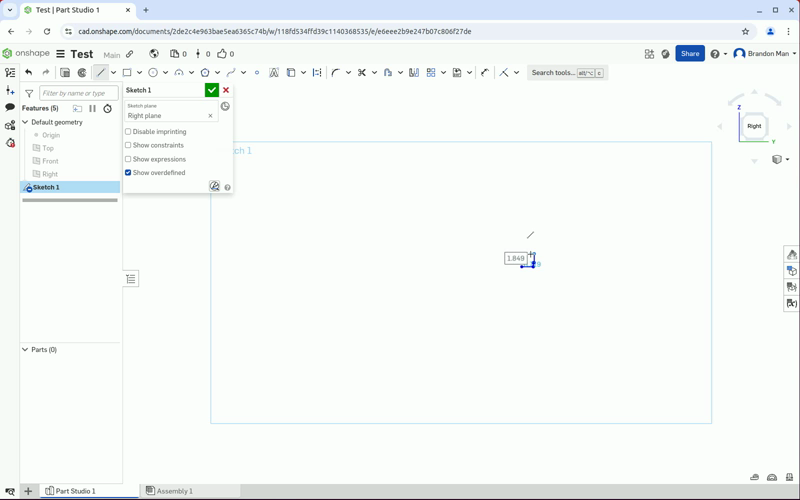
scroll(6)
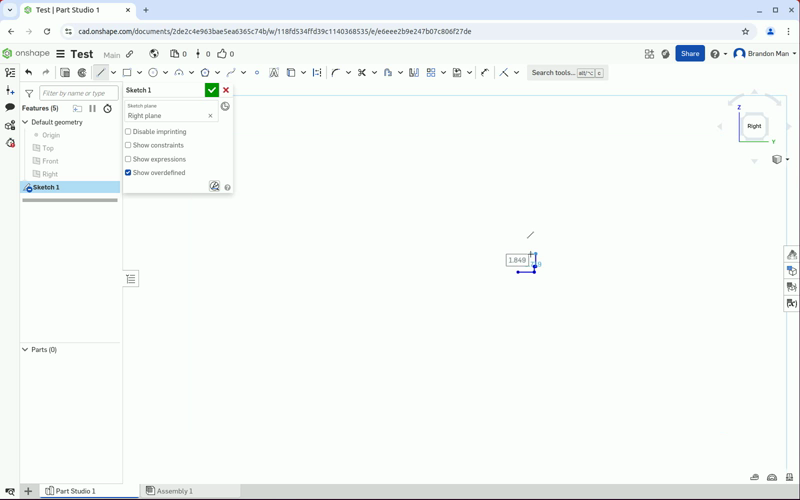
scroll(6)
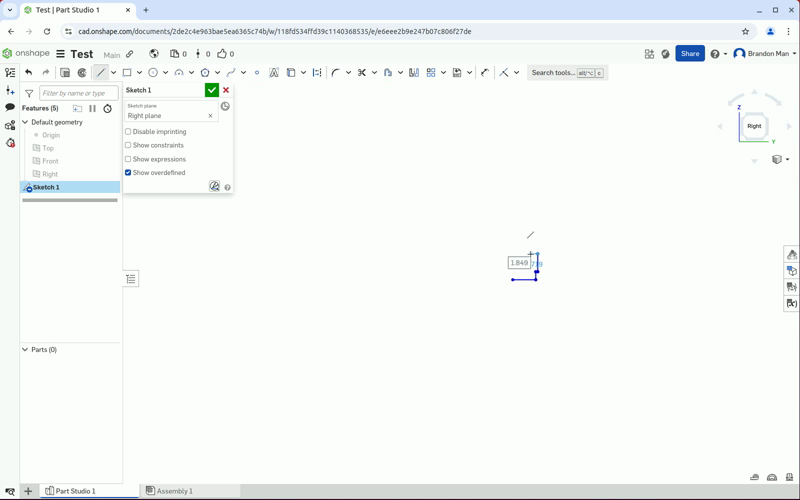
scroll(6)
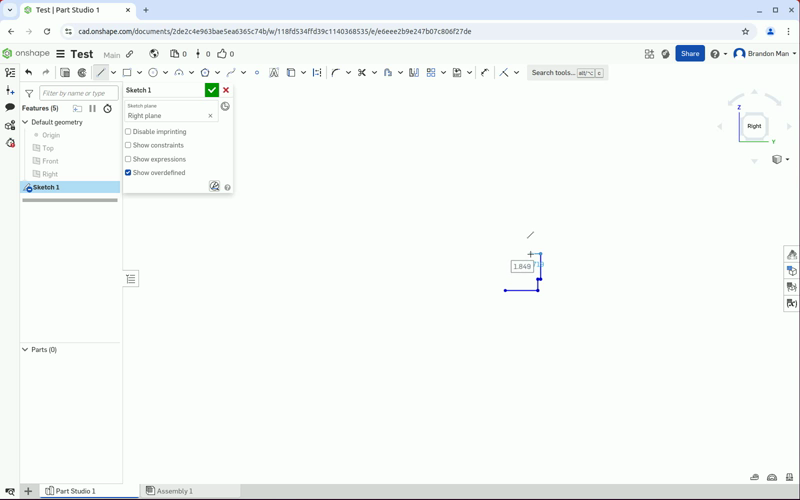
scroll(6)
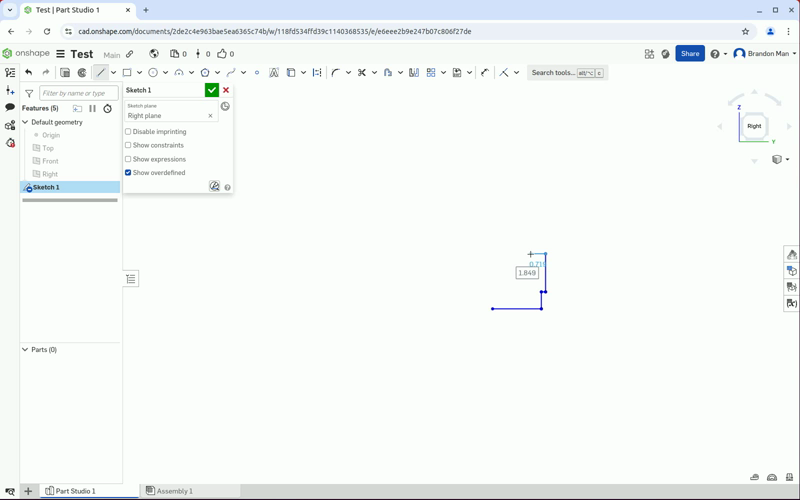
scroll(6)
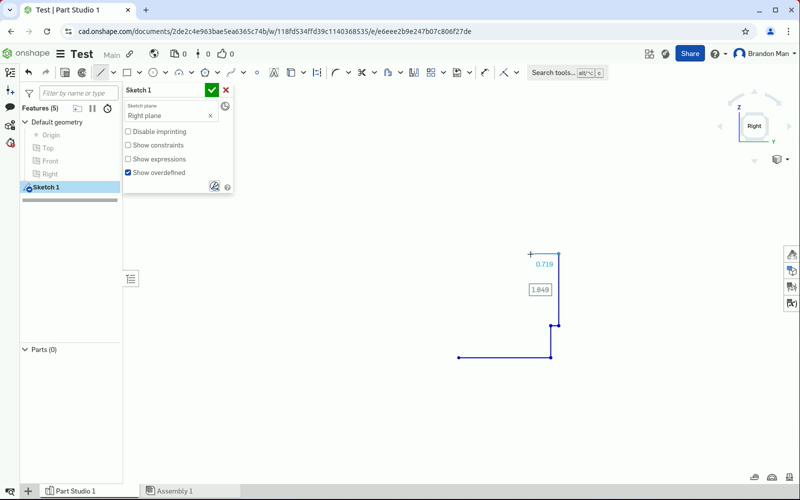
scroll(6)
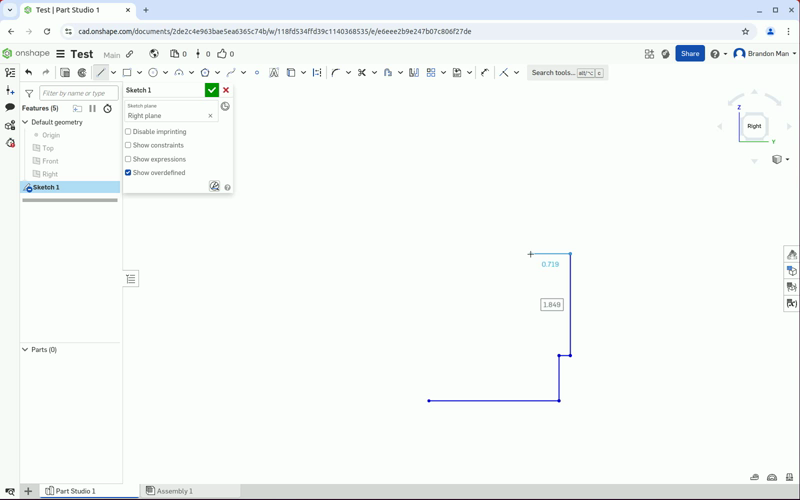
click(530, 253)
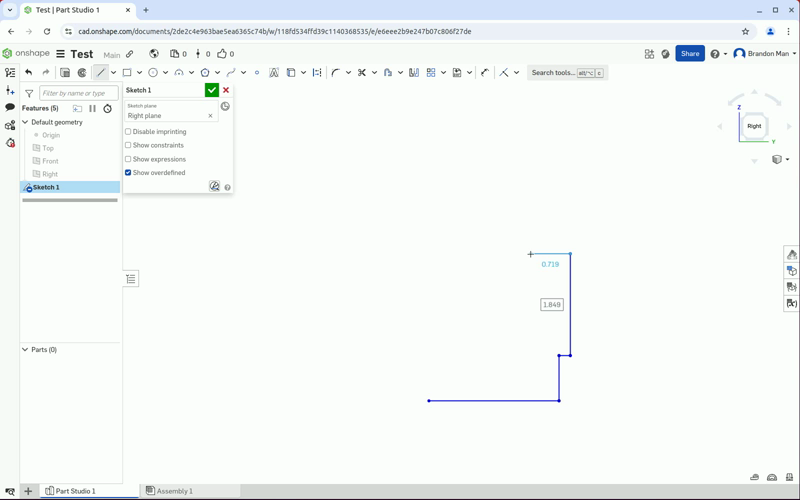
scroll(-6)
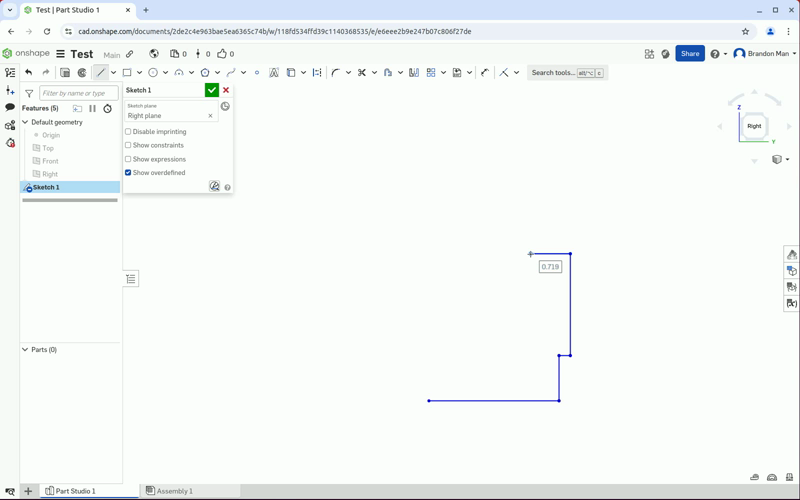
scroll(-6)
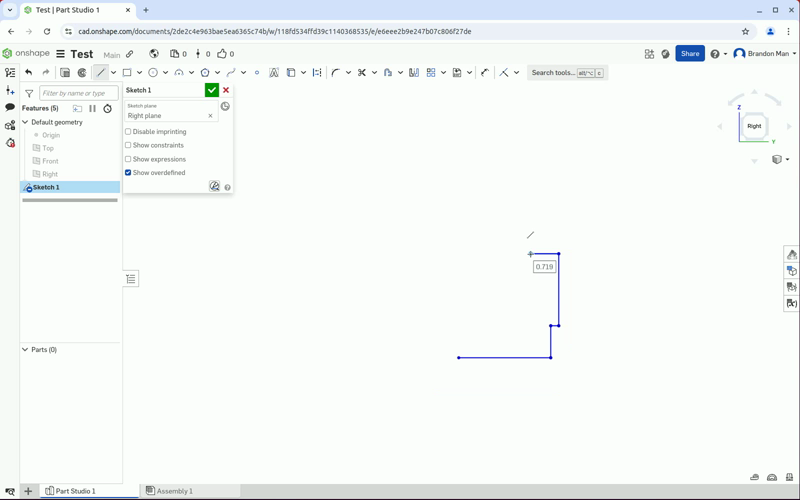
scroll(-6)
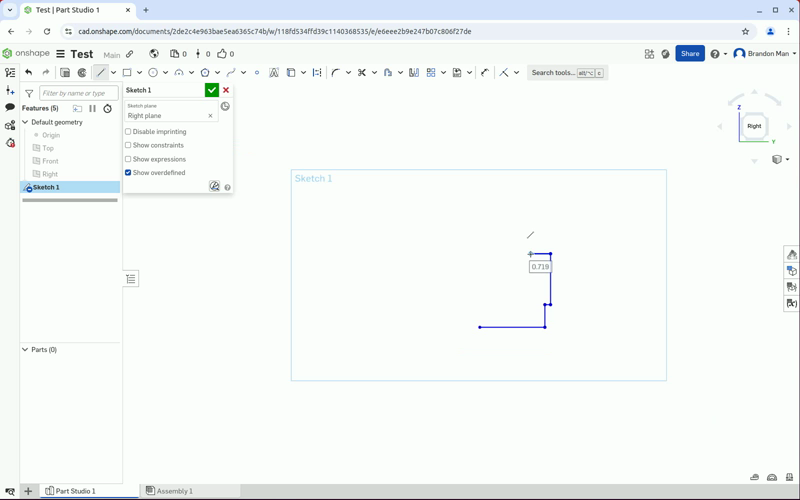
scroll(-6)
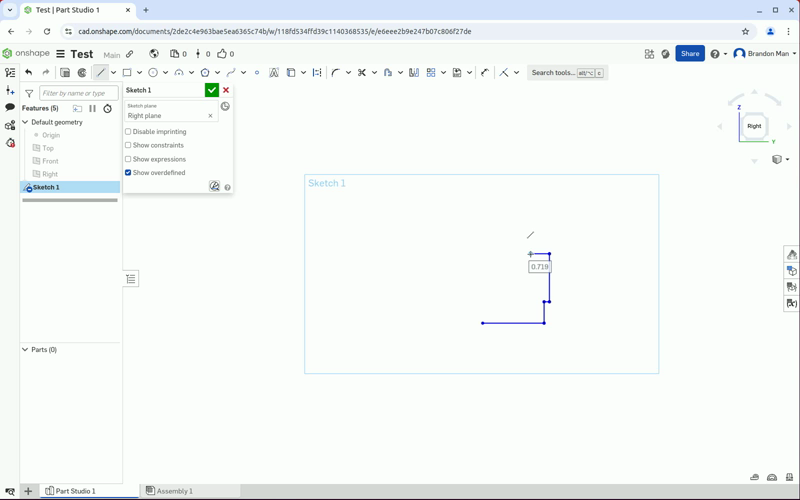
scroll(-6)
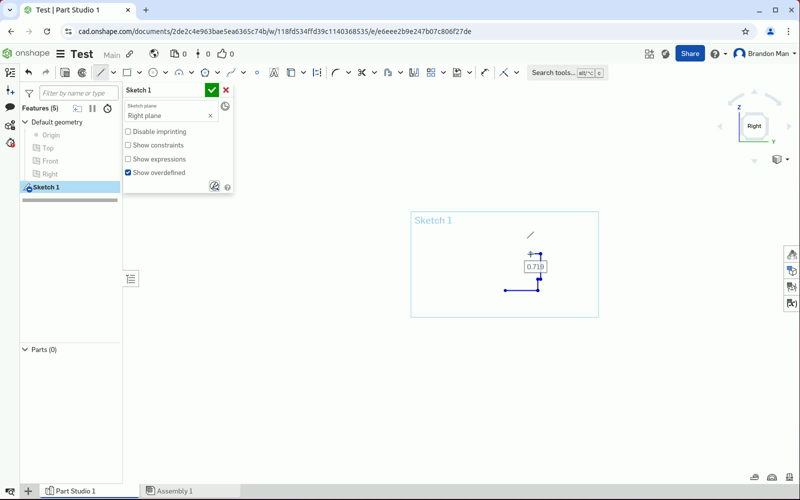
scroll(-6)
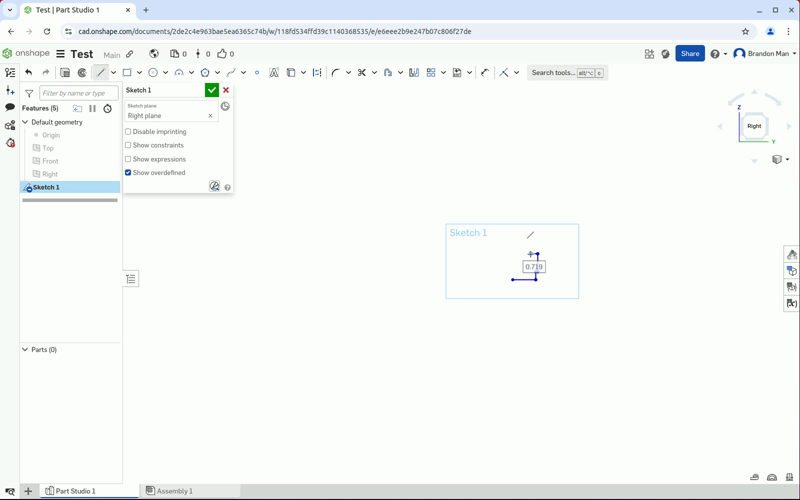
scroll(-6)
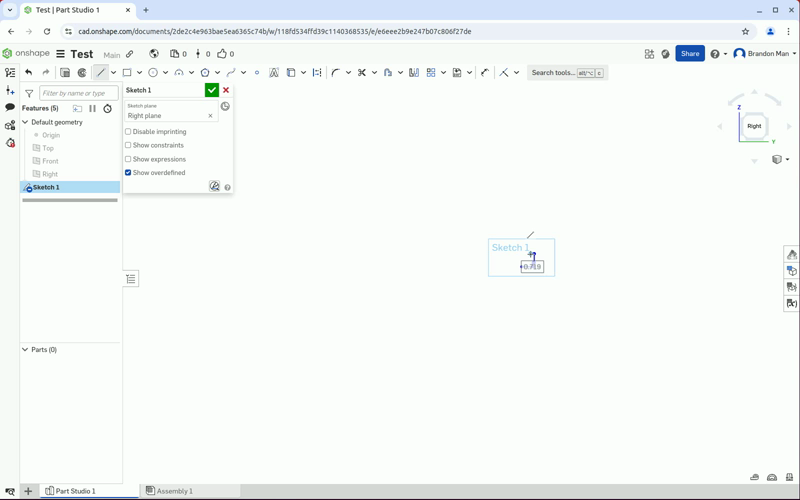
key_up(shift)
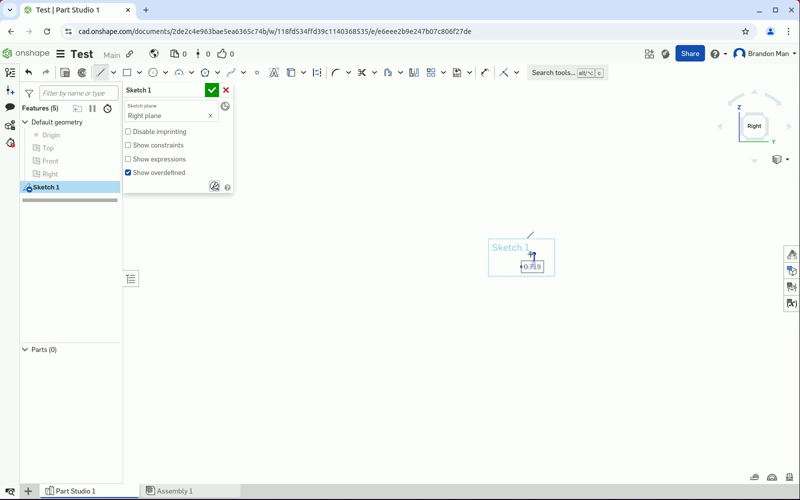
key_down(shift)
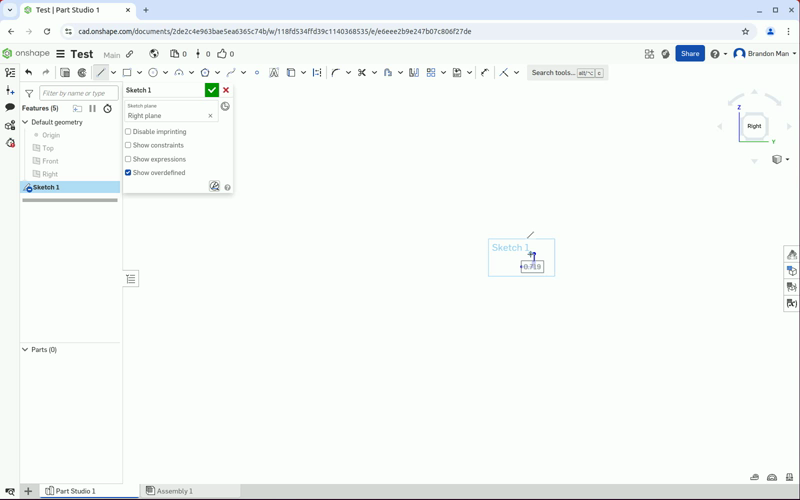
mouse_move(560, 253)
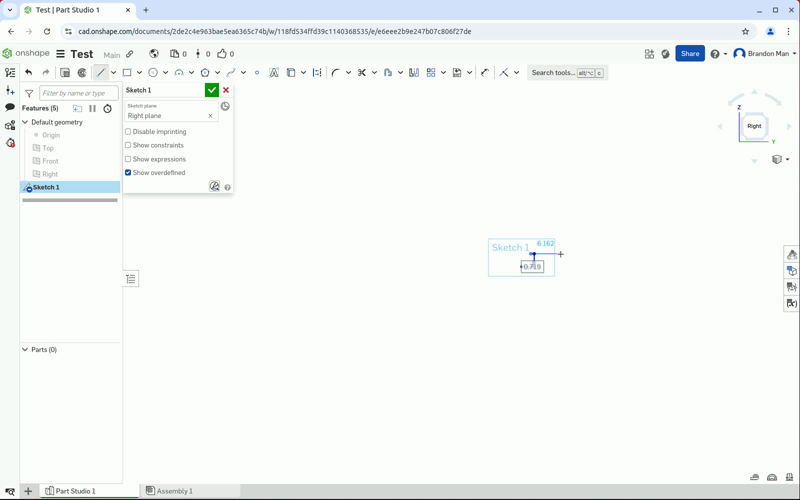
mouse_move(530, 256)
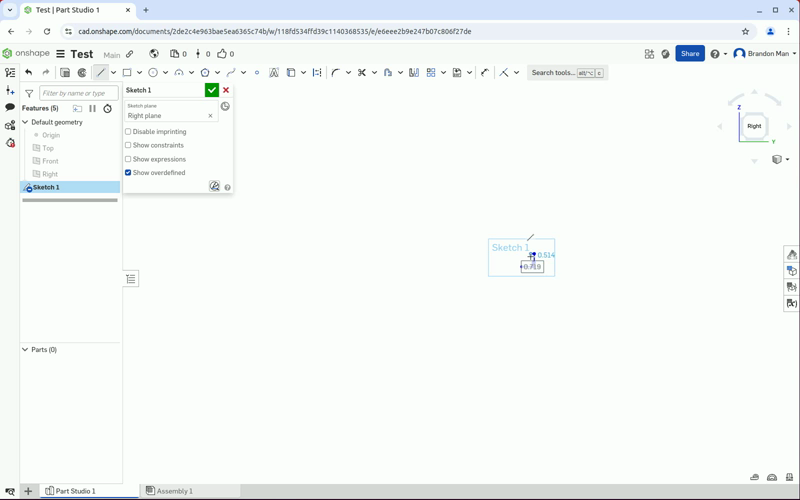
scroll(6)
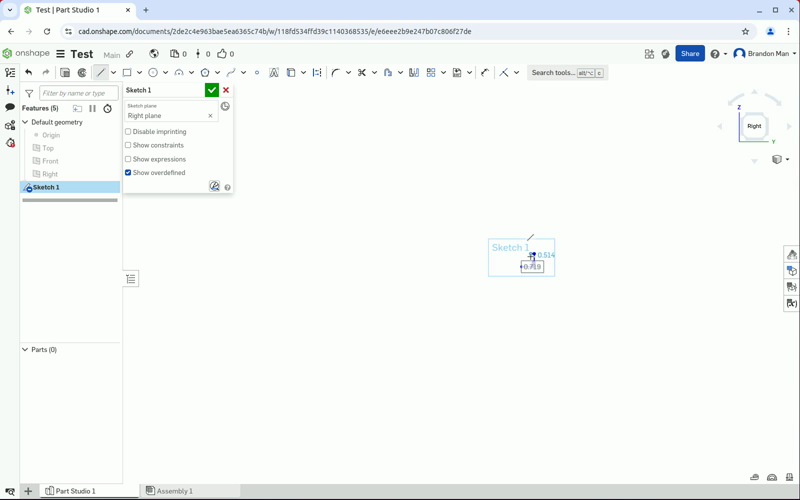
scroll(6)
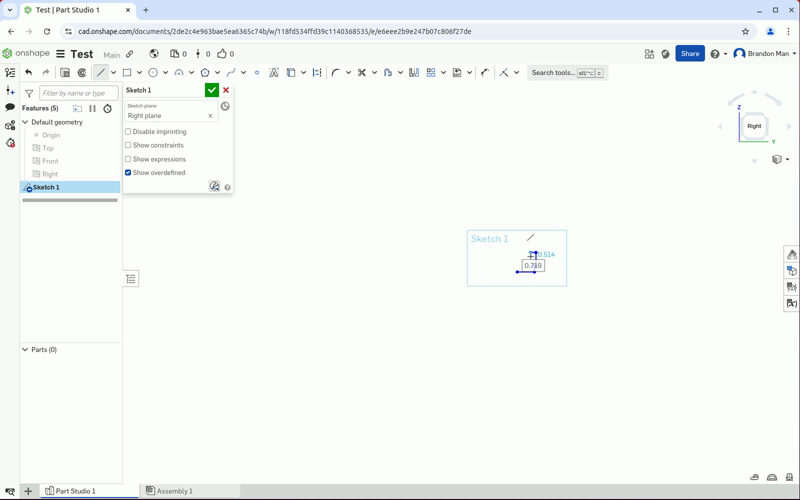
scroll(6)
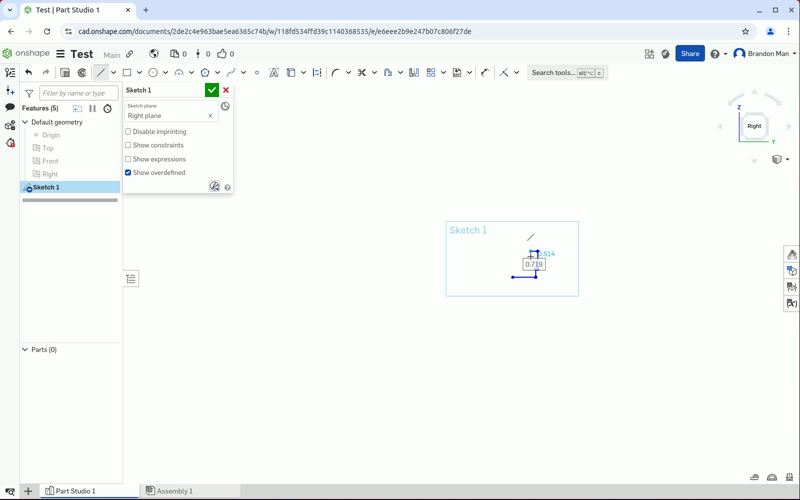
scroll(6)
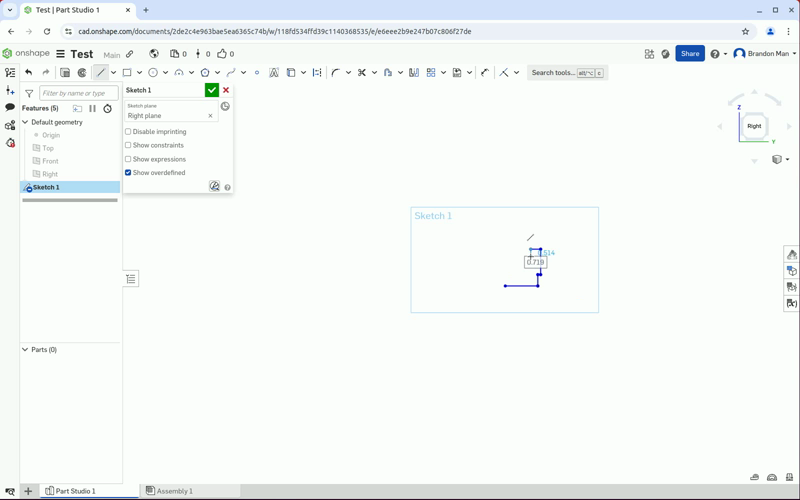
scroll(6)
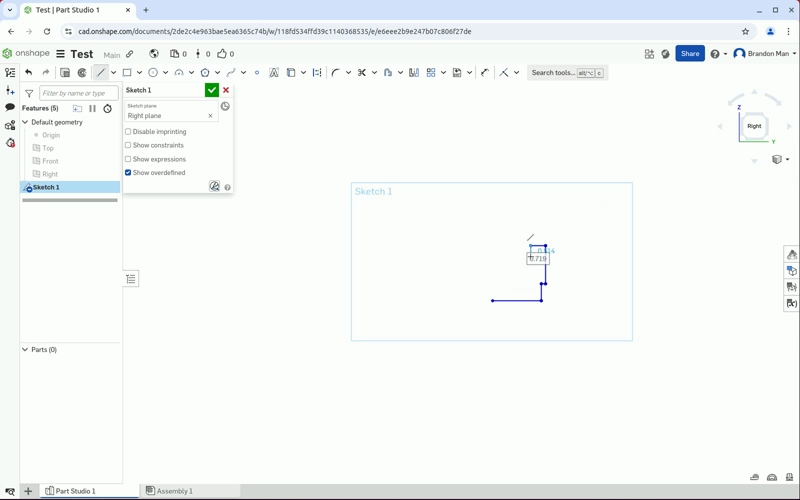
scroll(6)
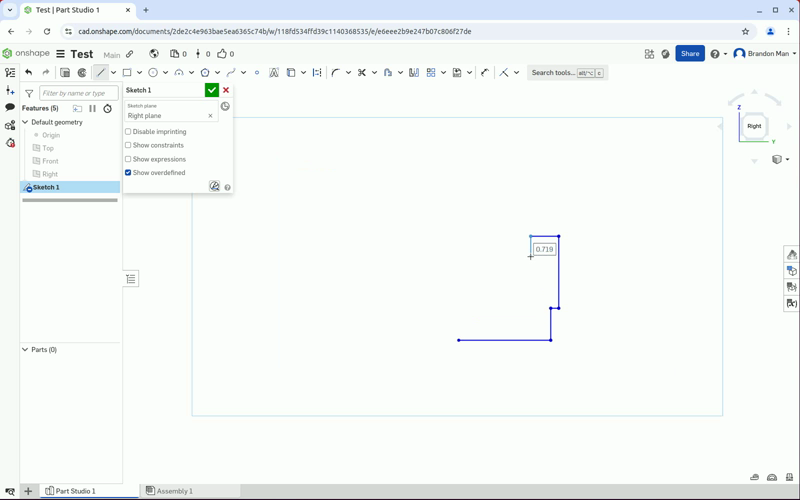
scroll(6)
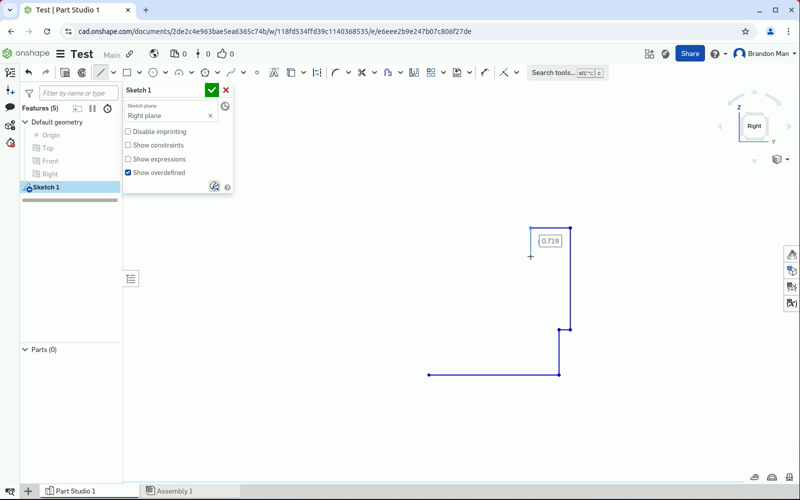
click(530, 256)
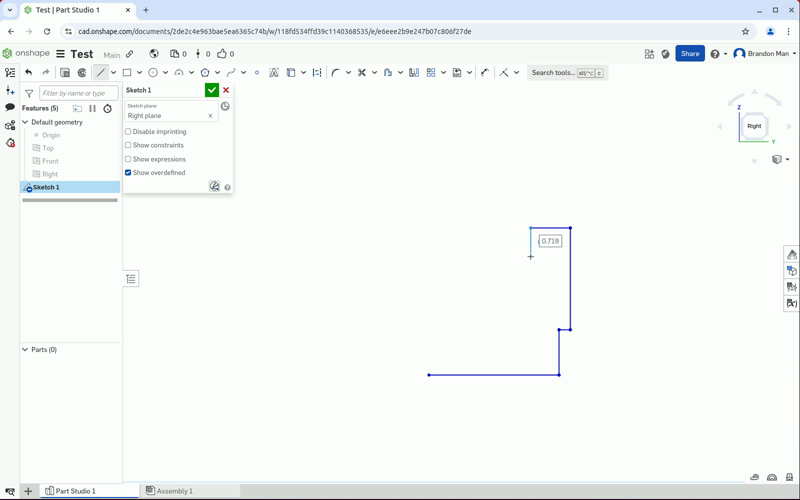
scroll(-6)
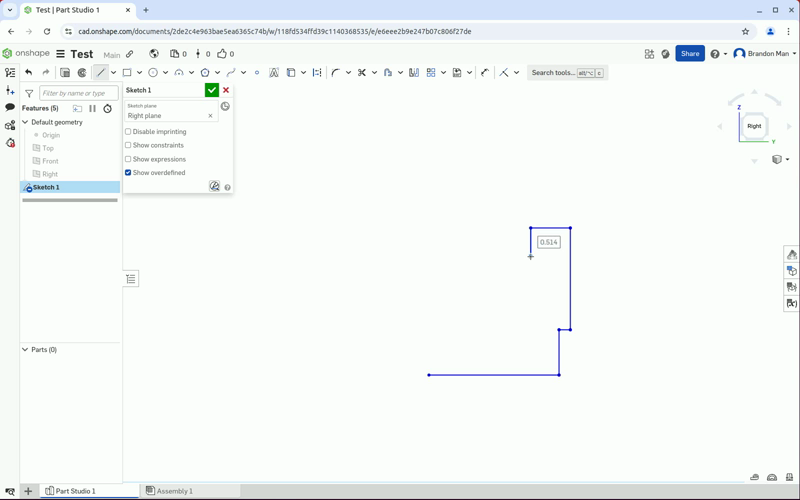
scroll(-6)
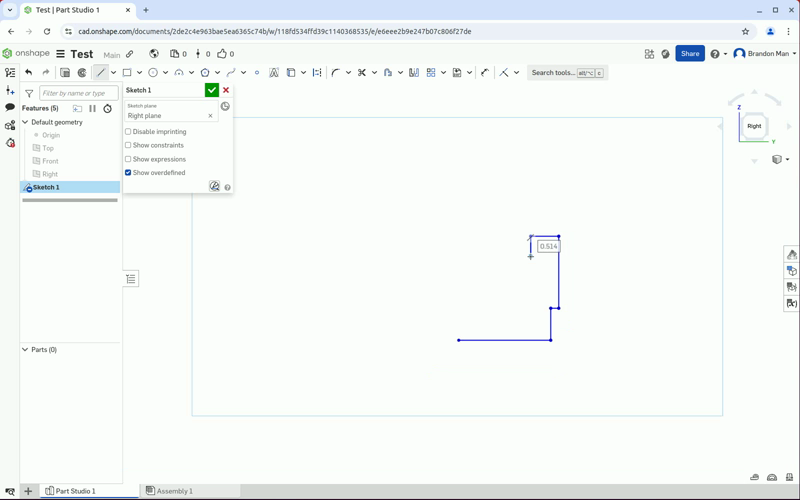
scroll(-6)
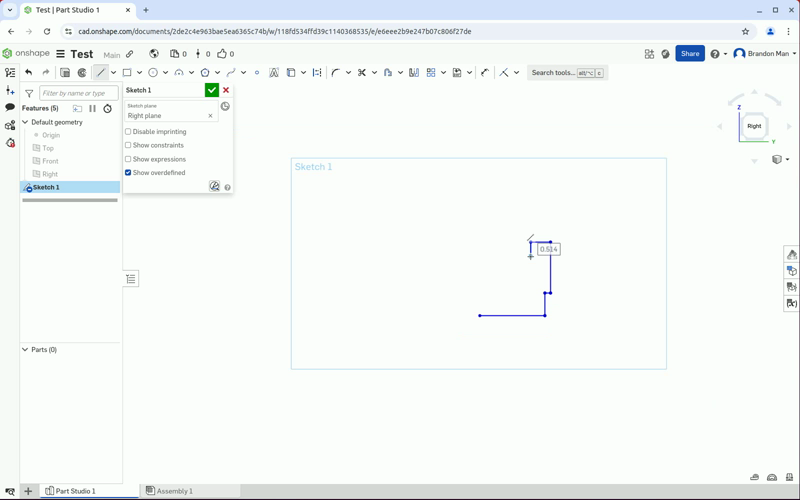
scroll(-6)
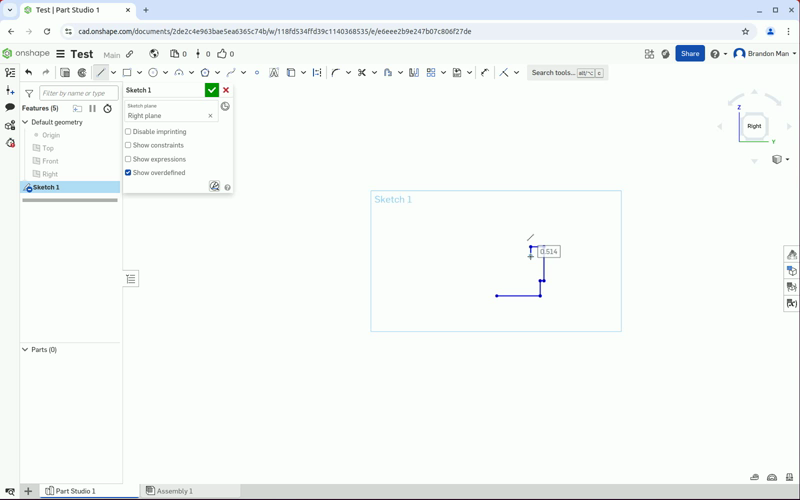
scroll(-6)
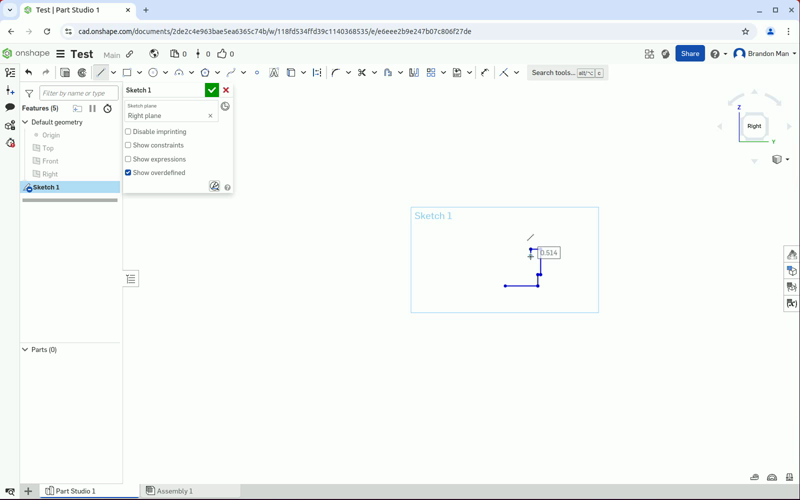
scroll(-6)
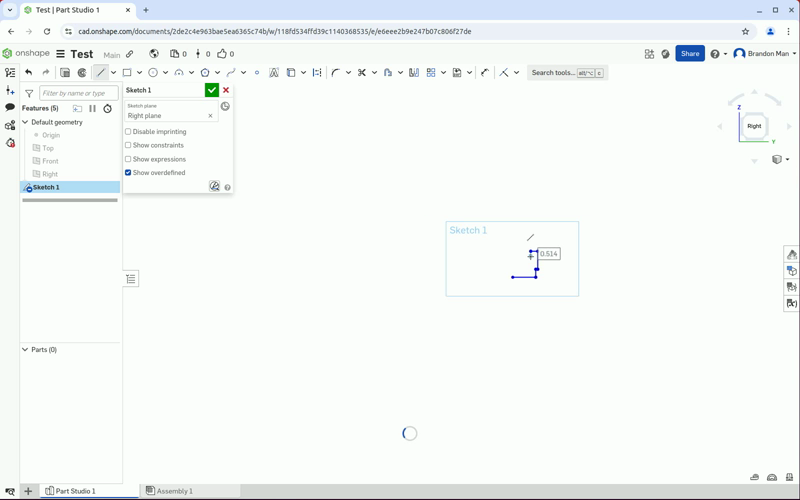
scroll(-6)
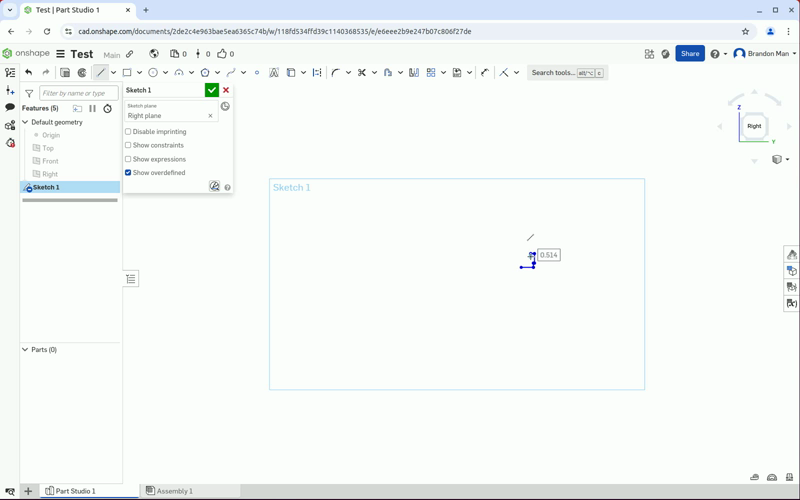
key_up(shift)
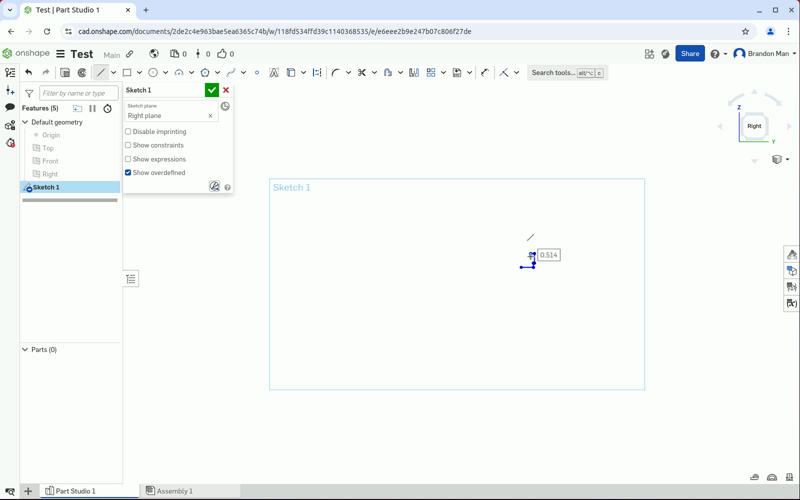
key_down(shift)
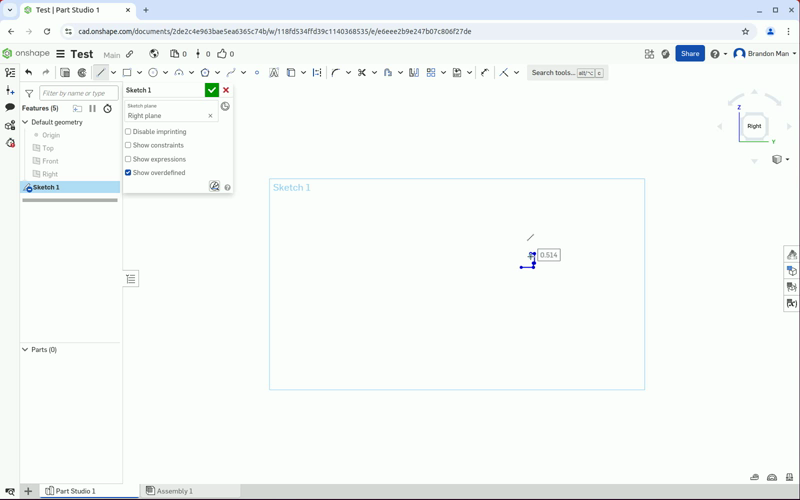
mouse_move(560, 256)
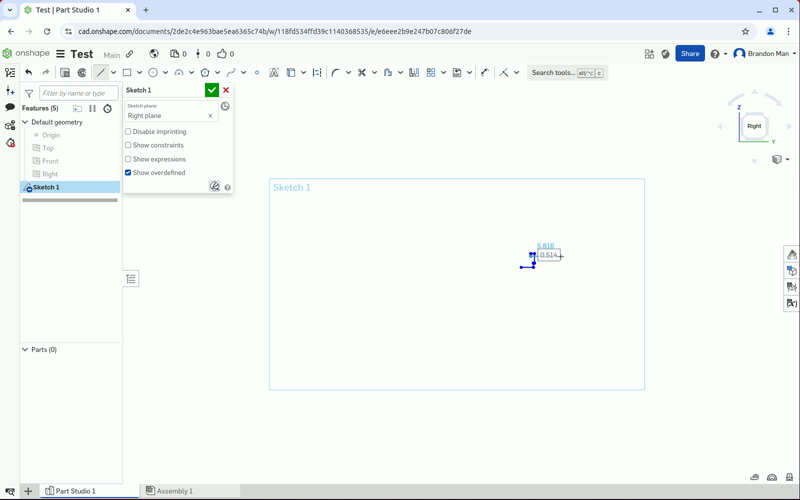
mouse_move(529, 256)
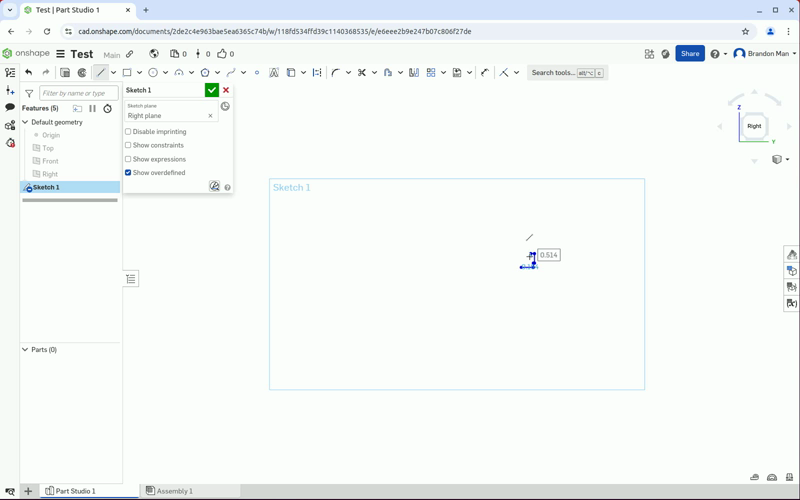
scroll(6)
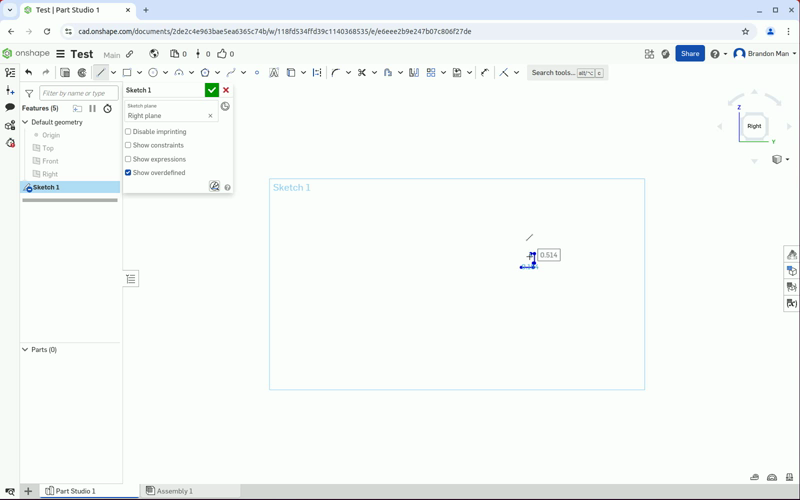
scroll(6)
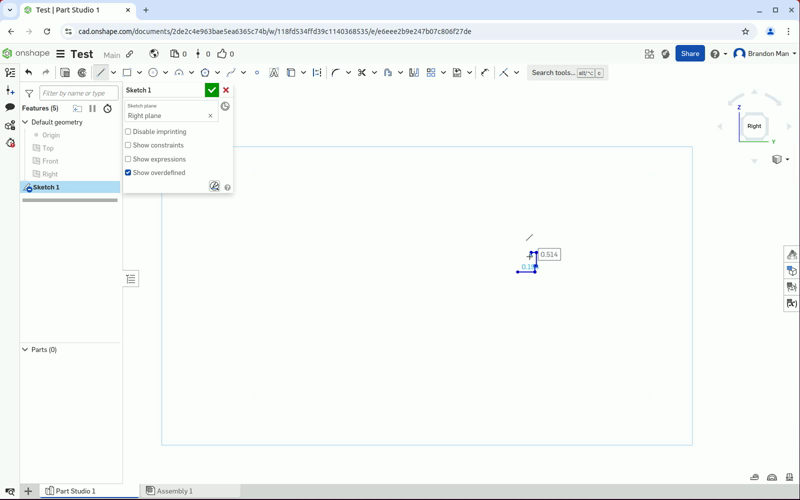
scroll(6)
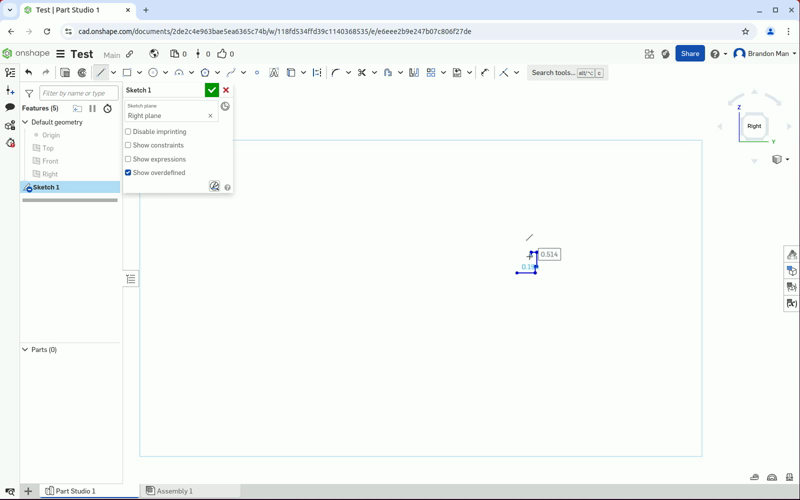
scroll(6)
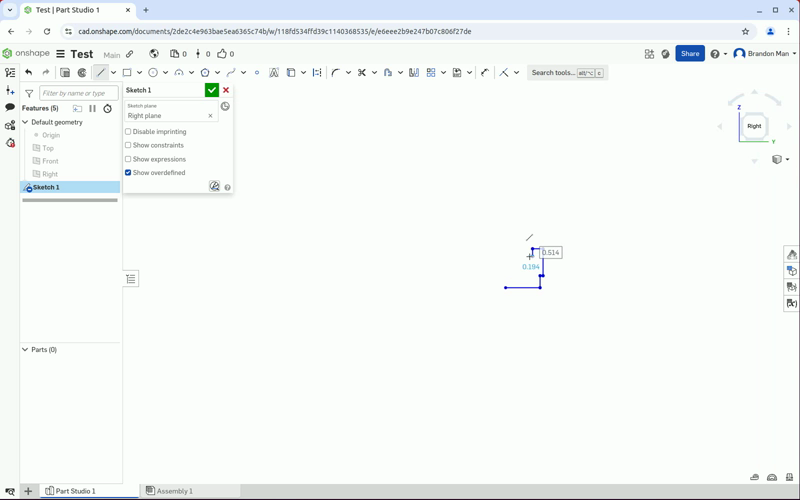
scroll(6)
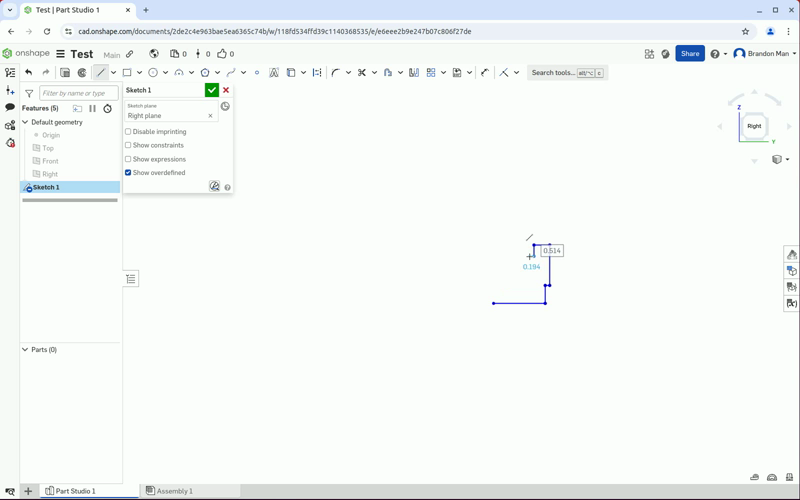
scroll(6)
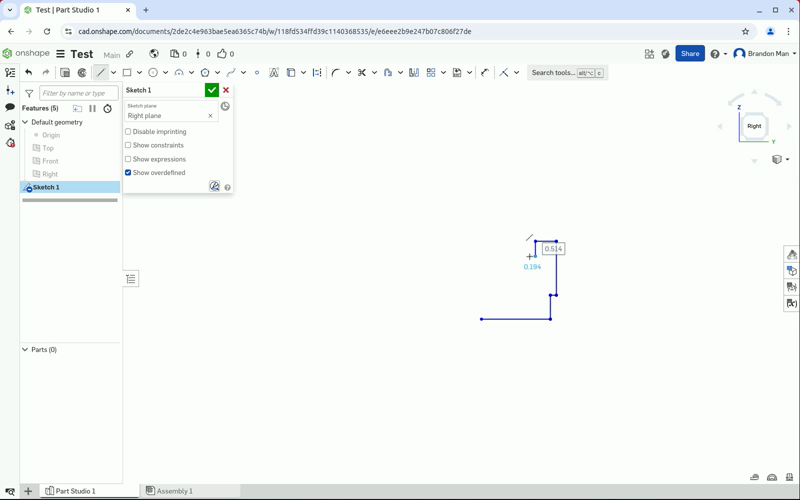
scroll(6)
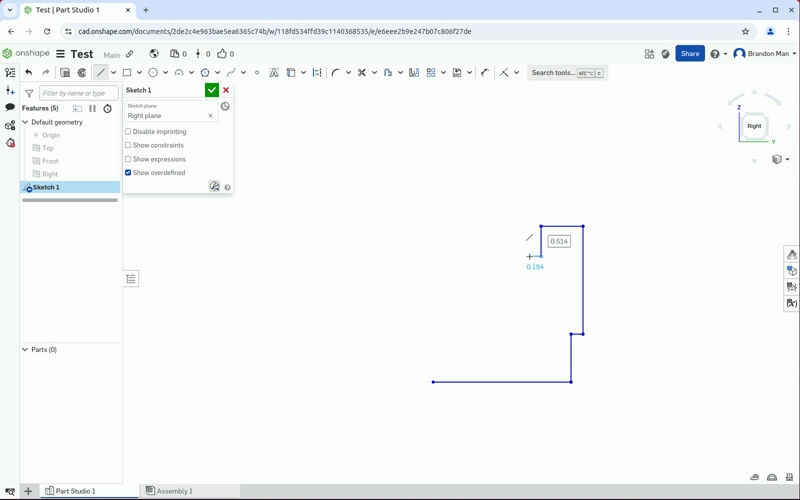
click(529, 256)
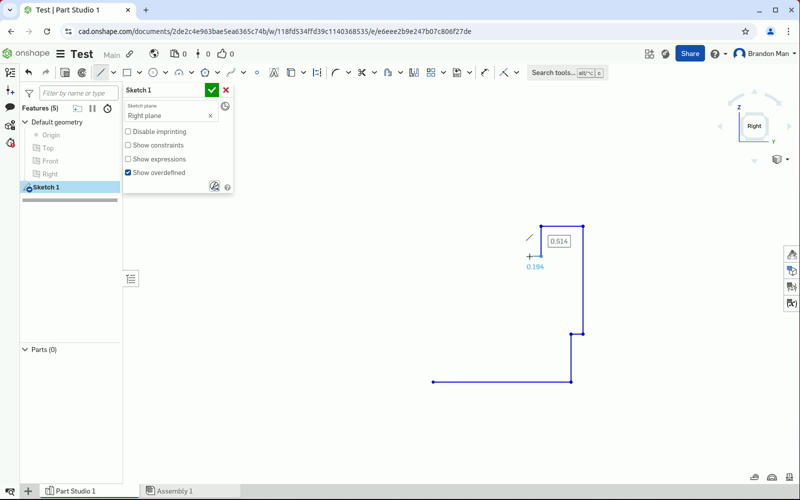
scroll(-6)
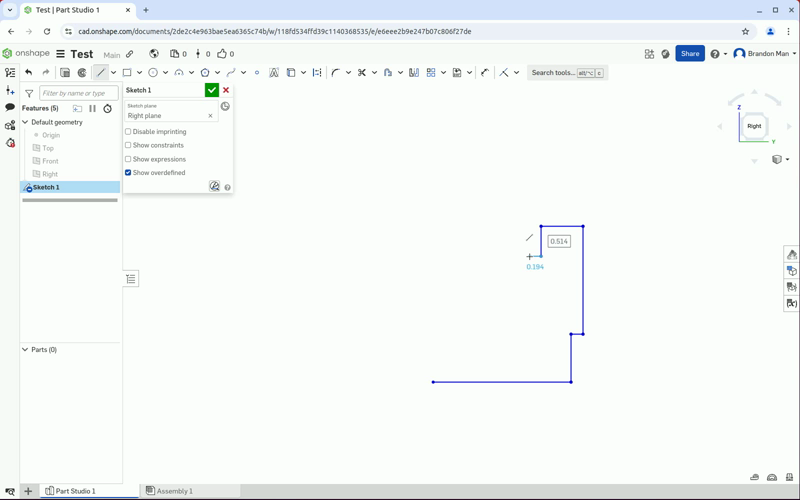
scroll(-6)
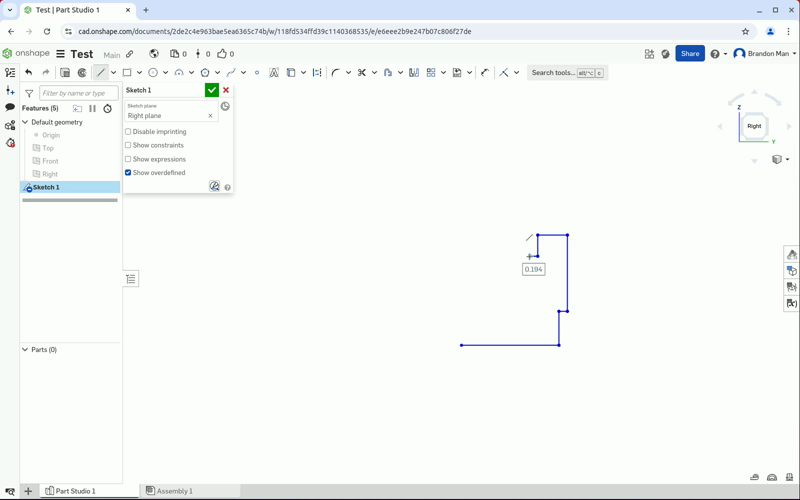
scroll(-6)
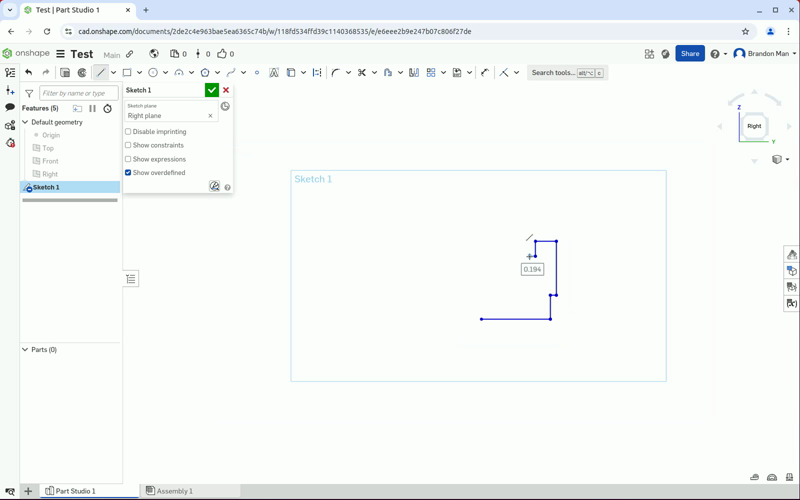
scroll(-6)
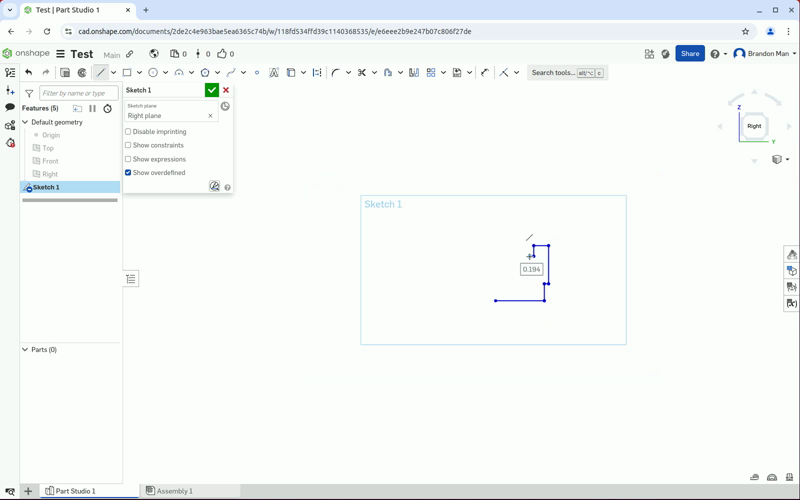
scroll(-6)
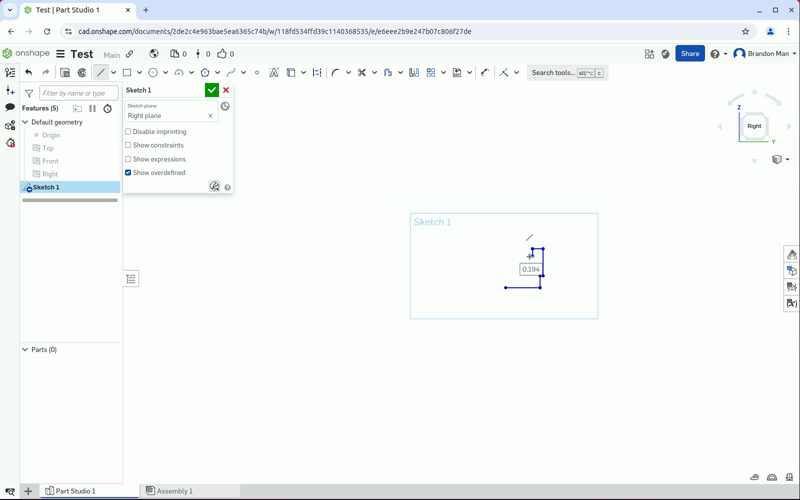
scroll(-6)
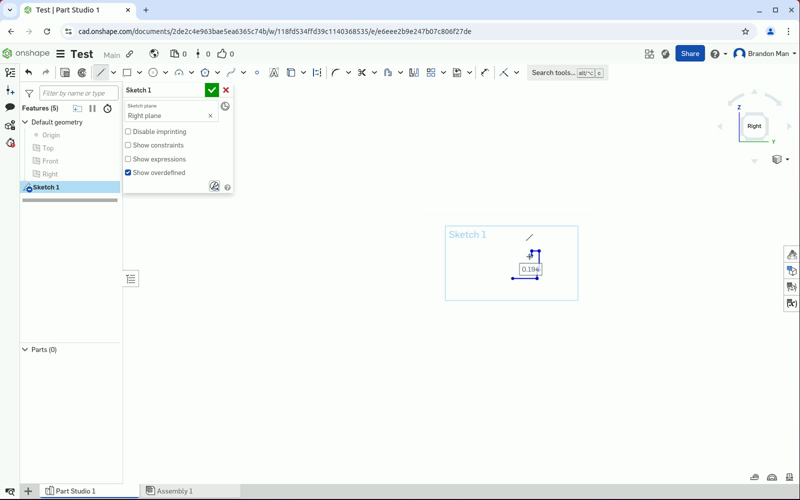
scroll(-6)
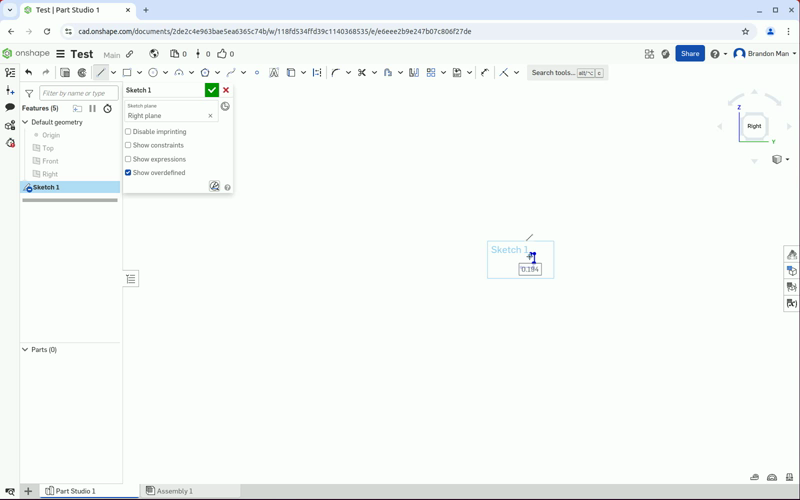
key_up(shift)
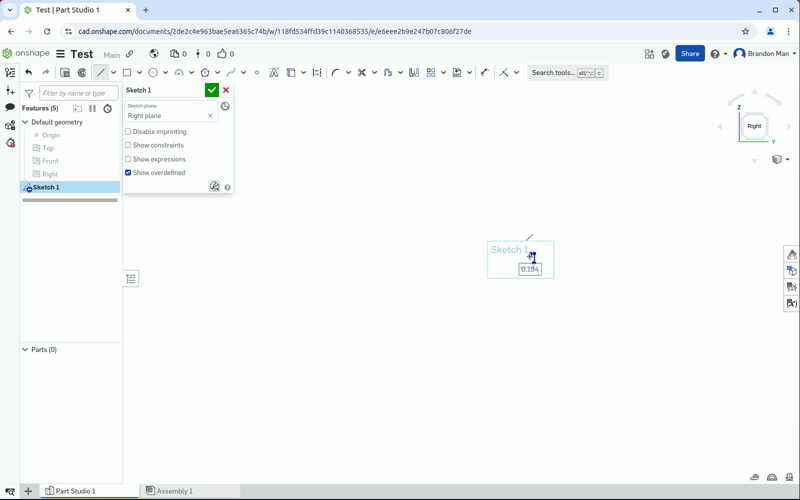
key_down(shift)
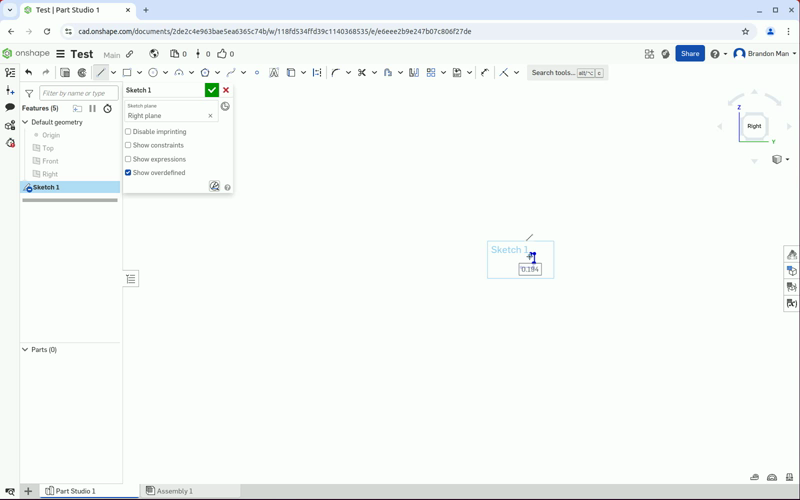
mouse_move(559, 256)
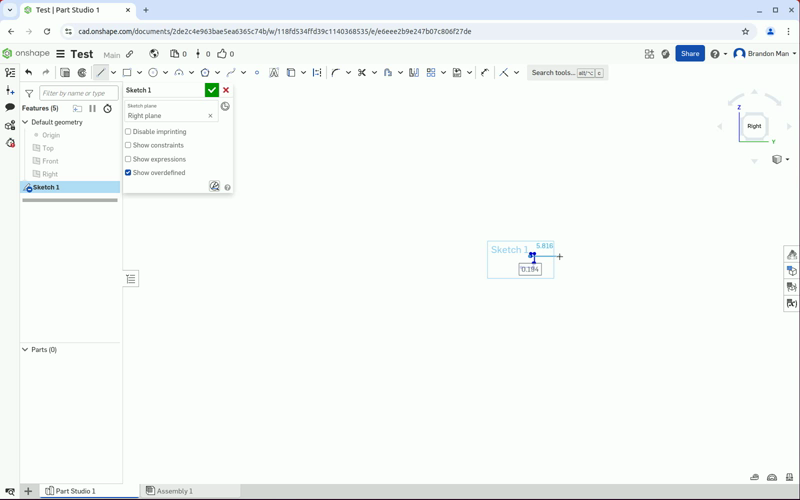
mouse_move(529, 253)
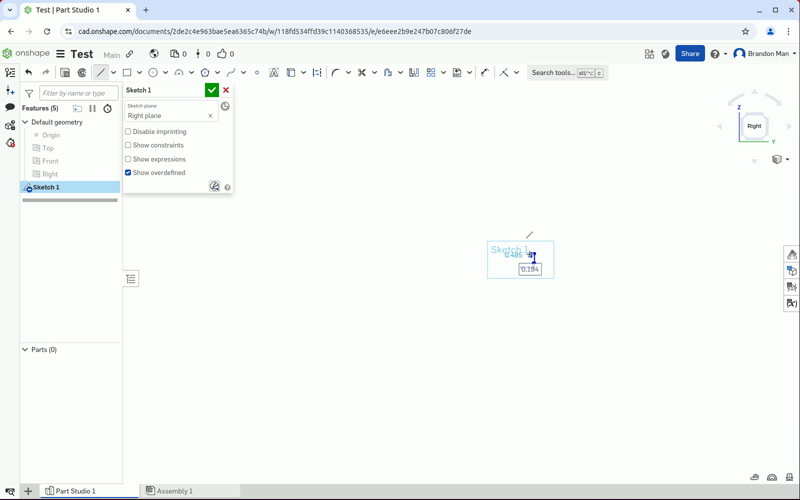
scroll(6)
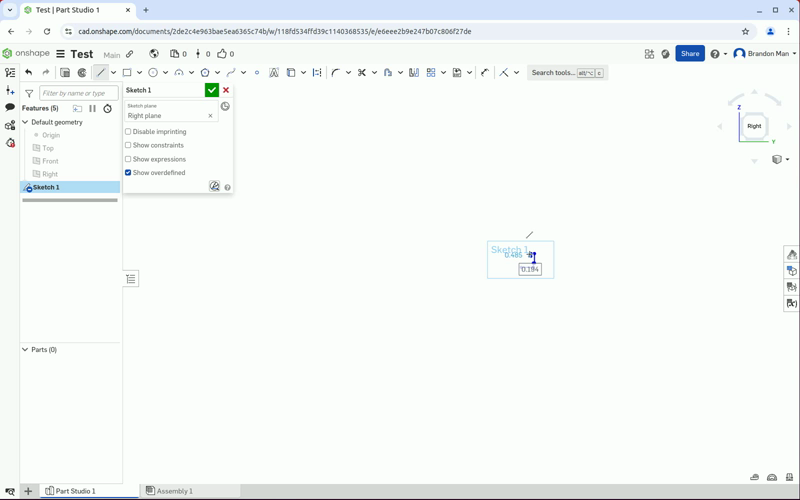
scroll(6)
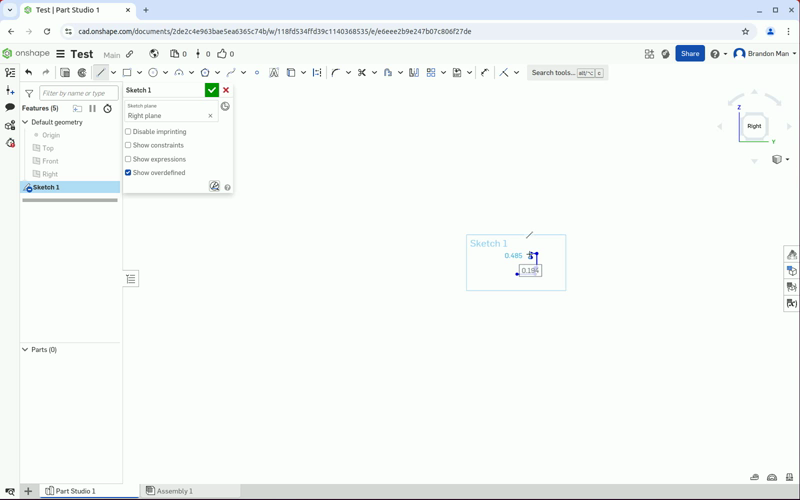
scroll(6)
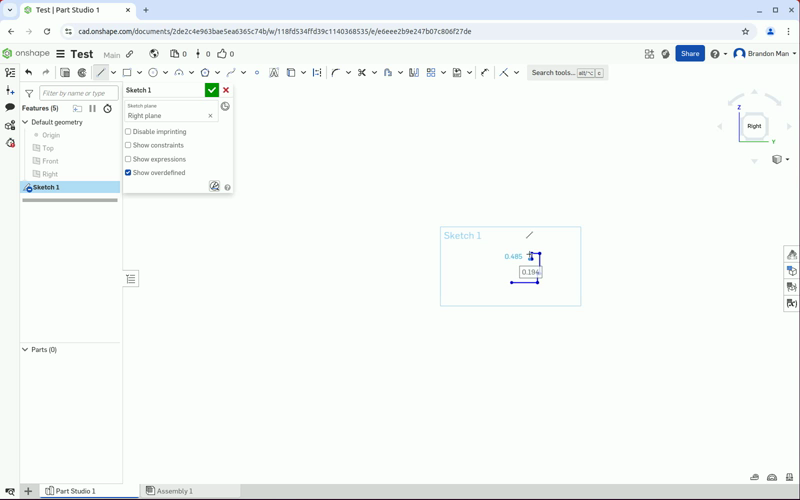
scroll(6)
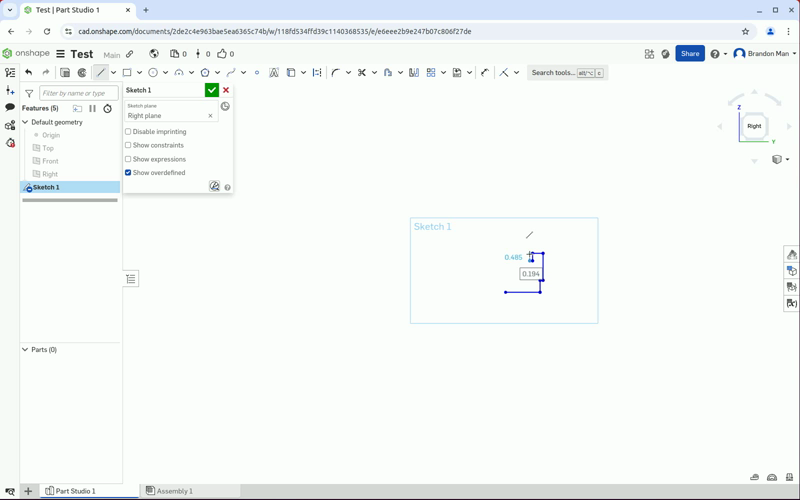
scroll(6)
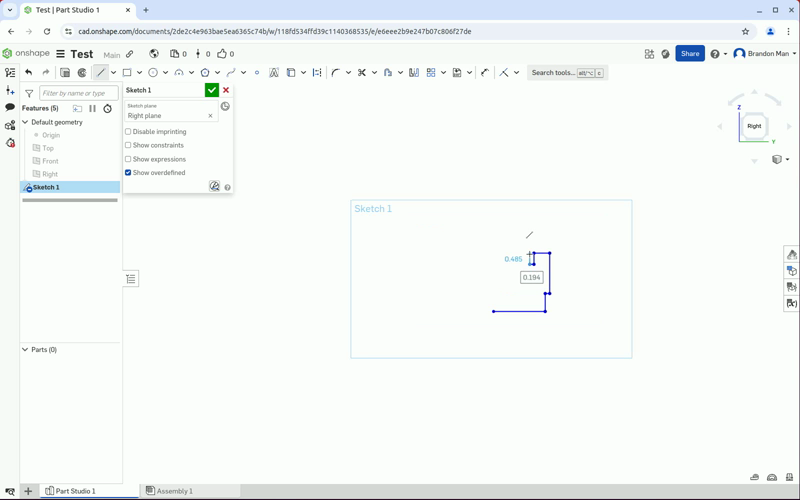
scroll(6)
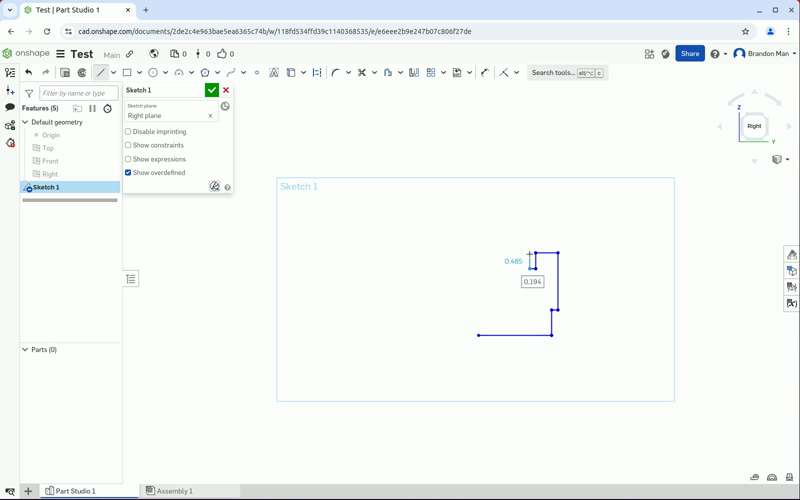
scroll(6)
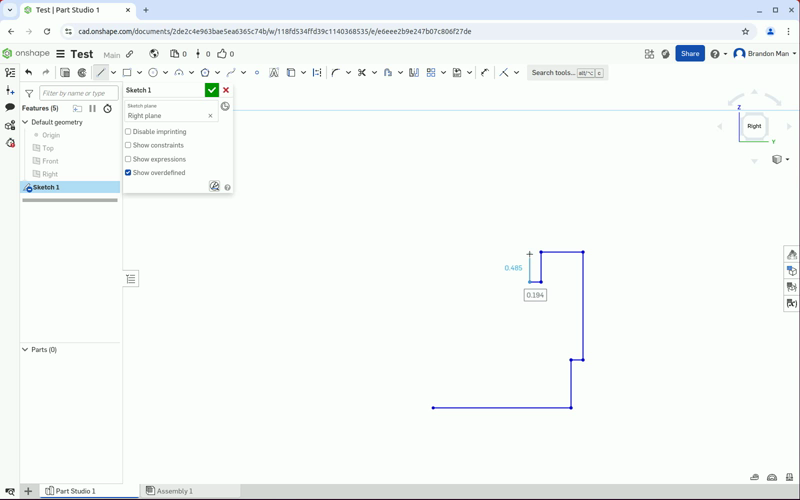
click(529, 253)
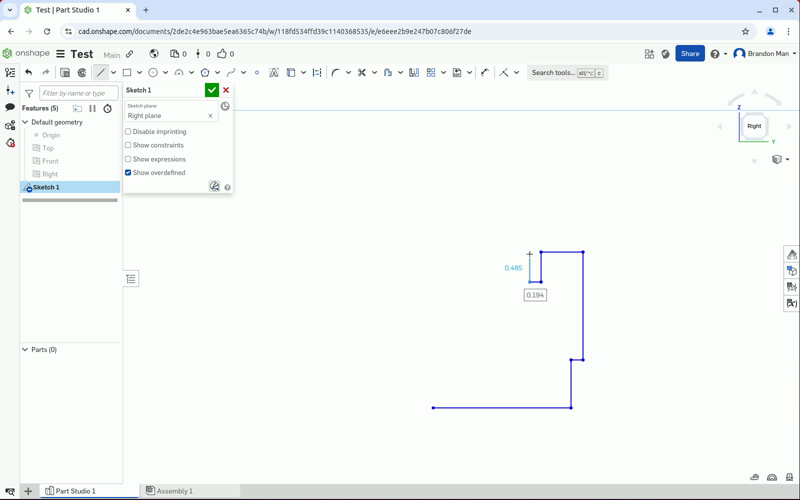
scroll(-6)
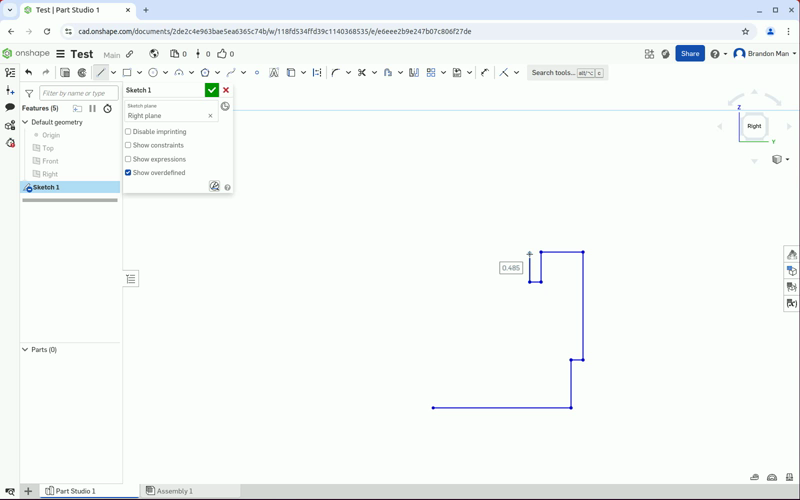
scroll(-6)
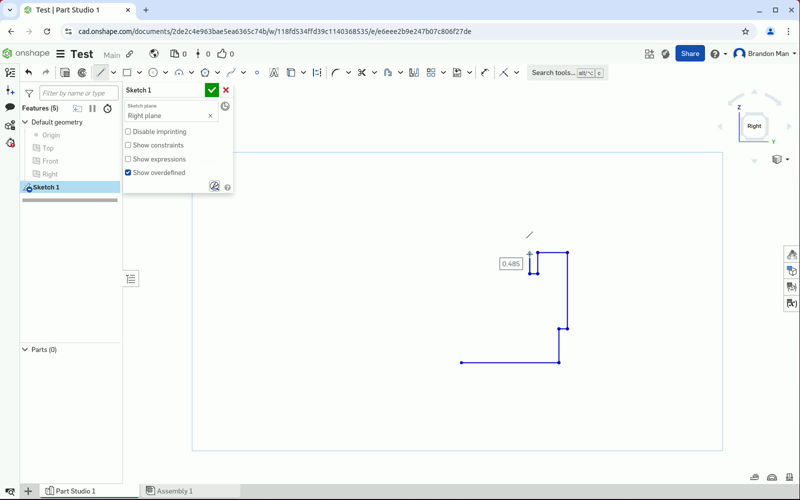
scroll(-6)
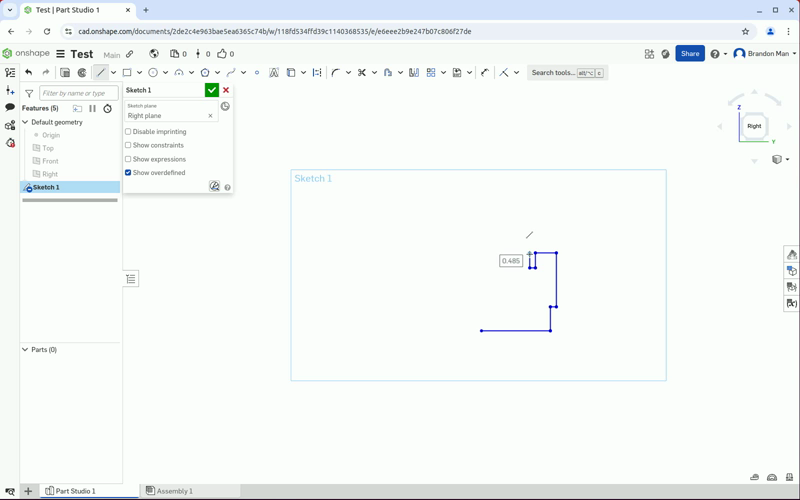
scroll(-6)
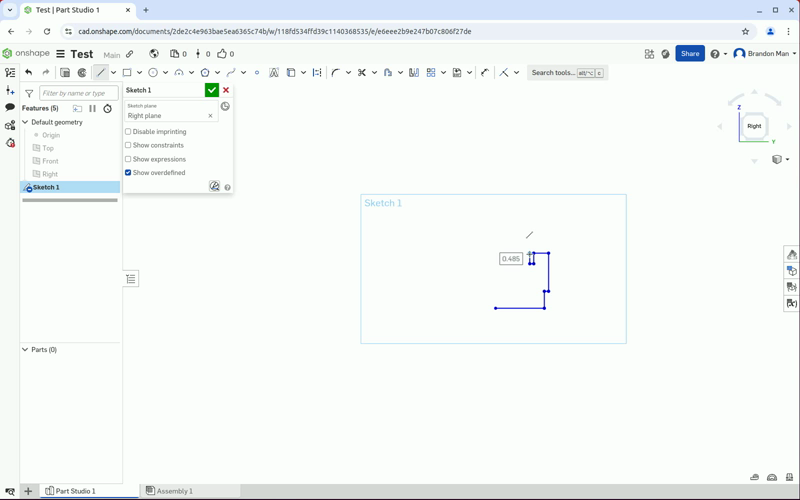
scroll(-6)
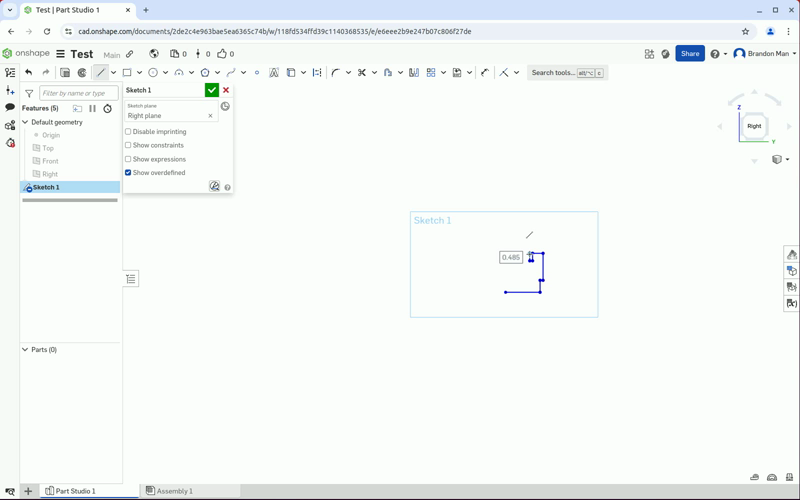
scroll(-6)
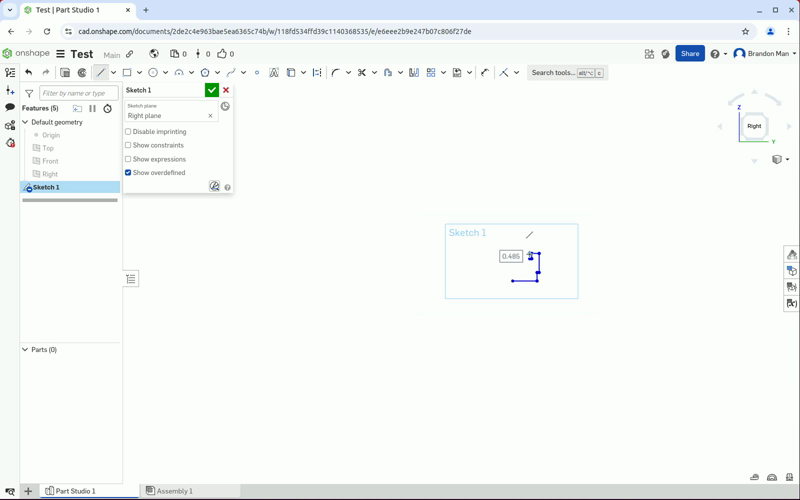
scroll(-6)
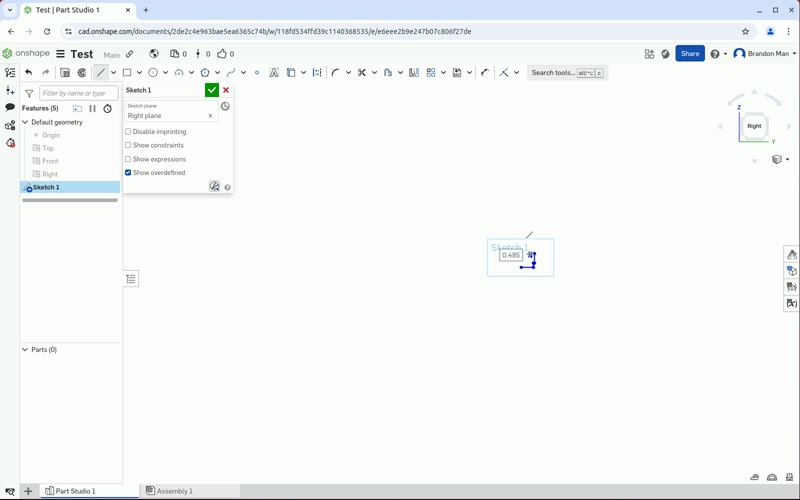
key_up(shift)
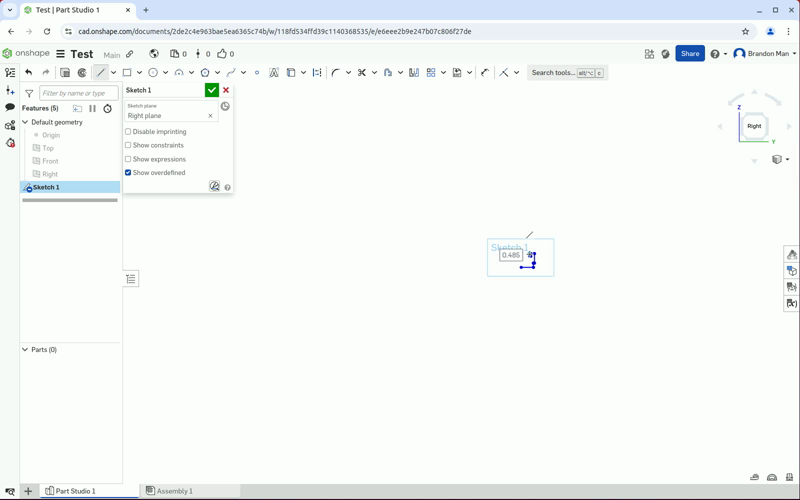
key_down(shift)
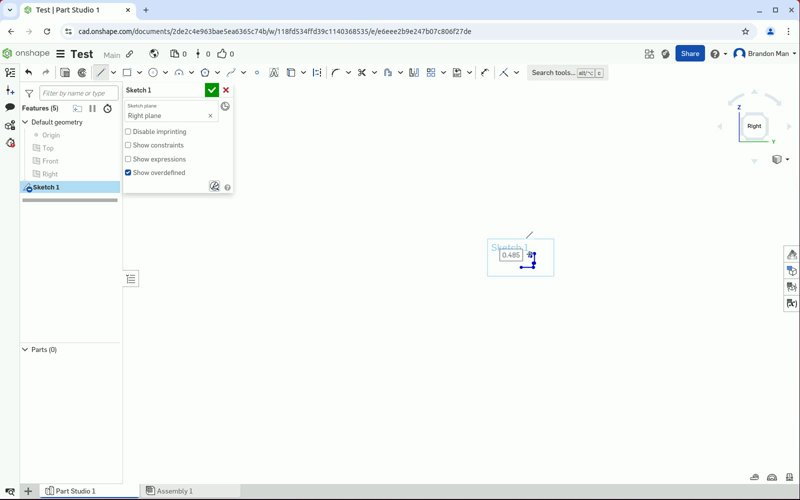
mouse_move(559, 253)
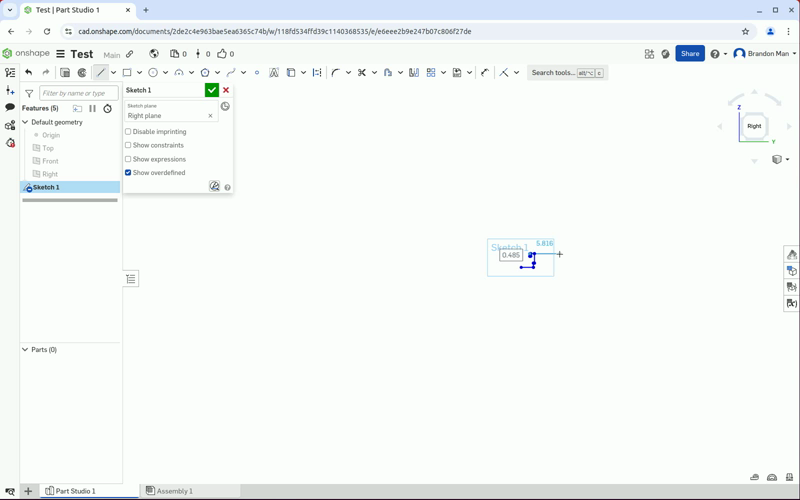
mouse_move(526, 253)
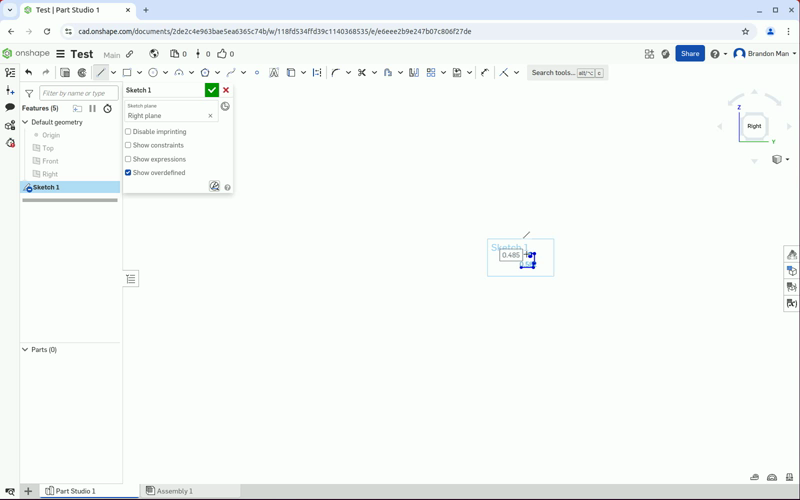
scroll(6)
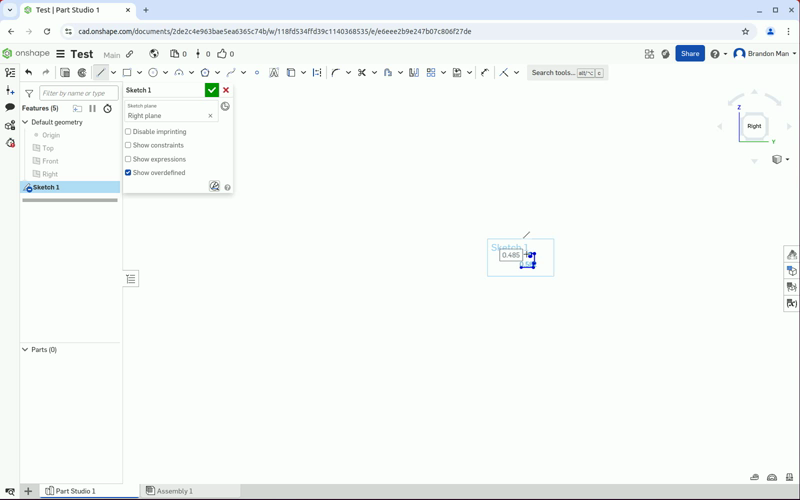
scroll(6)
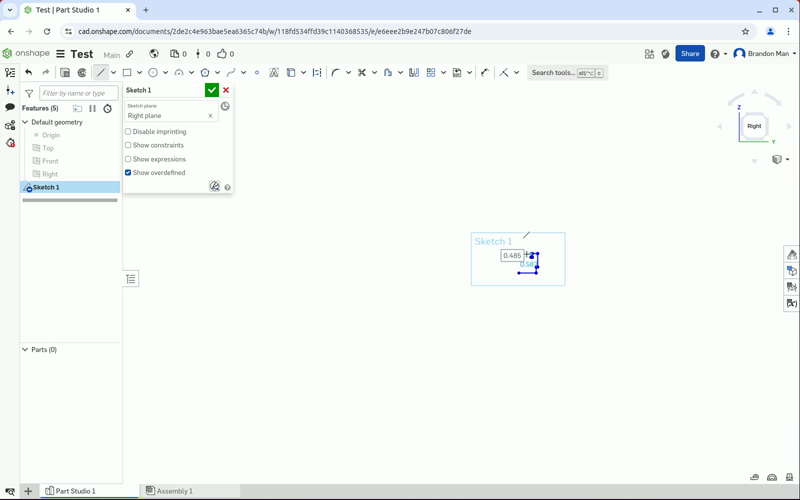
scroll(6)
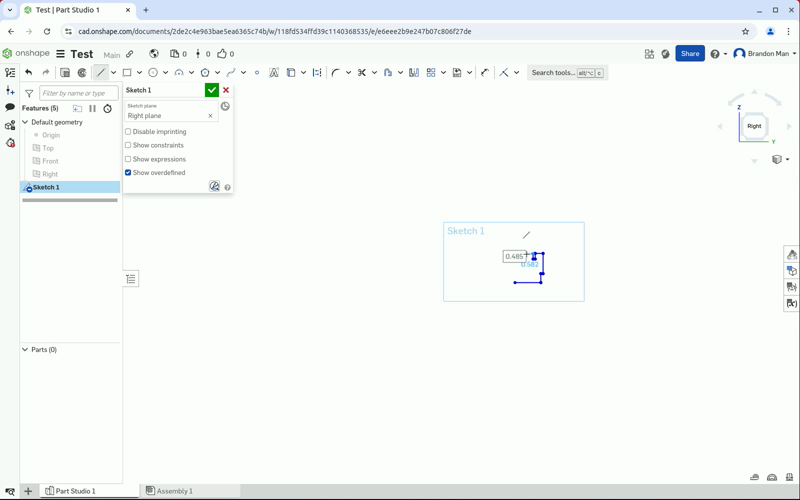
scroll(6)
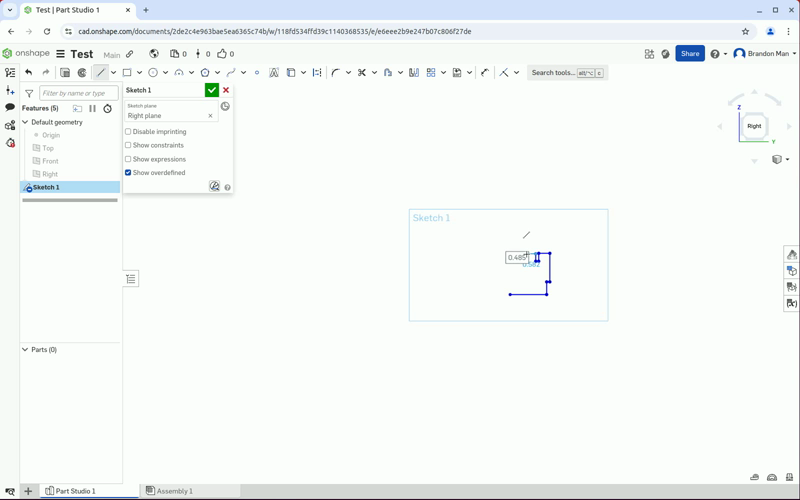
scroll(6)
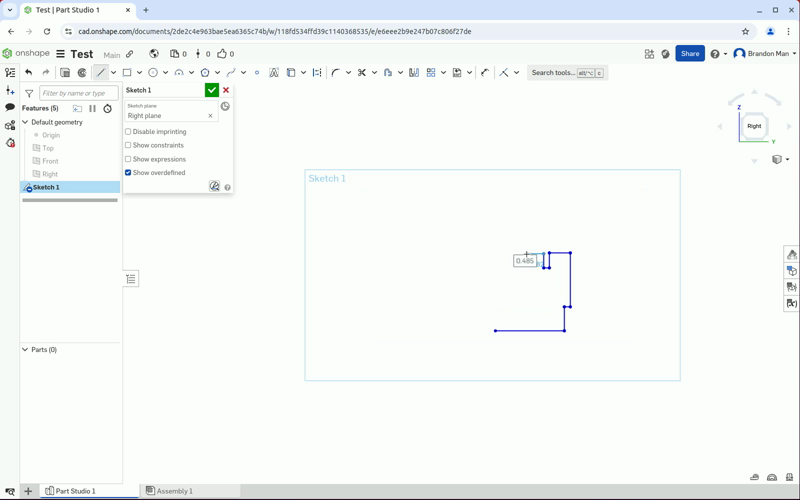
scroll(6)
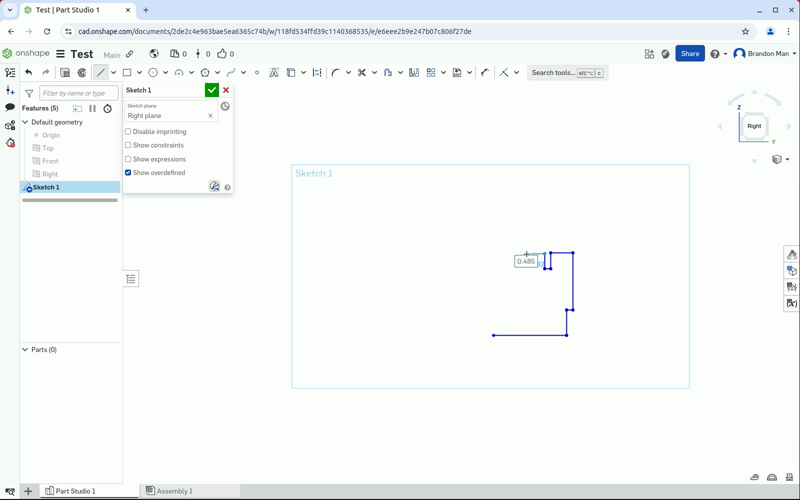
scroll(6)
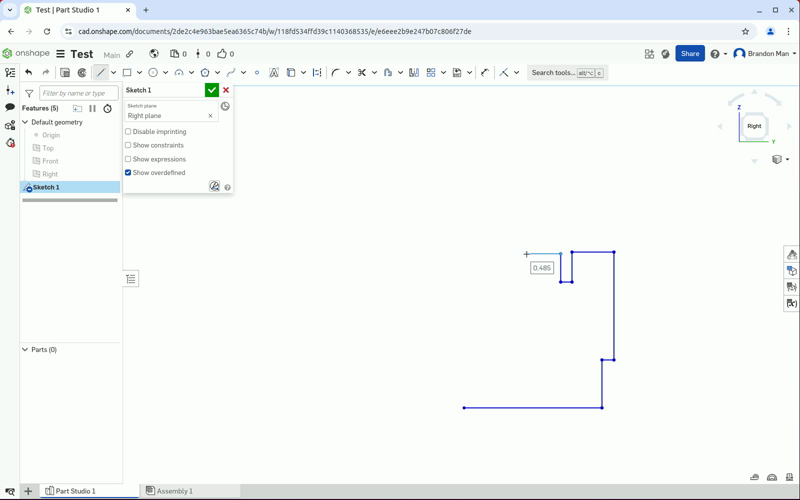
click(526, 253)
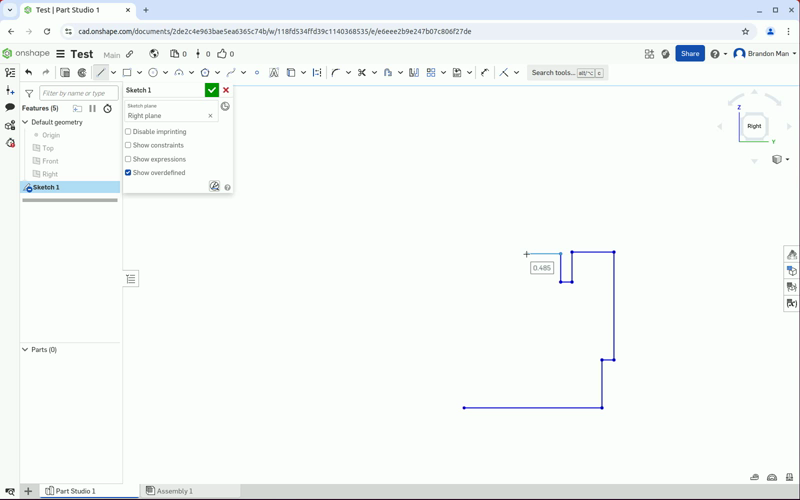
scroll(-6)
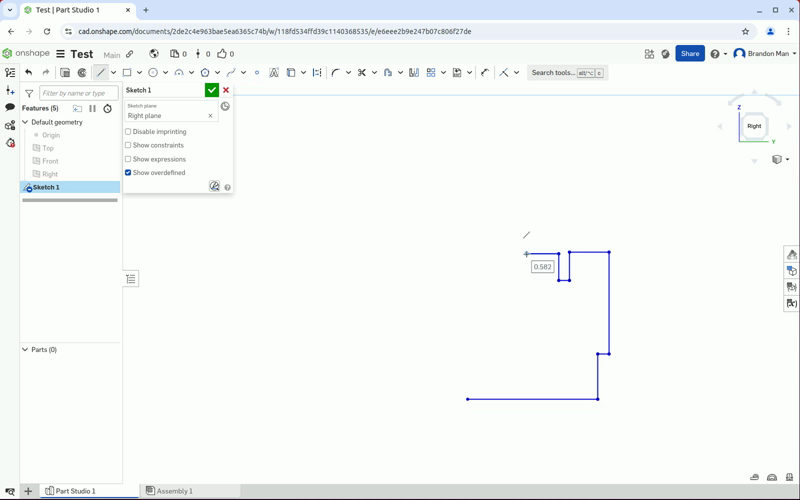
scroll(-6)
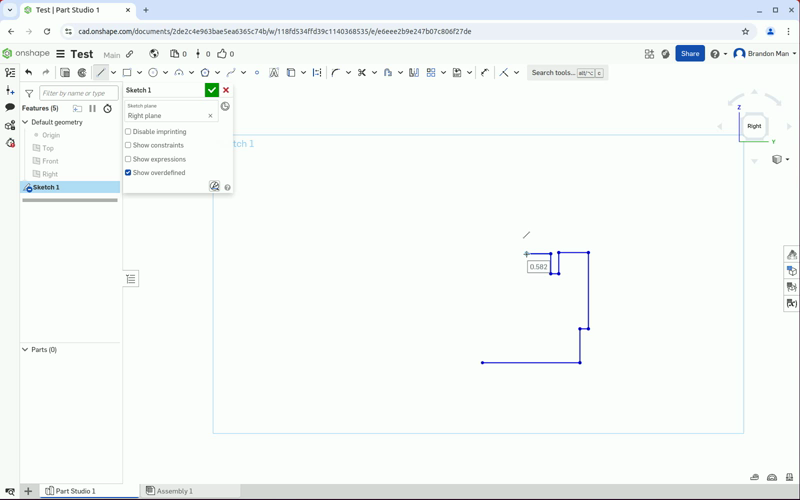
scroll(-6)
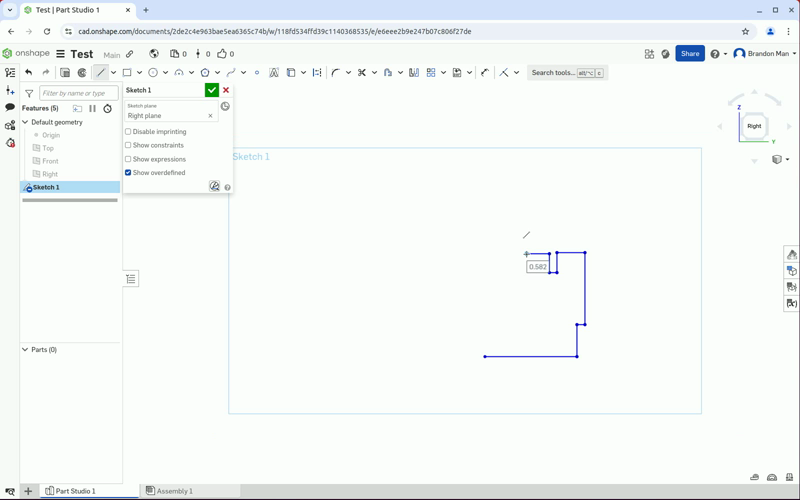
scroll(-6)
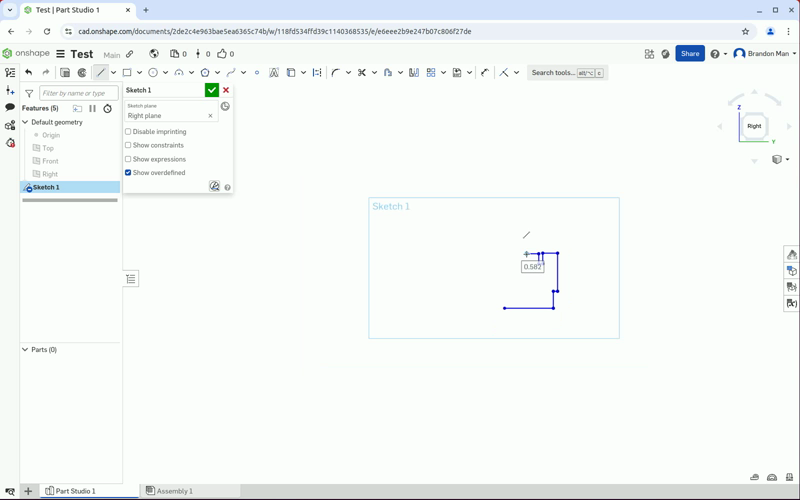
scroll(-6)
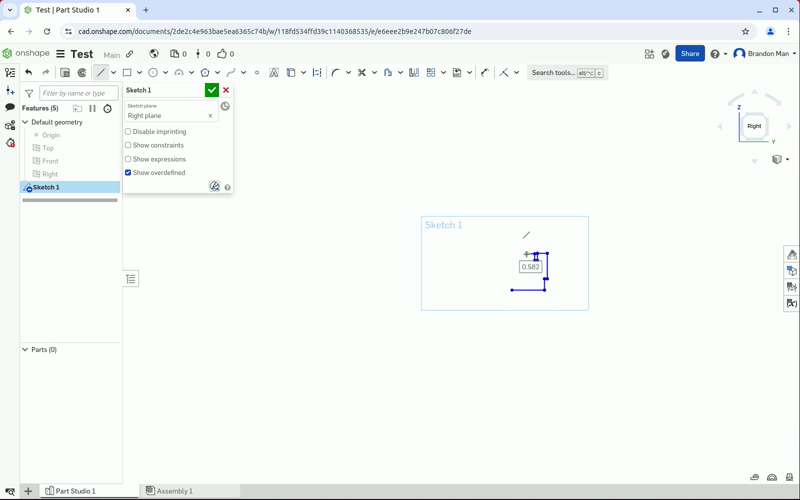
scroll(-6)
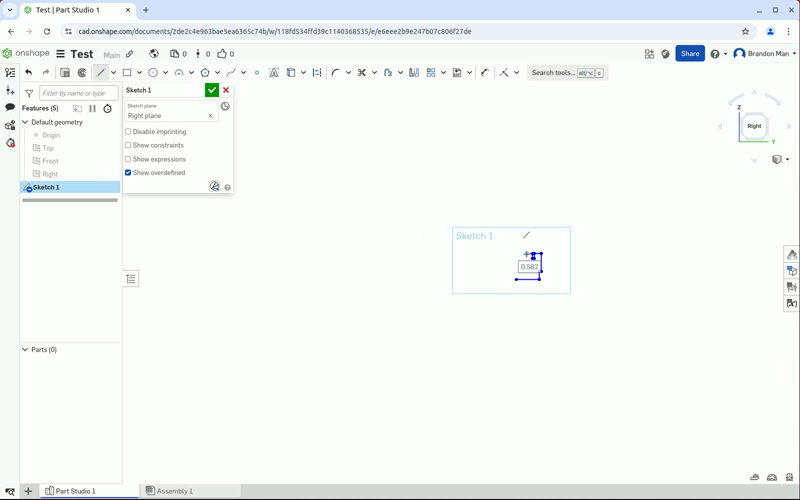
scroll(-6)
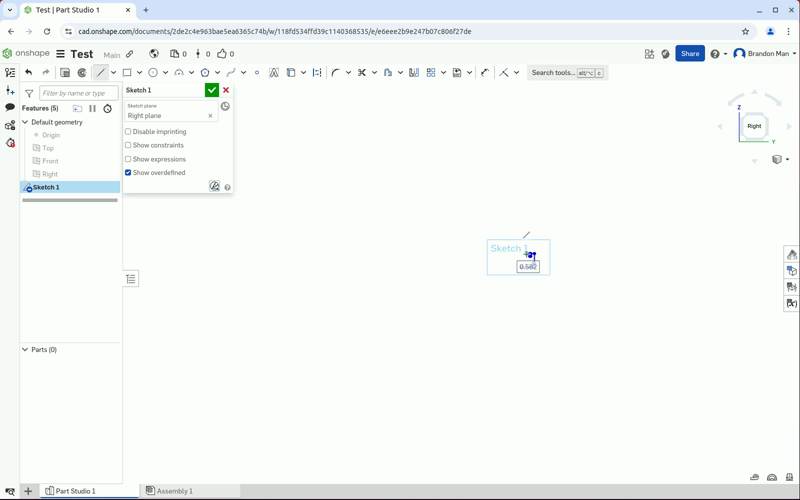
key_up(shift)
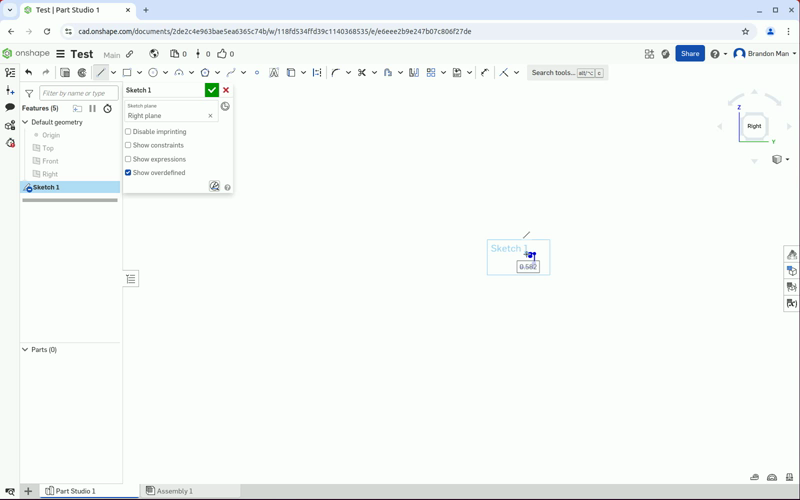
key_down(shift)
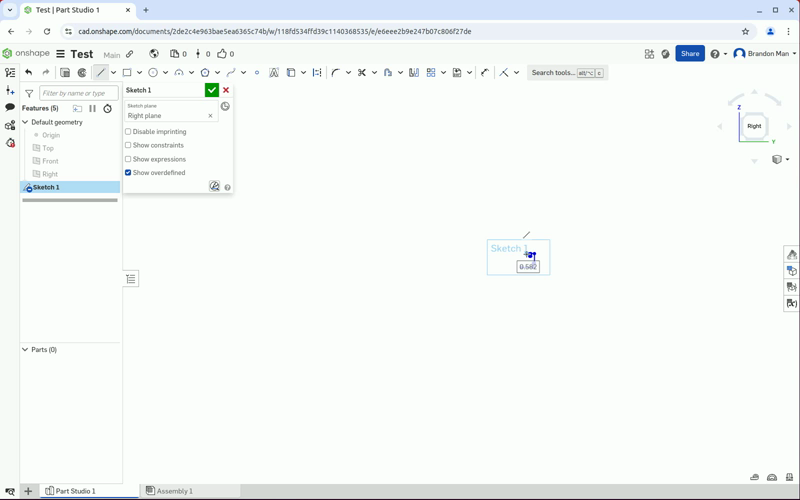
mouse_move(556, 253)
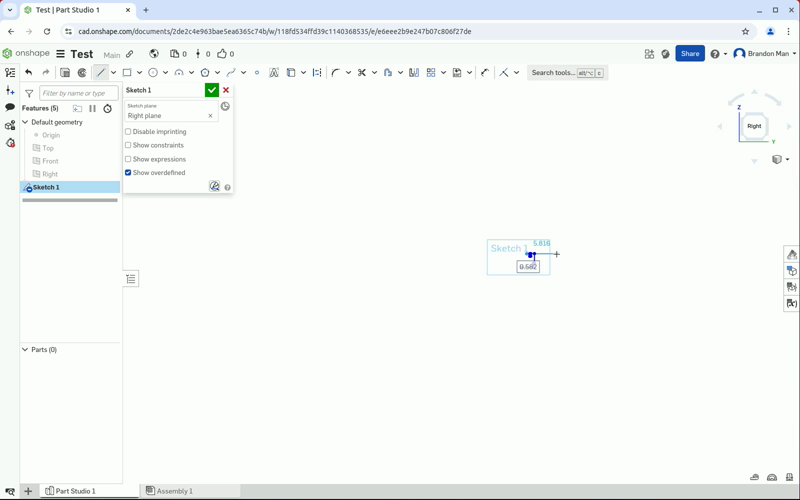
mouse_move(526, 241)
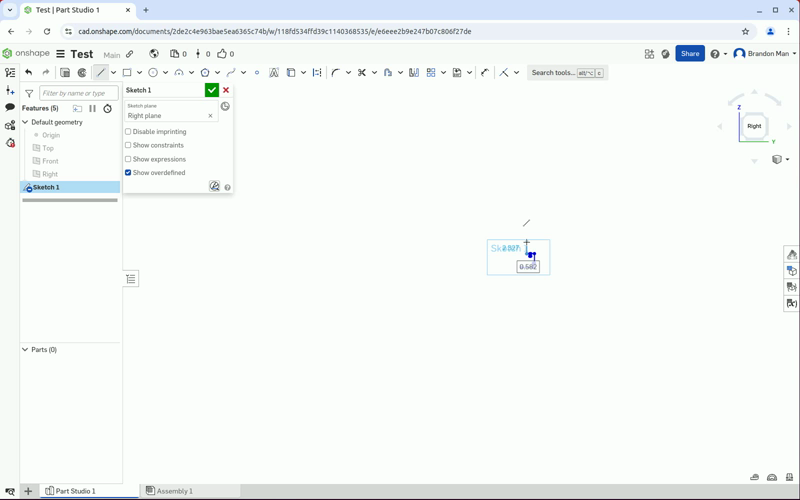
click(526, 241)
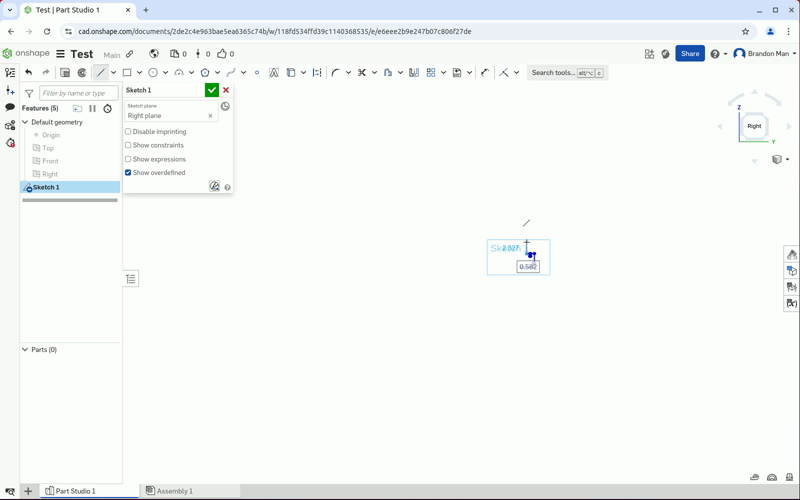
key_up(shift)
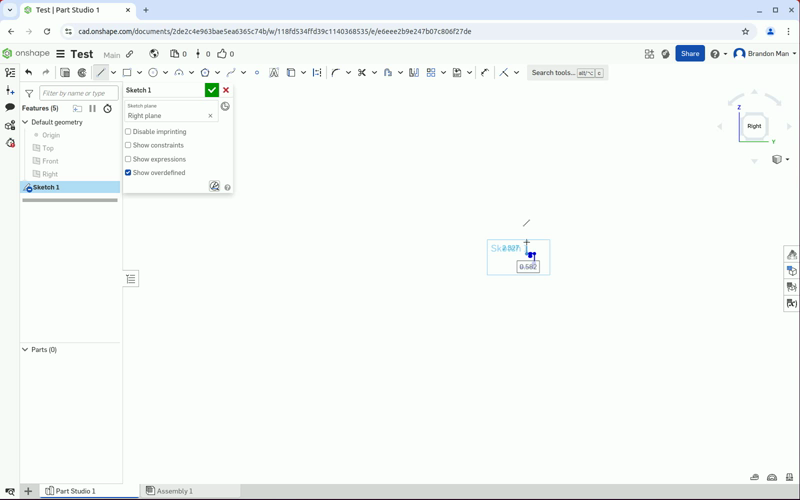
key_down(shift)
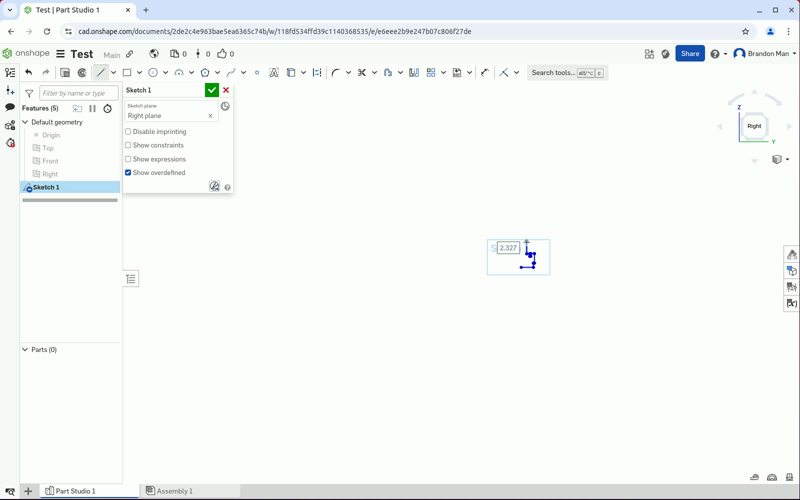
mouse_move(556, 241)
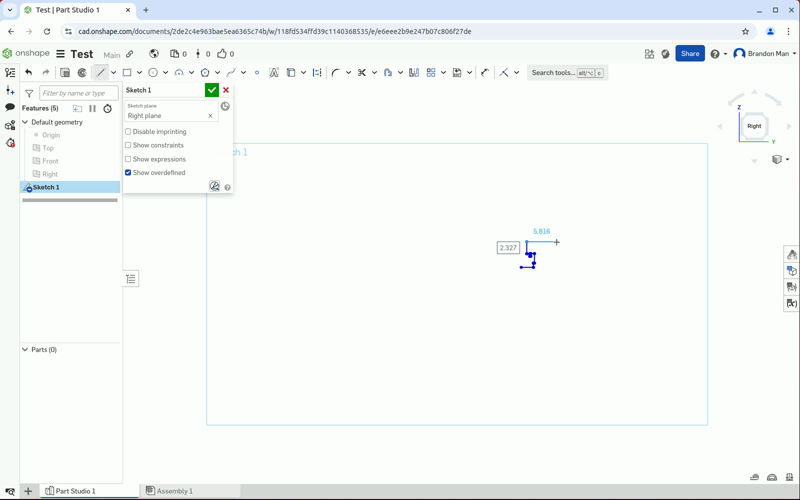
mouse_move(534, 241)
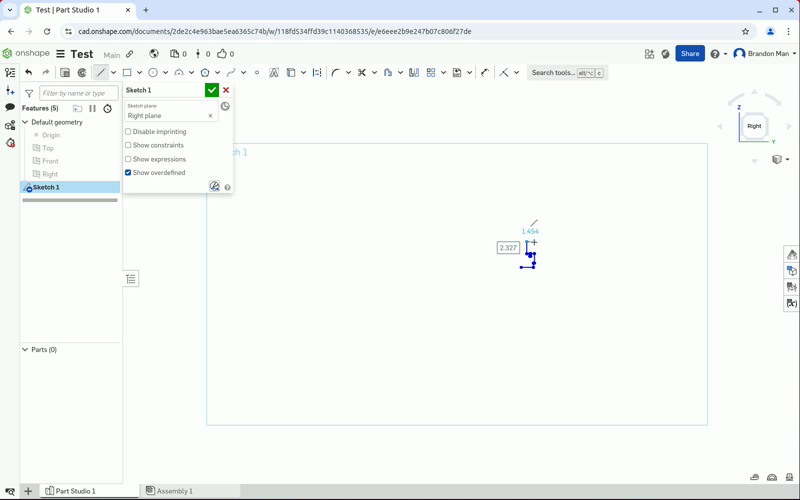
scroll(6)
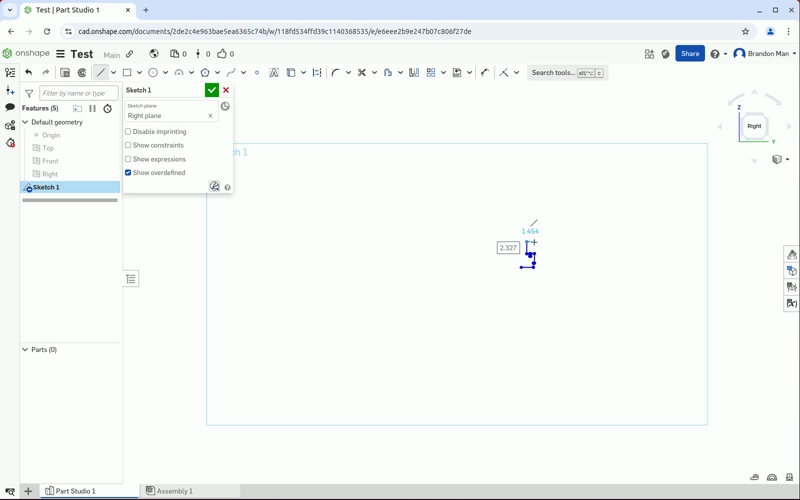
scroll(6)
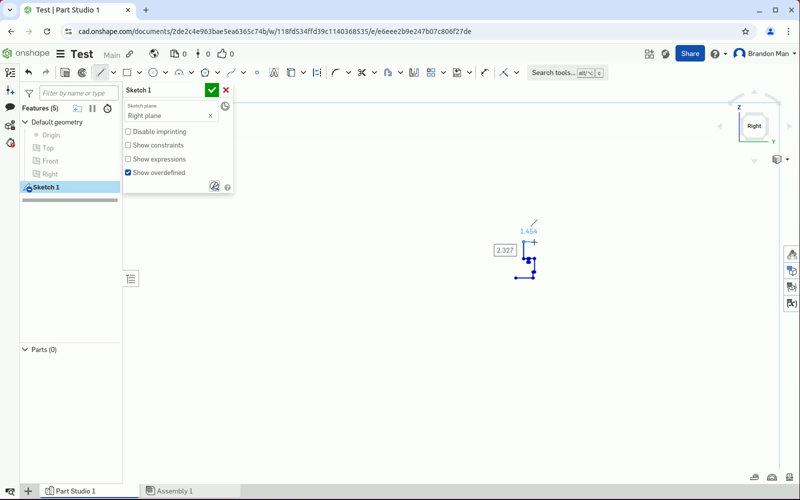
scroll(6)
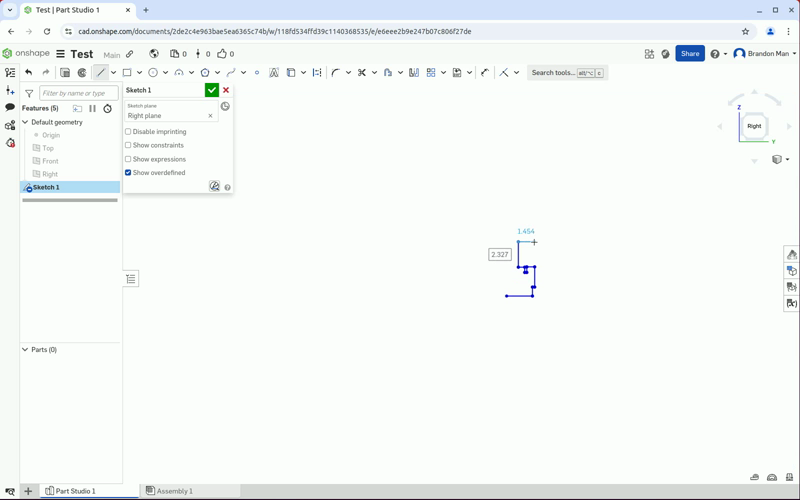
scroll(6)
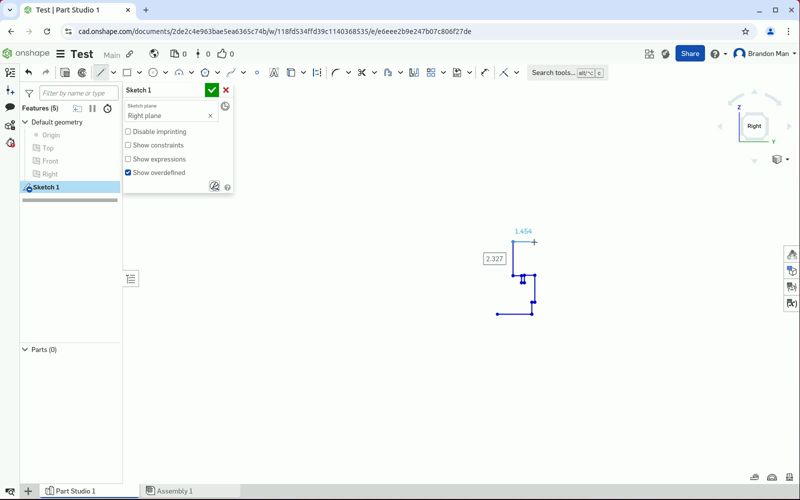
scroll(6)
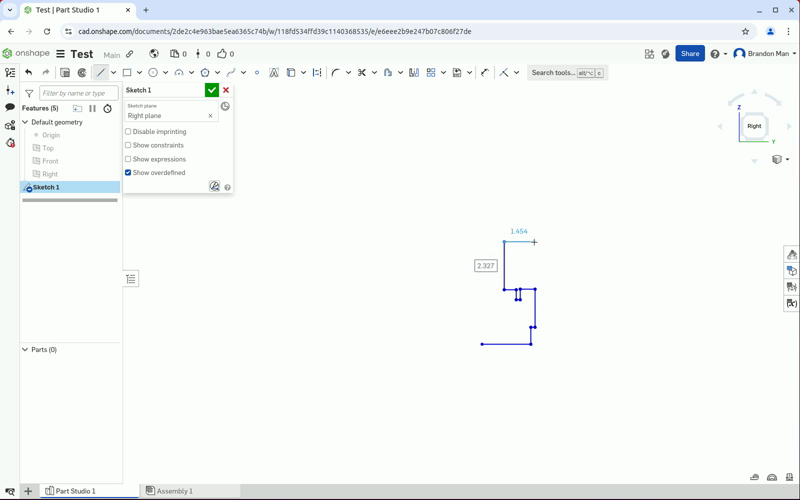
scroll(6)
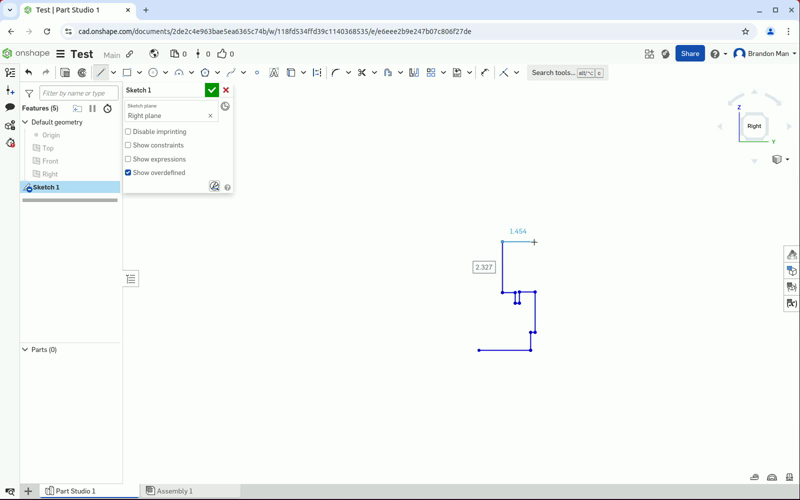
scroll(6)
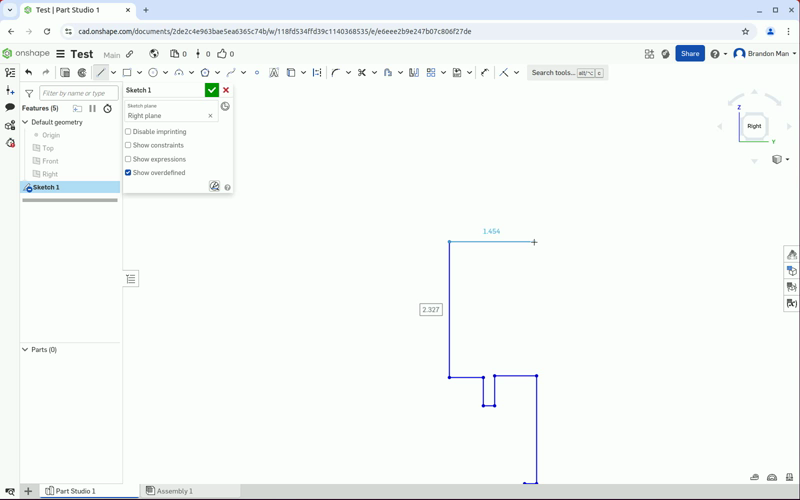
click(534, 241)
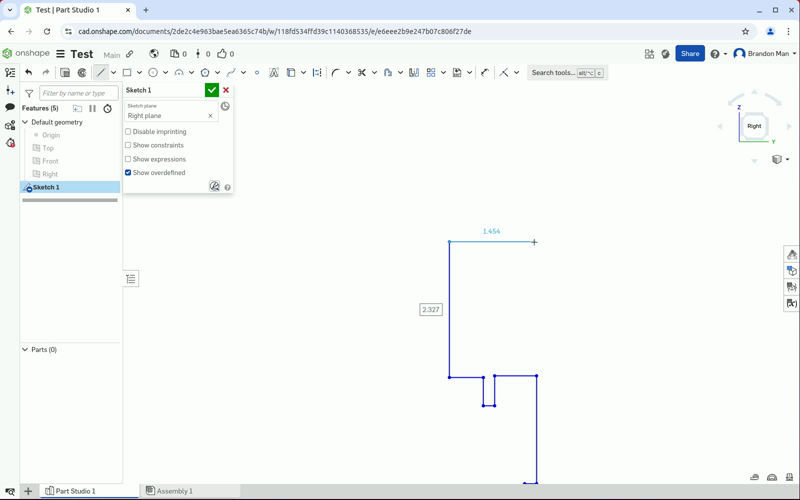
scroll(-6)
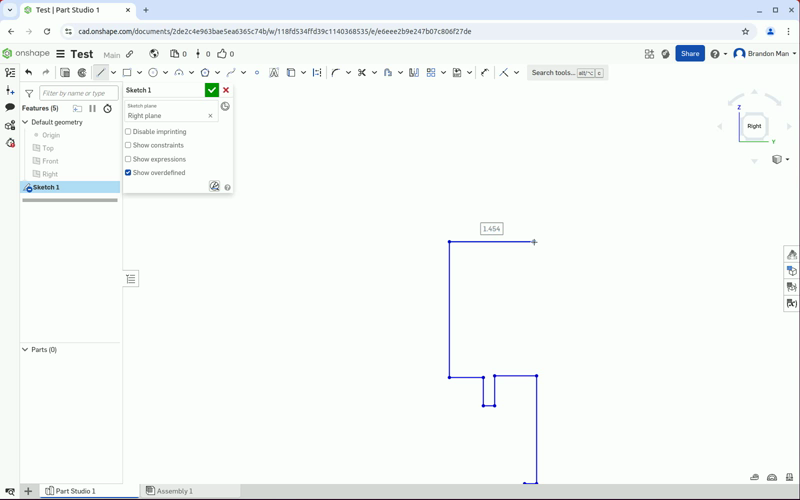
scroll(-6)
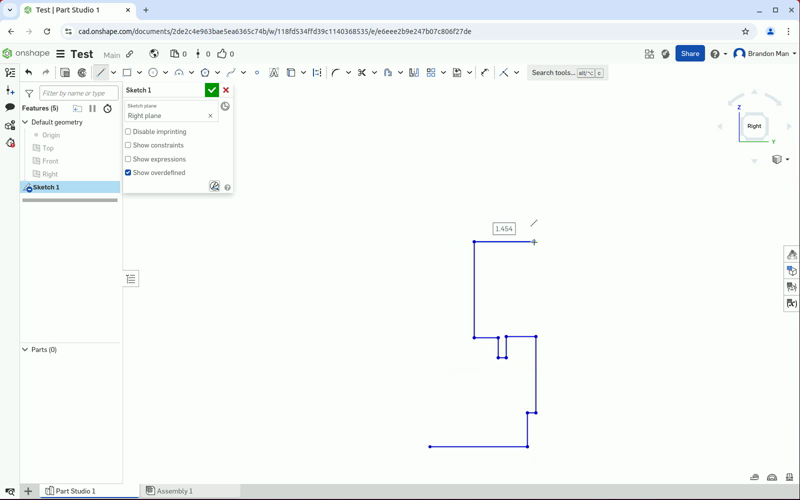
scroll(-6)
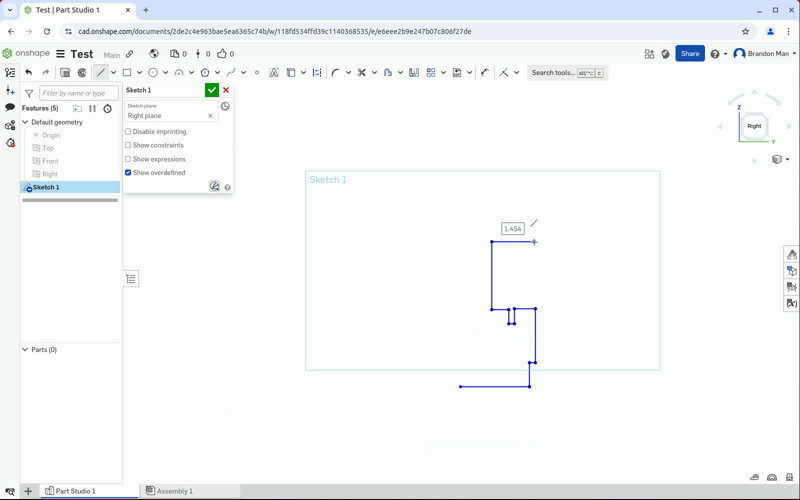
scroll(-6)
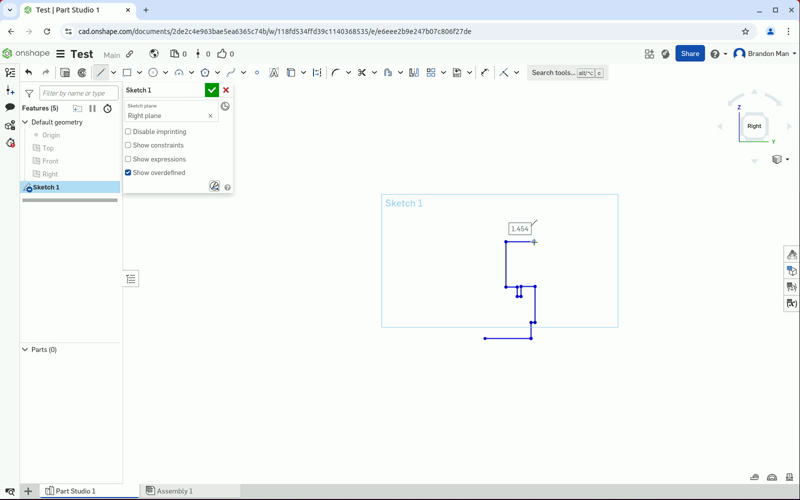
scroll(-6)
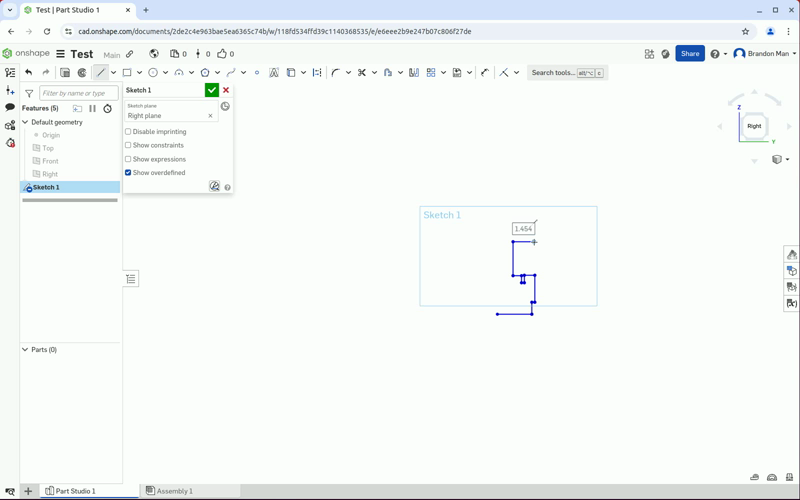
scroll(-6)
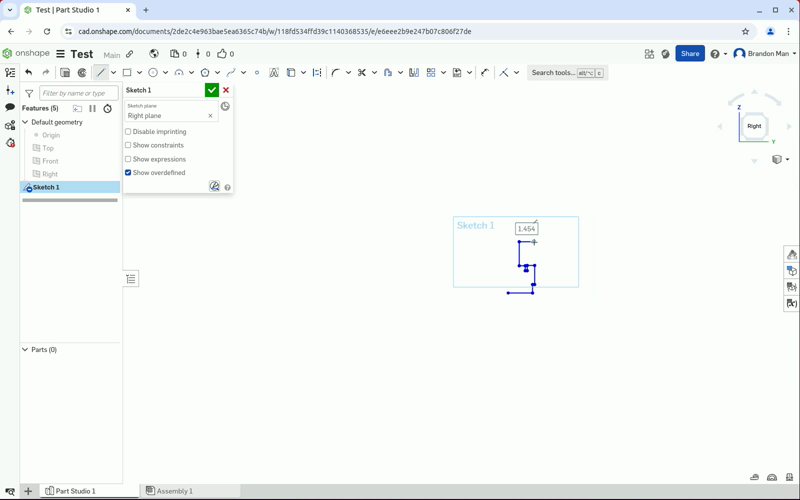
scroll(-6)
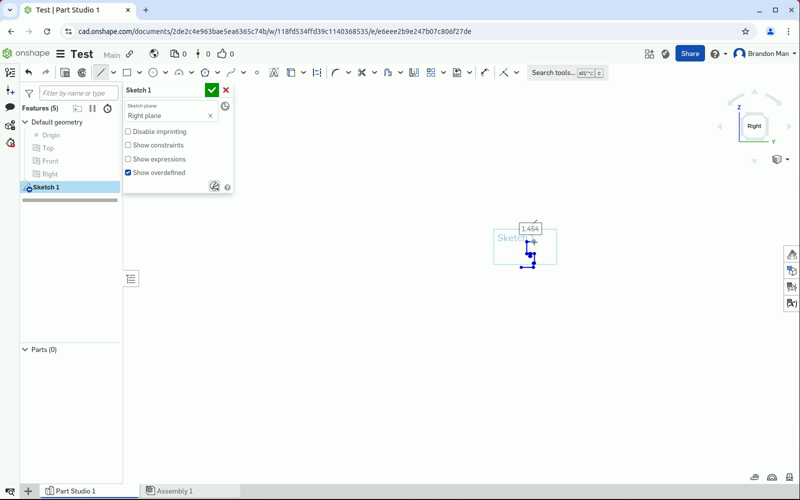
key_up(shift)
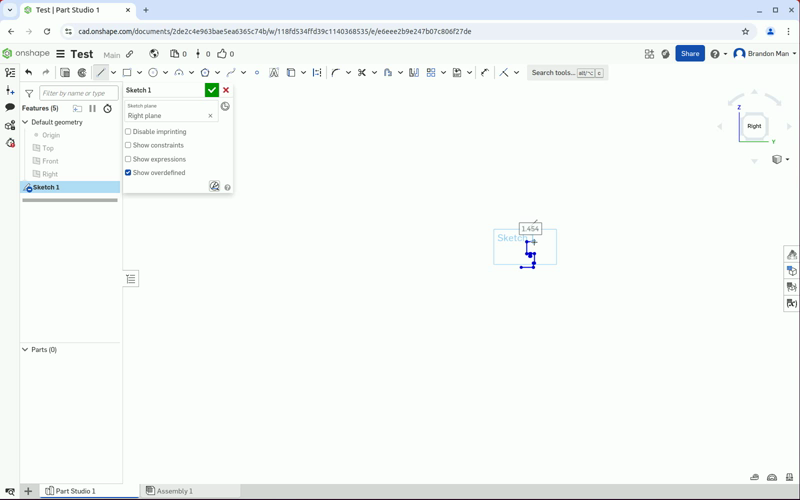
key_down(shift)
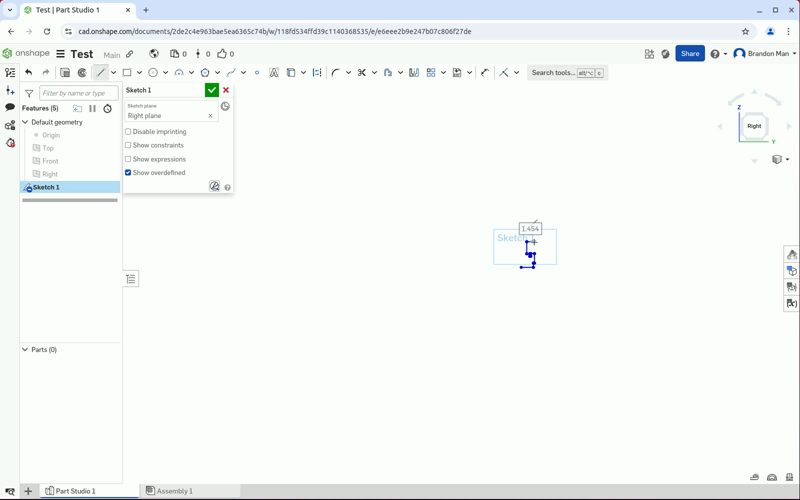
mouse_move(564, 241)
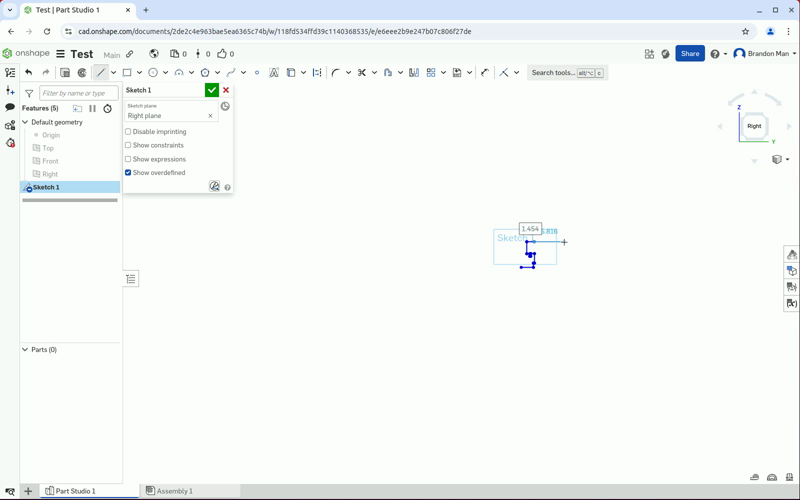
mouse_move(534, 235)
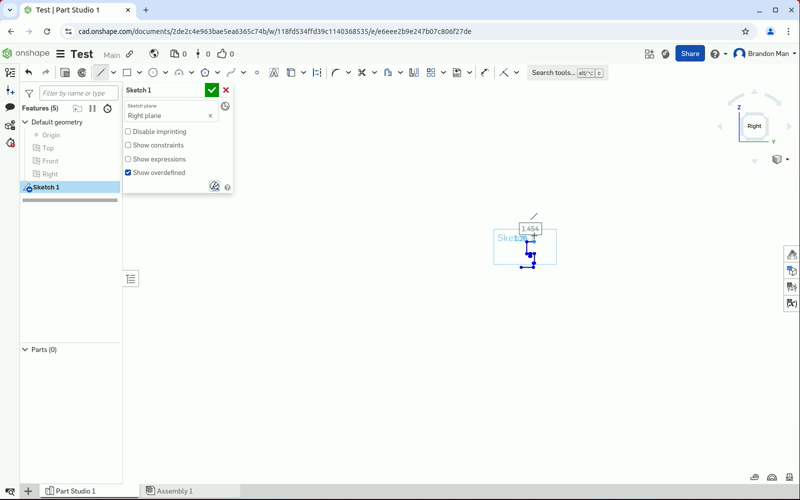
scroll(6)
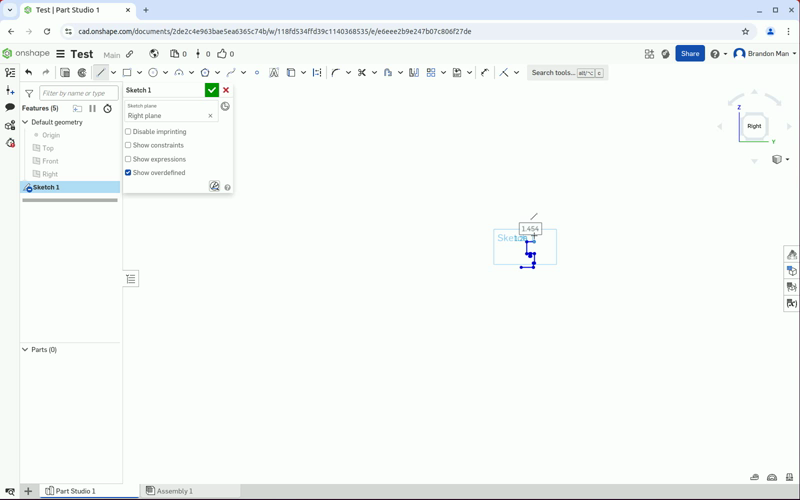
scroll(6)
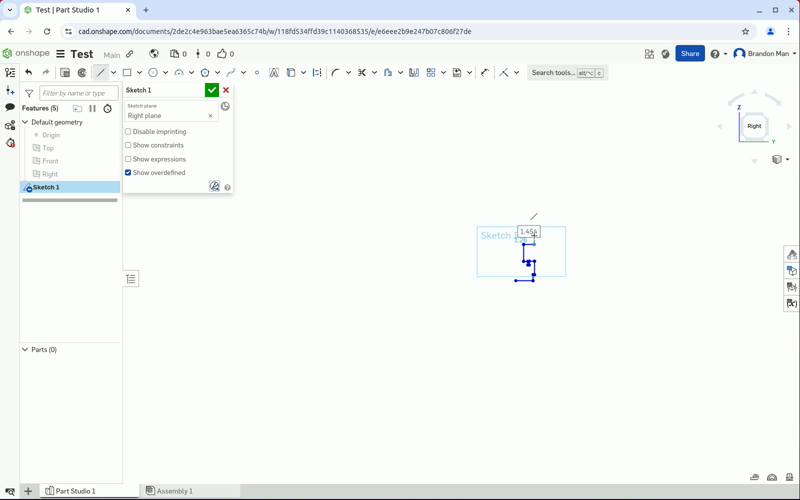
scroll(6)
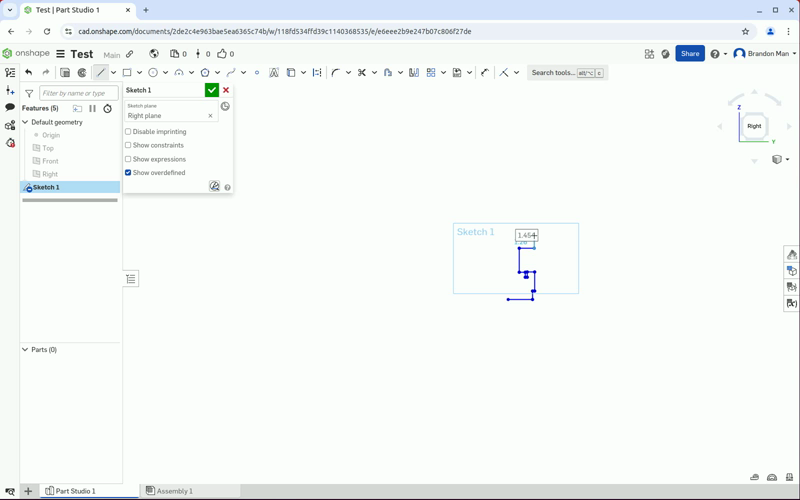
scroll(6)
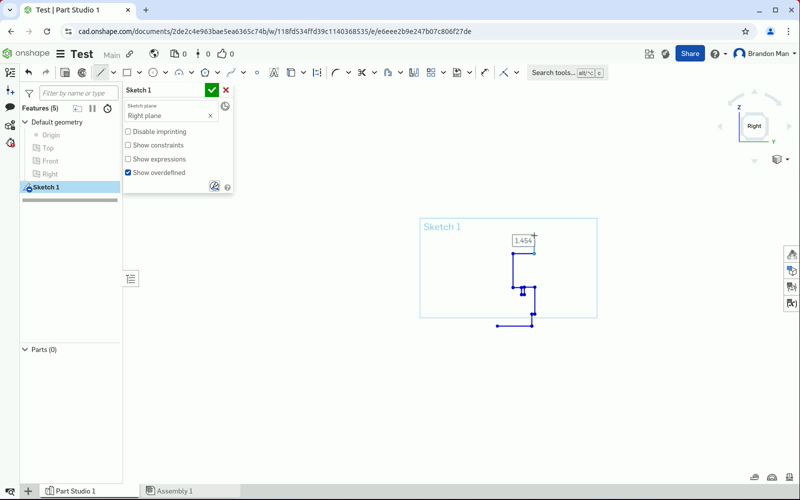
scroll(6)
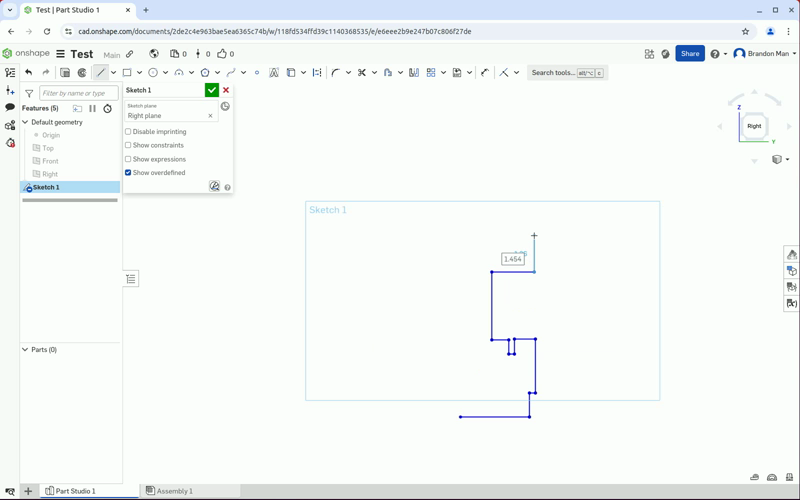
scroll(6)
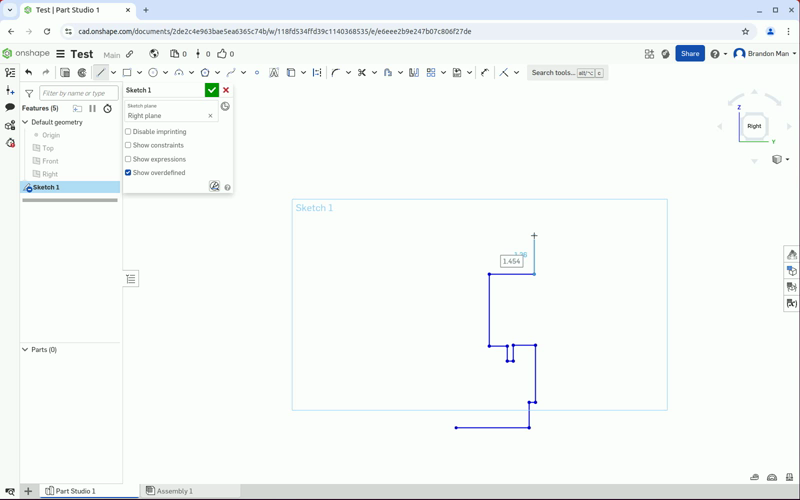
scroll(6)
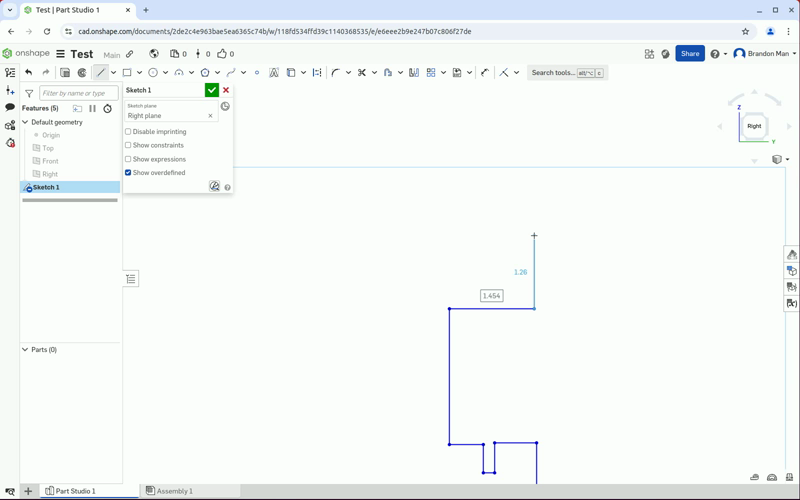
click(534, 235)
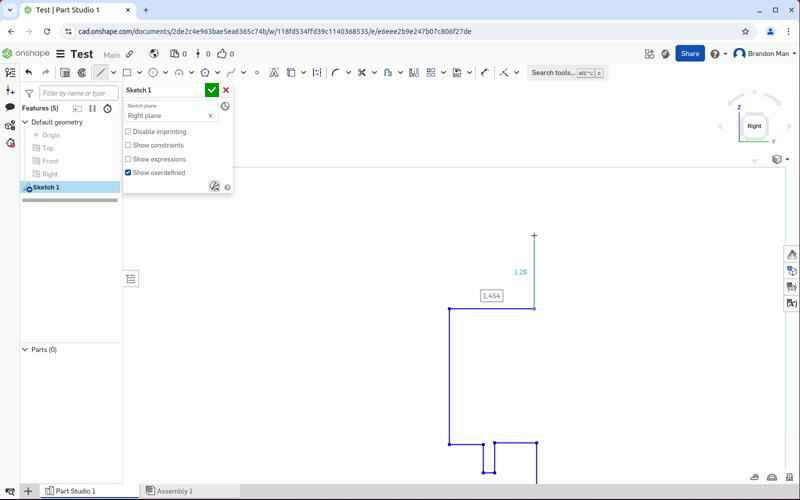
scroll(-6)
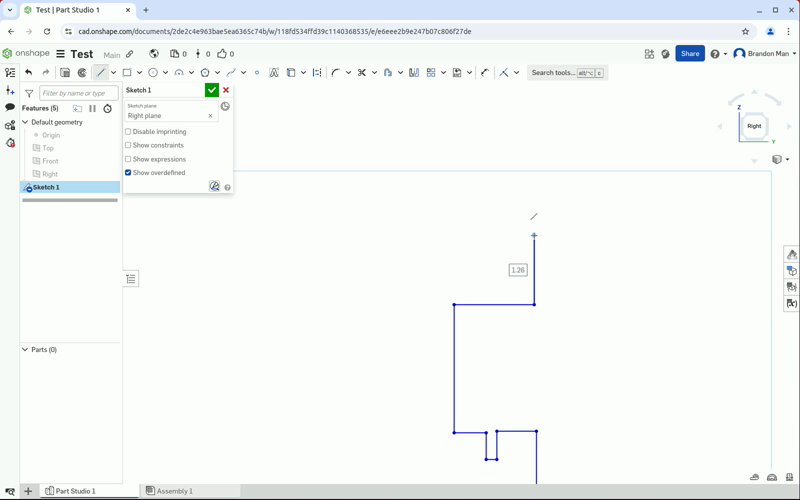
scroll(-6)
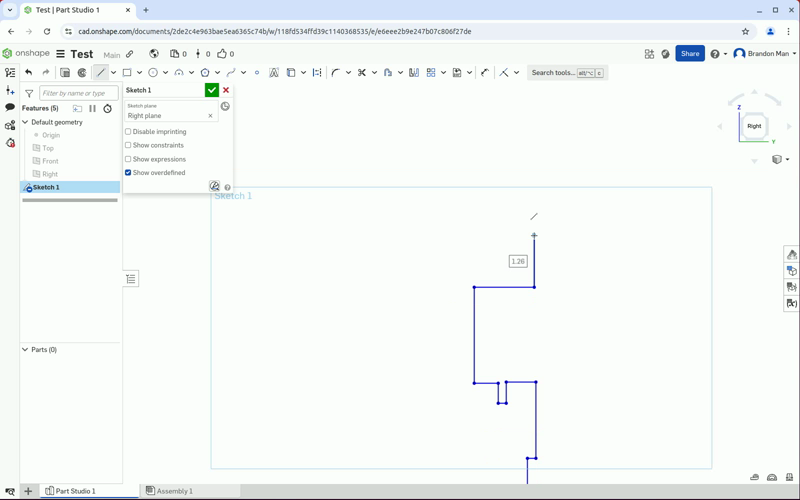
scroll(-6)
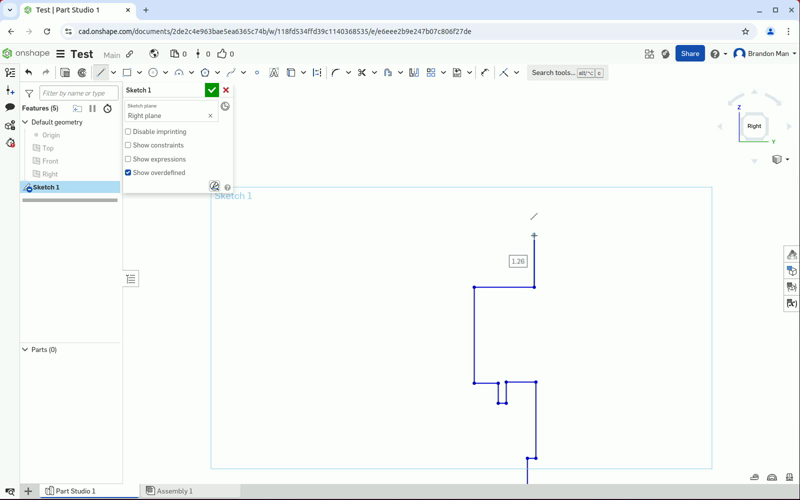
scroll(-6)
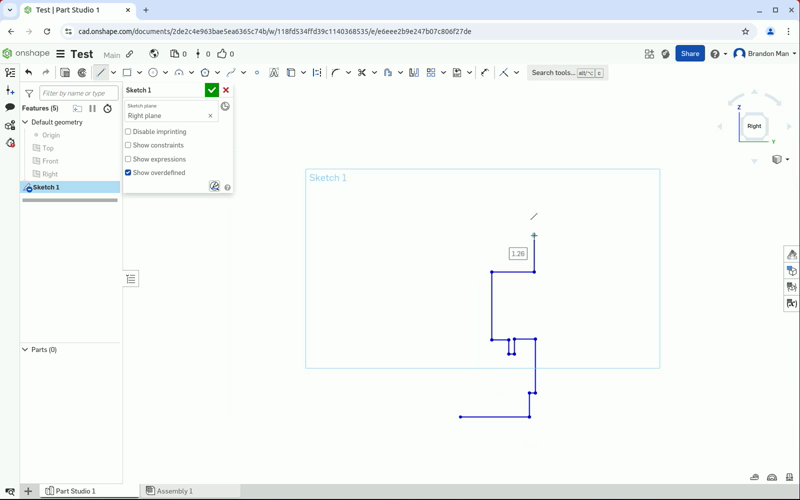
scroll(-6)
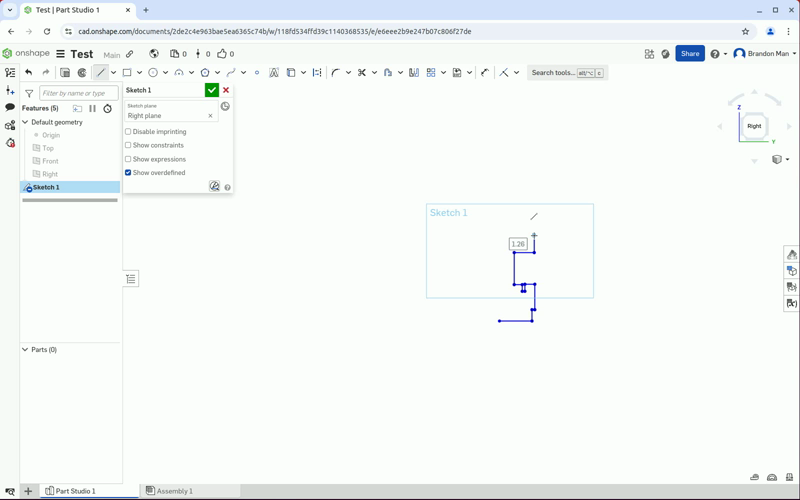
scroll(-6)
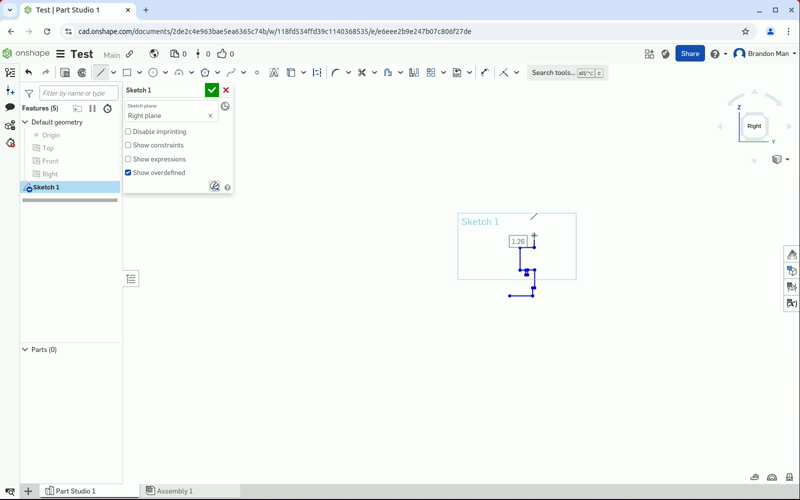
scroll(-6)
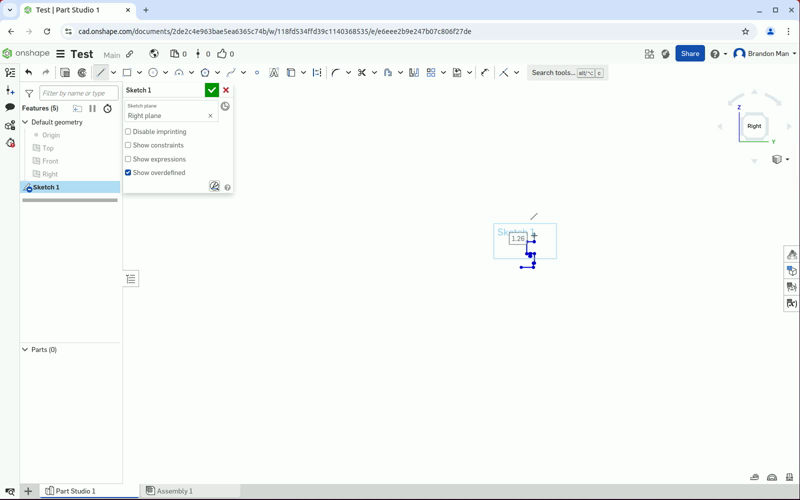
key_up(shift)
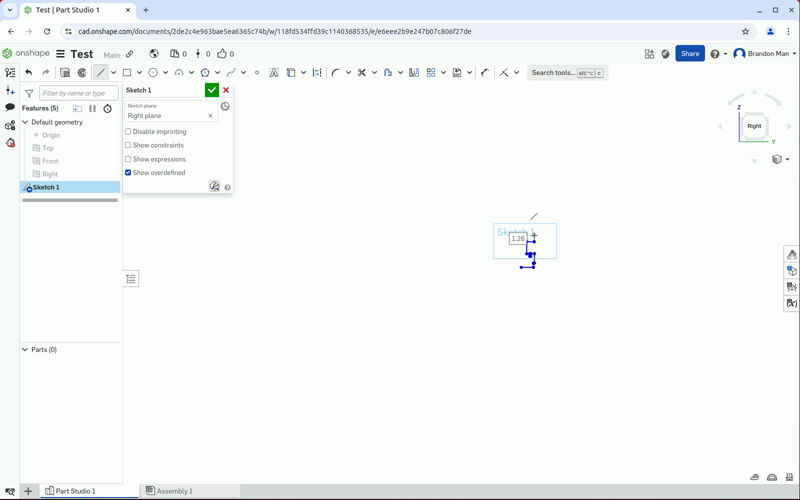
key_down(shift)
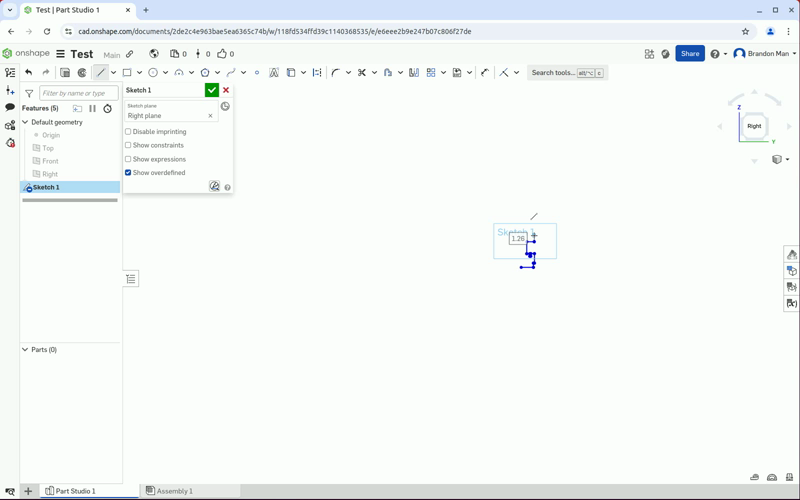
mouse_move(564, 235)
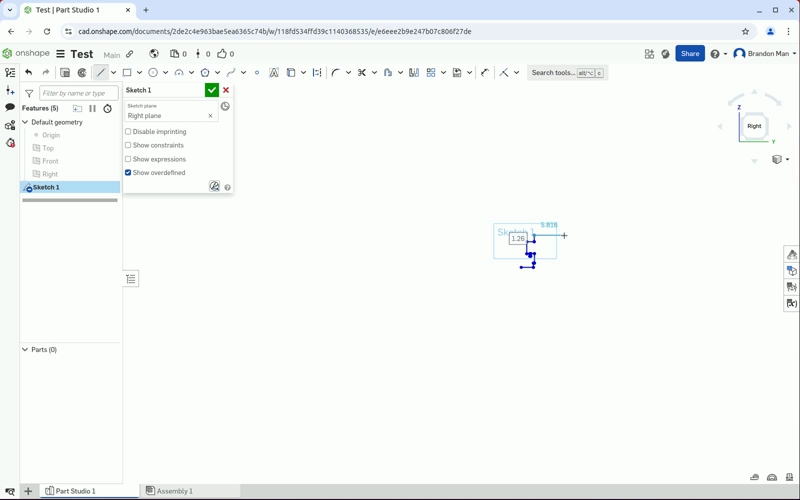
mouse_move(521, 235)
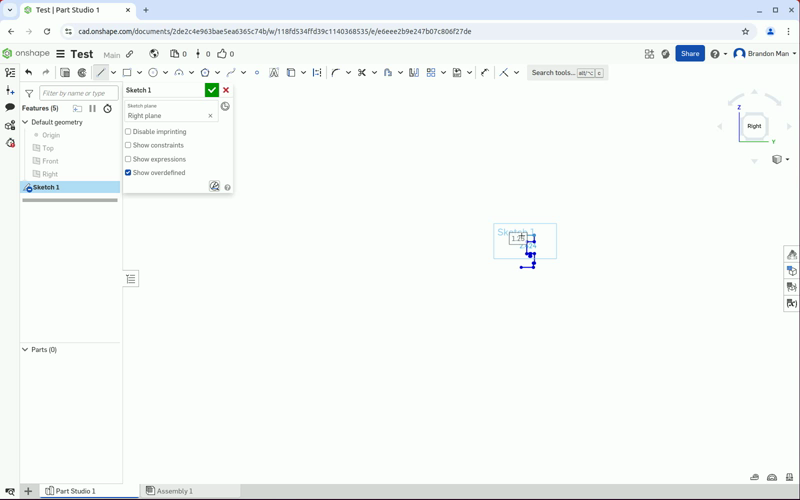
click(521, 235)
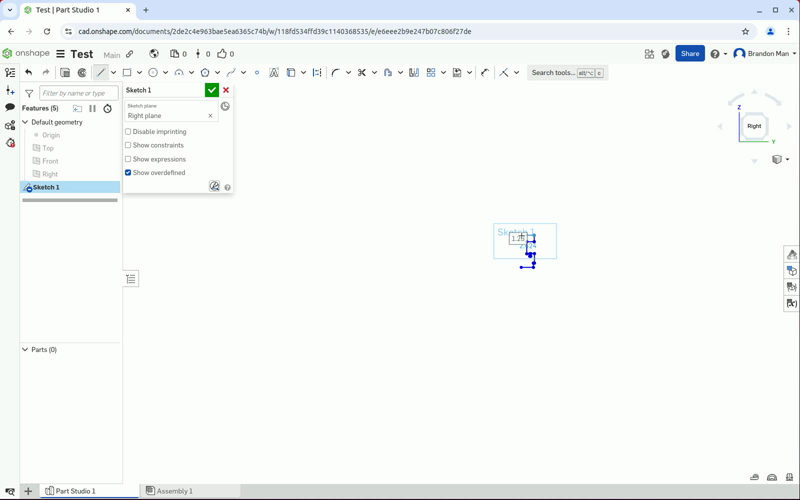
key_up(shift)
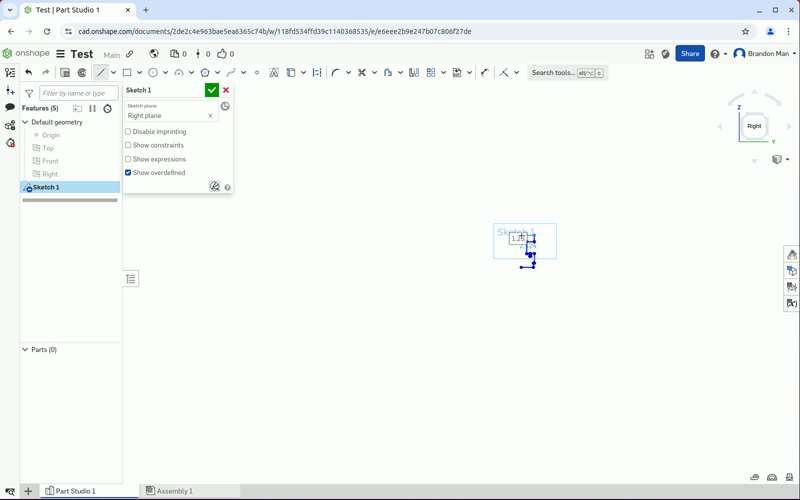
mouse_move(551, 235)
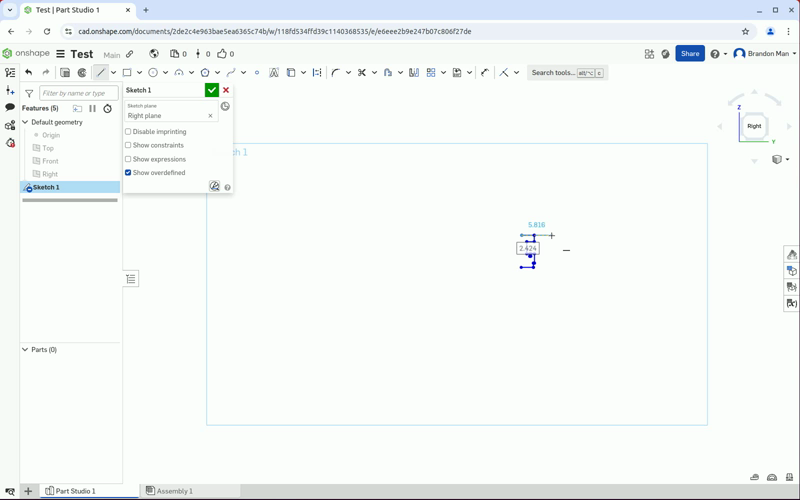
key_down(shift)
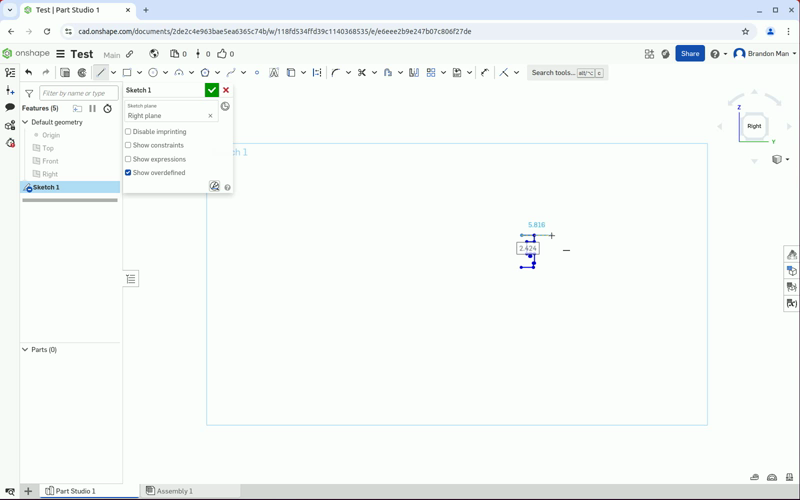
mouse_move(521, 266)
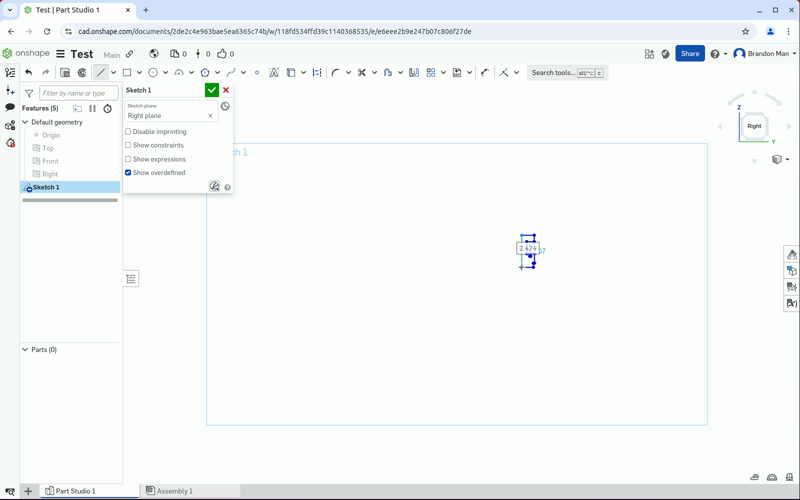
key_up(shift)
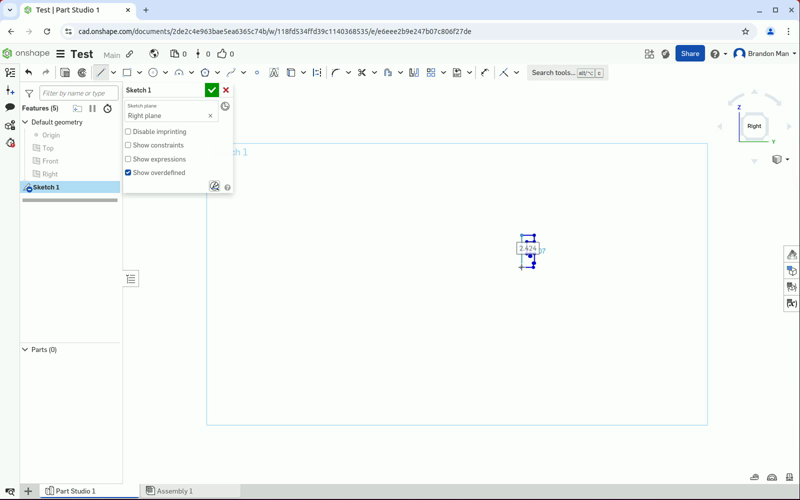
click(521, 266)
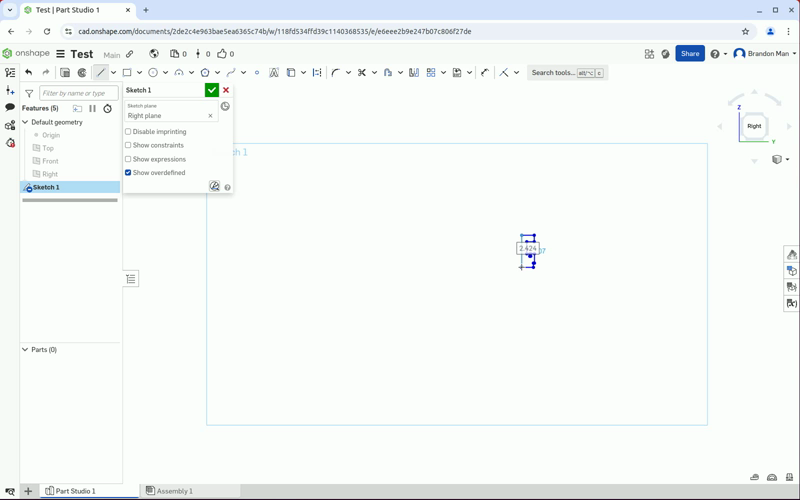
key(esc)
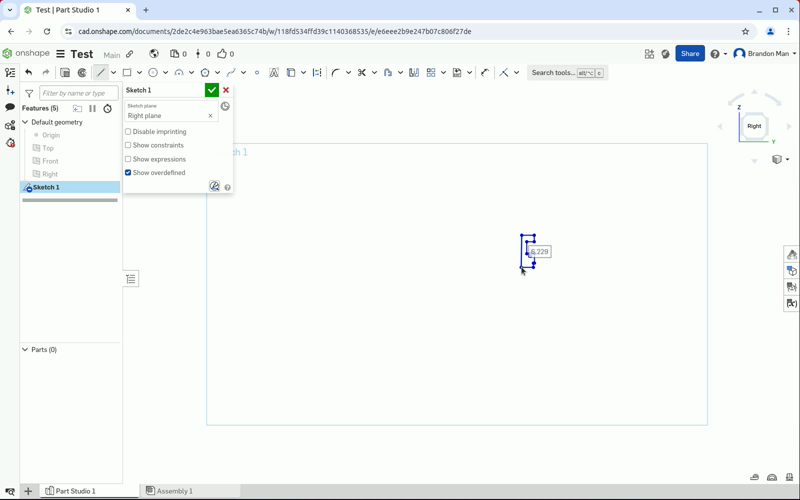
mouse_move(527, 239)
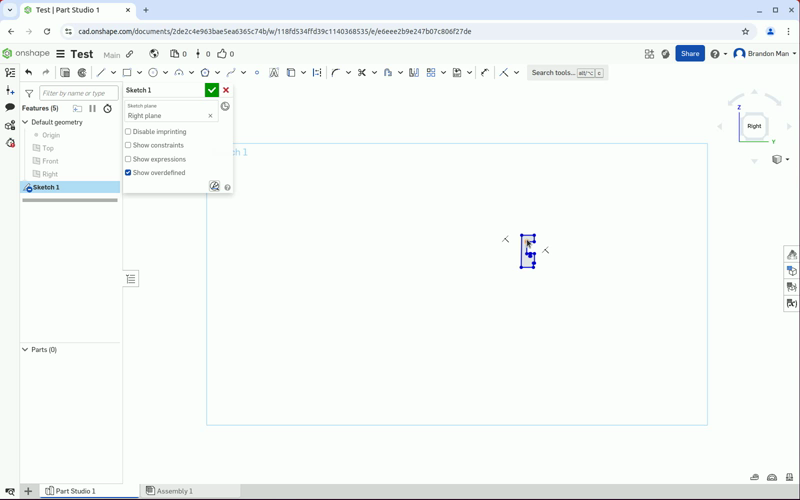
scroll(6)
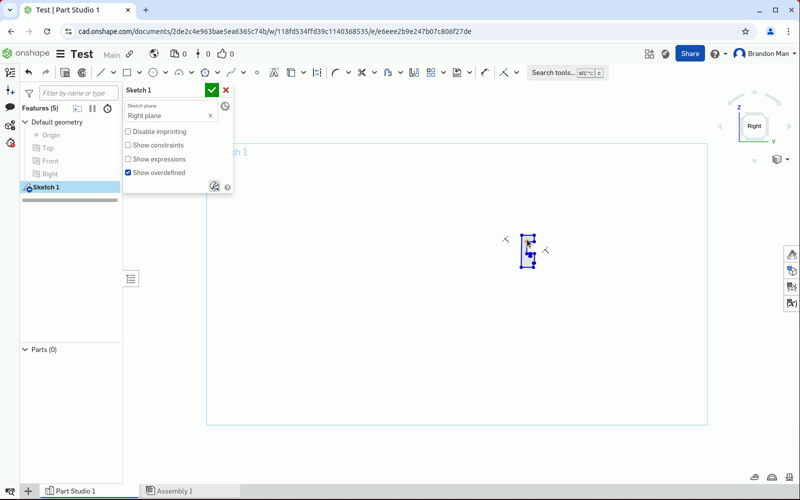
scroll(6)
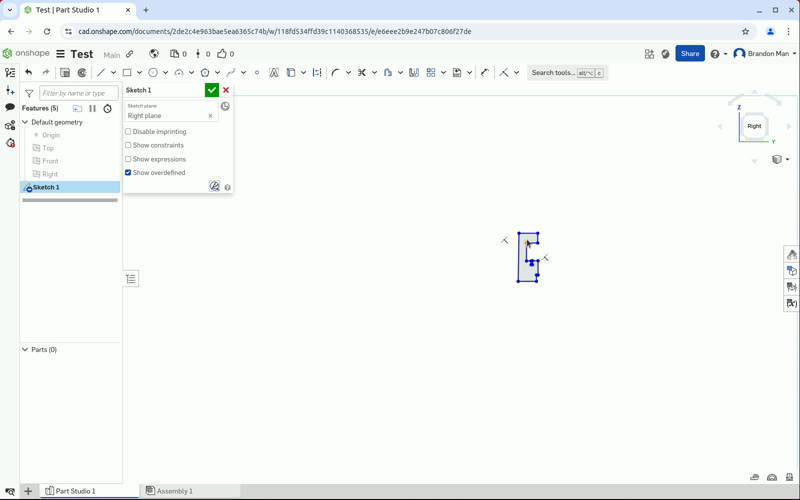
scroll(6)
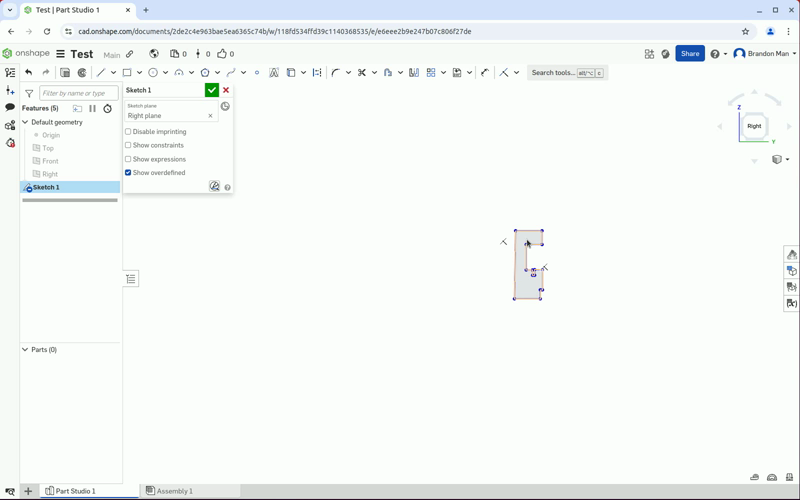
scroll(6)
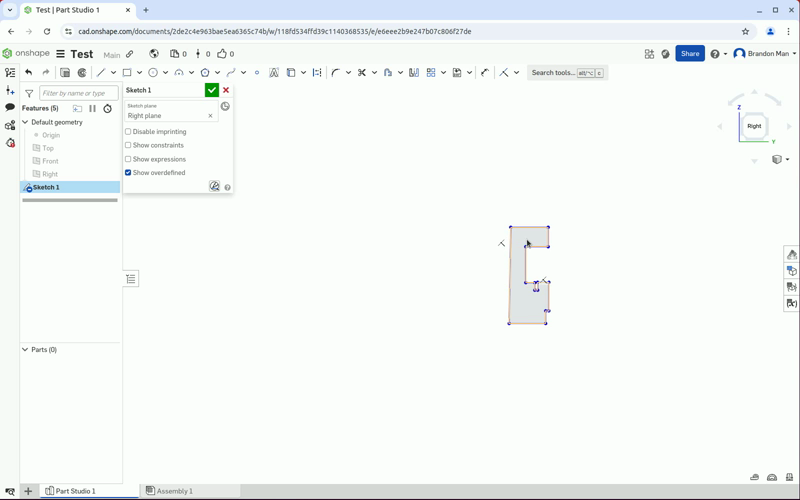
scroll(6)
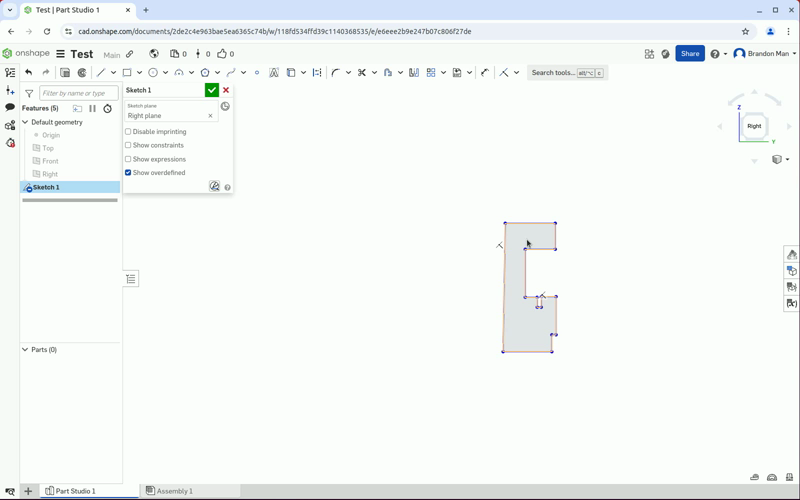
scroll(6)
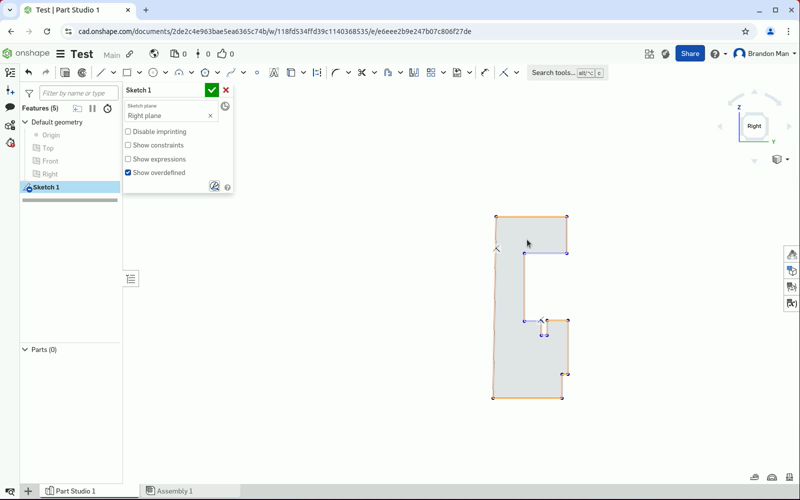
scroll(6)
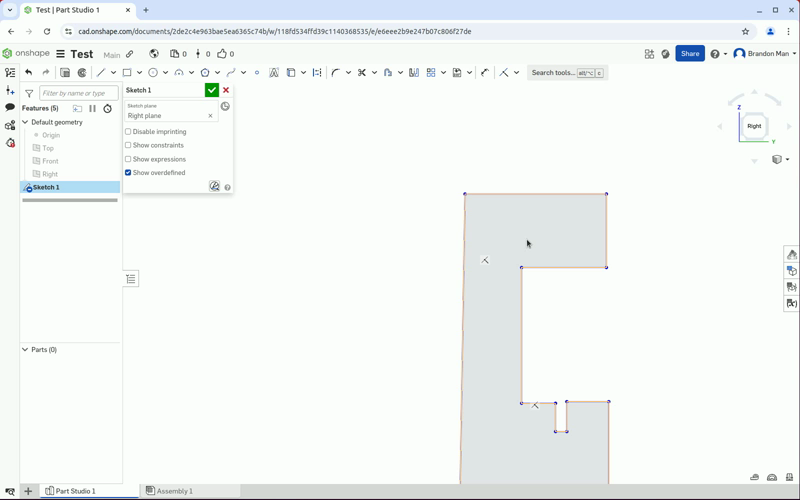
click(527, 239)
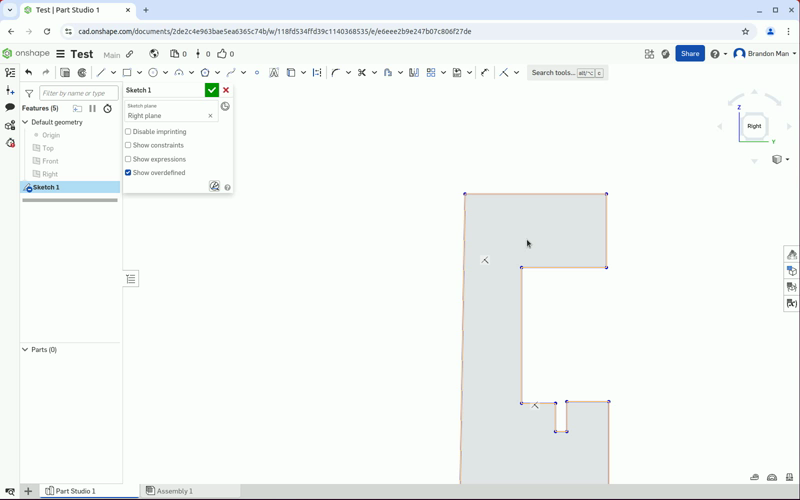
scroll(-6)
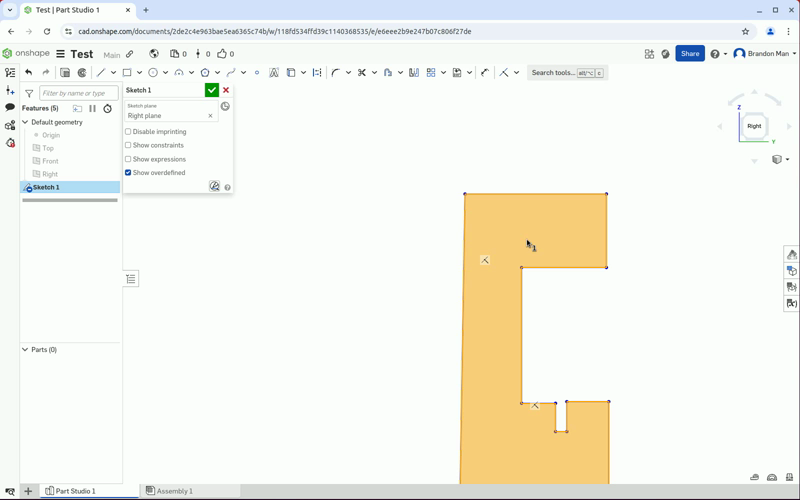
scroll(-6)
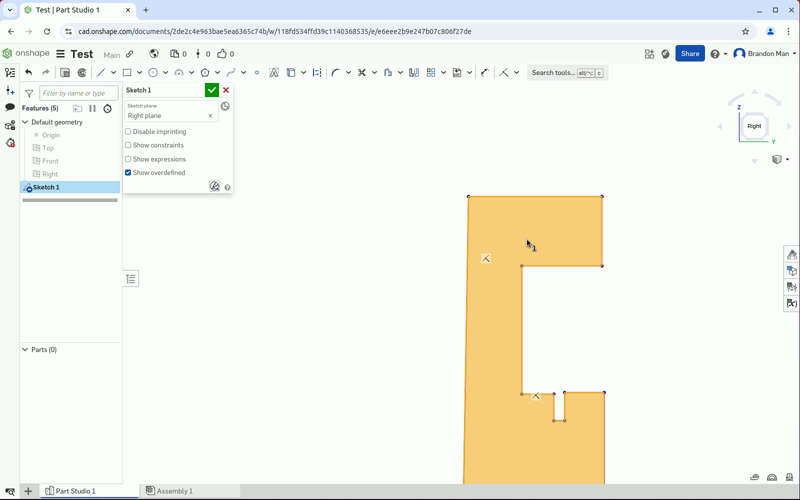
scroll(-6)
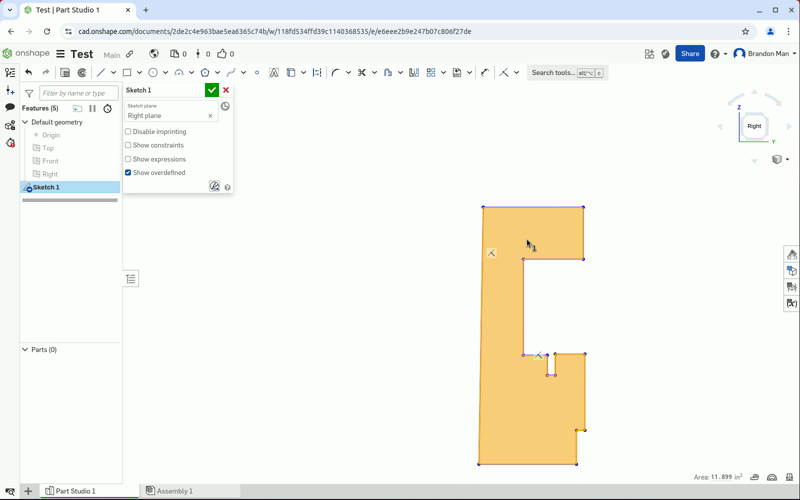
scroll(-6)
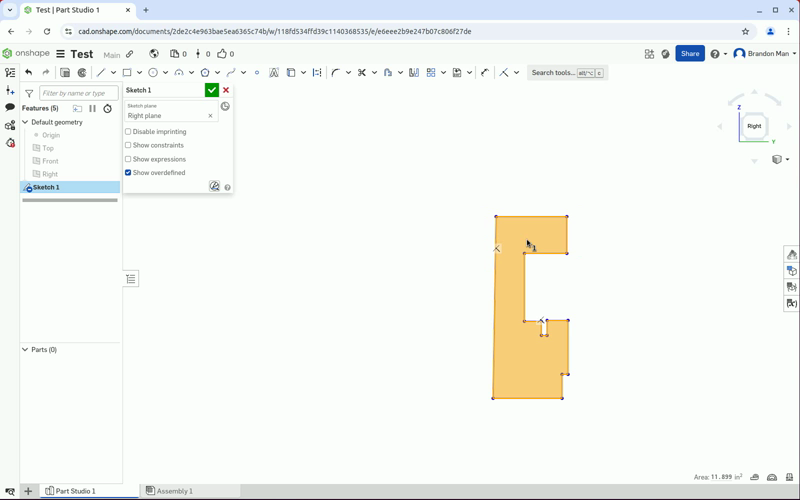
scroll(-6)
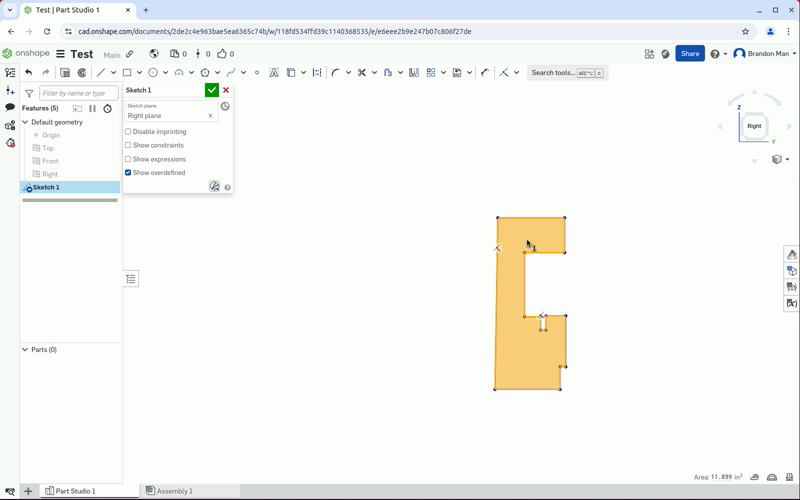
scroll(-6)
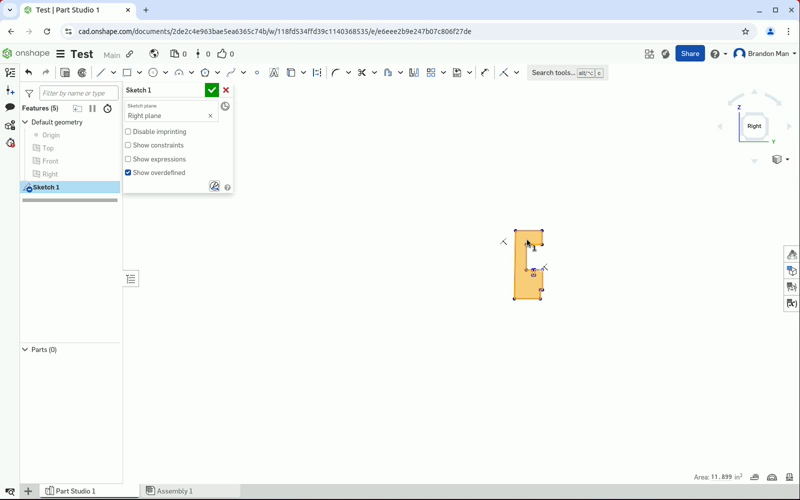
scroll(-6)
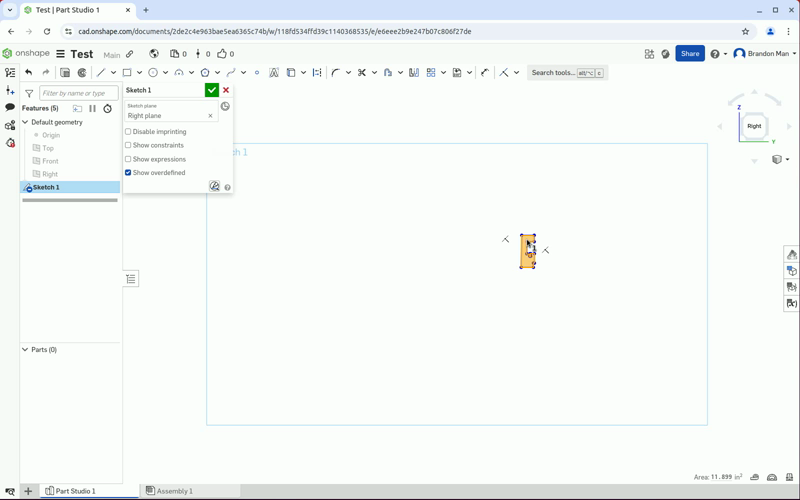
mouse_move(73, 352)
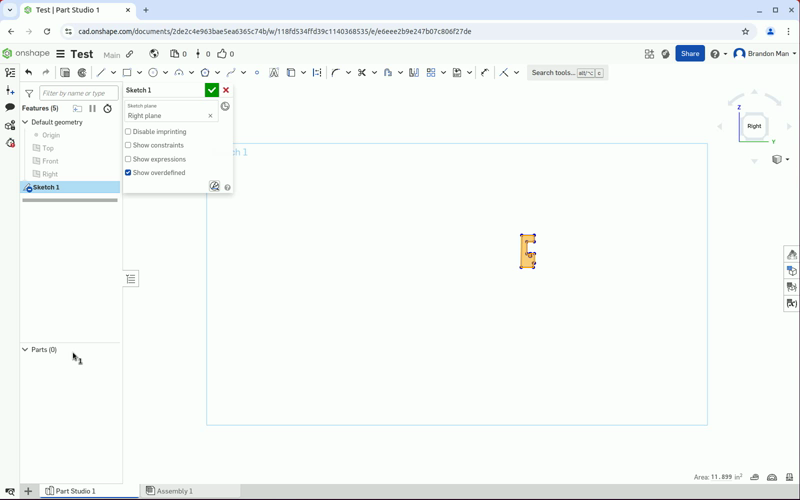
key(shift+y)
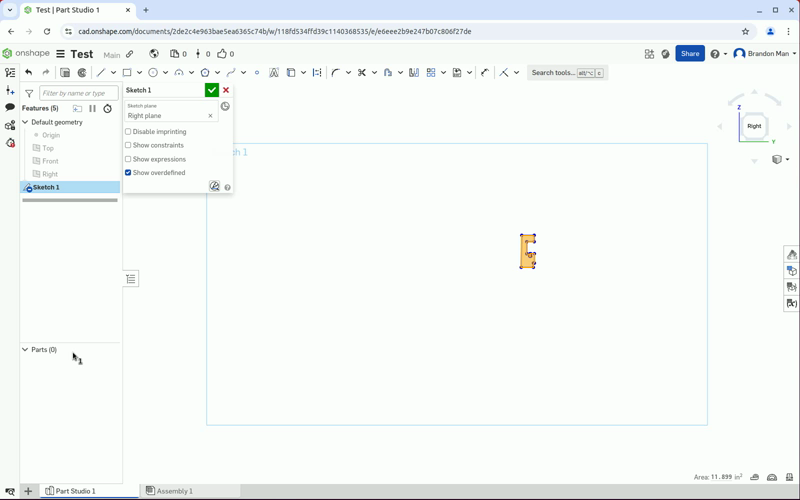
key(shift+e)
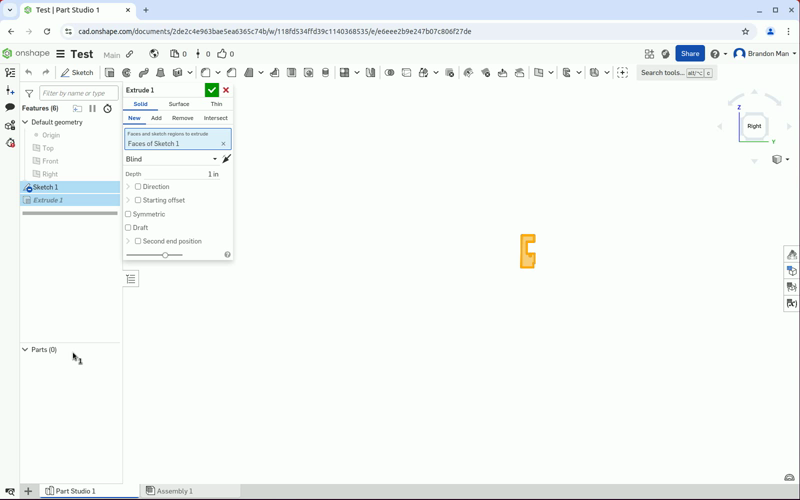
mouse_move(143, 106)
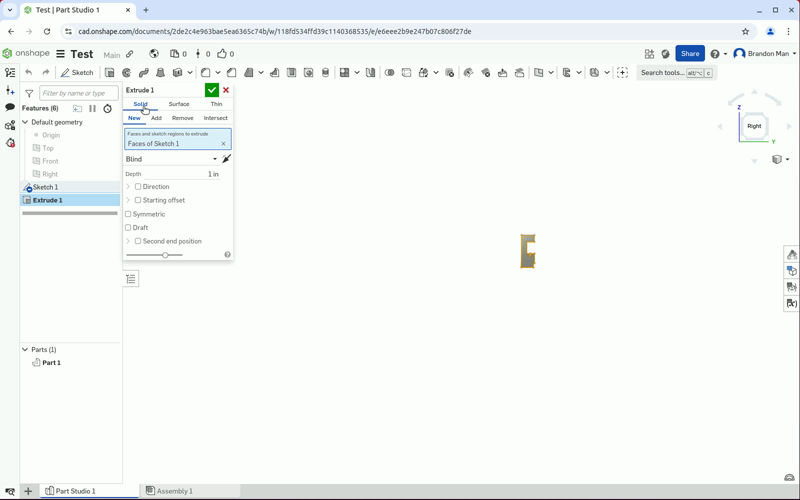
click(143, 106)
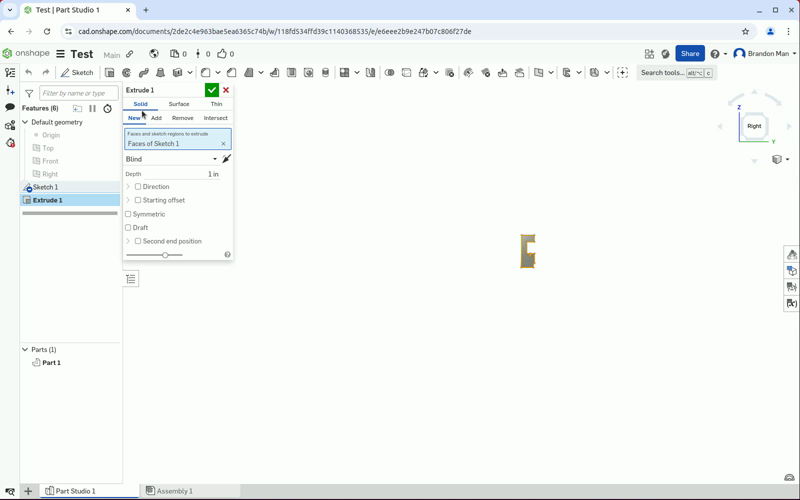
mouse_move(137, 120)
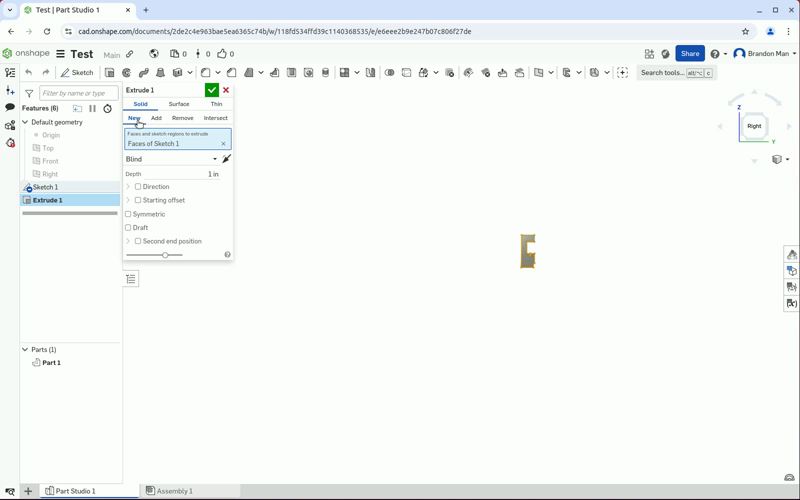
click(137, 120)
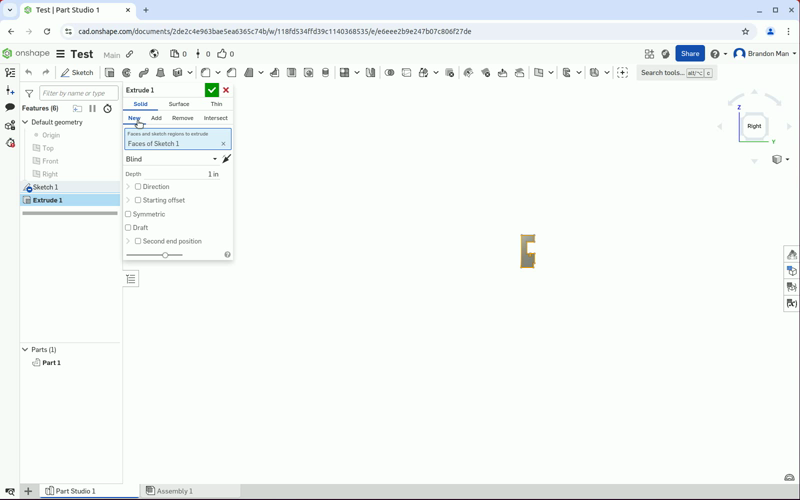
key(tab, 4)
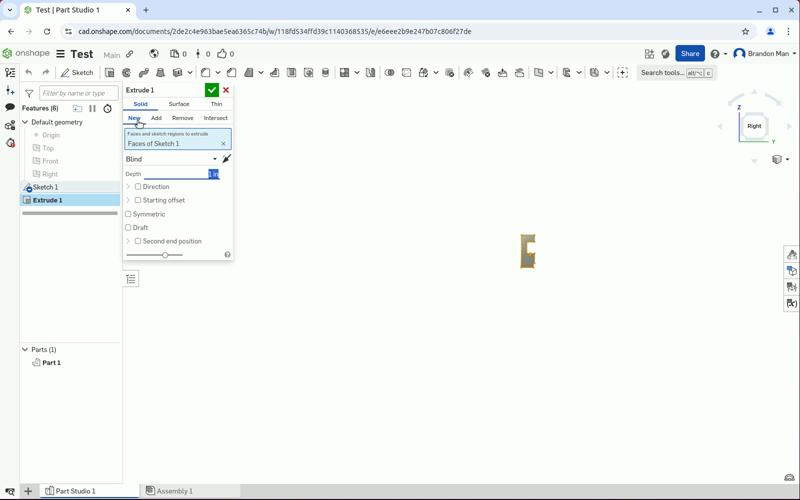
text(23.108)
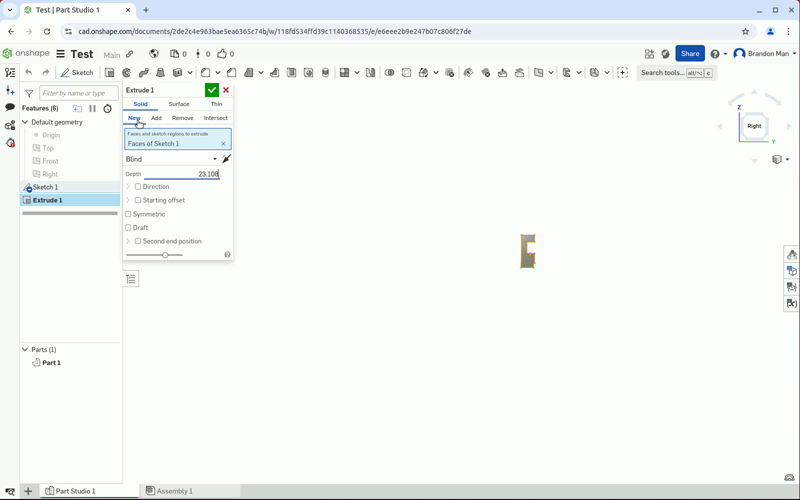
key(enter)
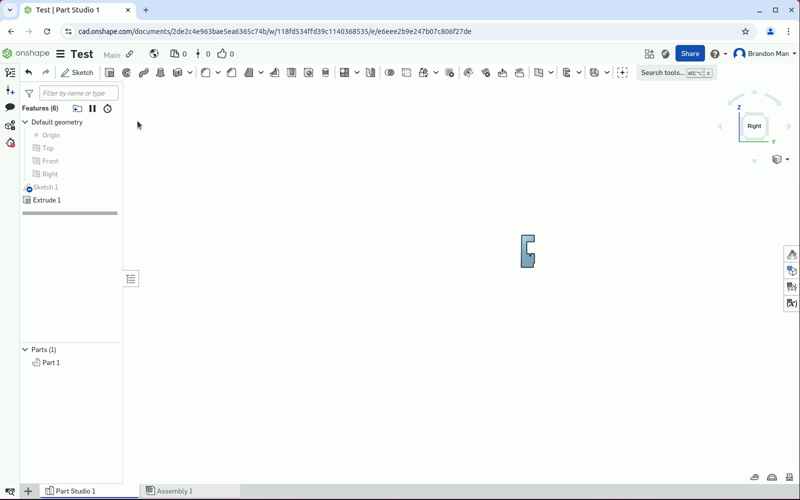
key(shift+h)
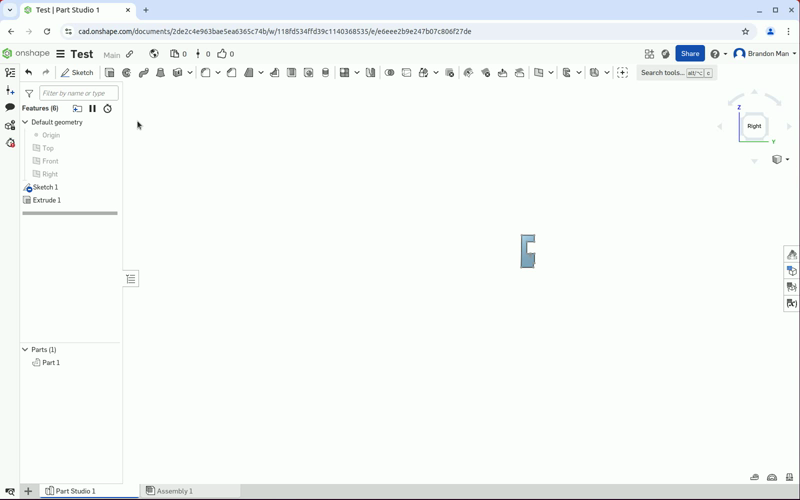
key(shift+h)
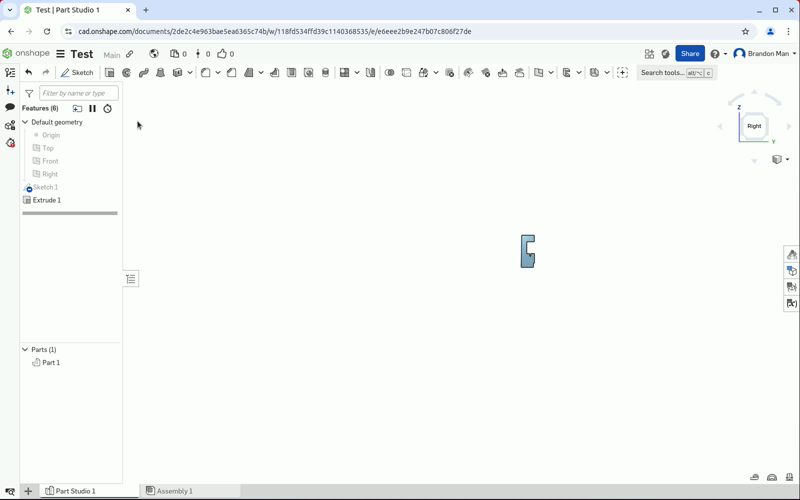
mouse_move(73, 189)
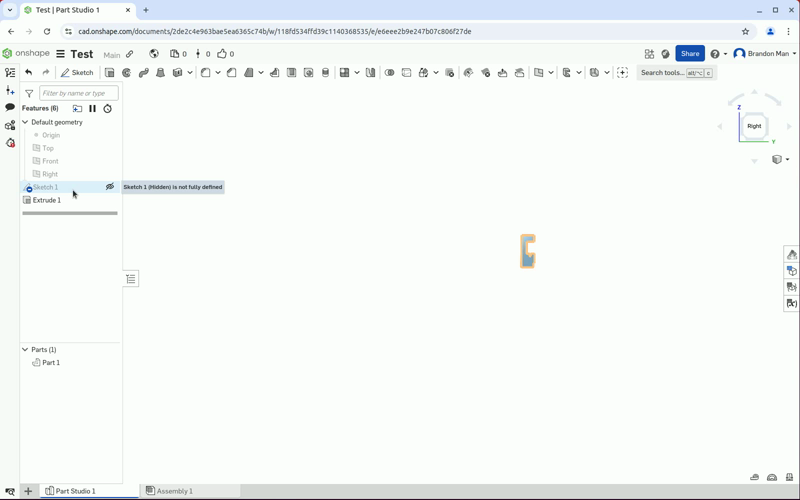
click(73, 189)
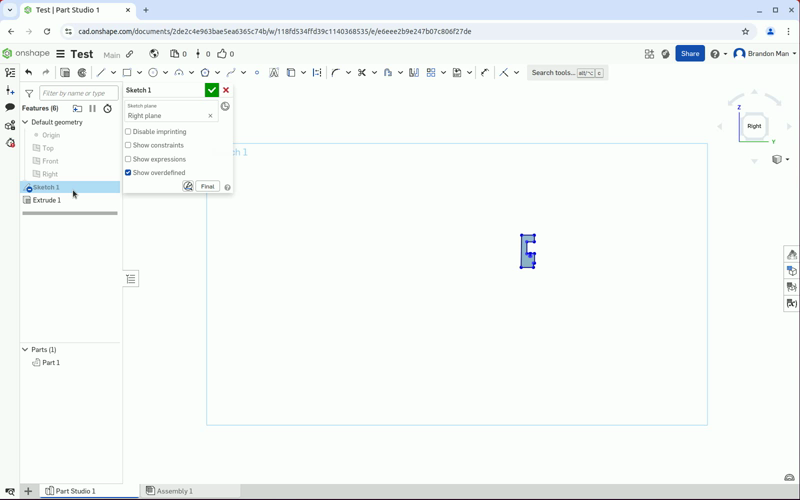
mouse_move(229, 92)
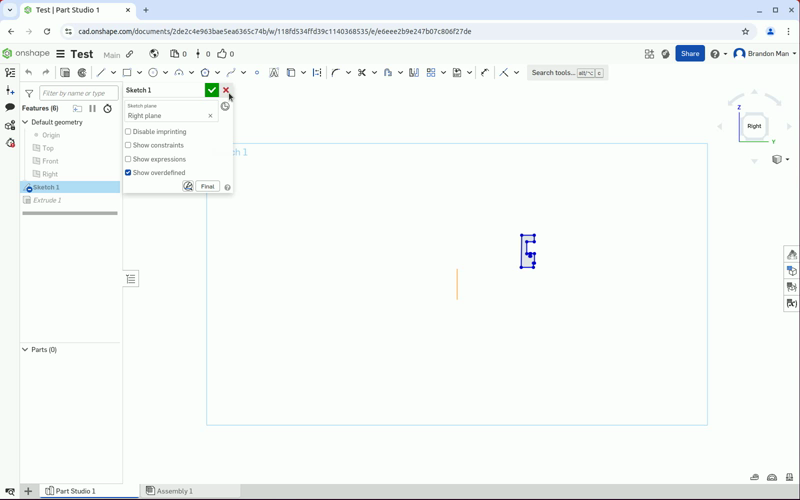
click(229, 92)
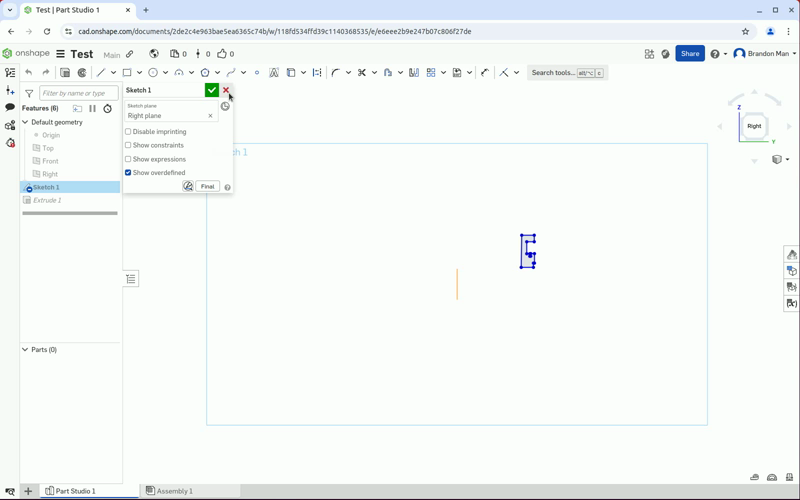
key(shift+s)
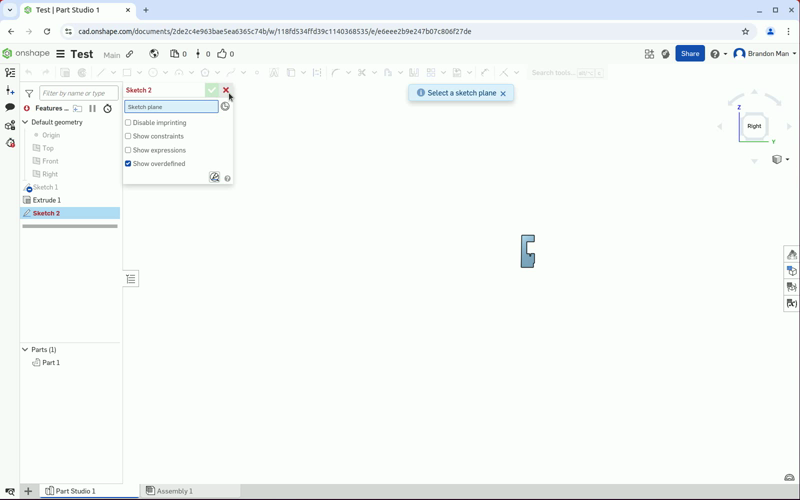
mouse_move(73, 176)
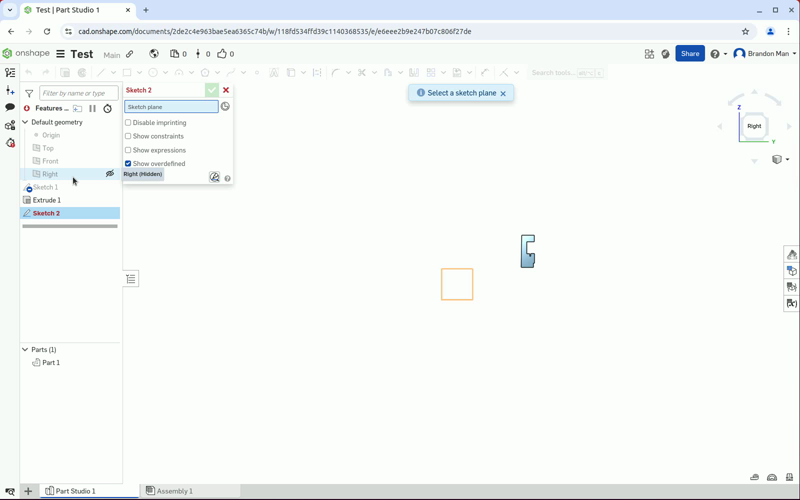
click(73, 176)
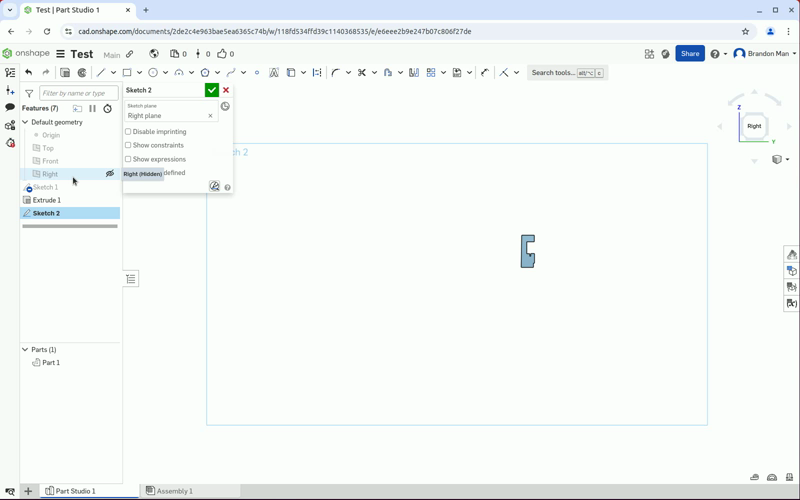
mouse_move(73, 352)
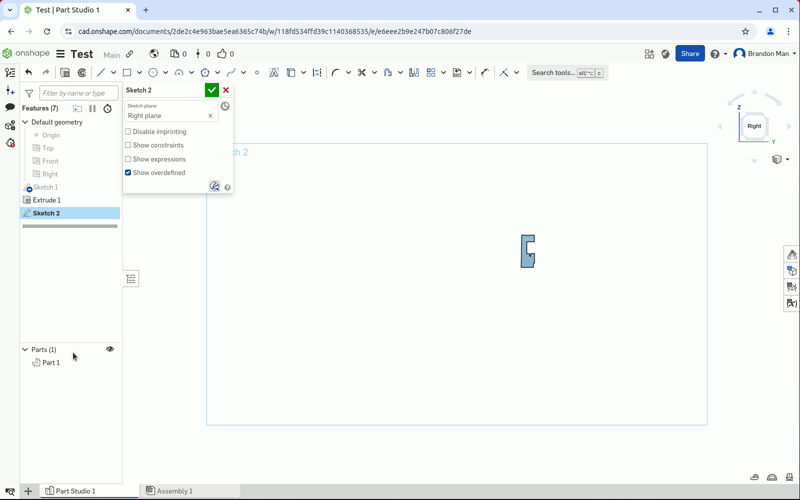
key(y)
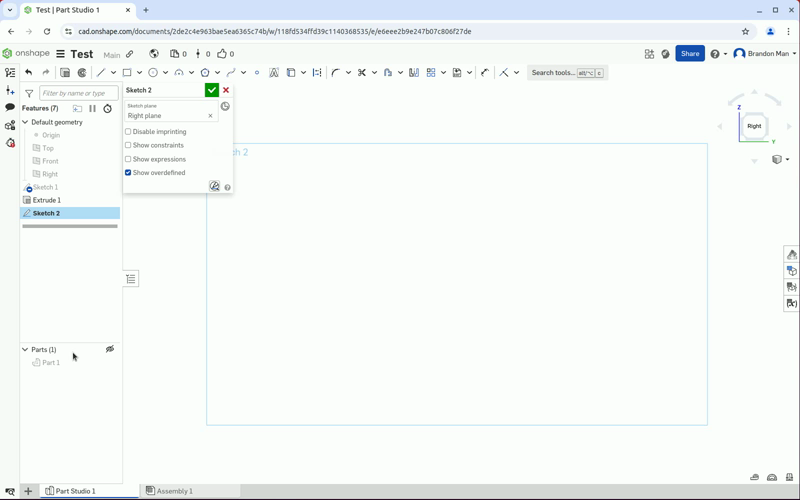
key(l)
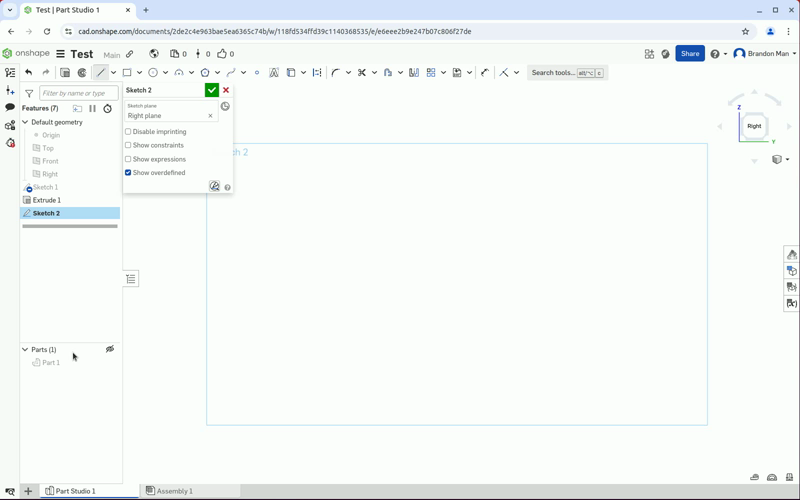
key_down(shift)
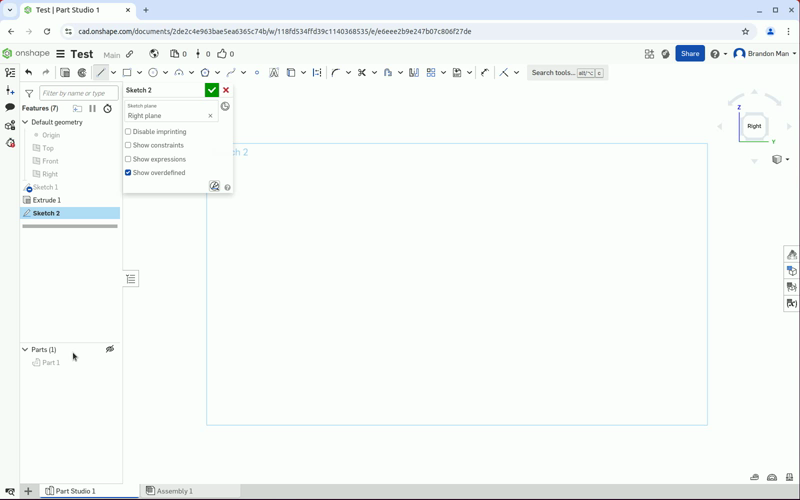
mouse_move(532, 266)
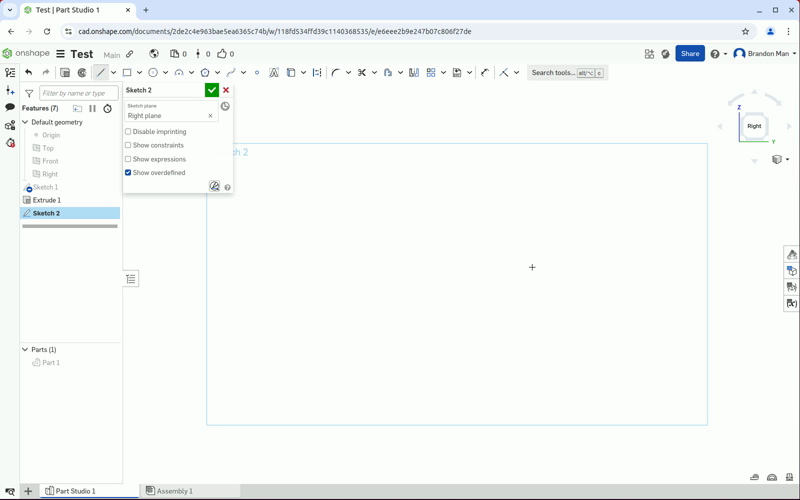
click(532, 266)
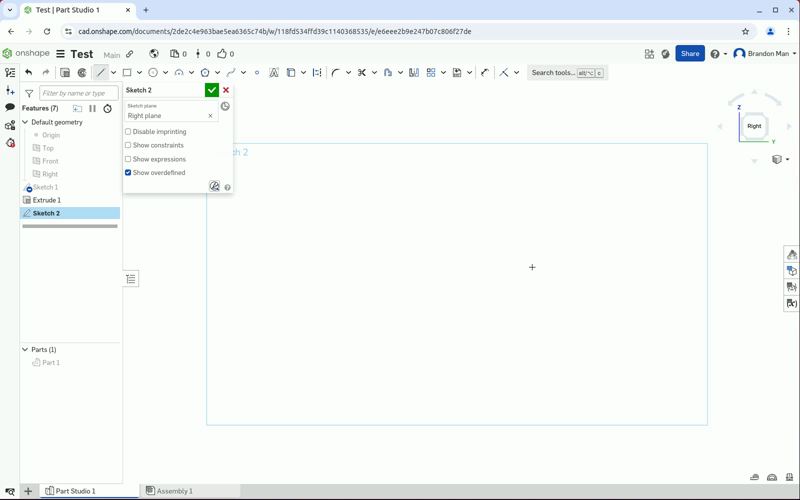
key_up(shift)
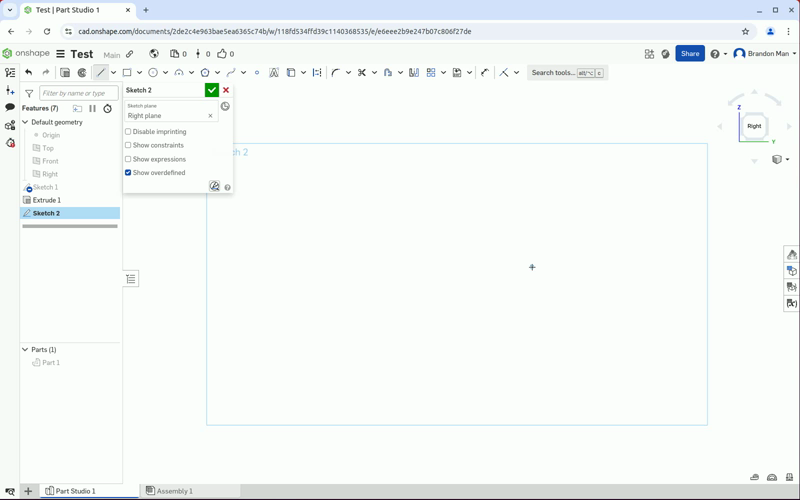
key_down(shift)
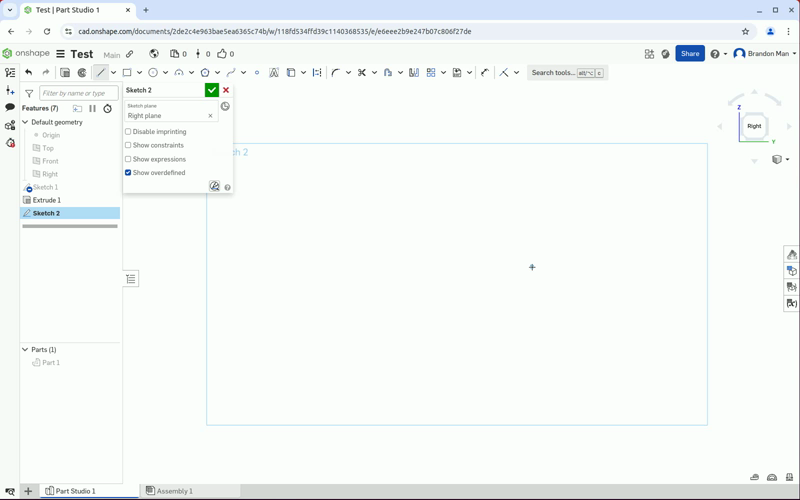
mouse_move(562, 266)
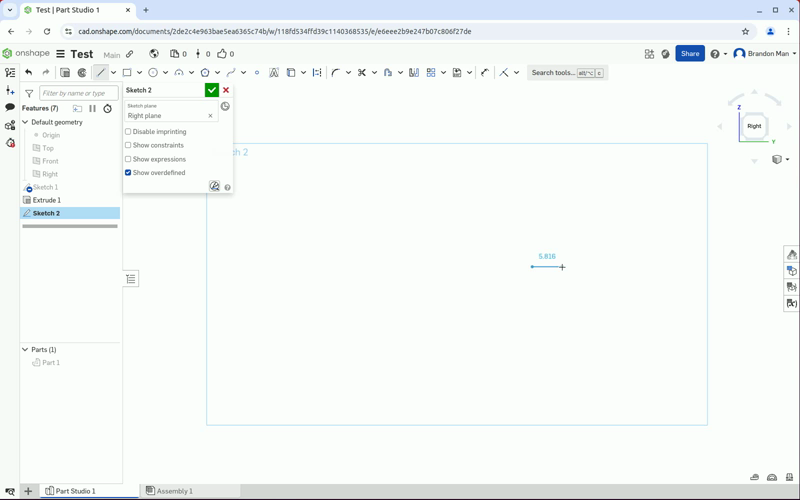
mouse_move(533, 266)
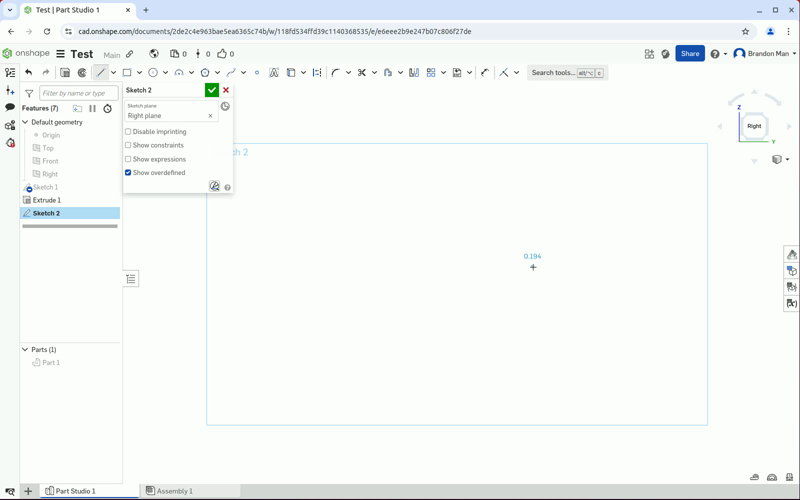
scroll(6)
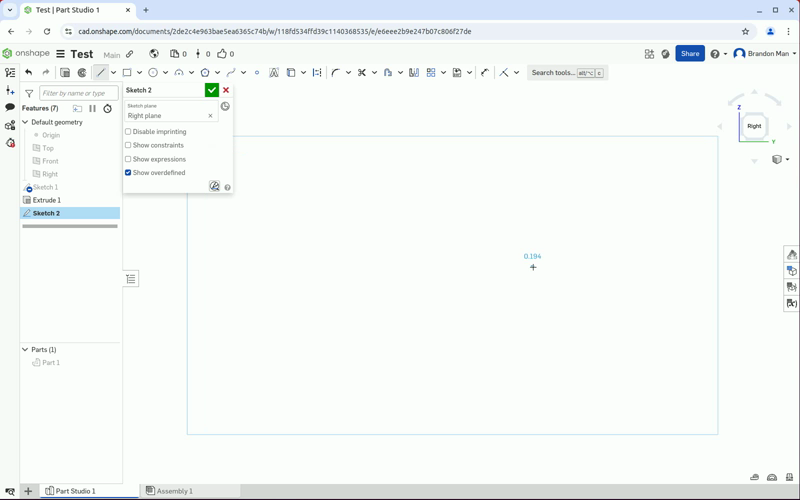
scroll(6)
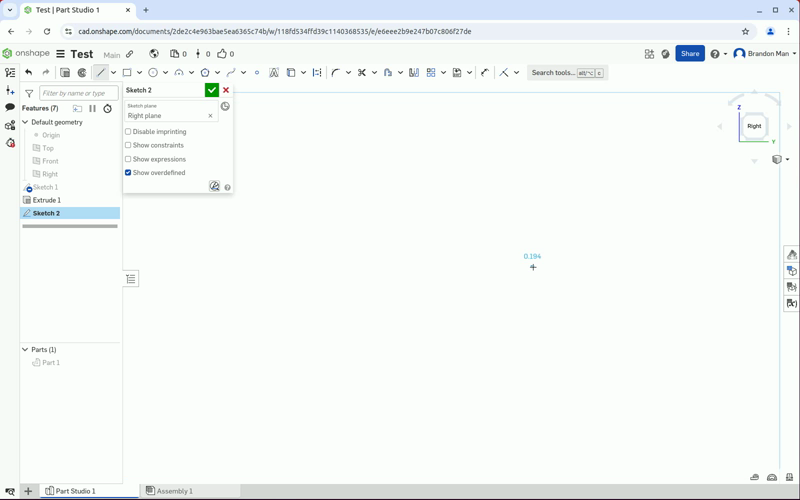
scroll(6)
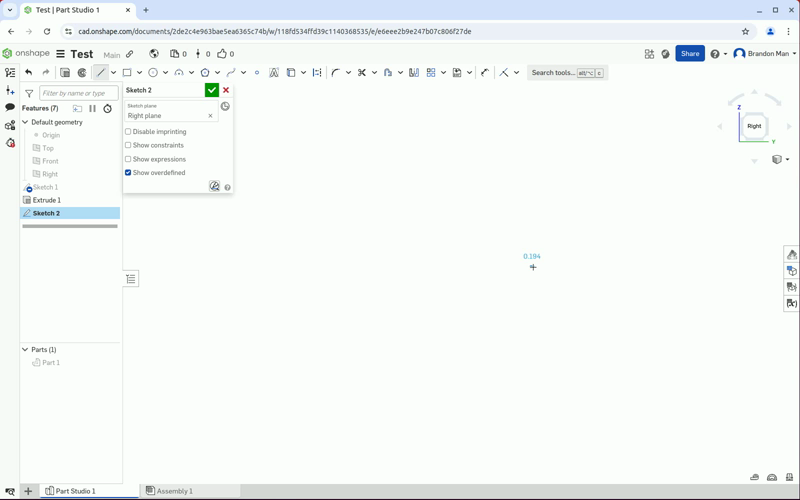
scroll(6)
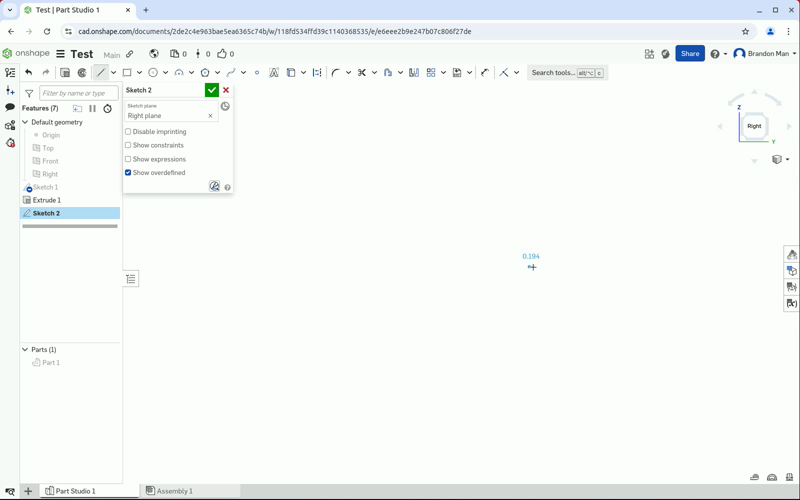
scroll(6)
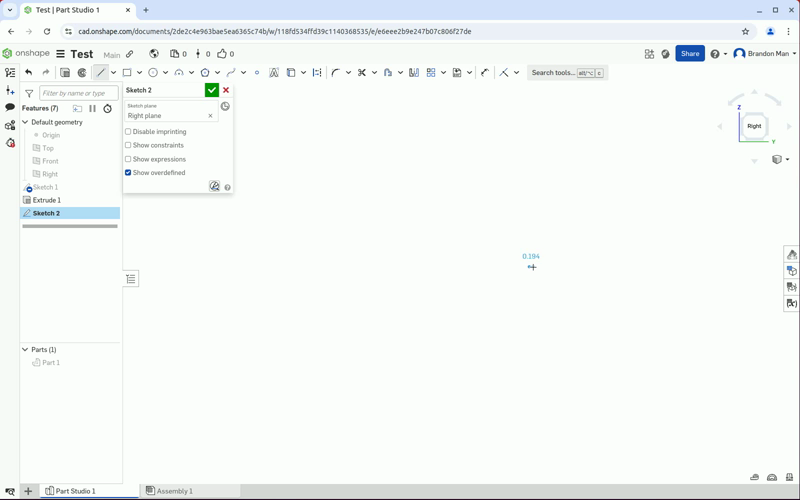
scroll(6)
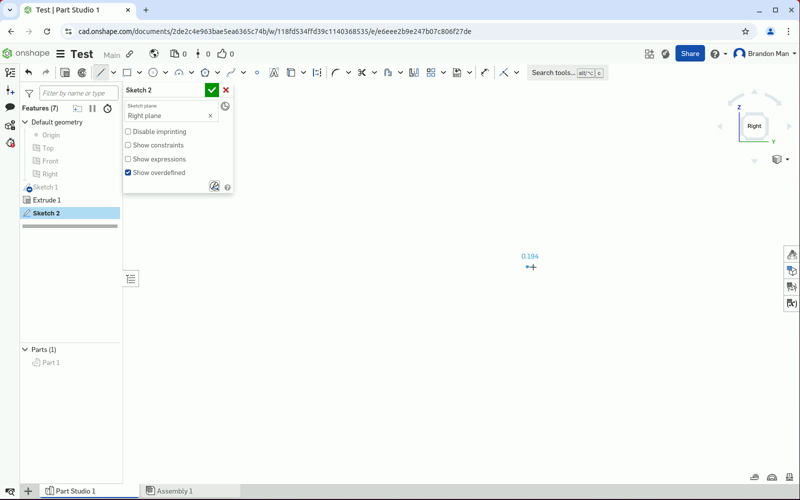
scroll(6)
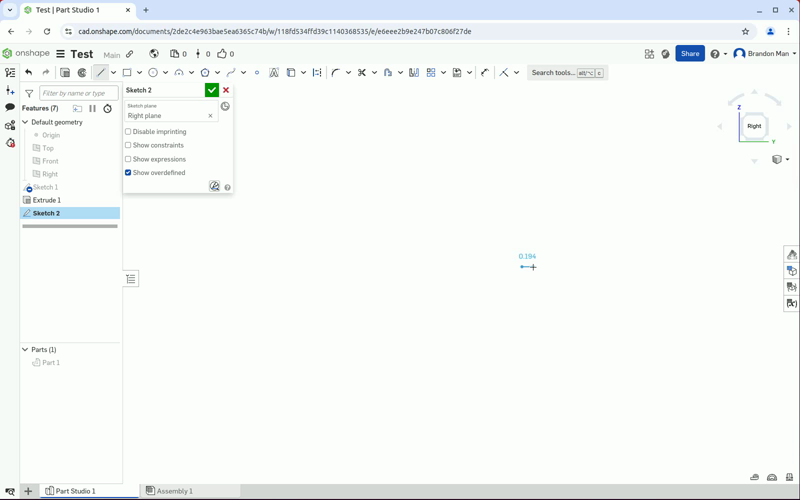
click(533, 266)
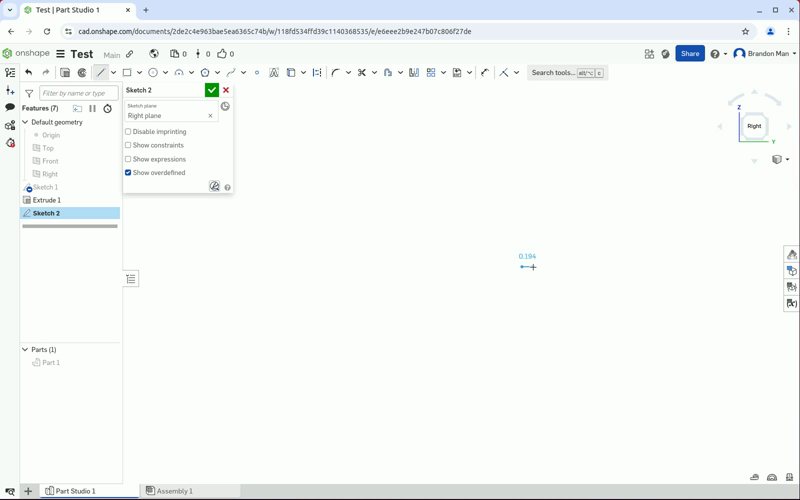
scroll(-6)
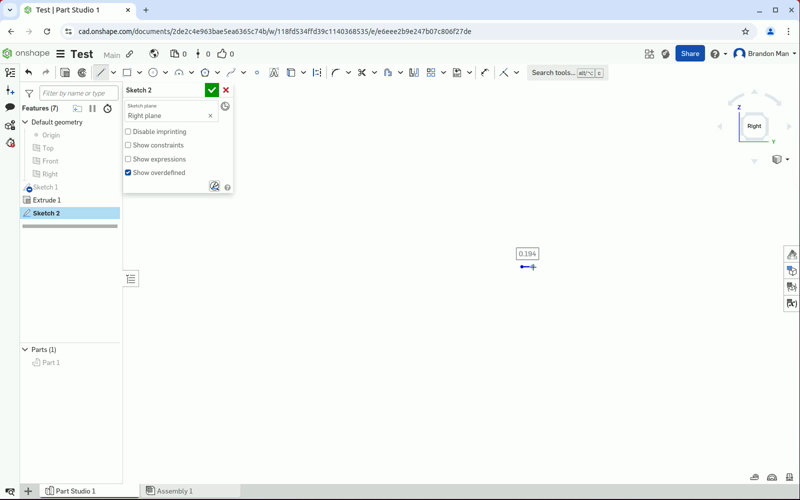
scroll(-6)
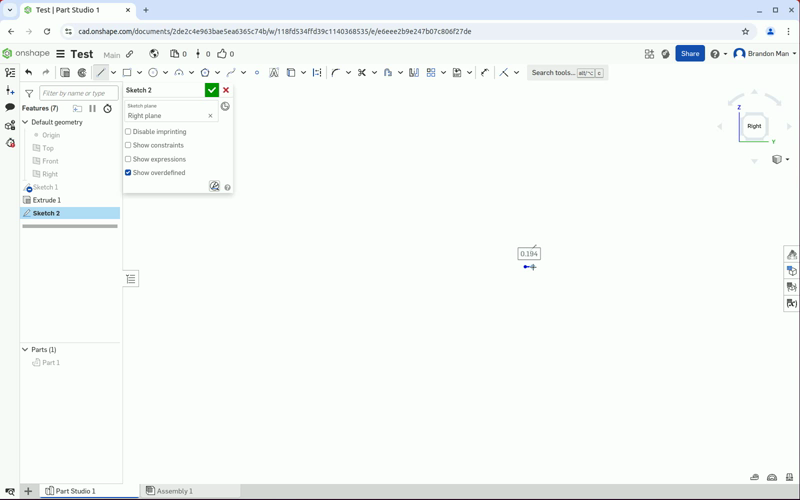
scroll(-6)
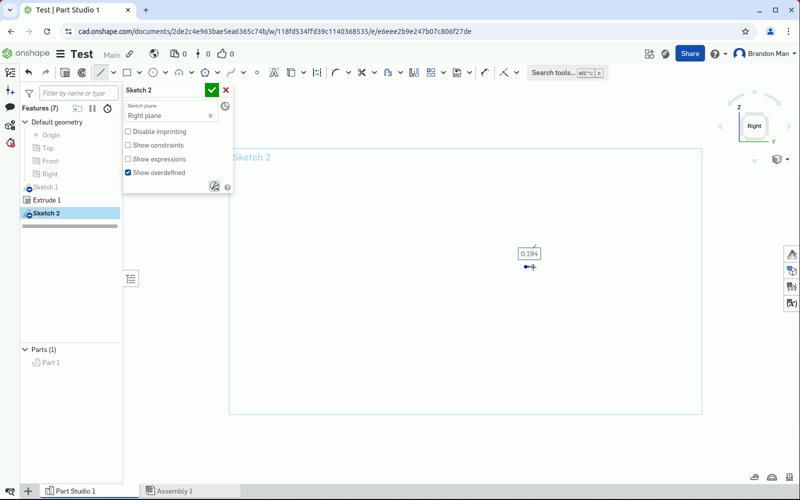
scroll(-6)
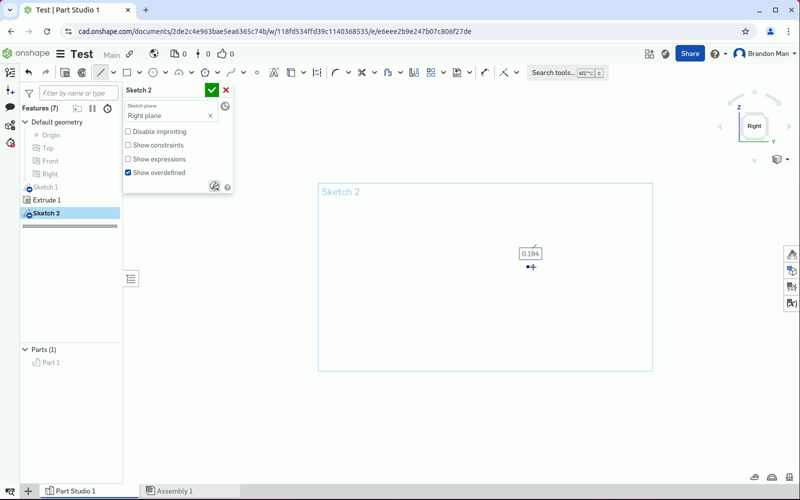
scroll(-6)
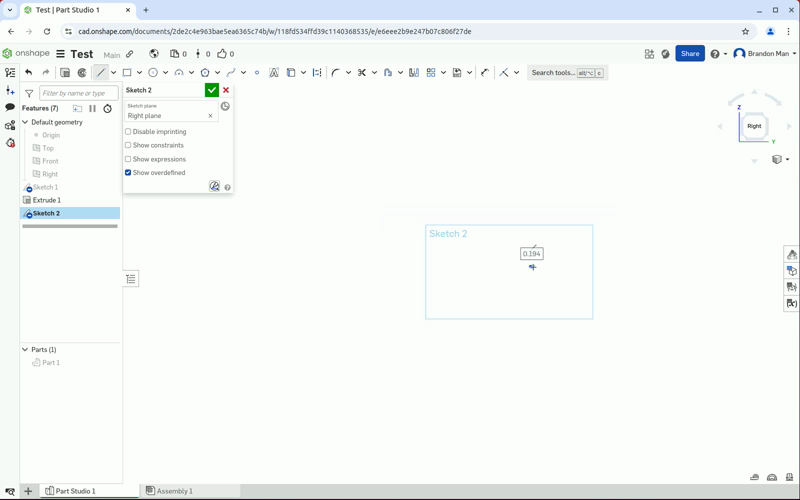
scroll(-6)
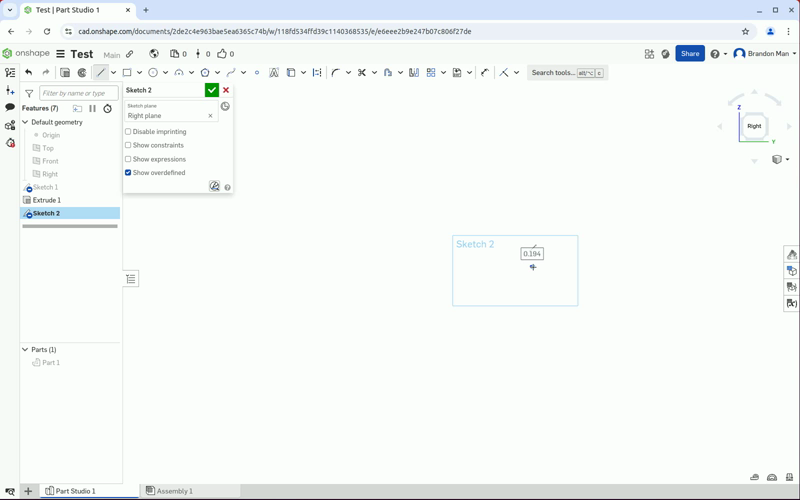
scroll(-6)
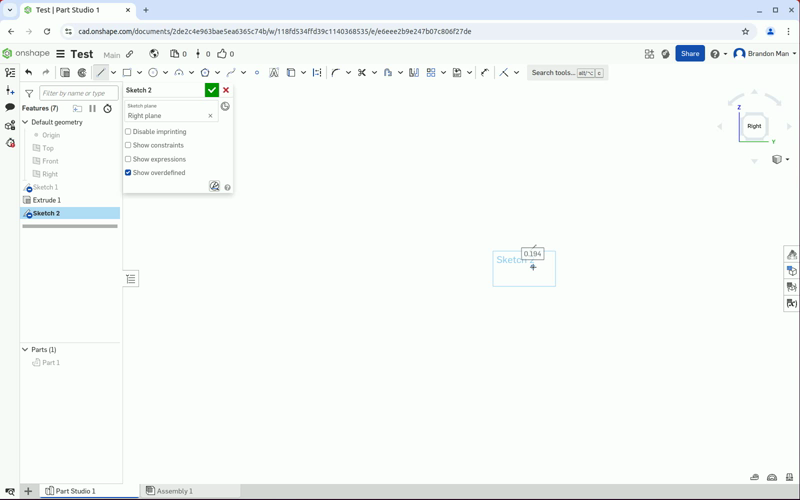
key_up(shift)
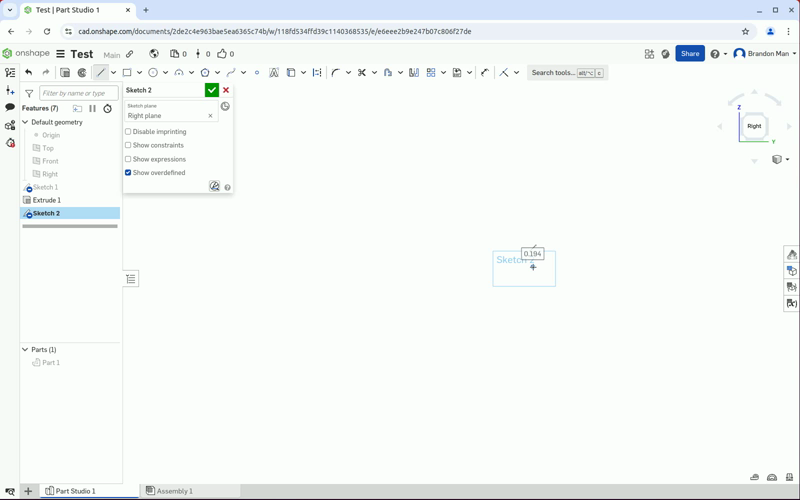
key_down(shift)
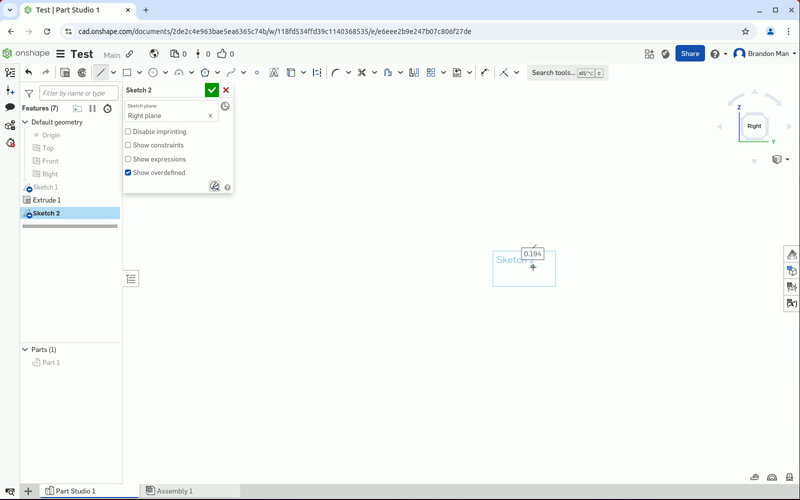
mouse_move(563, 266)
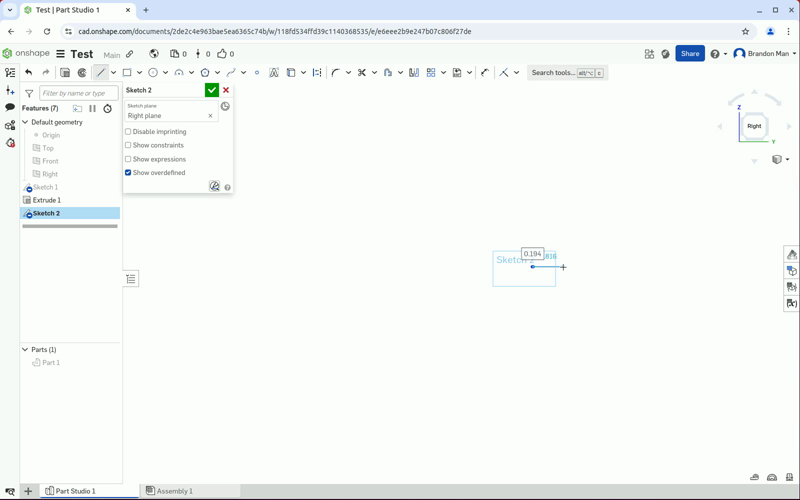
mouse_move(533, 261)
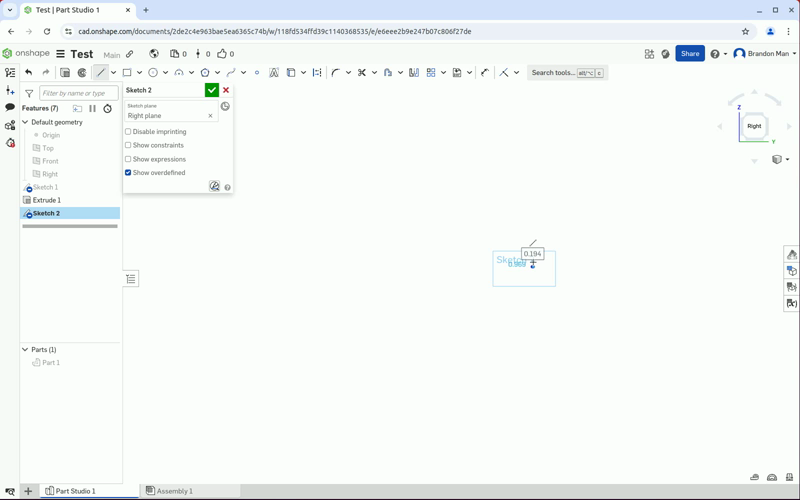
scroll(6)
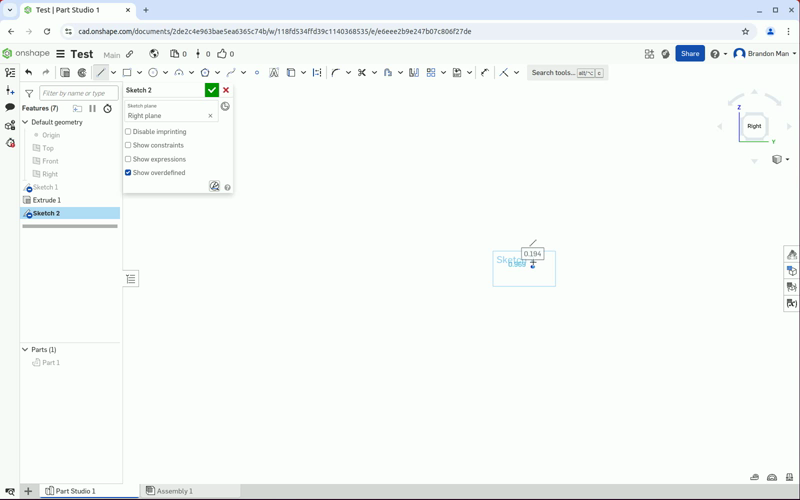
scroll(6)
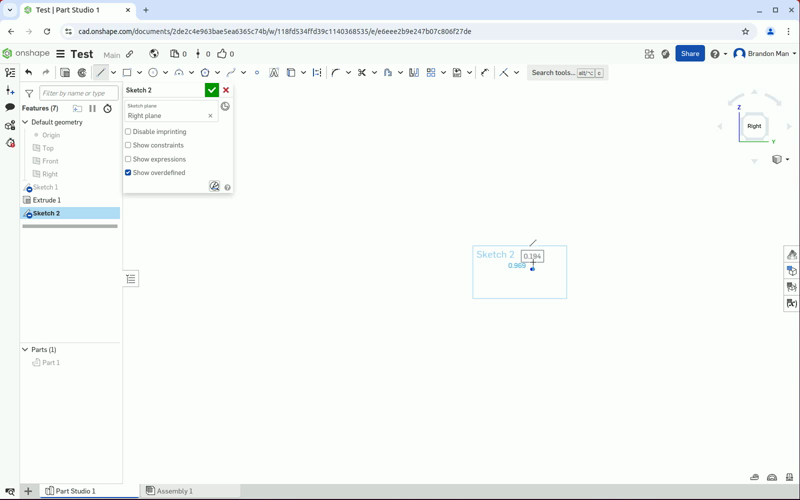
scroll(6)
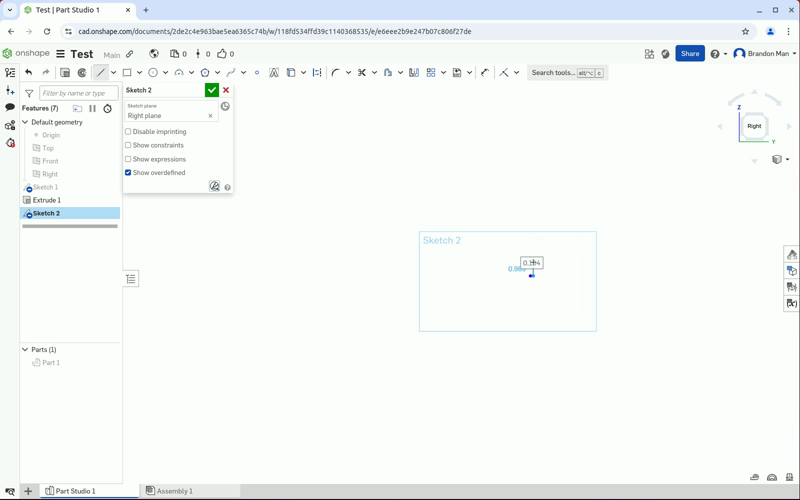
scroll(6)
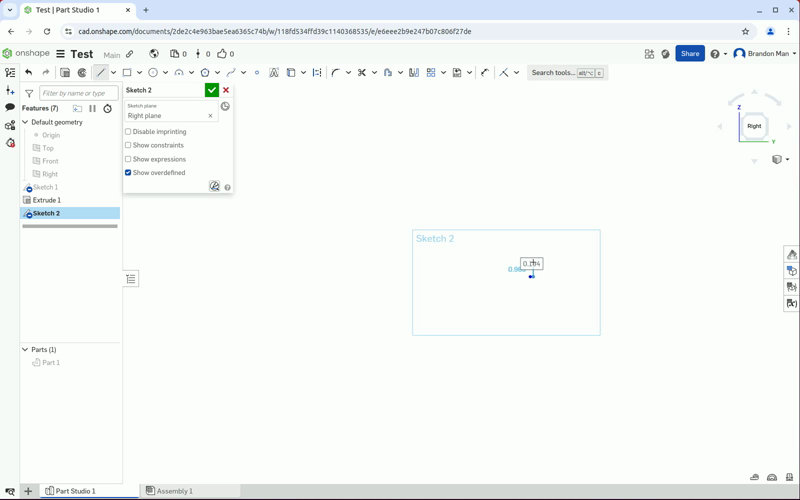
scroll(6)
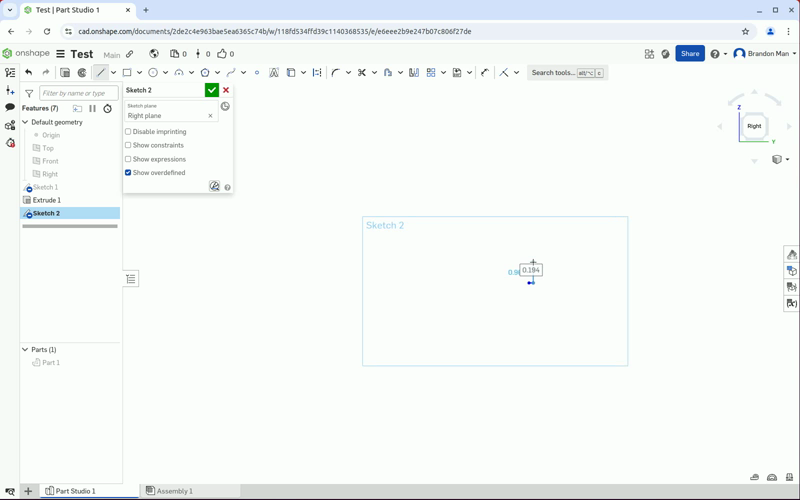
scroll(6)
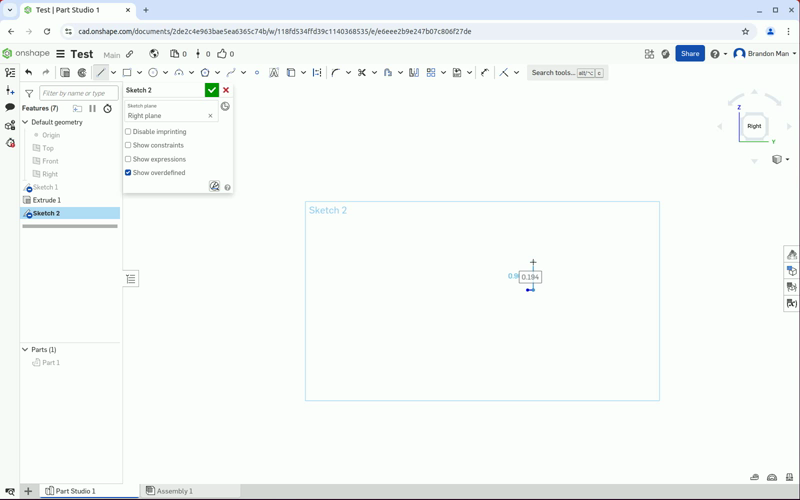
scroll(6)
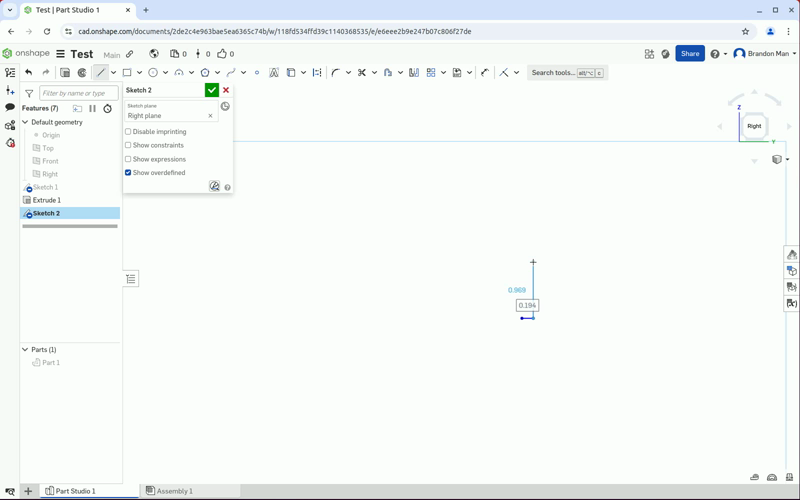
click(533, 261)
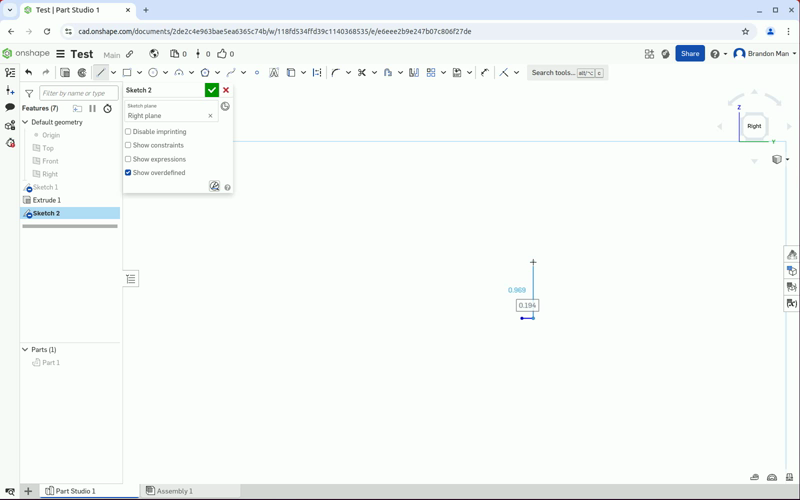
scroll(-6)
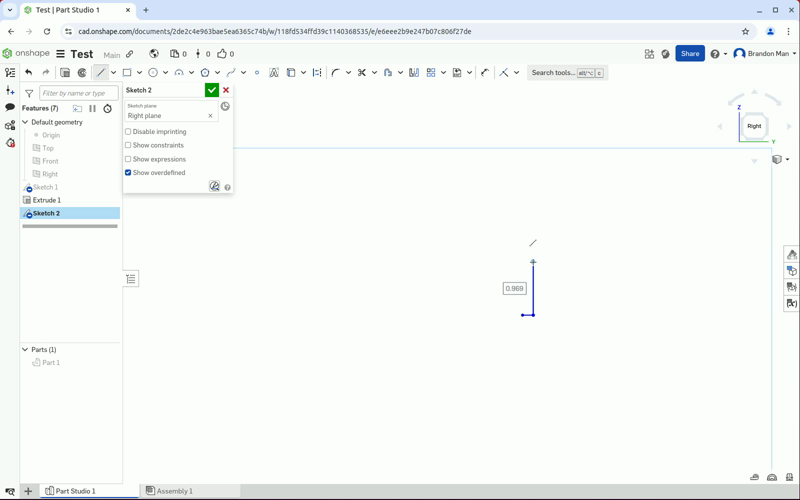
scroll(-6)
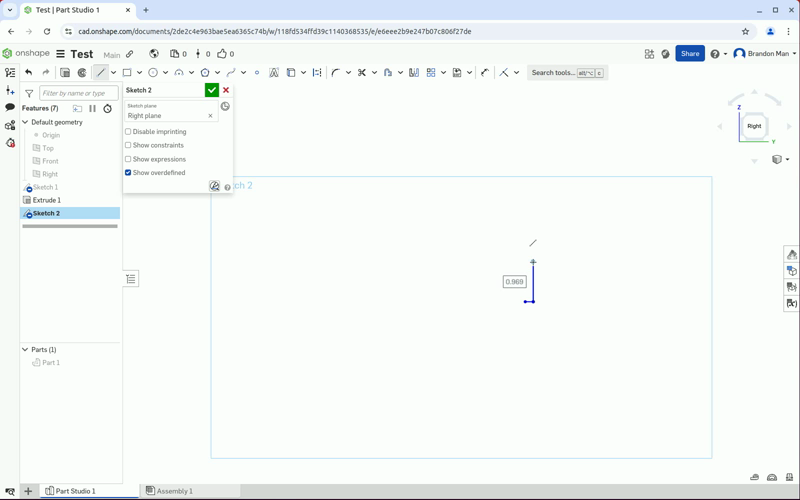
scroll(-6)
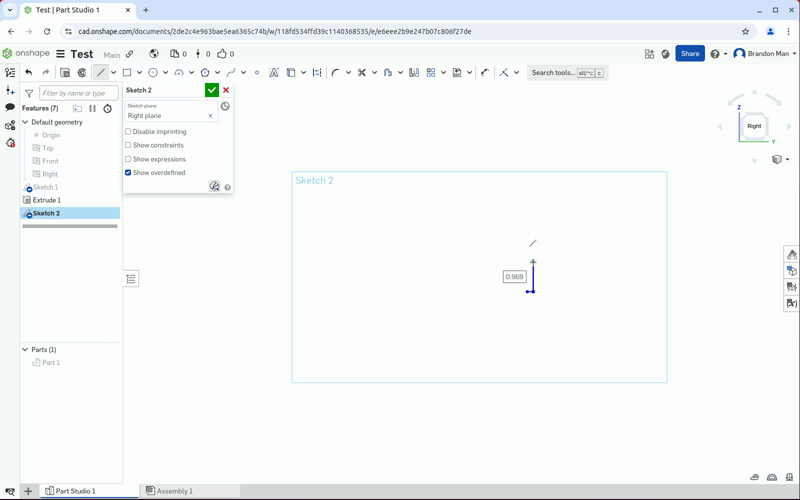
scroll(-6)
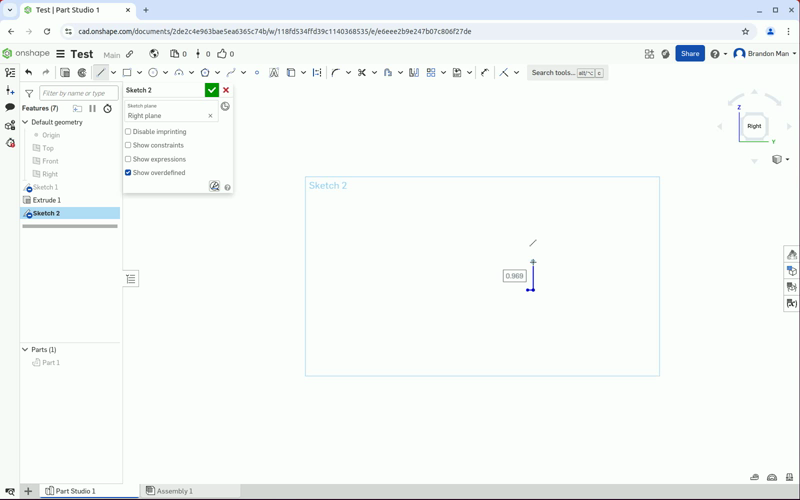
scroll(-6)
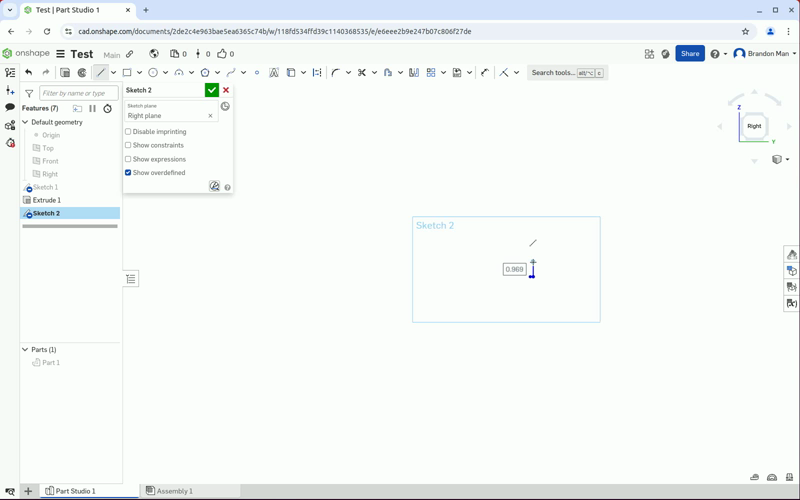
scroll(-6)
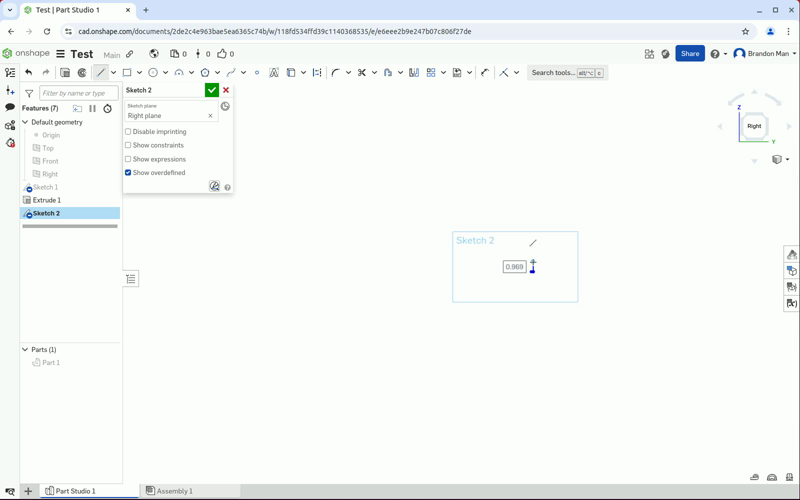
scroll(-6)
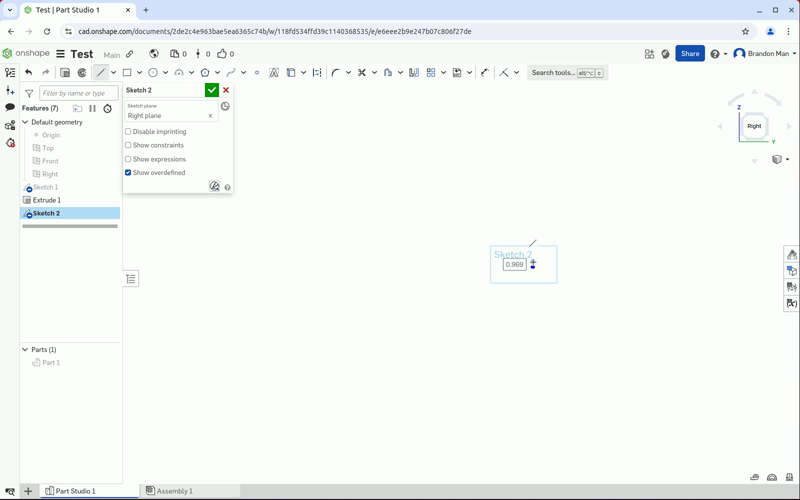
key_up(shift)
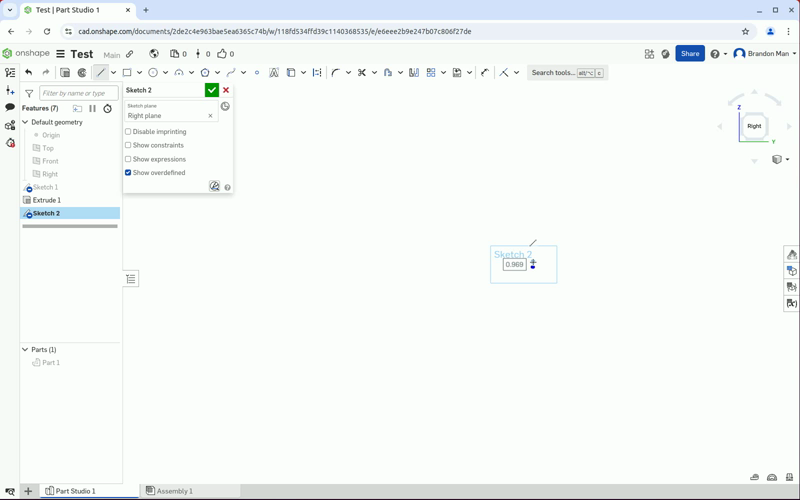
key_down(shift)
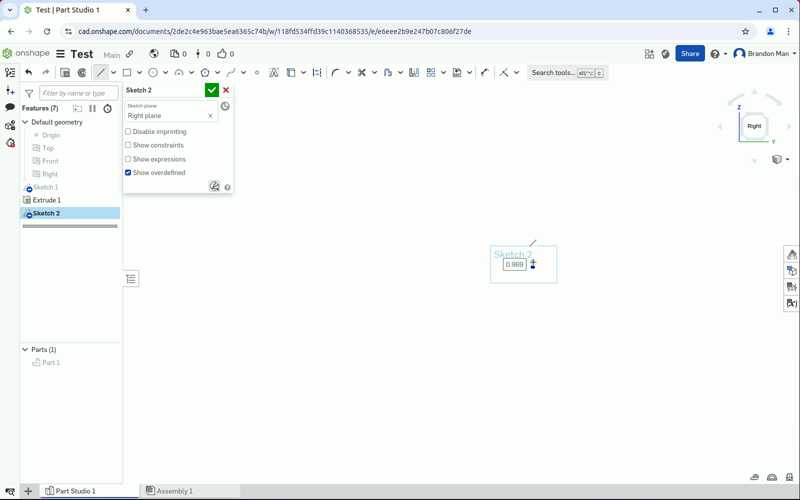
mouse_move(563, 261)
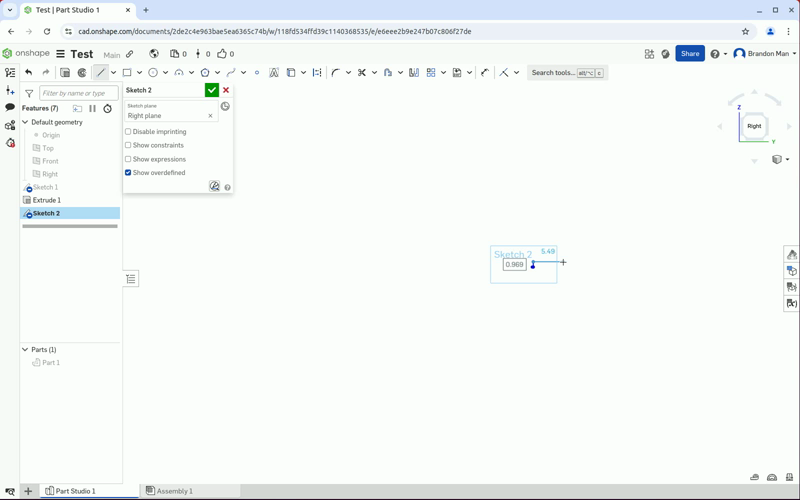
mouse_move(532, 261)
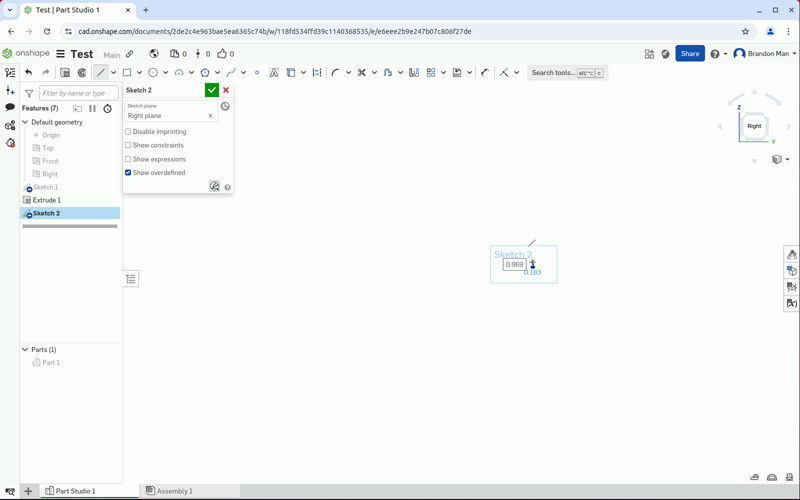
scroll(6)
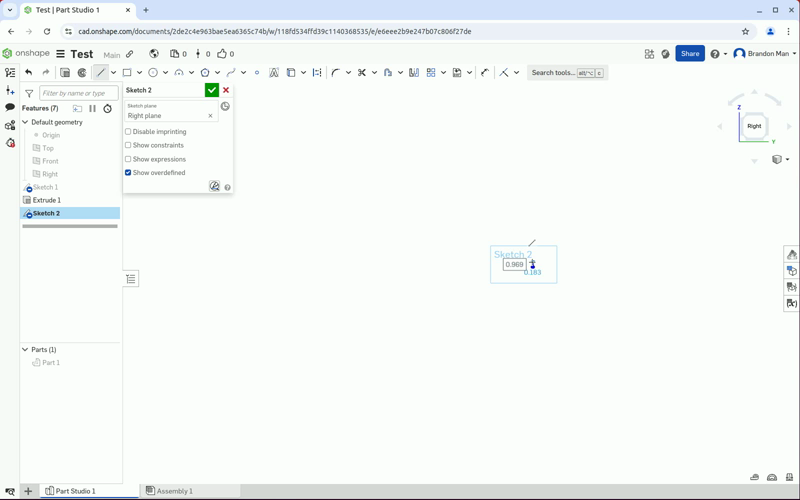
scroll(6)
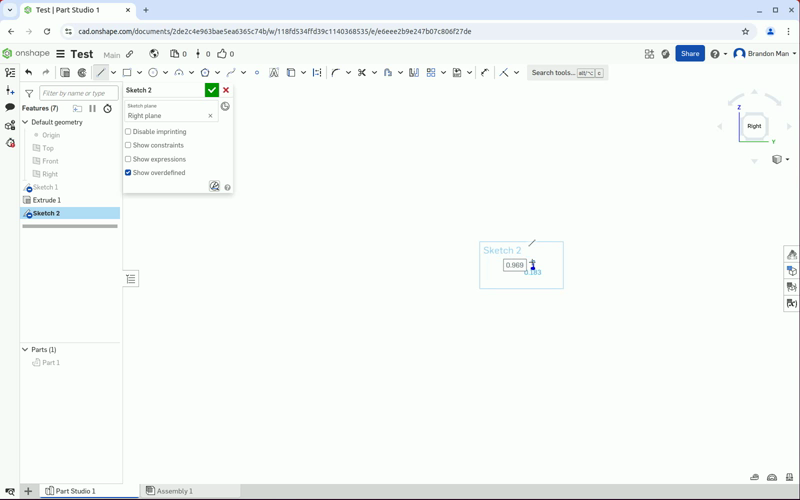
scroll(6)
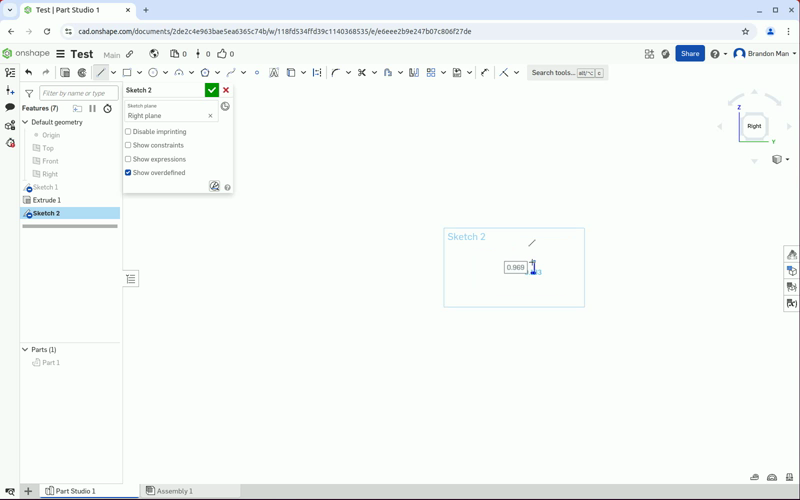
scroll(6)
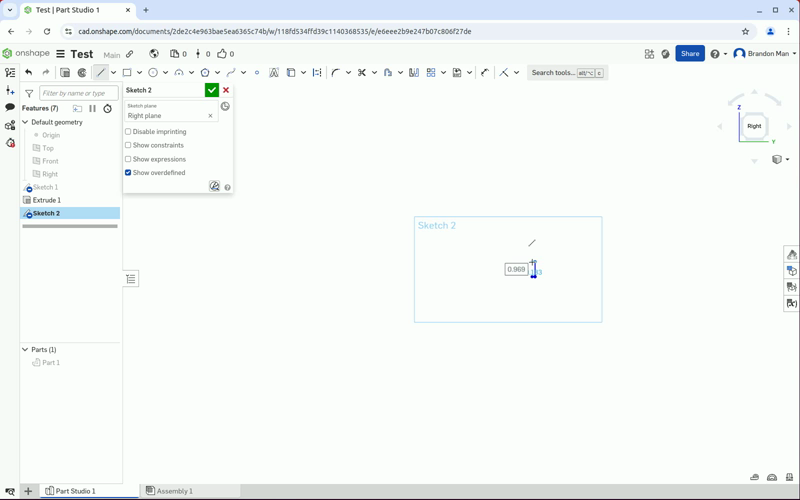
scroll(6)
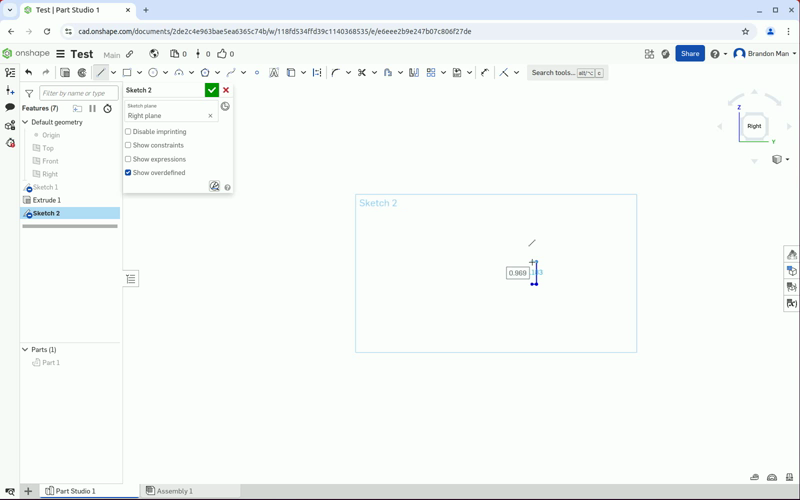
scroll(6)
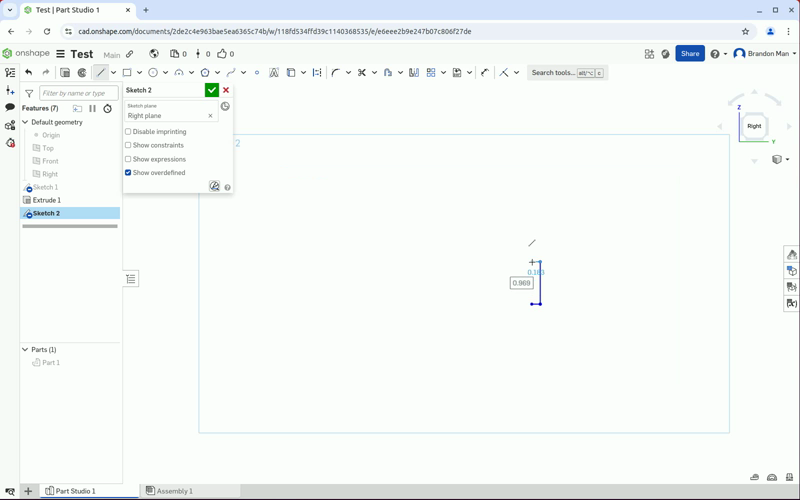
scroll(6)
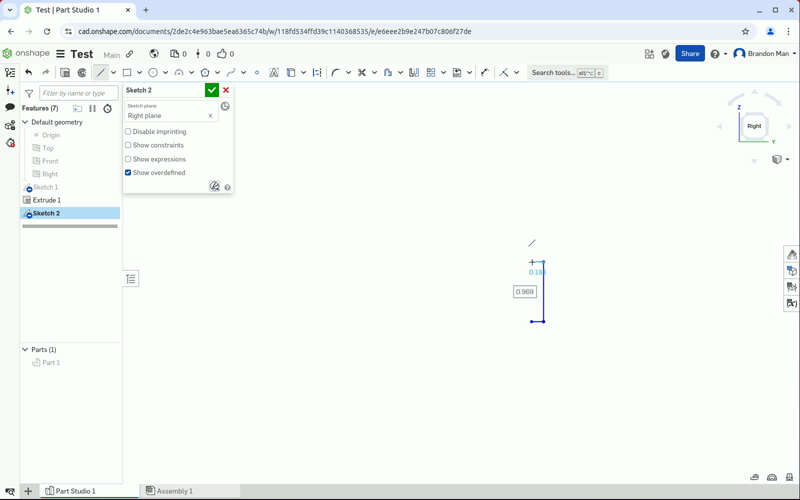
click(532, 261)
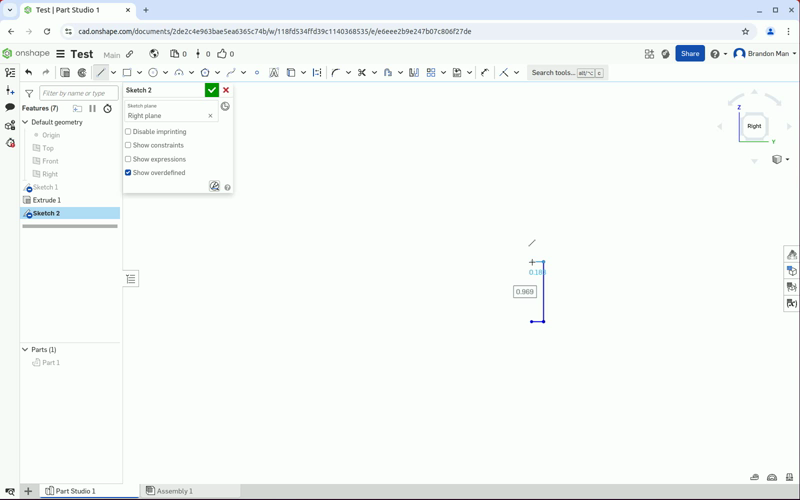
scroll(-6)
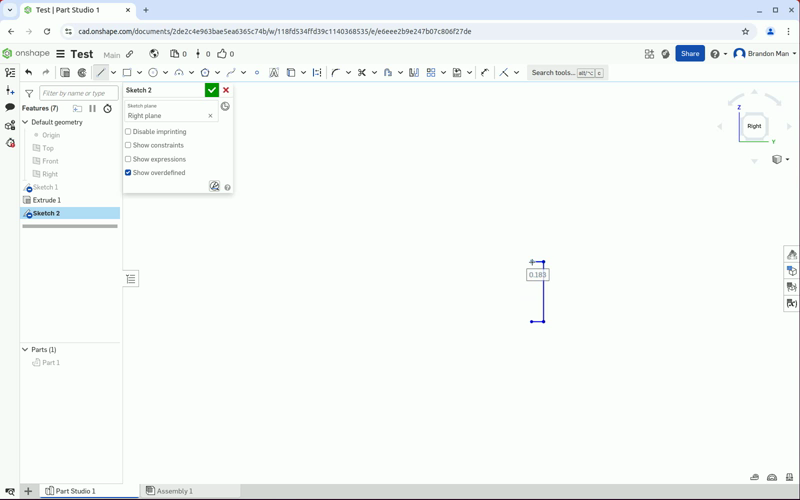
scroll(-6)
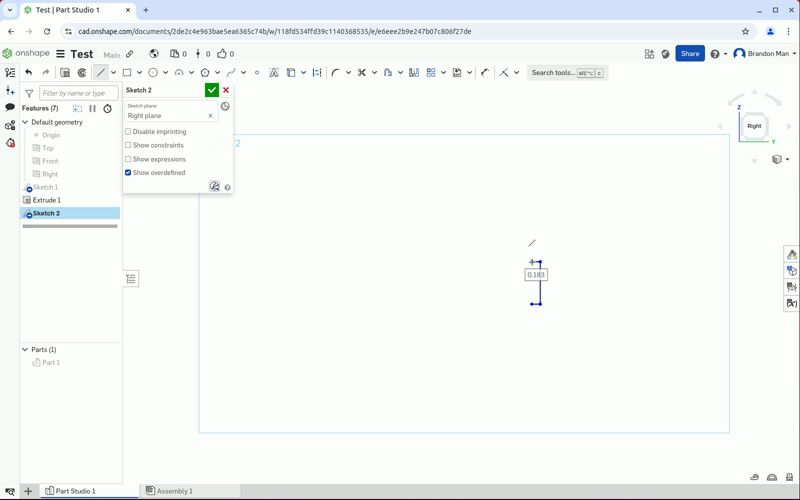
scroll(-6)
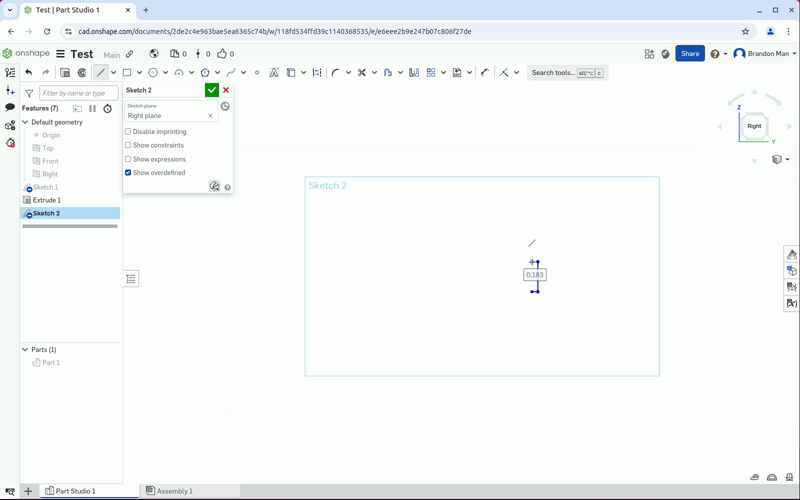
scroll(-6)
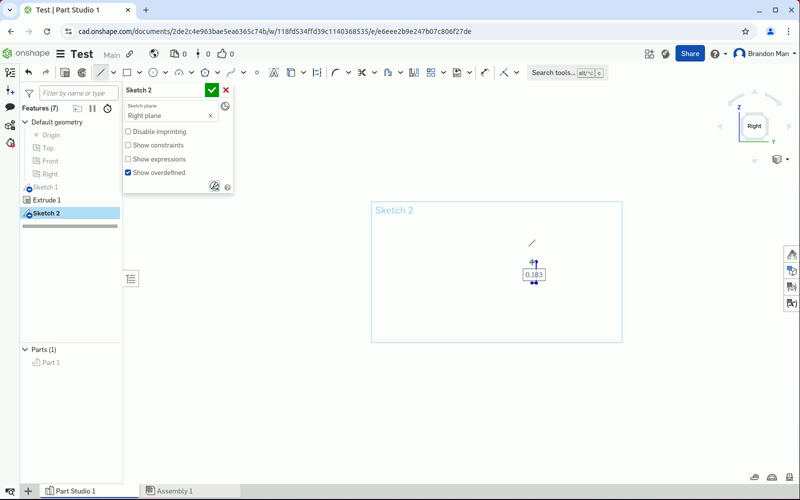
scroll(-6)
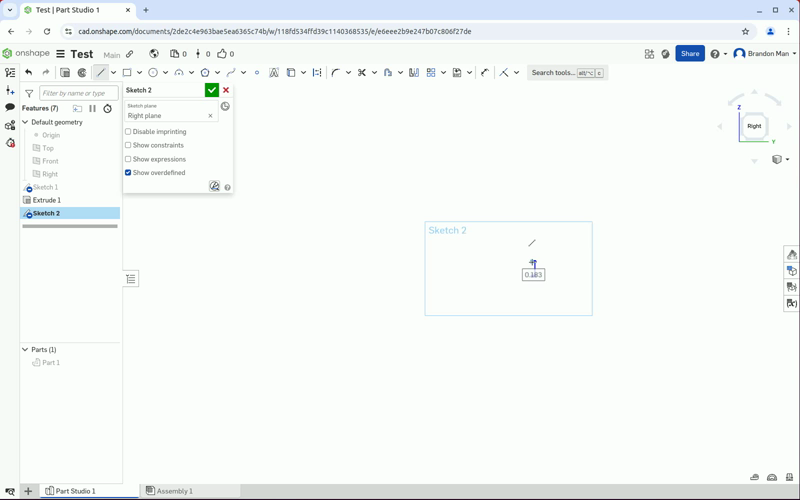
scroll(-6)
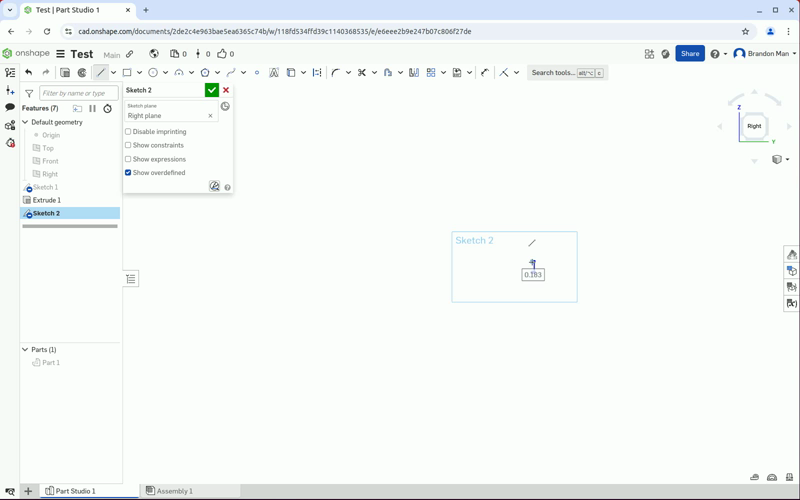
scroll(-6)
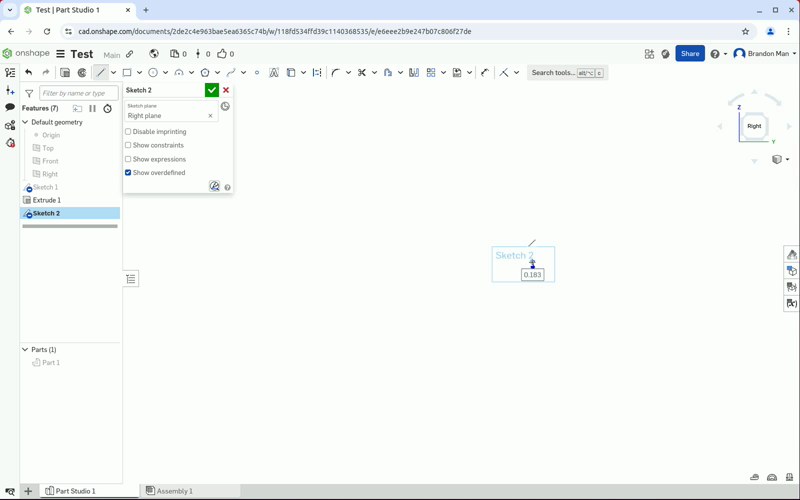
key_up(shift)
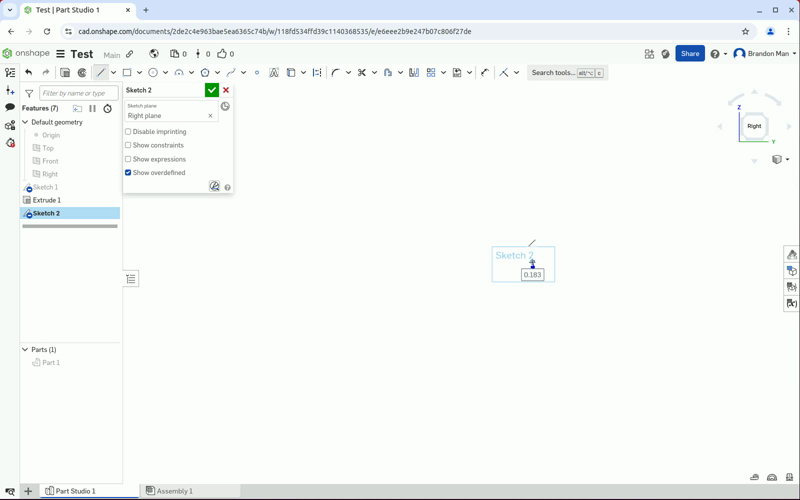
mouse_move(562, 261)
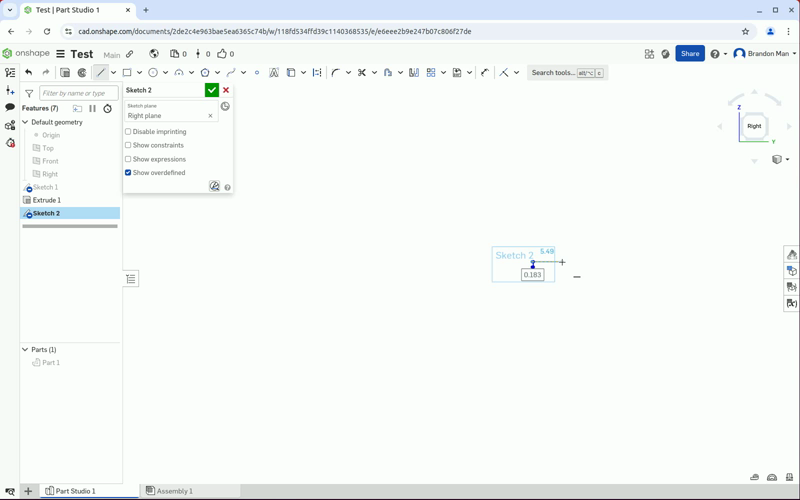
key_down(shift)
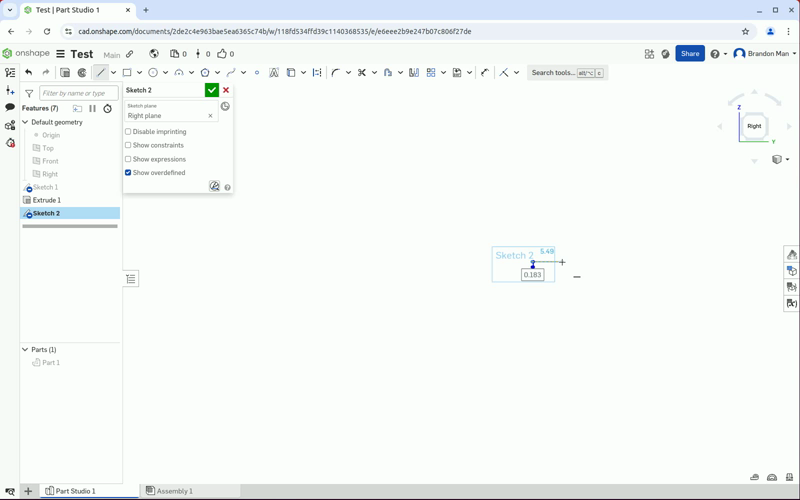
mouse_move(532, 266)
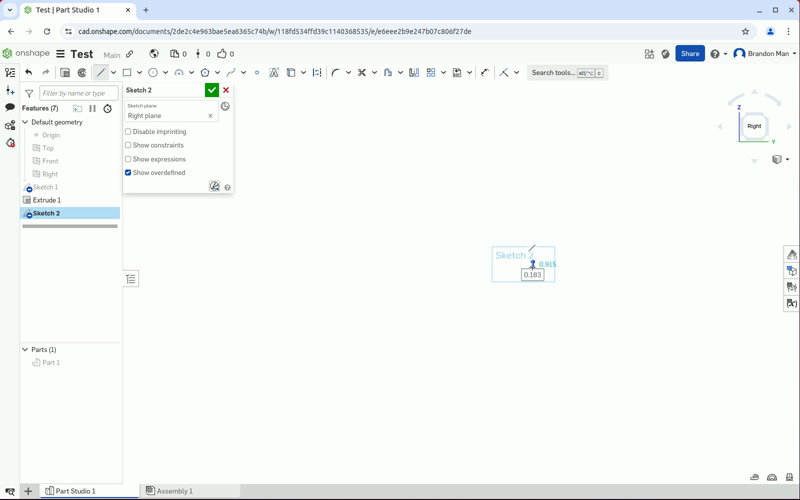
scroll(6)
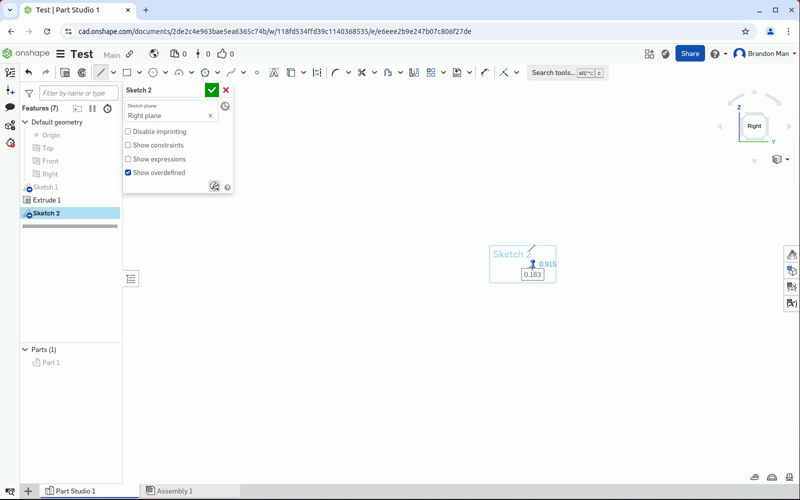
scroll(6)
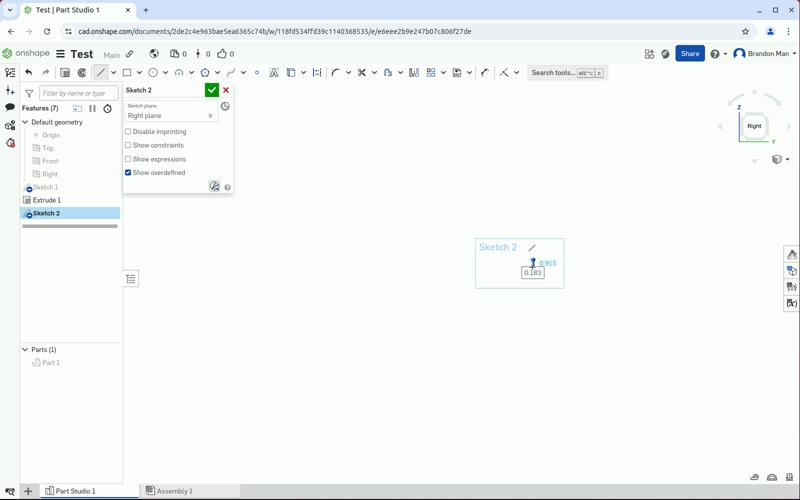
scroll(6)
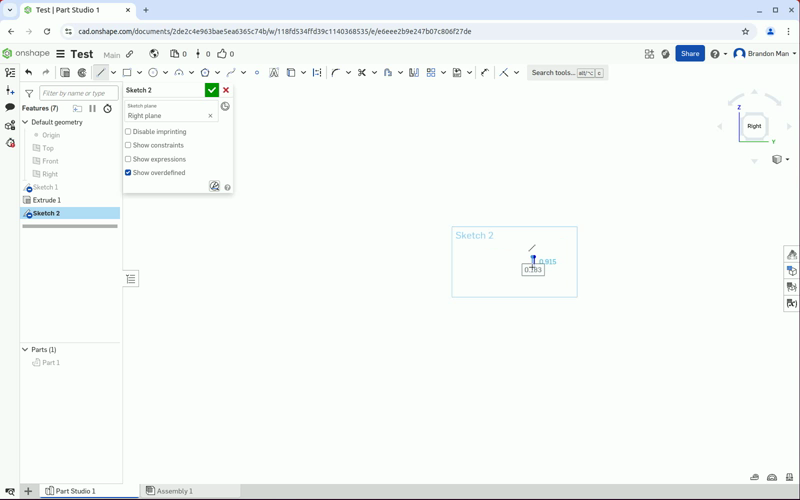
scroll(6)
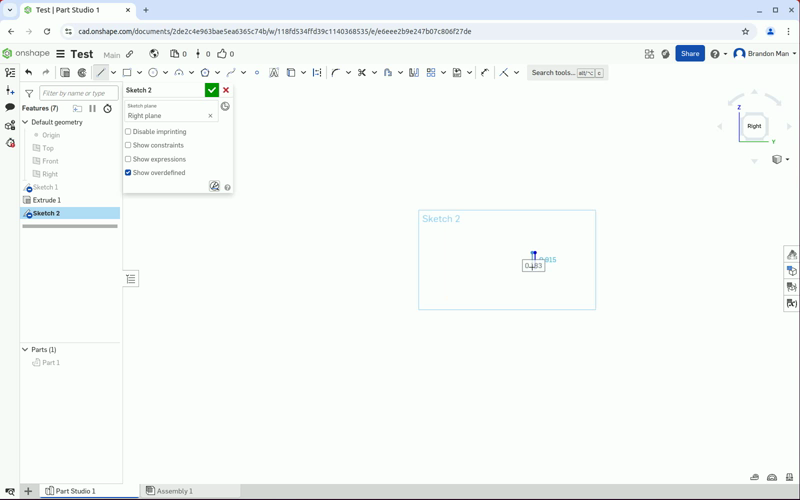
scroll(6)
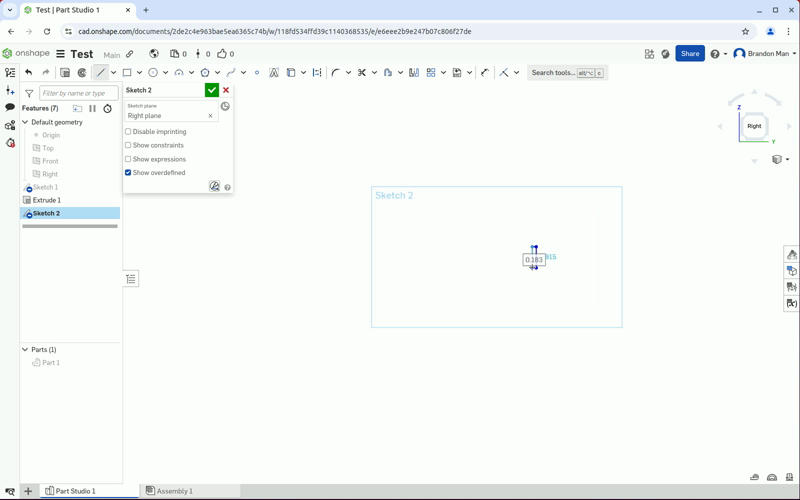
scroll(6)
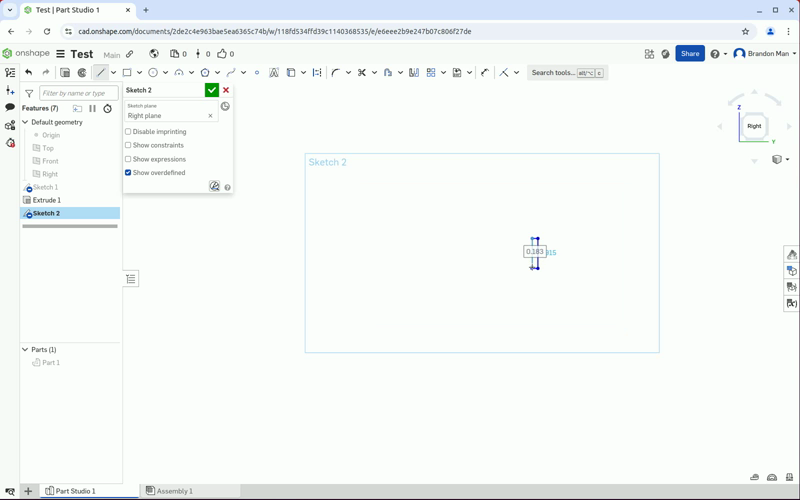
scroll(6)
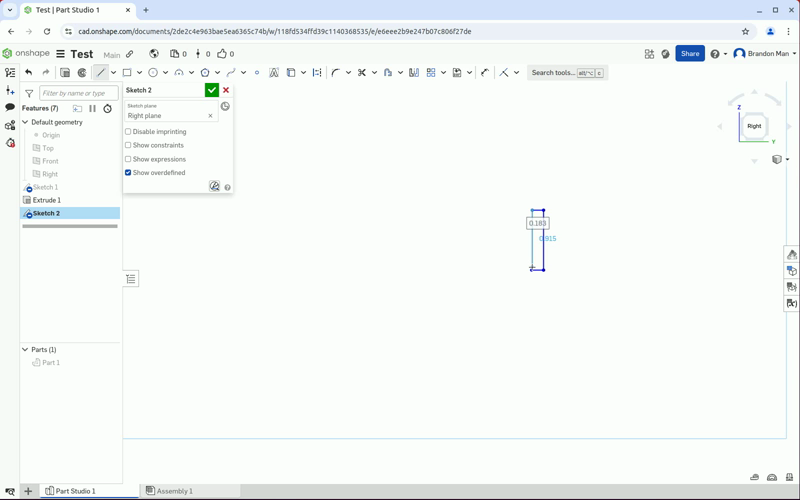
key_up(shift)
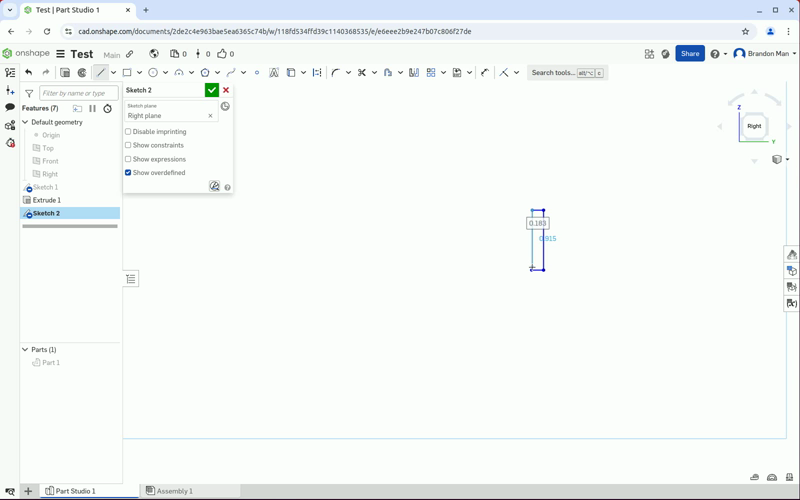
click(532, 266)
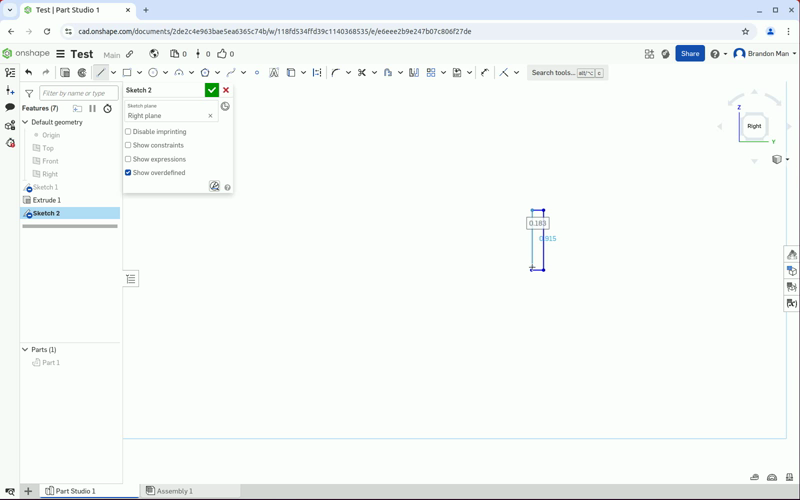
scroll(-6)
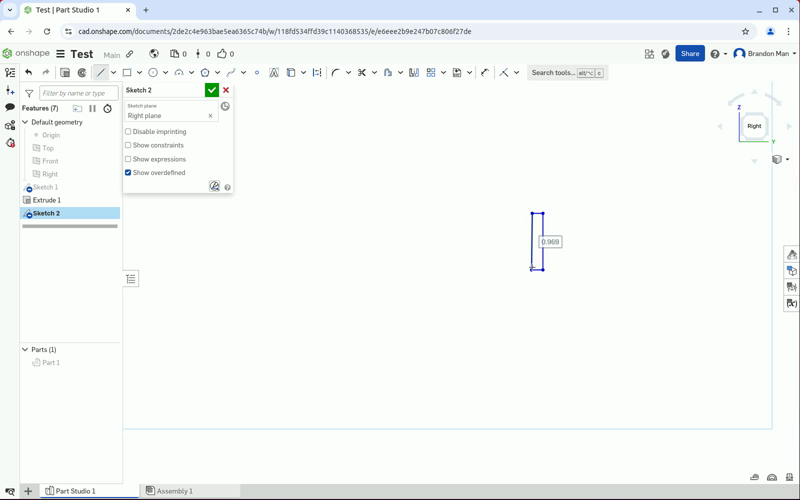
scroll(-6)
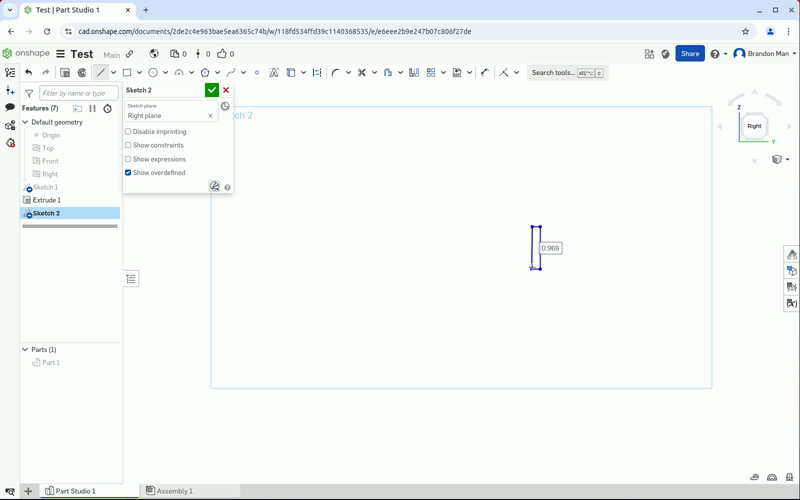
scroll(-6)
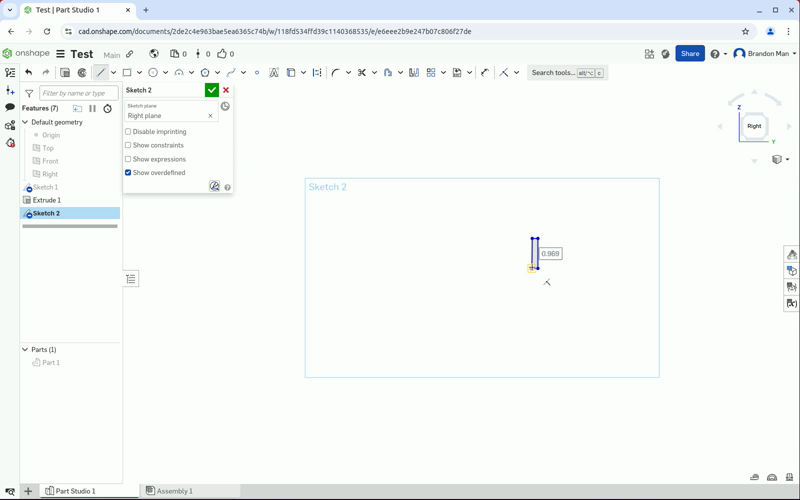
scroll(-6)
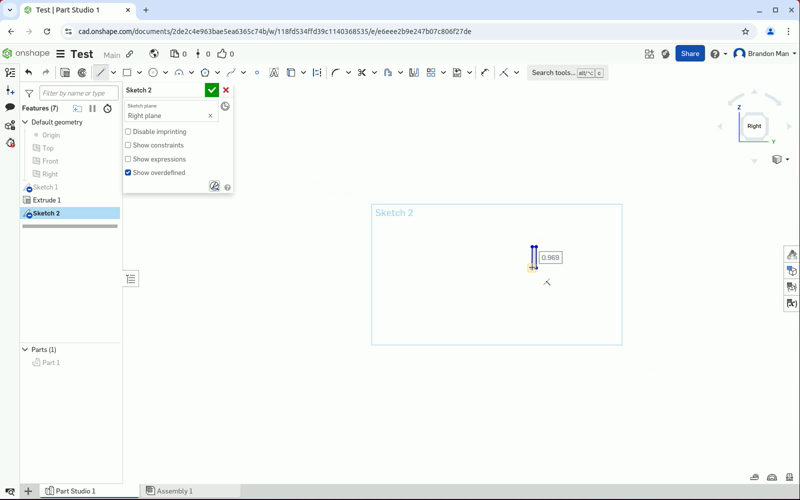
scroll(-6)
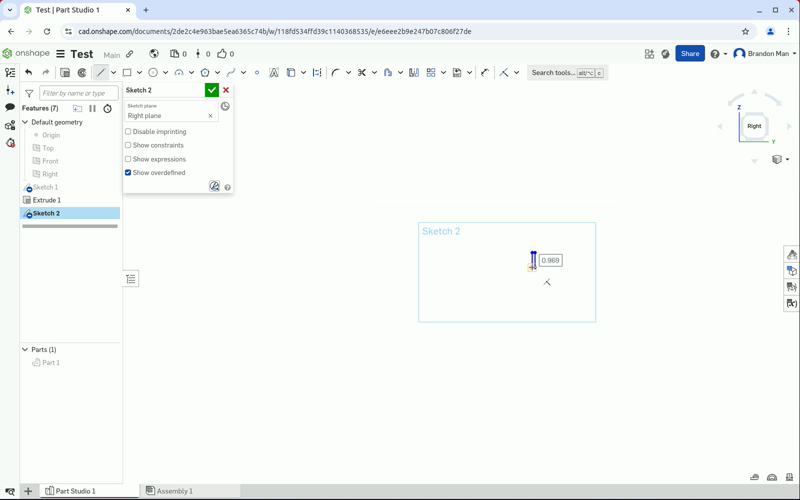
scroll(-6)
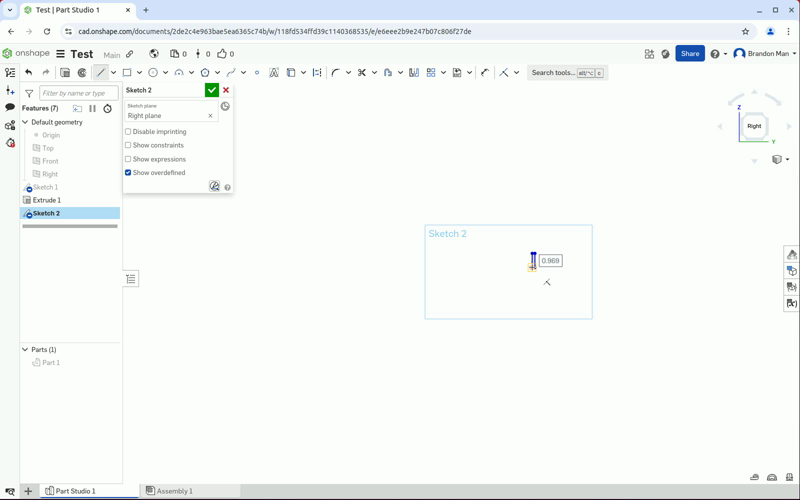
scroll(-6)
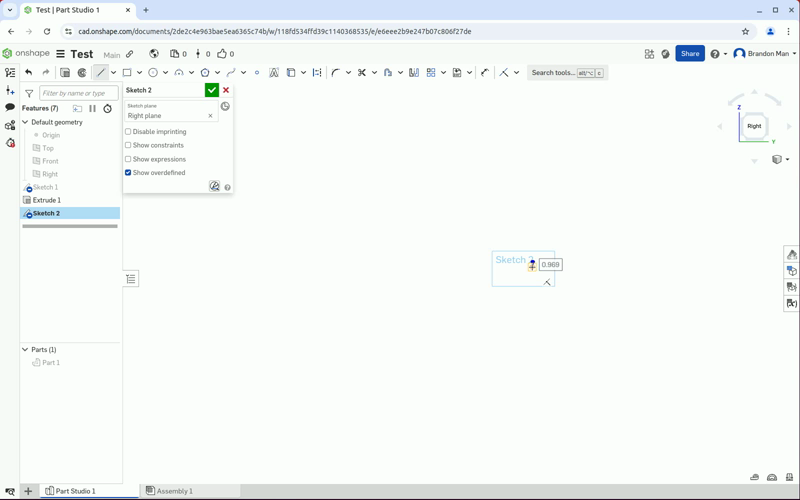
key(esc)
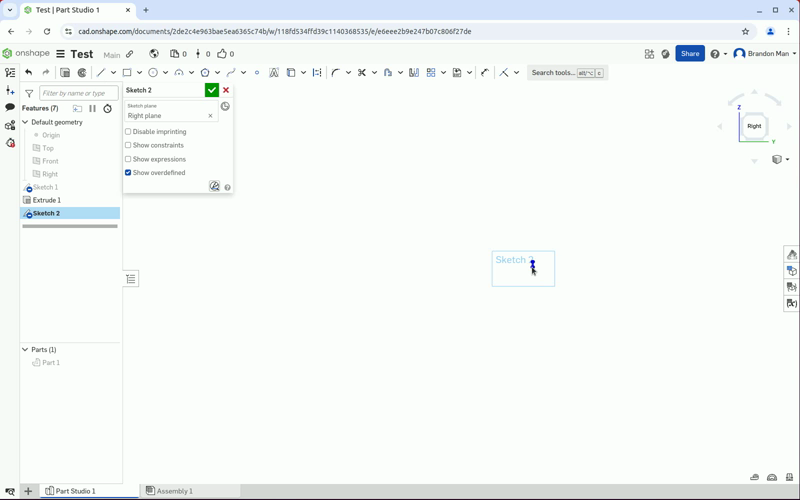
mouse_move(532, 261)
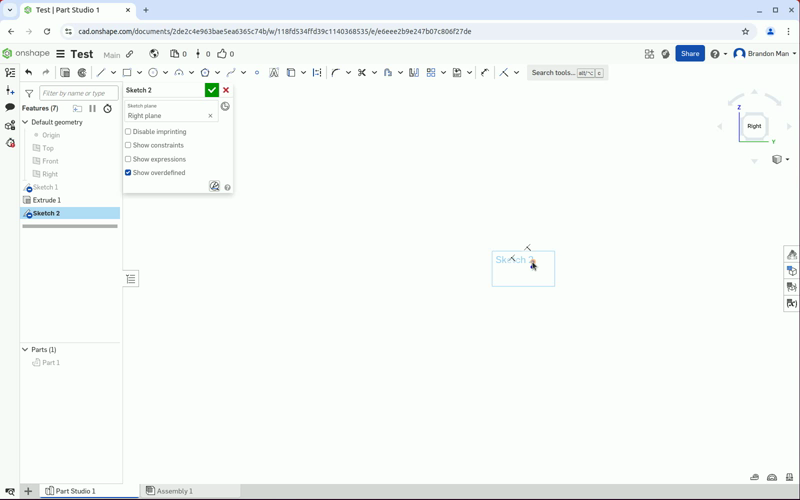
scroll(6)
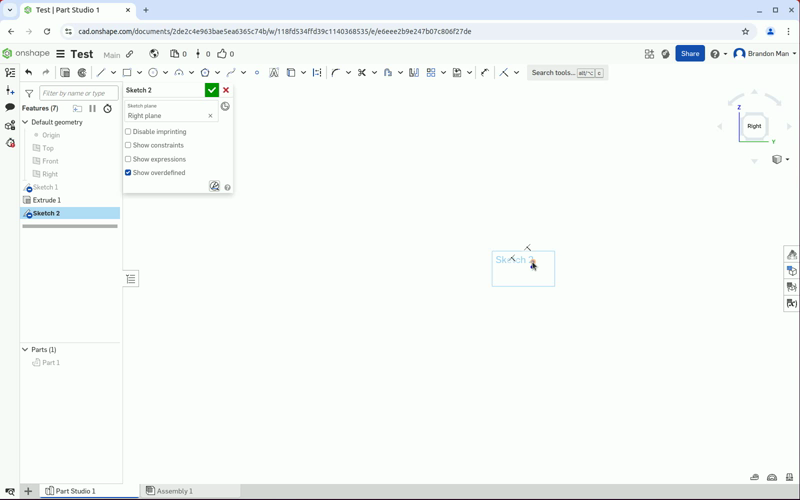
scroll(6)
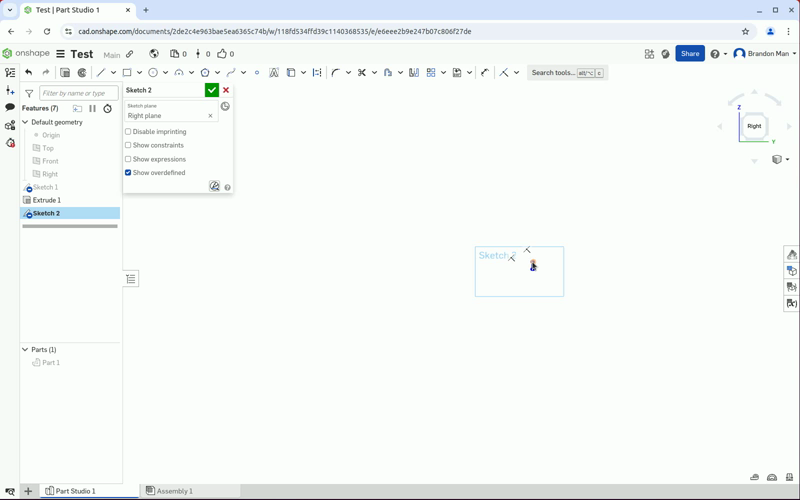
scroll(6)
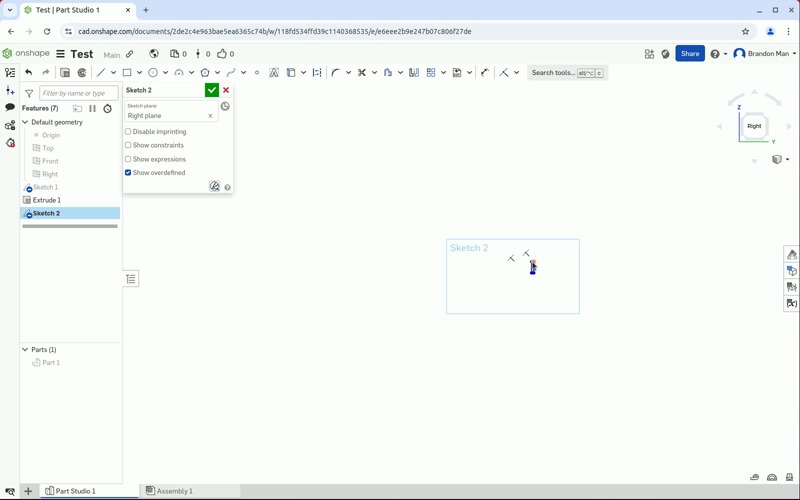
scroll(6)
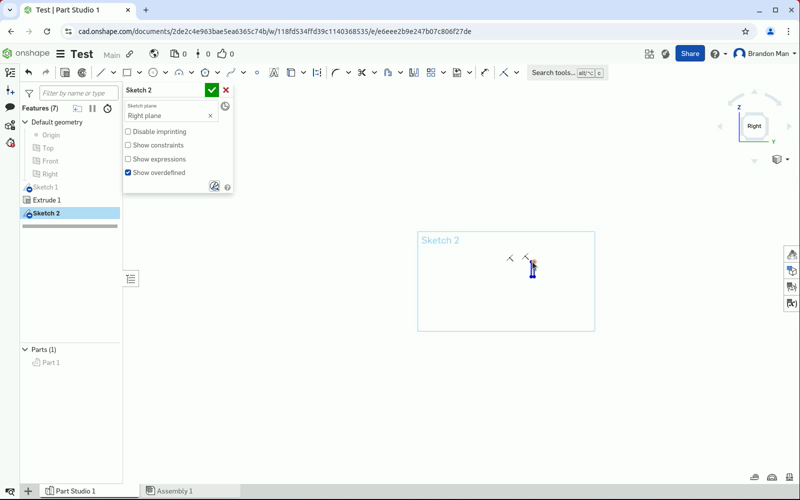
scroll(6)
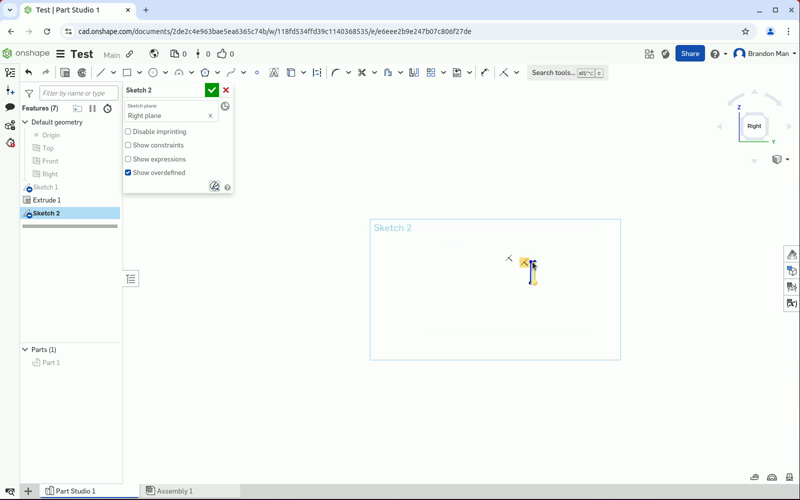
scroll(6)
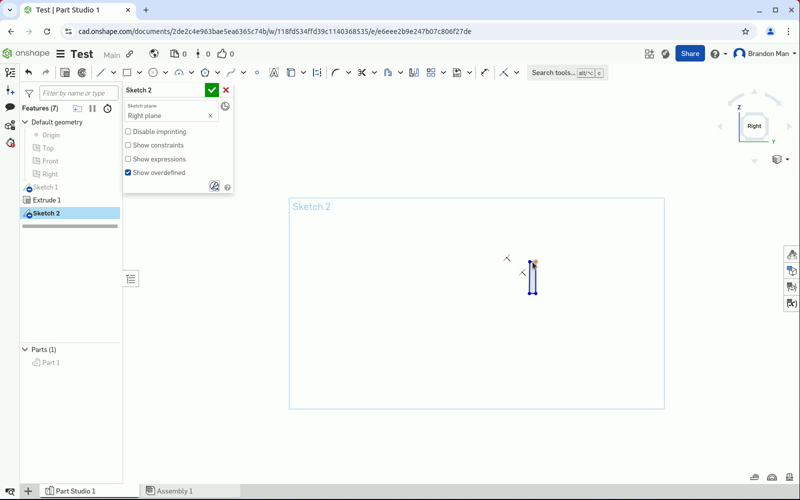
scroll(6)
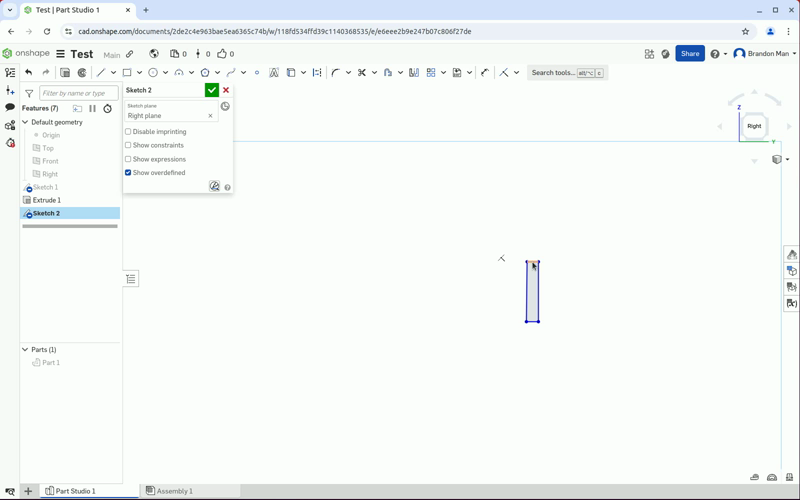
click(532, 261)
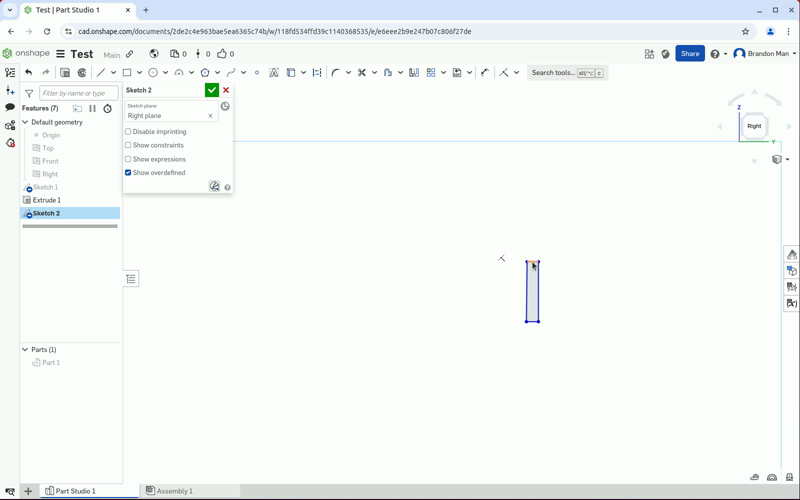
scroll(-6)
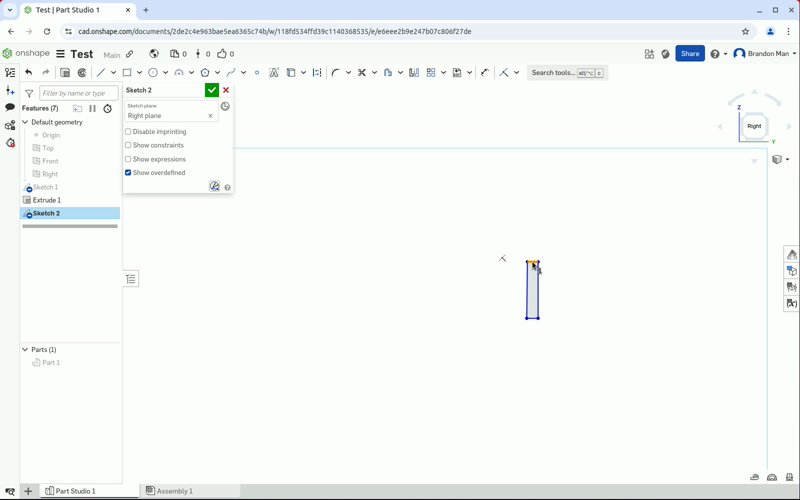
scroll(-6)
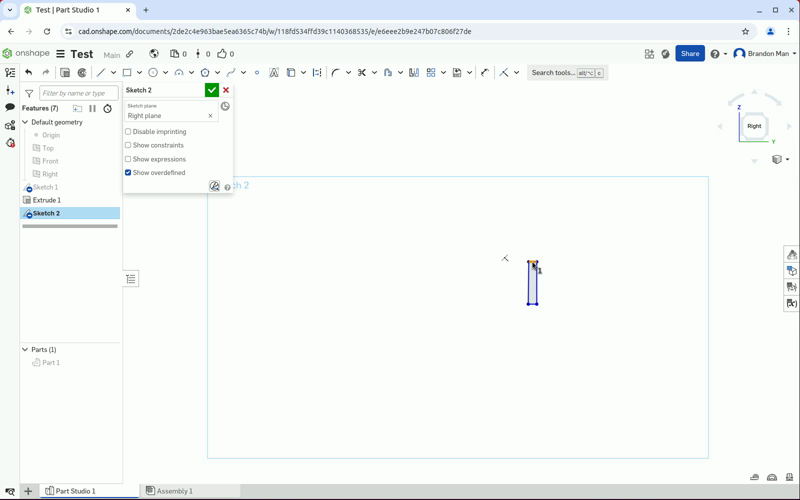
scroll(-6)
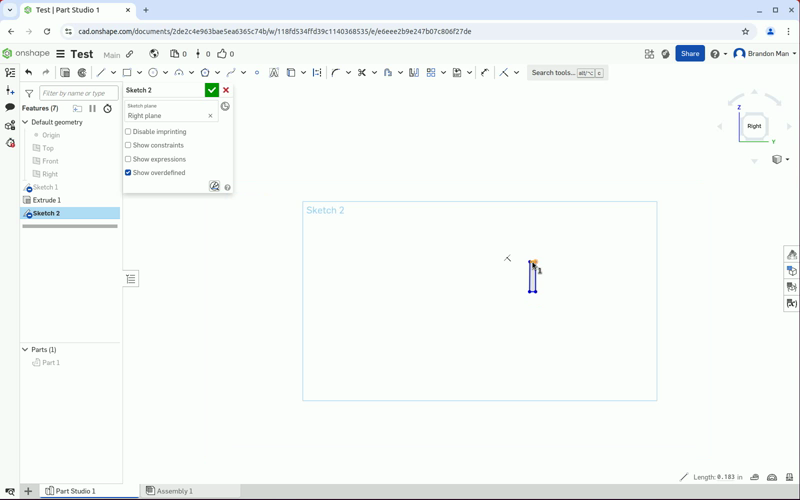
scroll(-6)
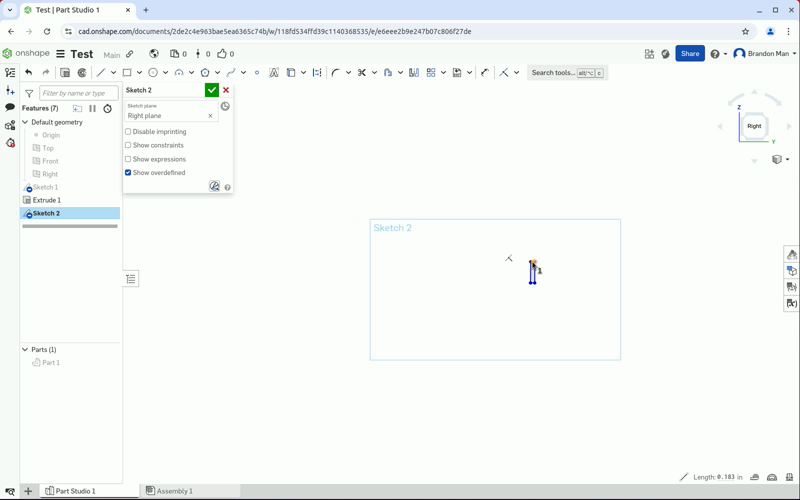
scroll(-6)
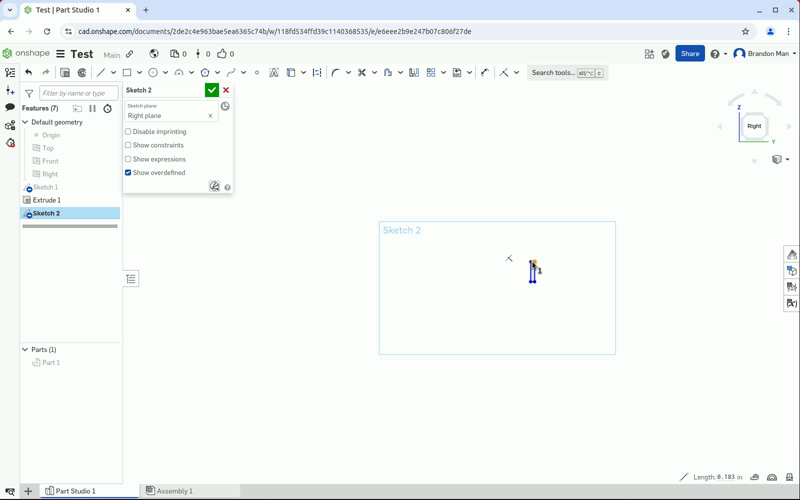
scroll(-6)
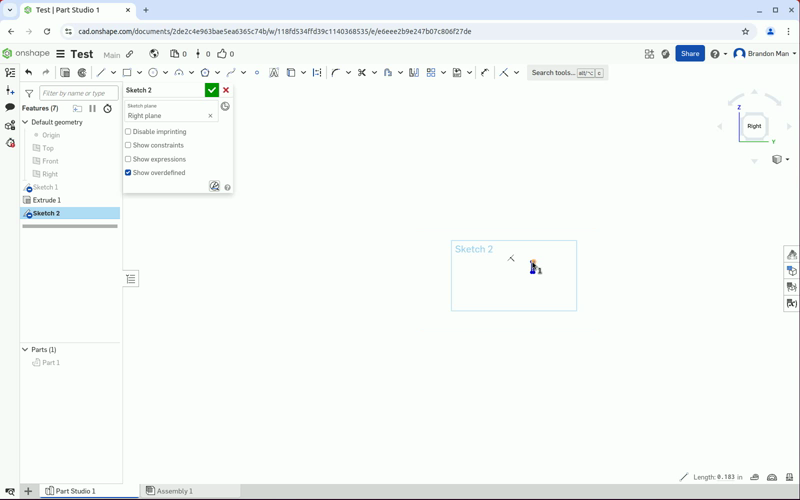
scroll(-6)
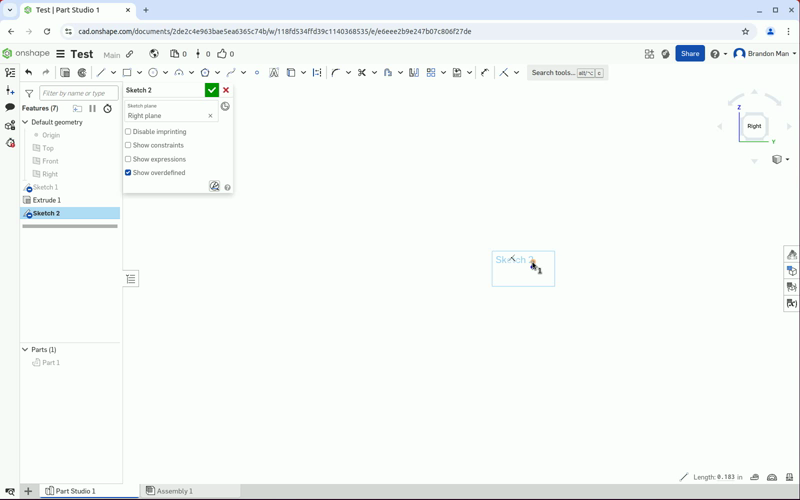
mouse_move(73, 352)
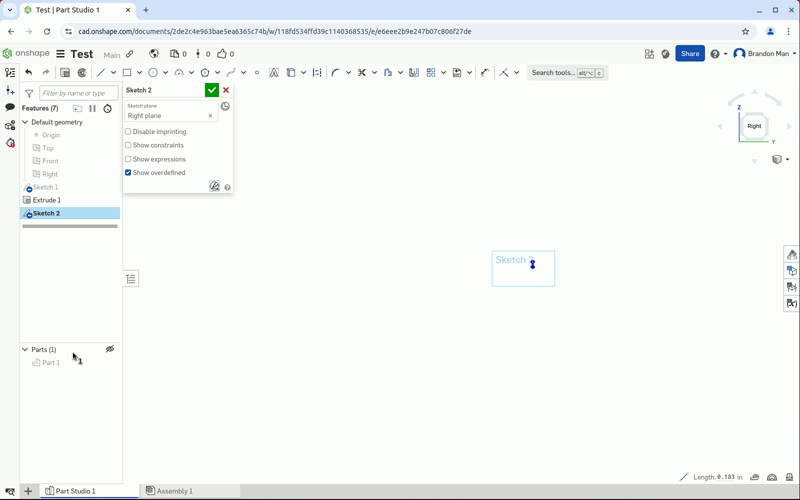
key(shift+y)
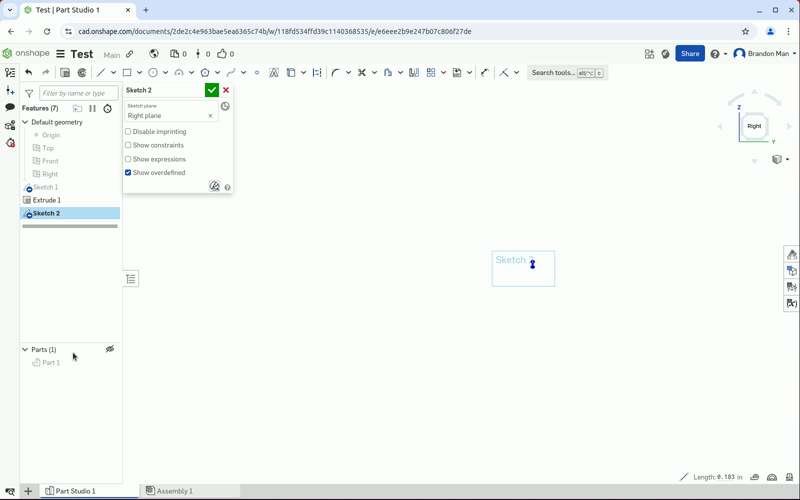
key(shift+e)
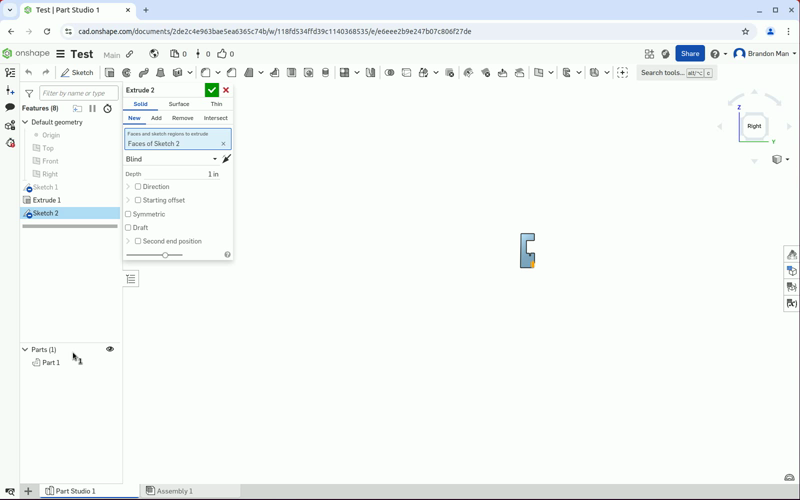
mouse_move(143, 106)
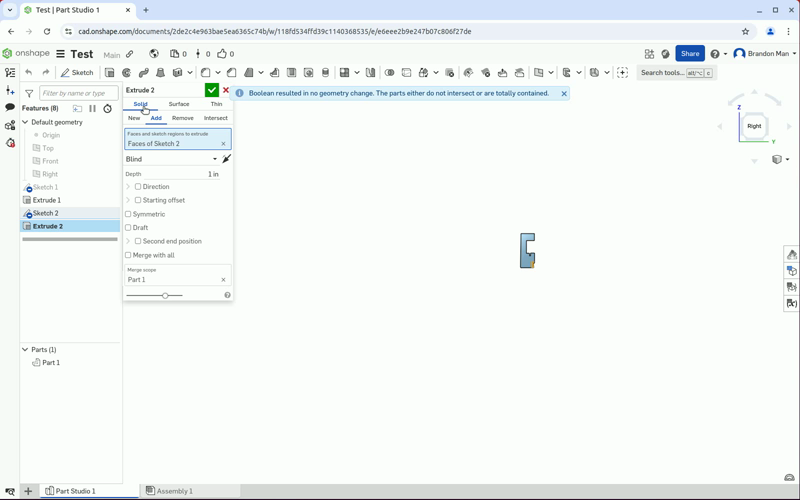
click(143, 106)
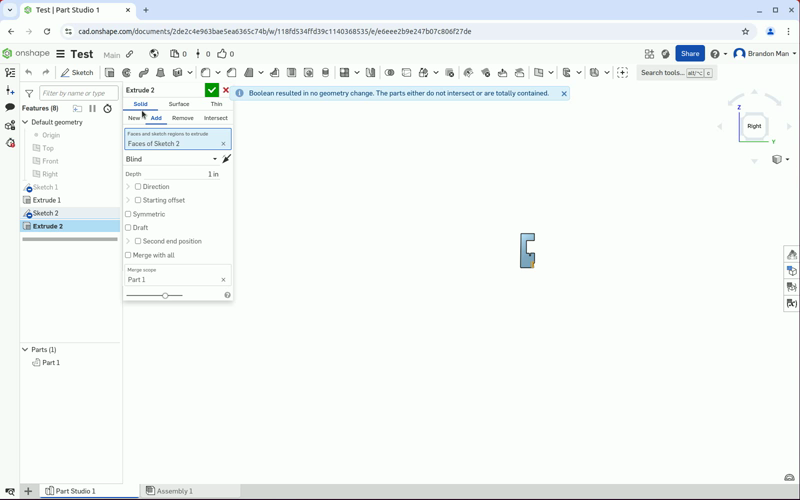
mouse_move(137, 120)
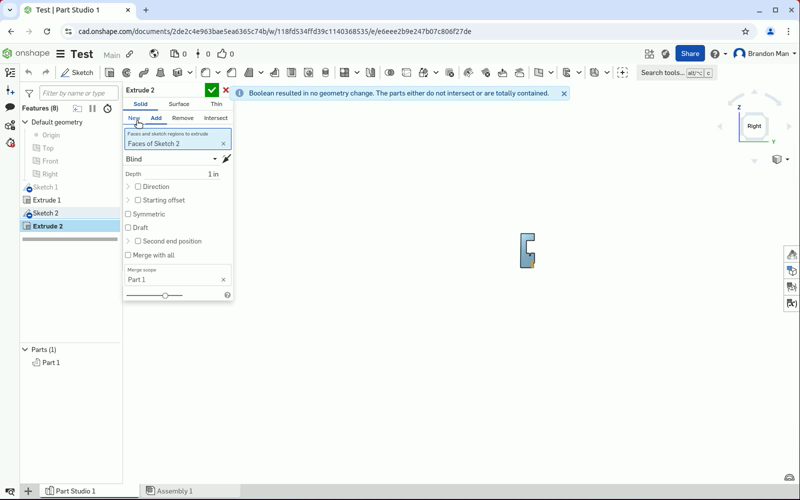
click(137, 120)
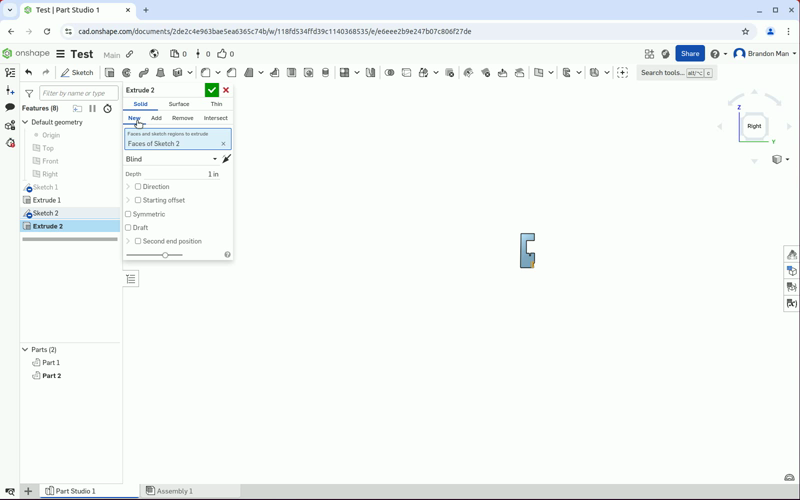
key(tab, 4)
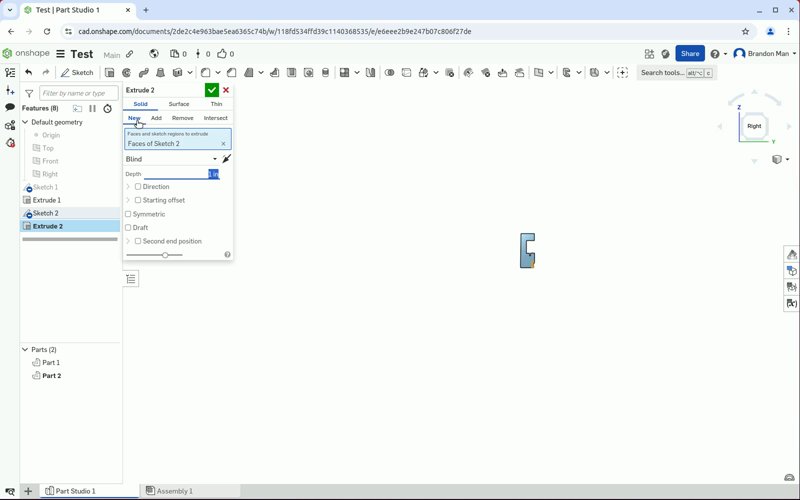
text(23.108)
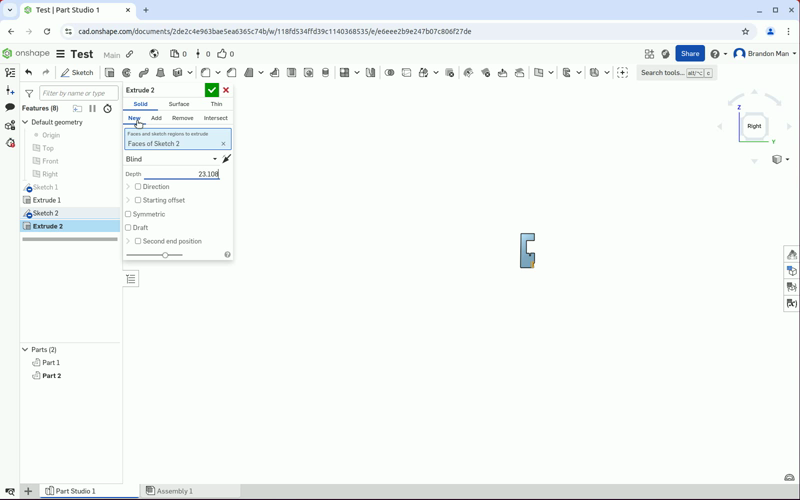
key(enter)
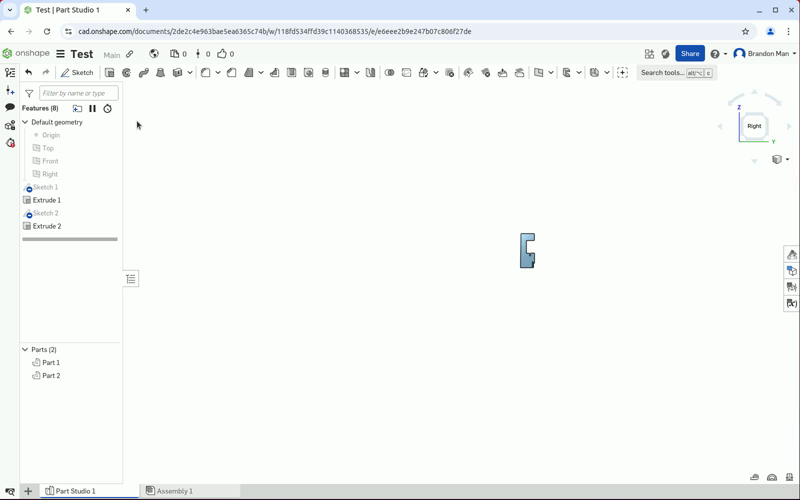
key(shift+h)
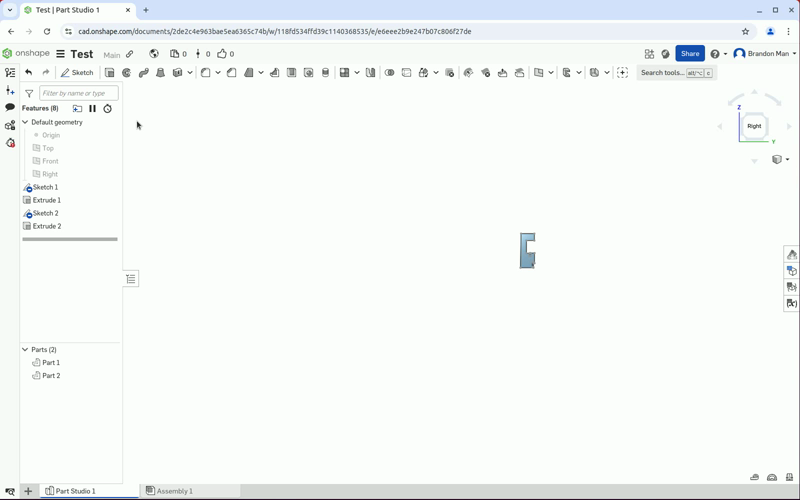
key(shift+h)
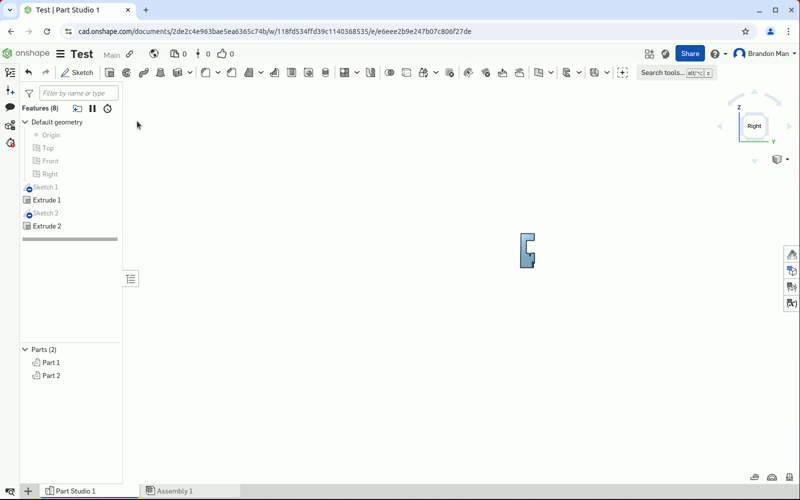
mouse_move(73, 189)
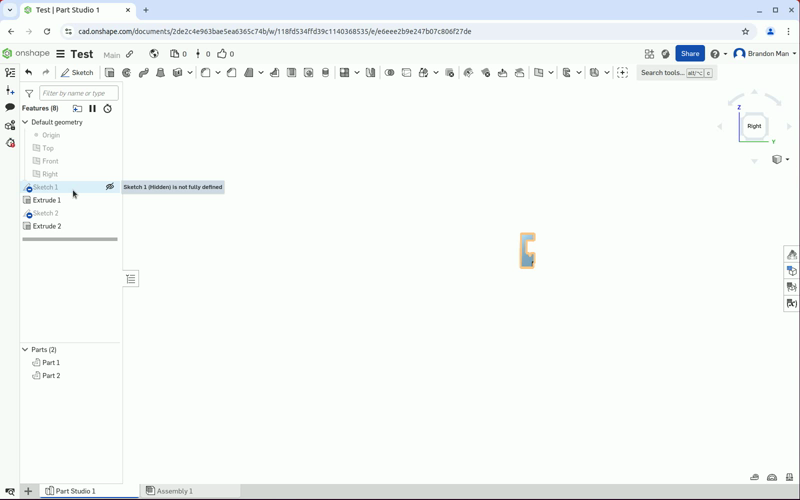
click(73, 189)
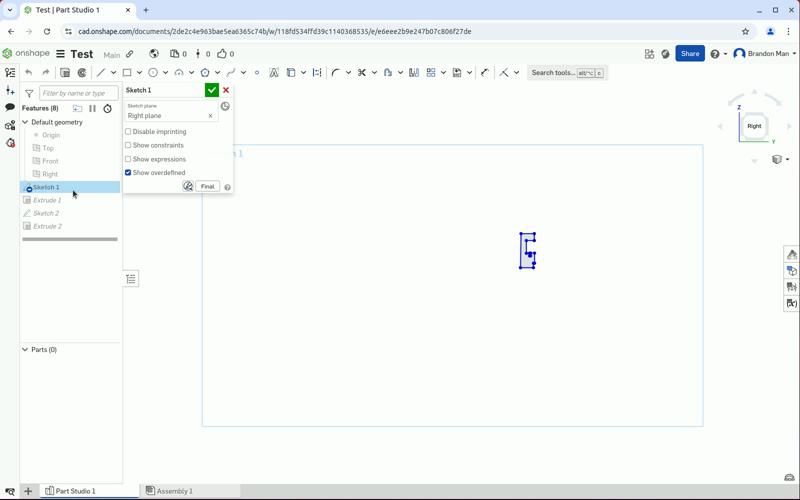
mouse_move(229, 92)
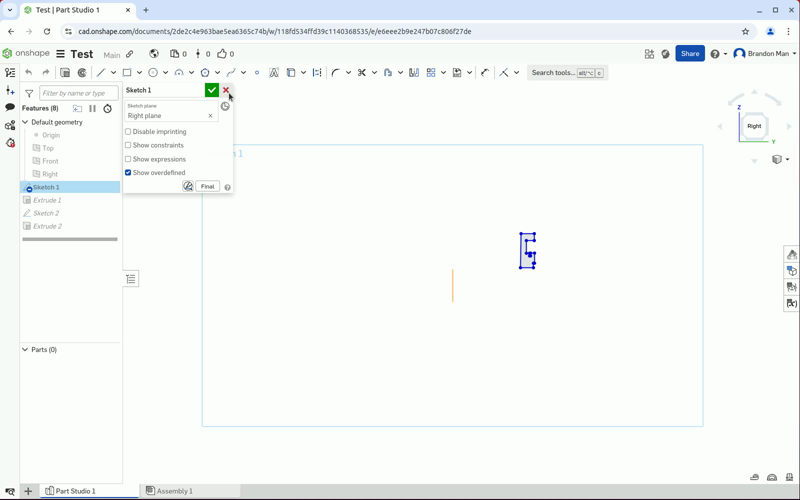
click(229, 92)
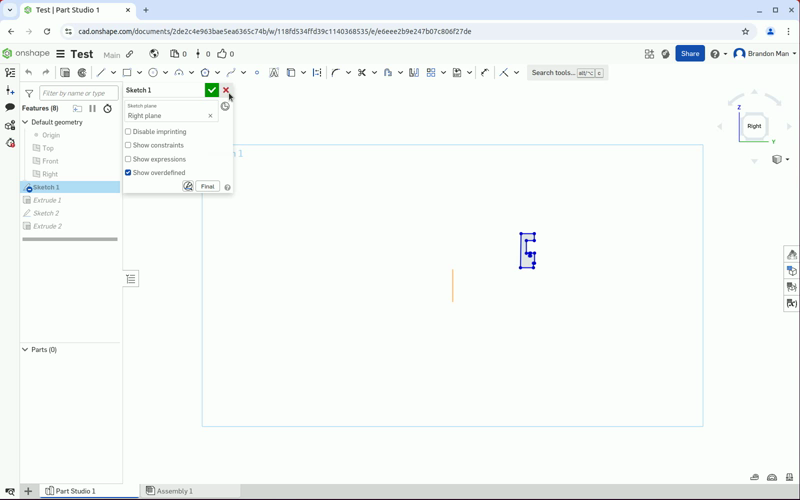
key(shift+s)
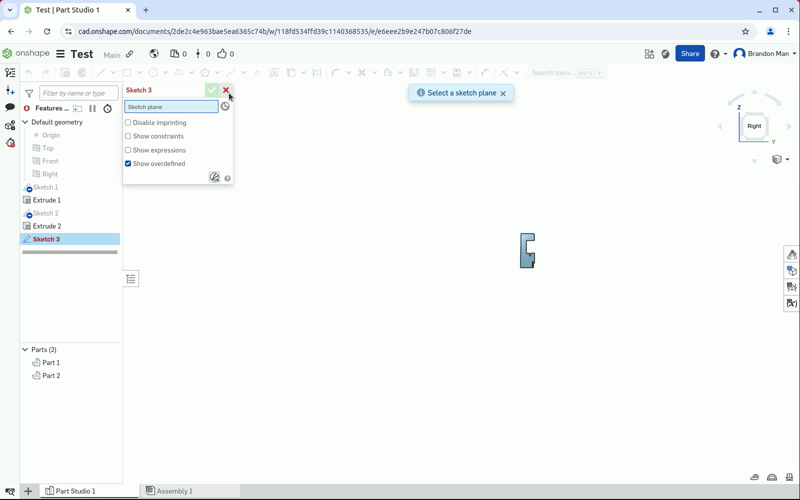
mouse_move(73, 176)
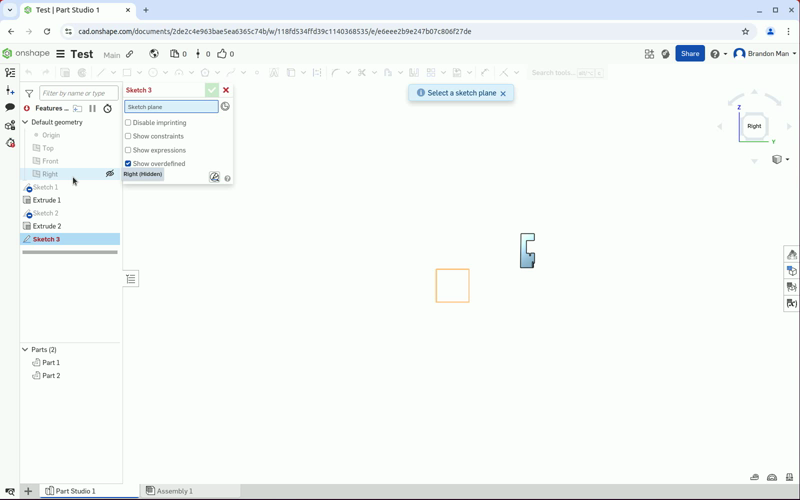
click(73, 176)
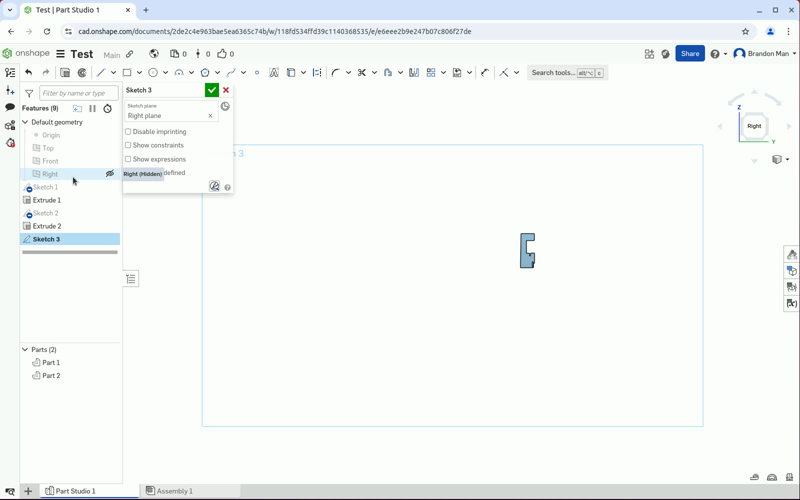
mouse_move(73, 352)
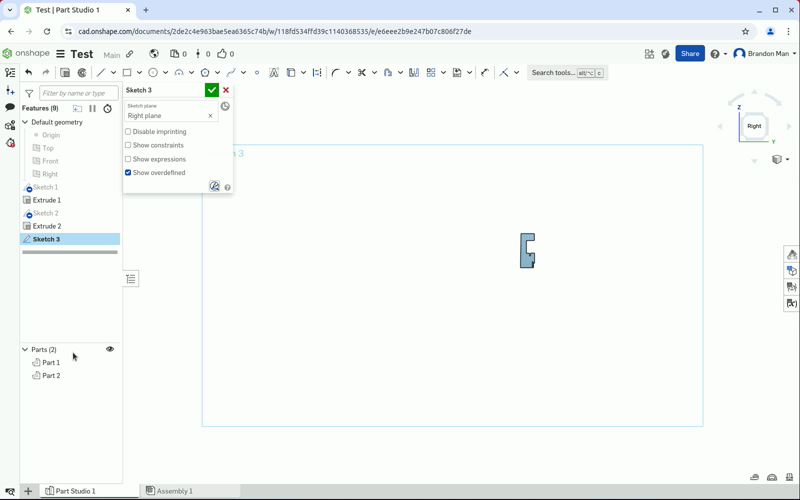
key(y)
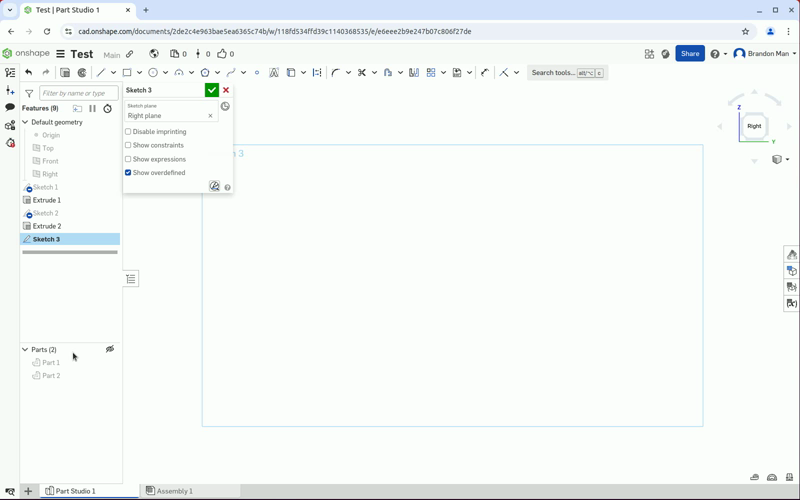
key(l)
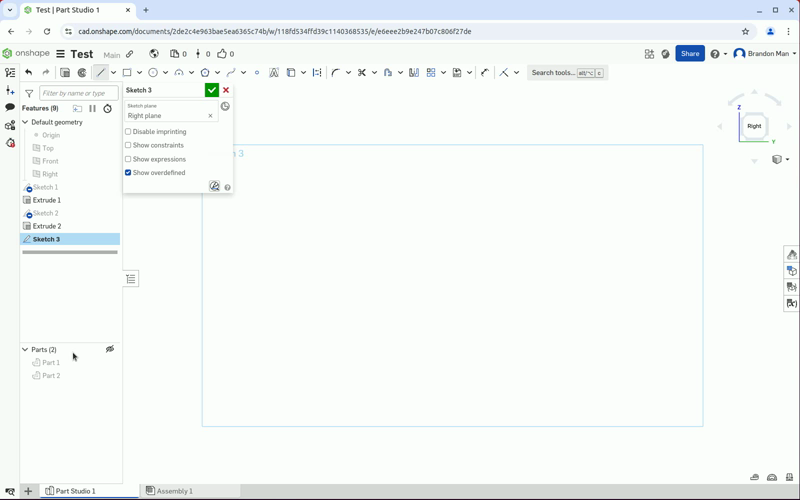
key_down(shift)
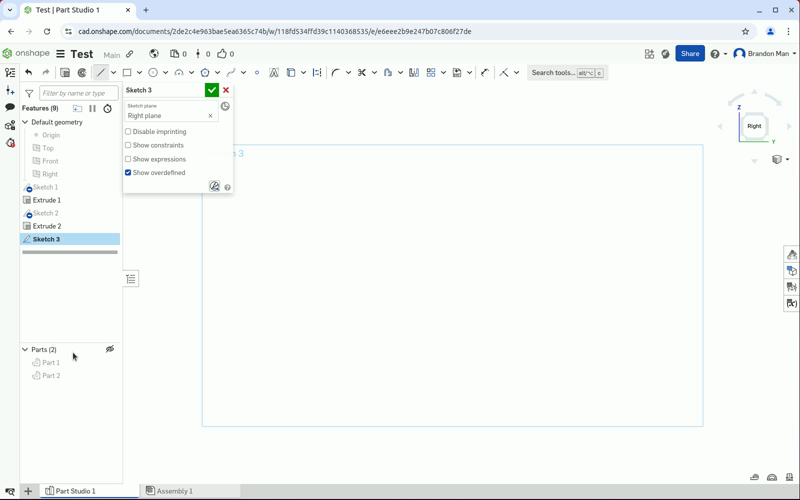
mouse_move(526, 253)
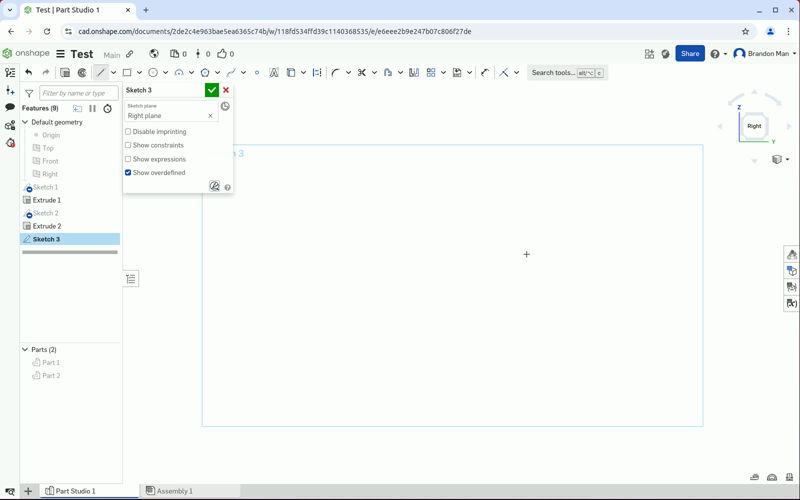
click(526, 253)
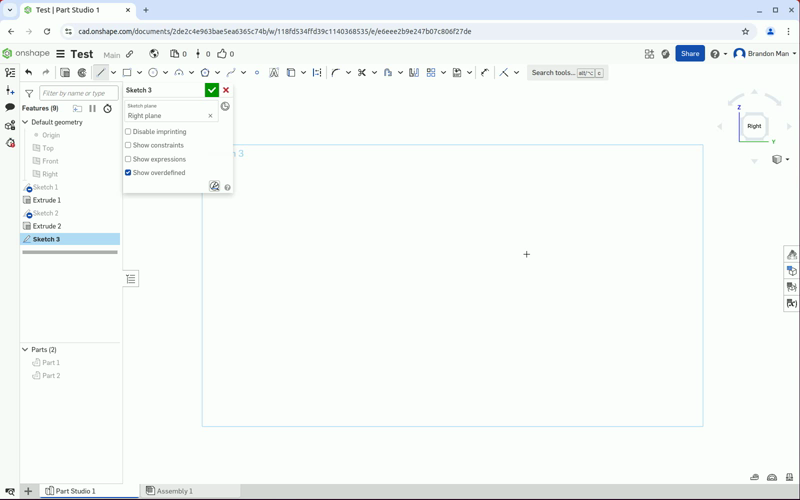
key_up(shift)
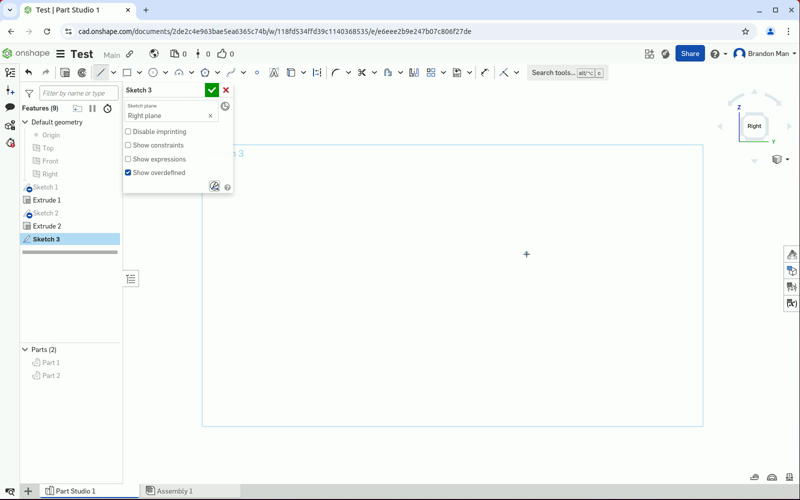
key_down(shift)
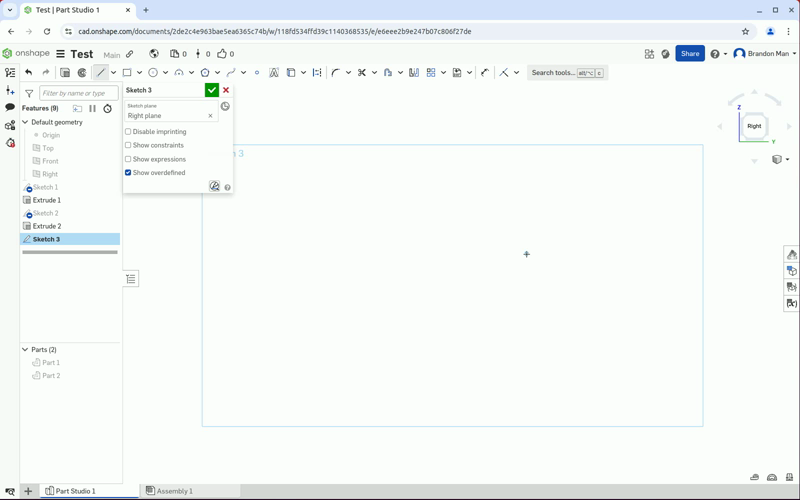
mouse_move(556, 253)
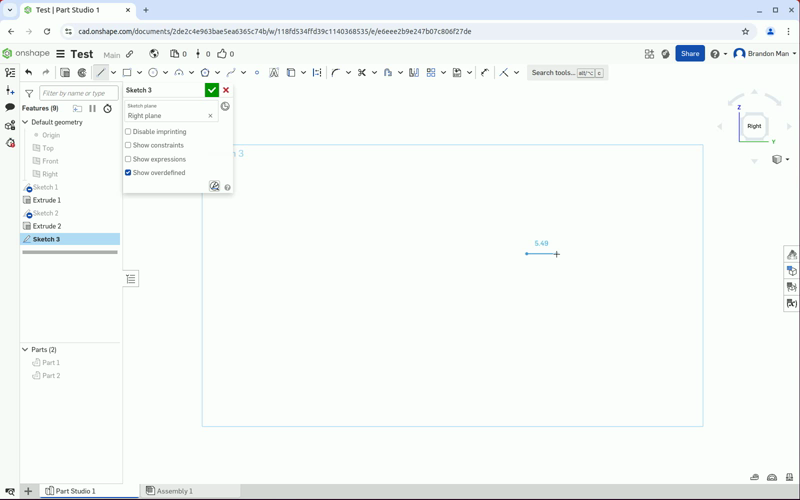
mouse_move(529, 253)
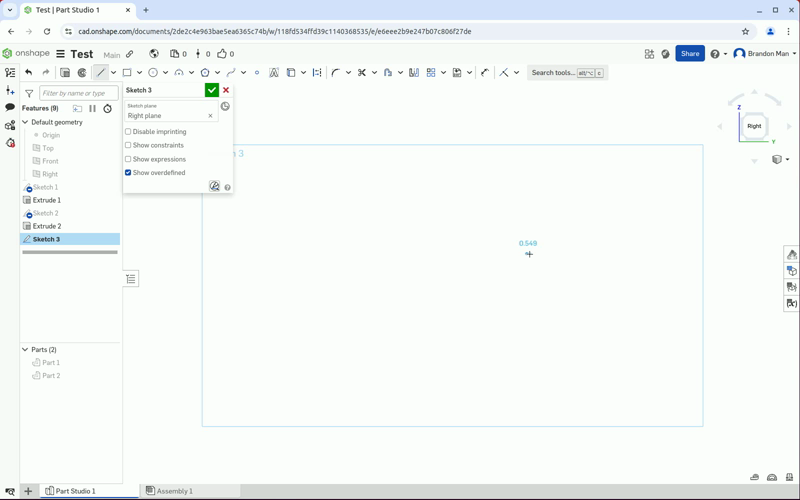
scroll(6)
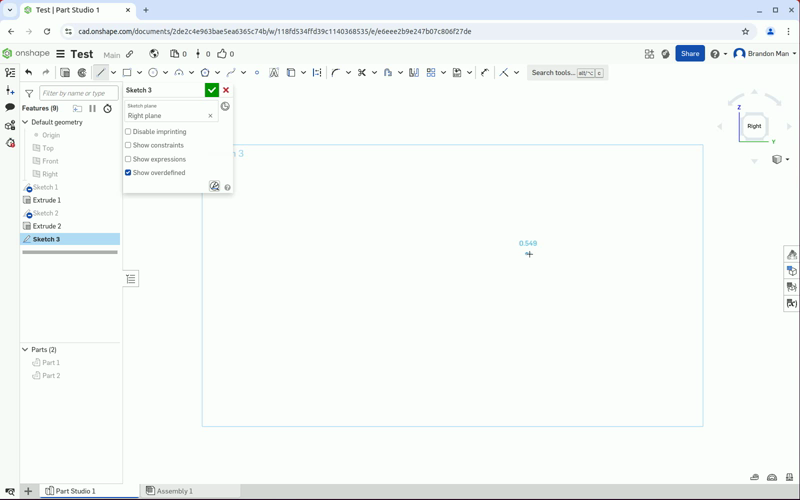
scroll(6)
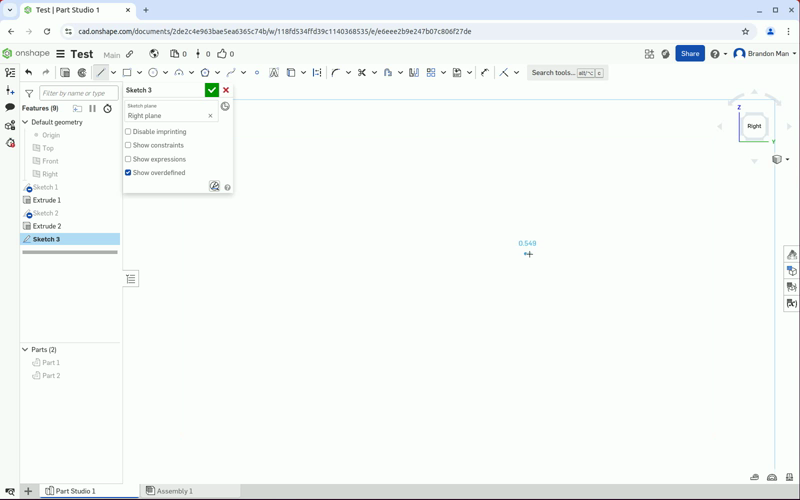
scroll(6)
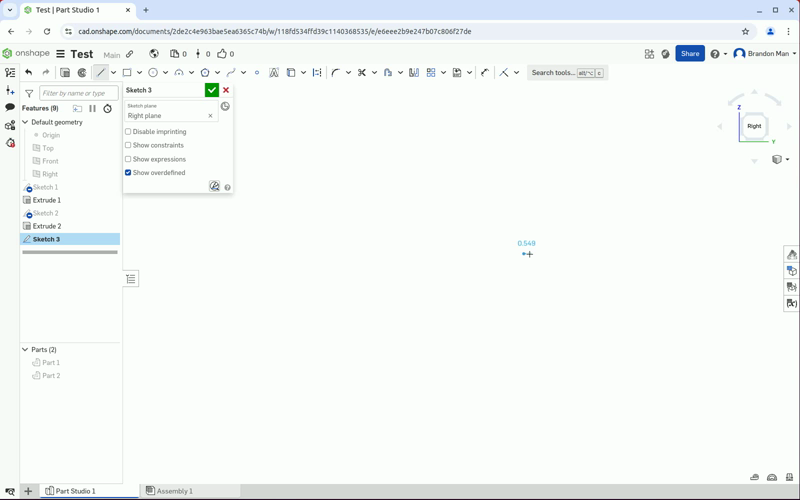
scroll(6)
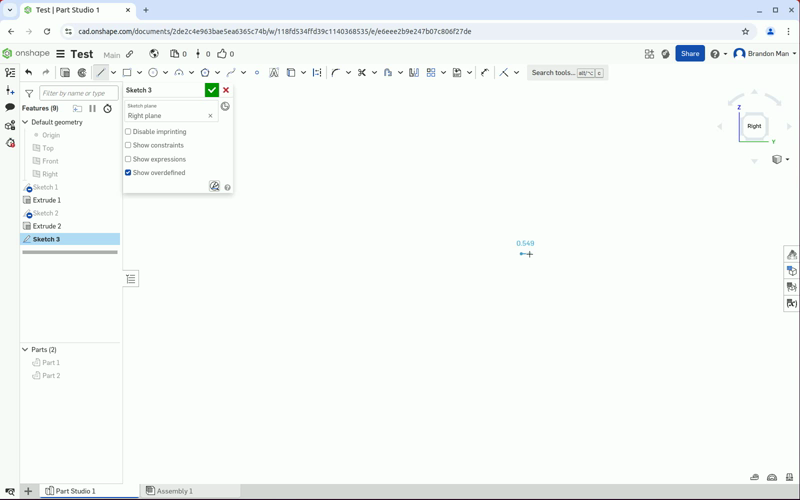
scroll(6)
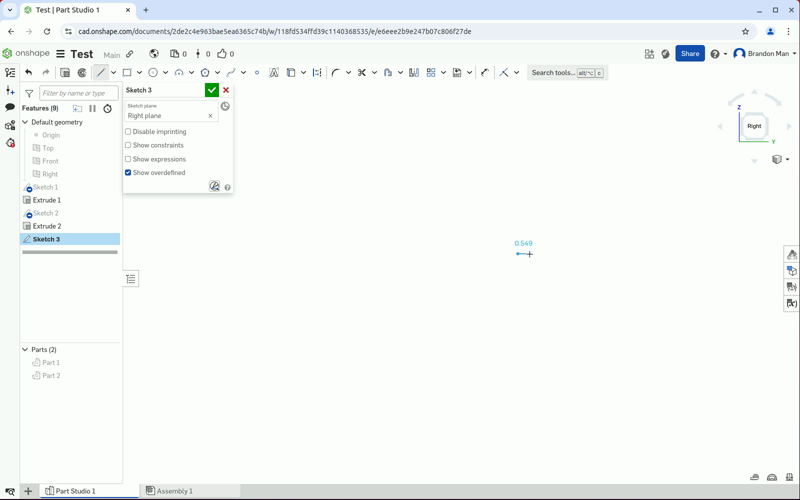
scroll(6)
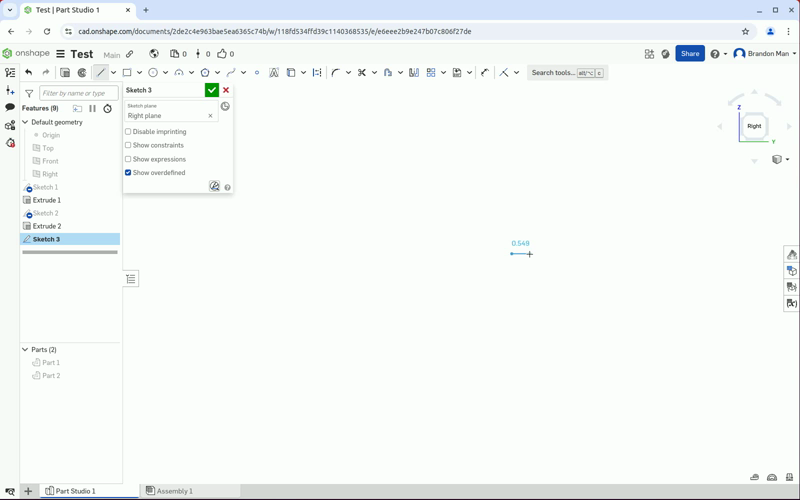
scroll(6)
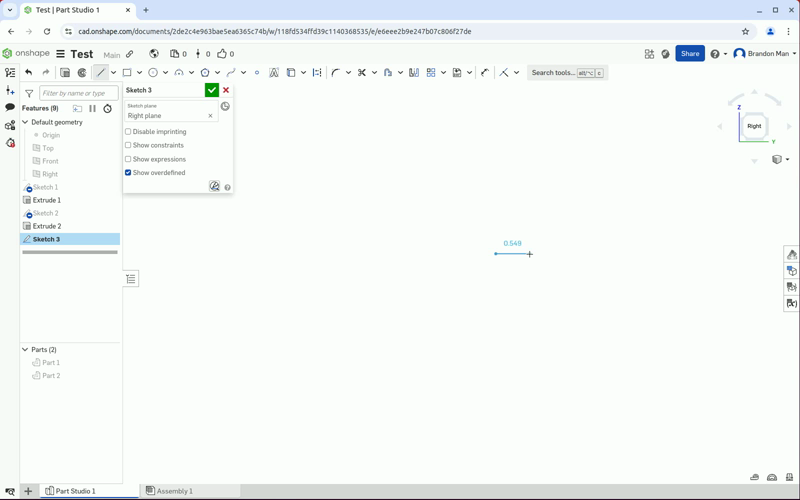
click(529, 253)
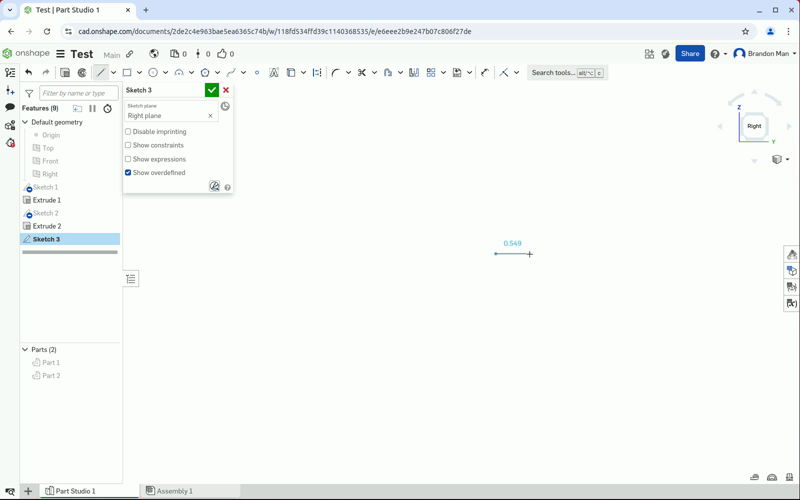
scroll(-6)
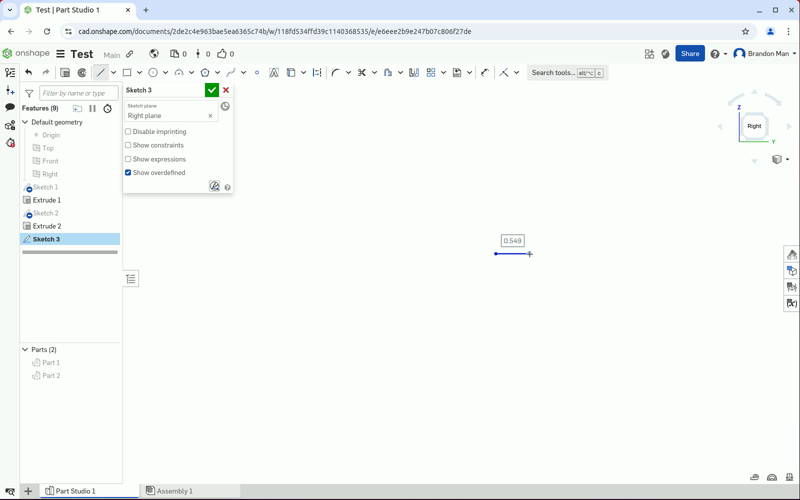
scroll(-6)
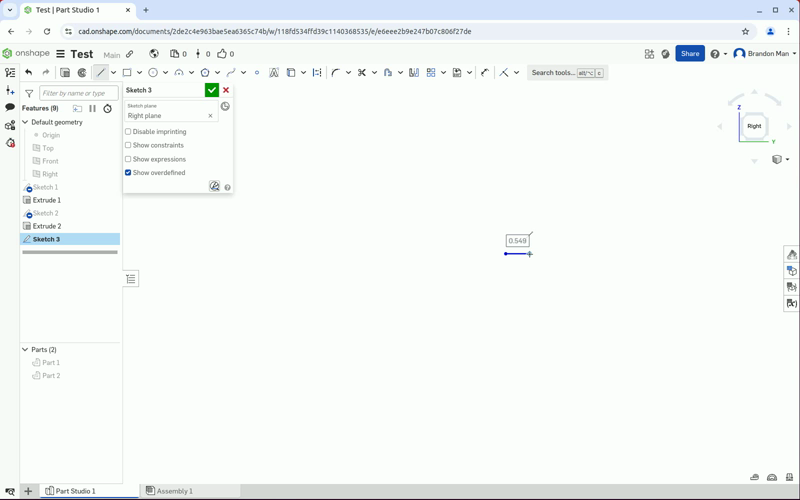
scroll(-6)
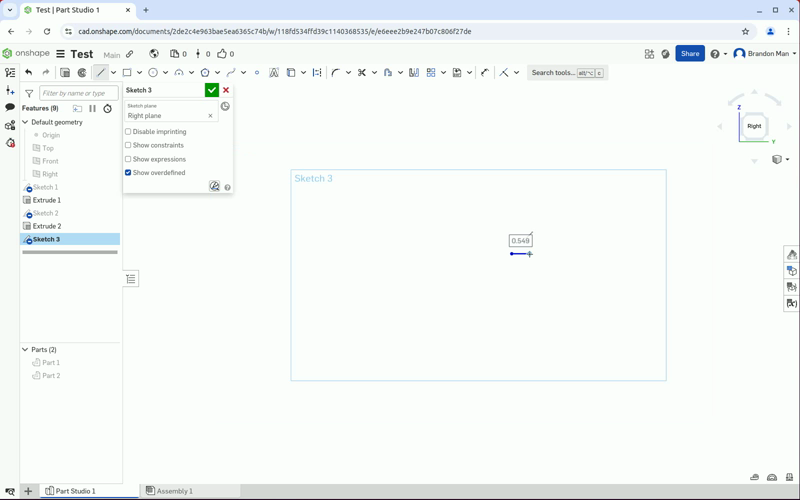
scroll(-6)
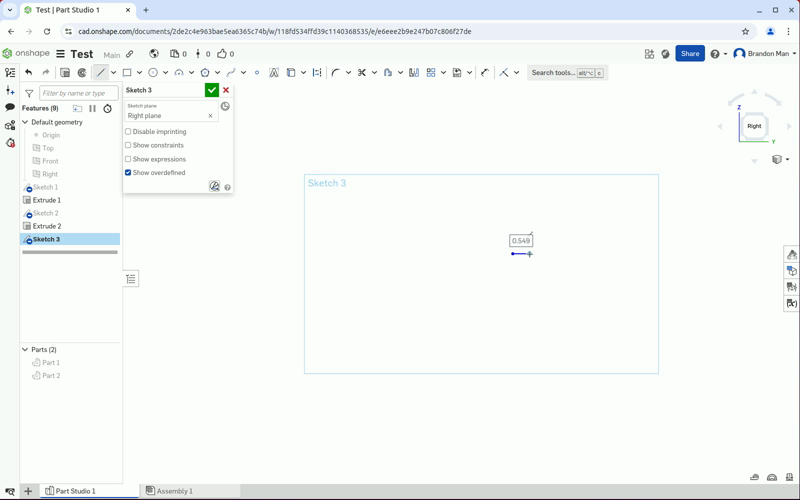
scroll(-6)
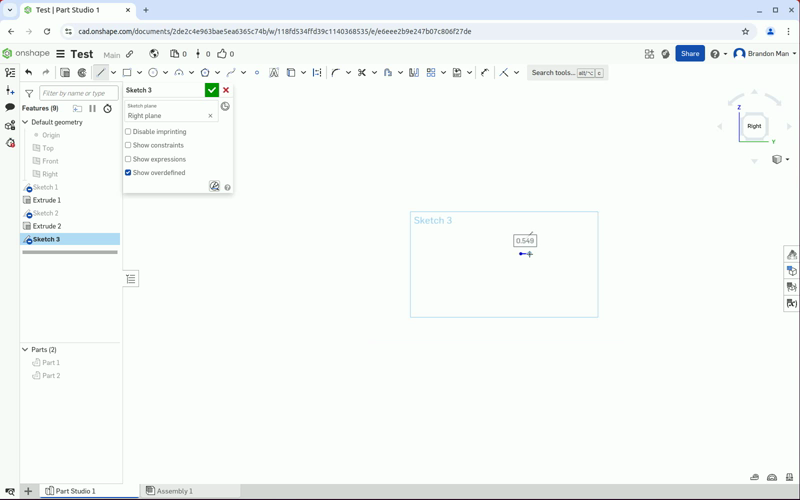
scroll(-6)
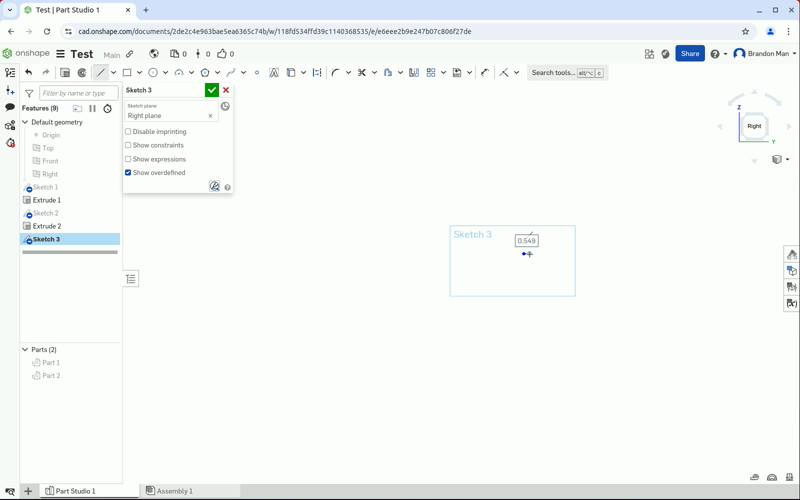
scroll(-6)
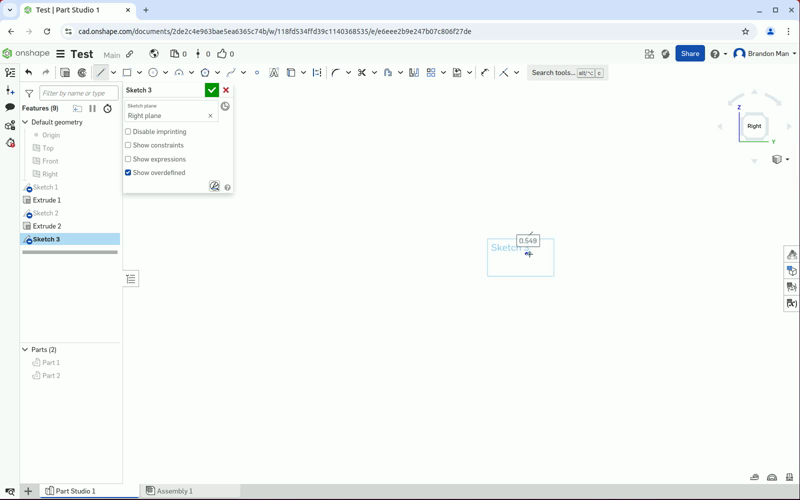
key_up(shift)
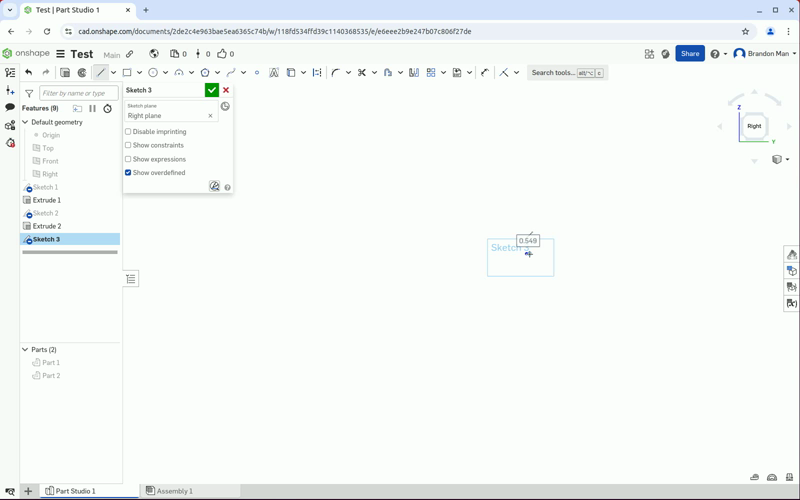
key_down(shift)
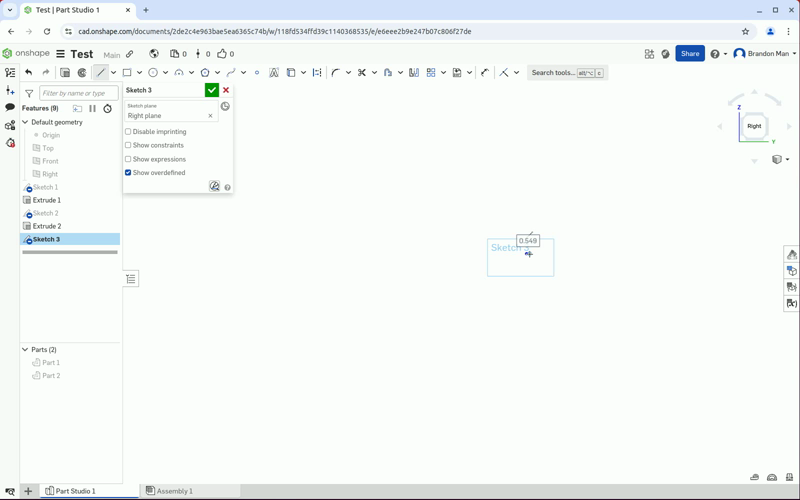
mouse_move(559, 253)
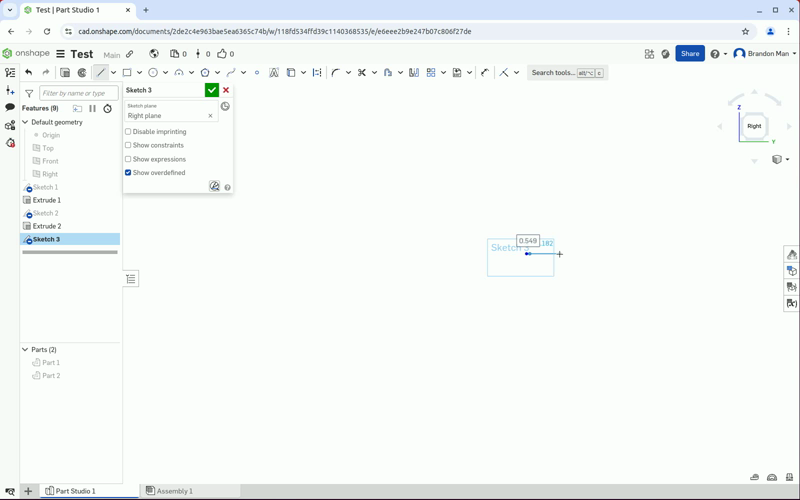
mouse_move(529, 252)
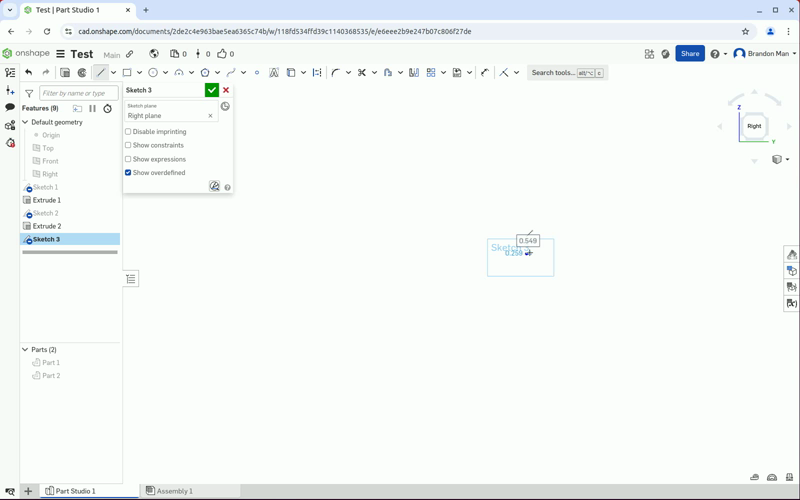
scroll(6)
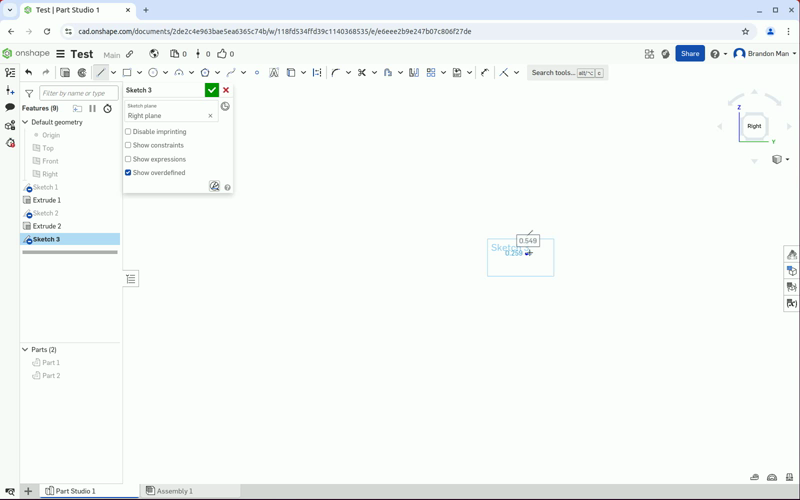
scroll(6)
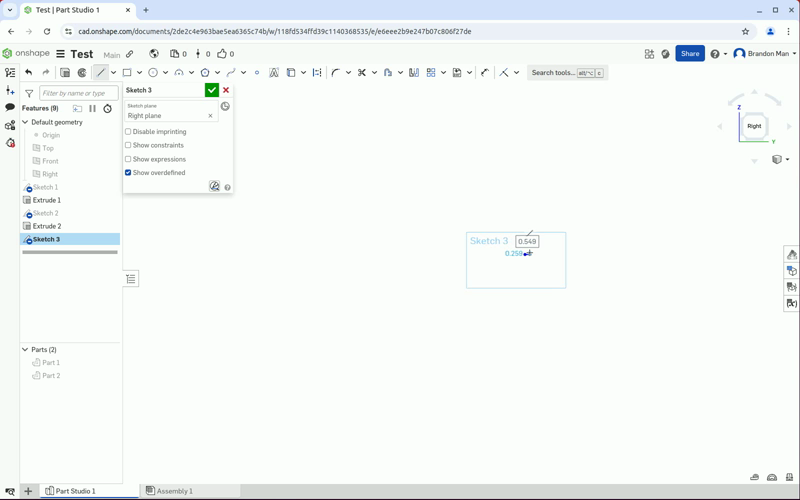
scroll(6)
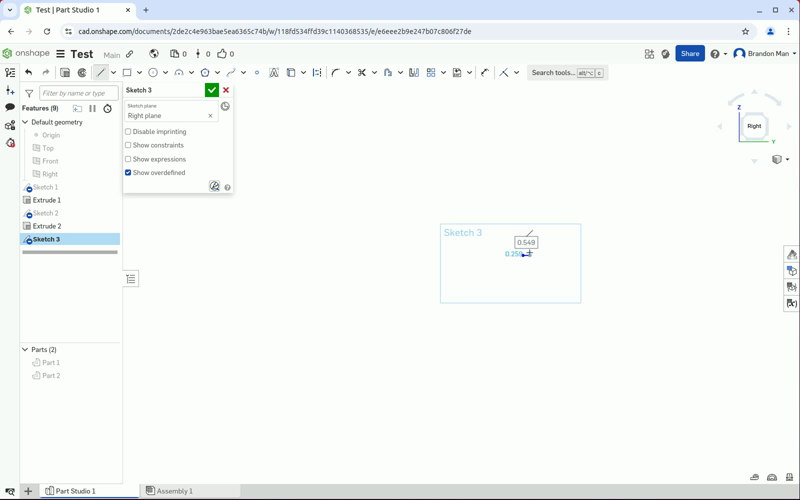
scroll(6)
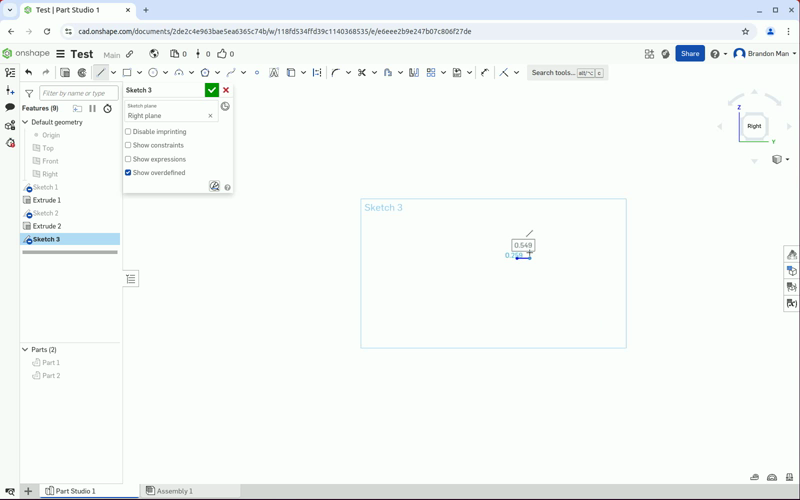
scroll(6)
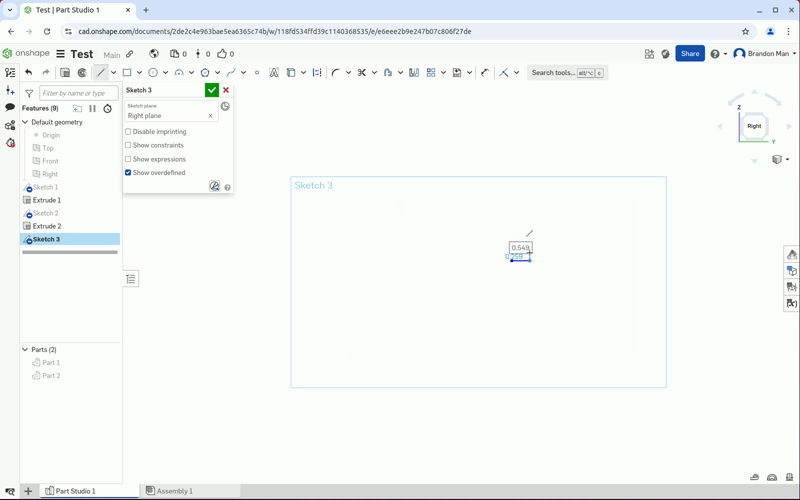
scroll(6)
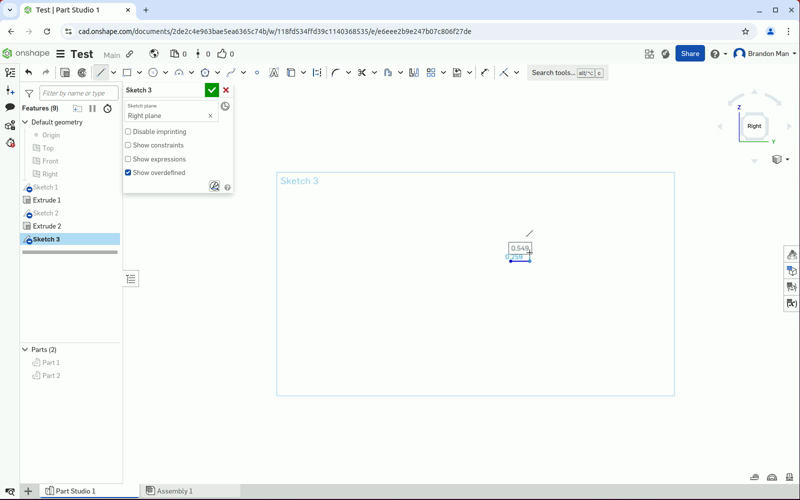
scroll(6)
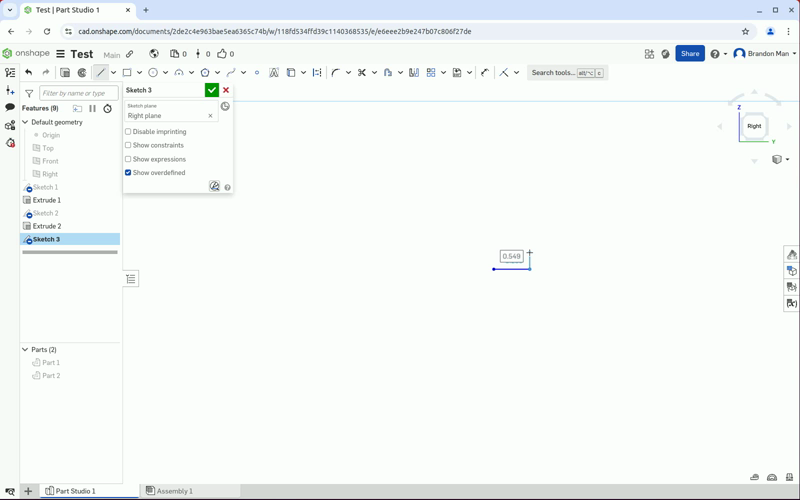
click(529, 252)
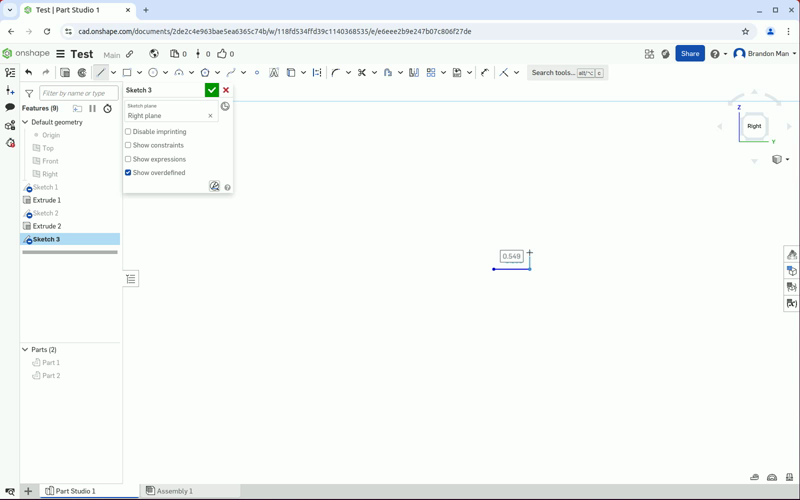
scroll(-6)
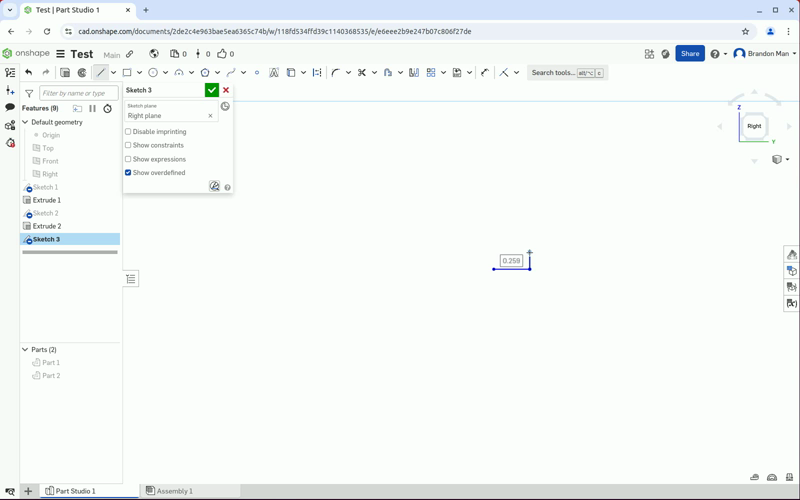
scroll(-6)
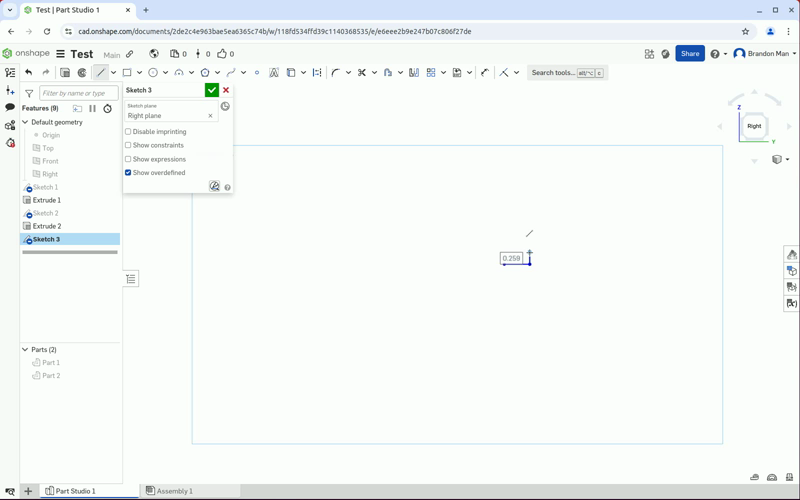
scroll(-6)
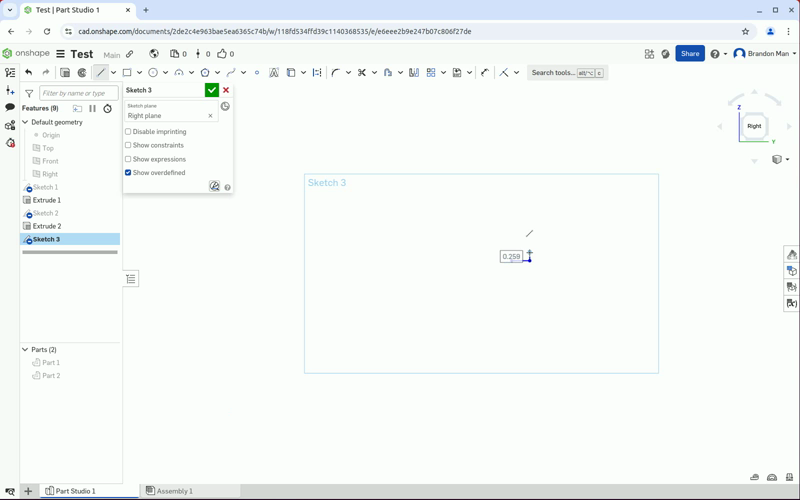
scroll(-6)
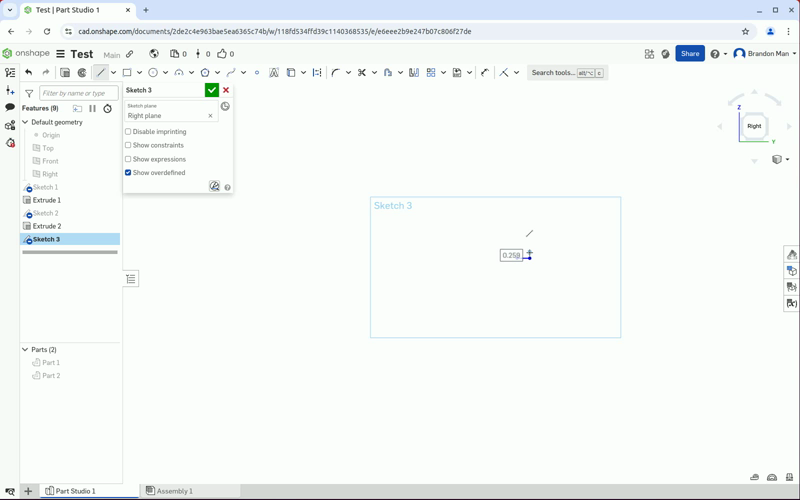
scroll(-6)
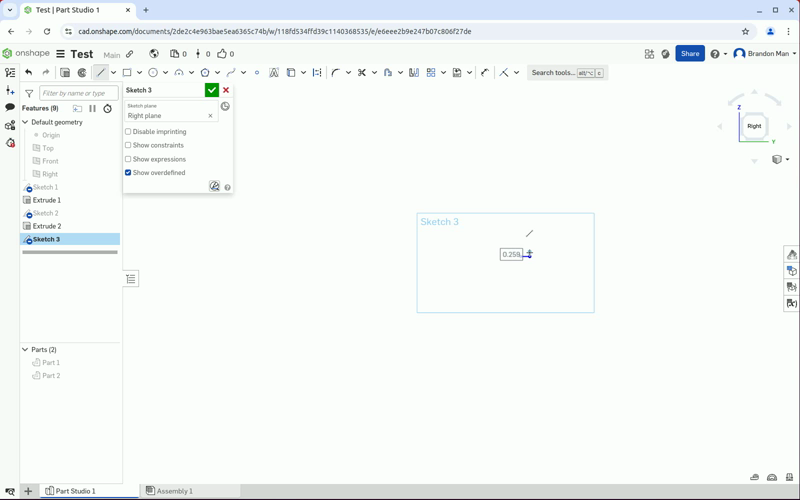
scroll(-6)
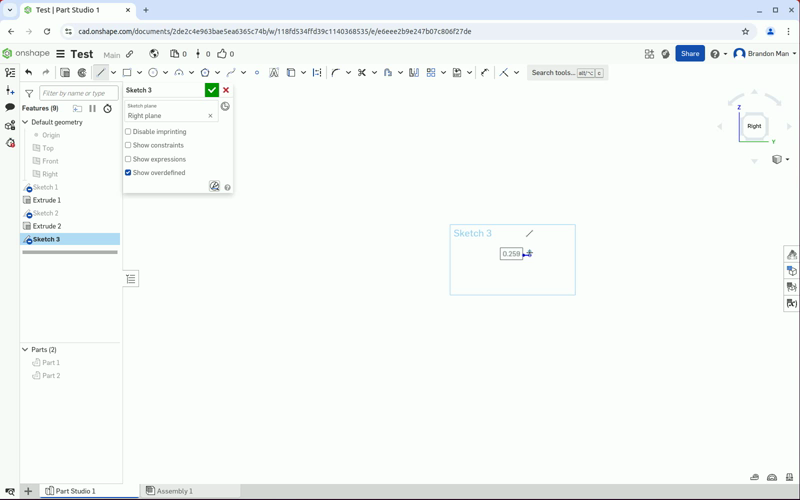
scroll(-6)
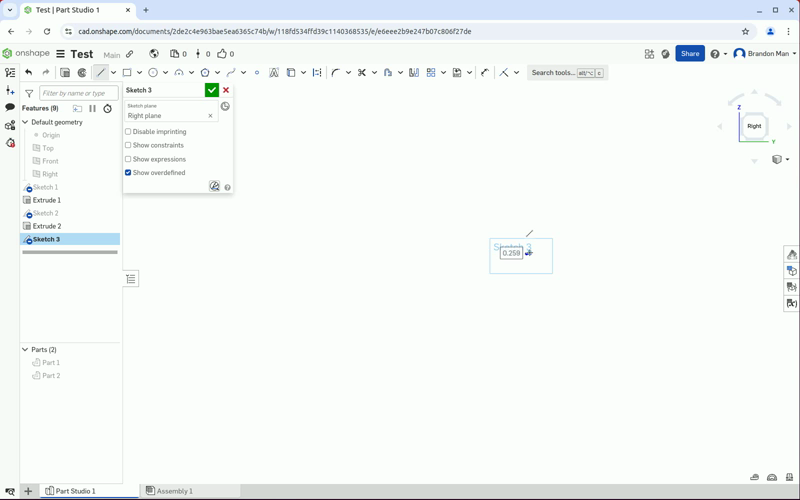
key_up(shift)
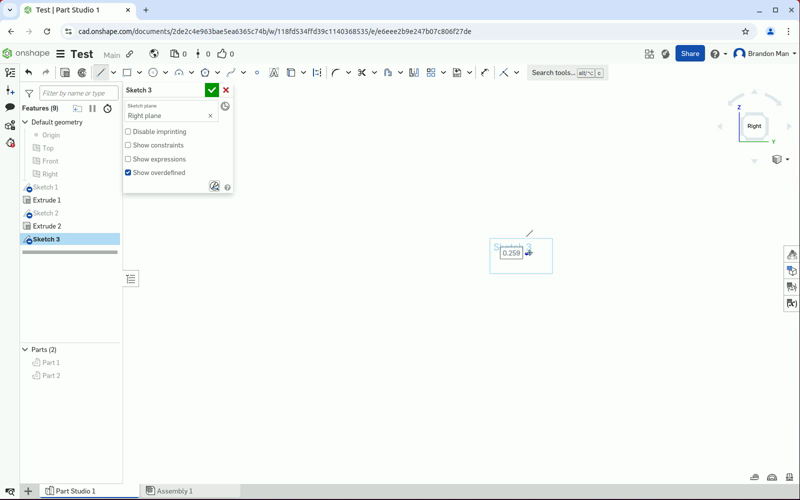
key_down(shift)
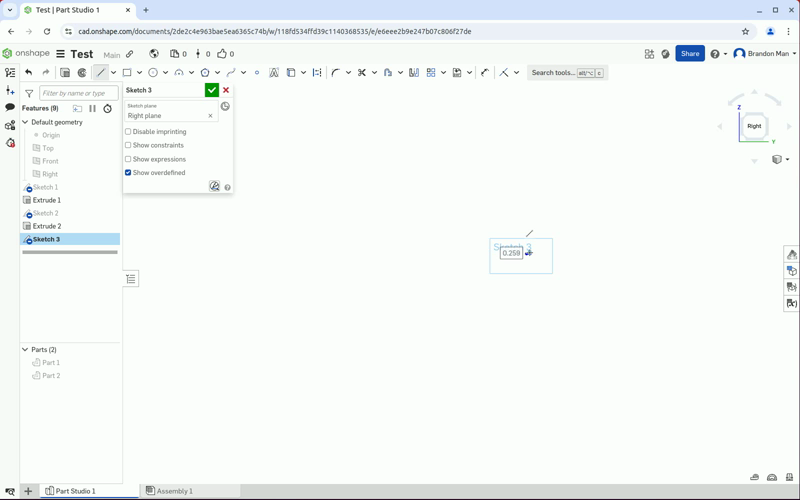
mouse_move(559, 252)
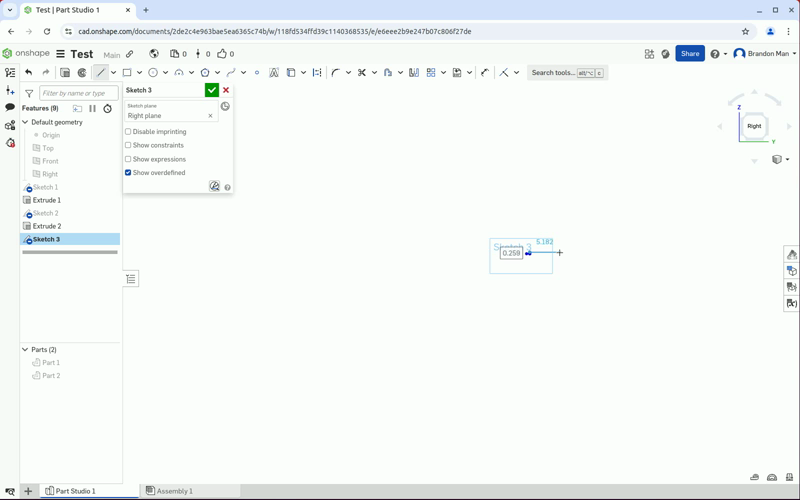
mouse_move(530, 252)
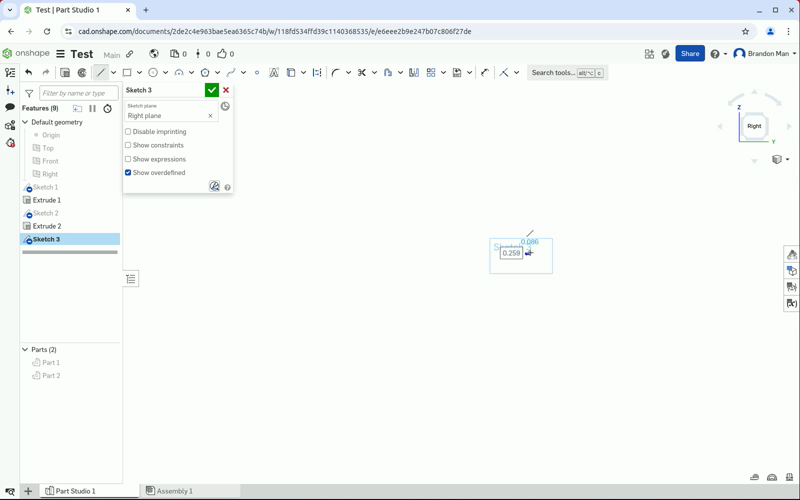
scroll(6)
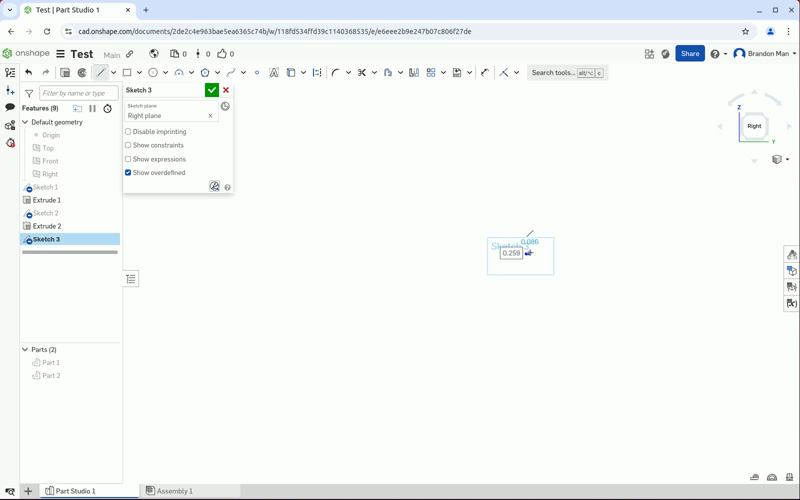
scroll(6)
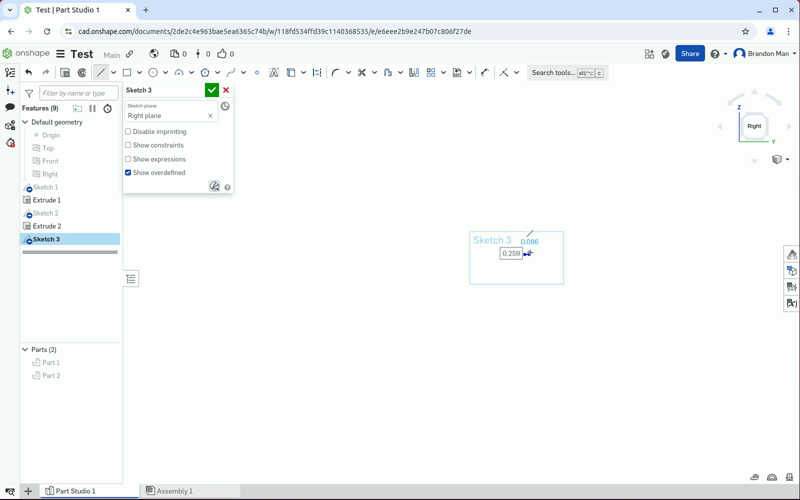
scroll(6)
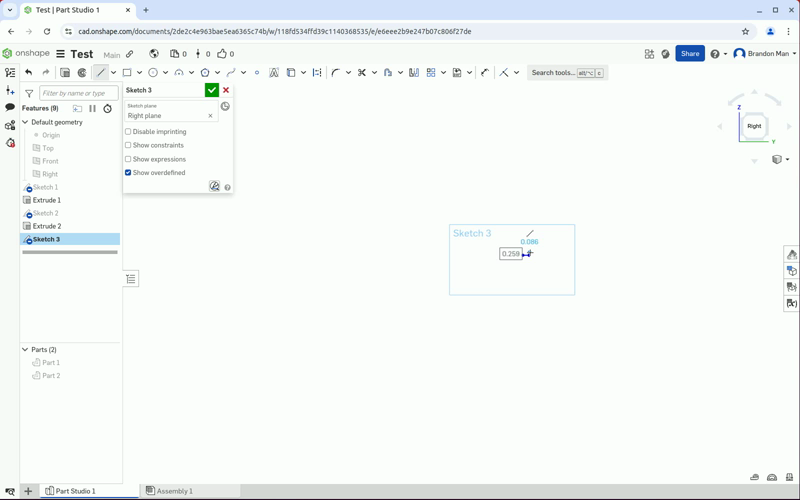
scroll(6)
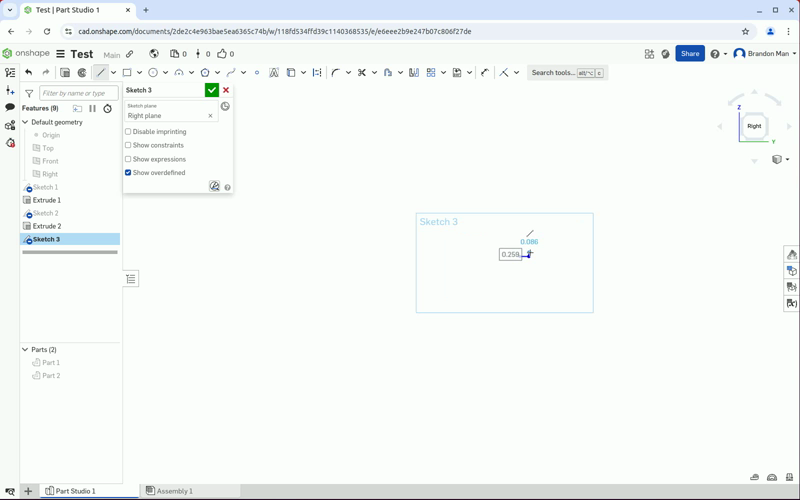
scroll(6)
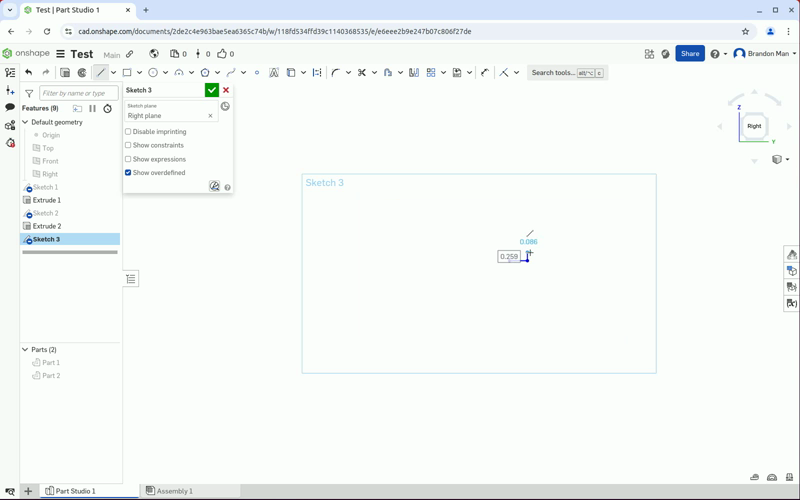
scroll(6)
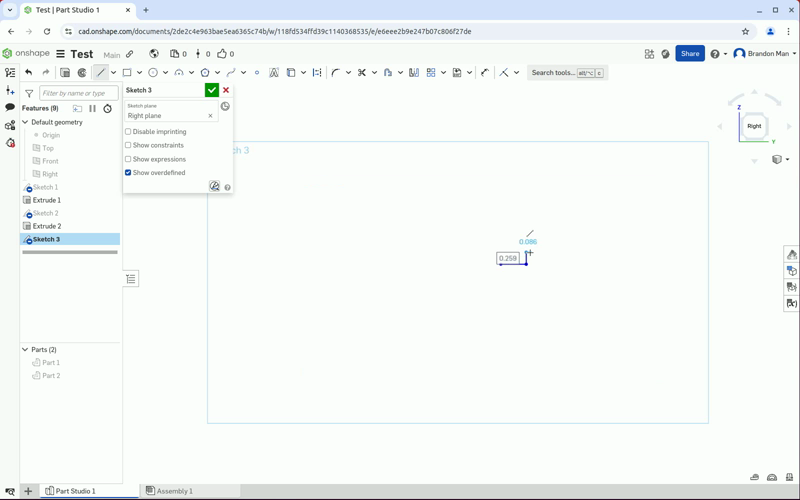
scroll(6)
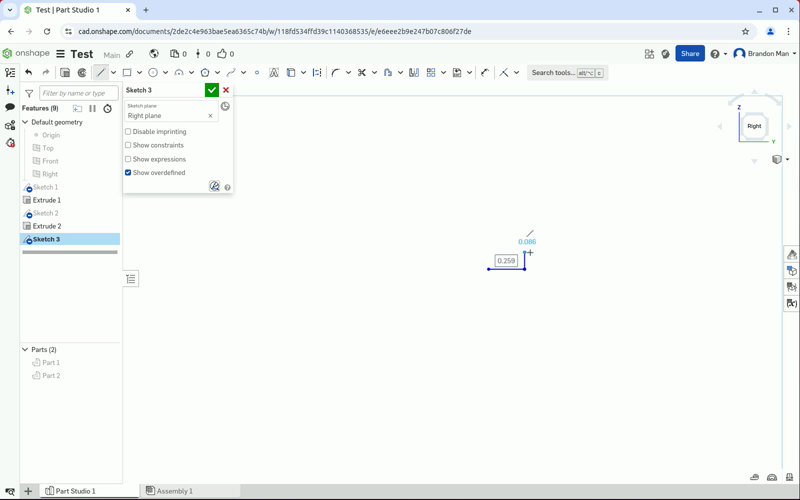
click(530, 252)
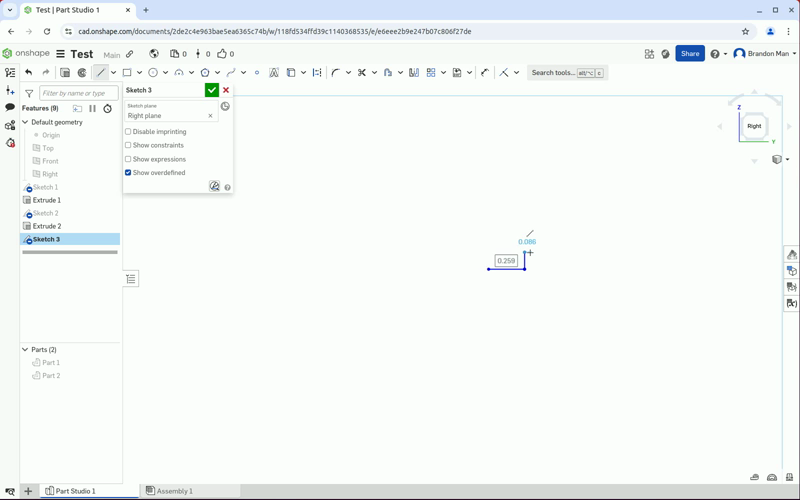
scroll(-6)
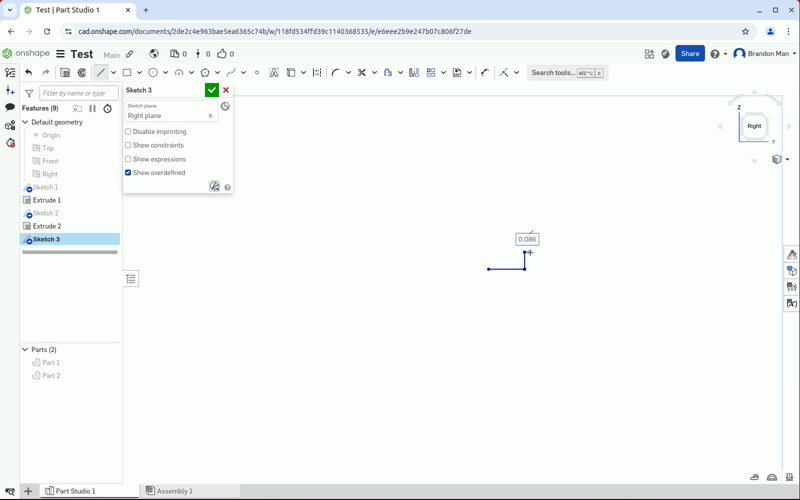
scroll(-6)
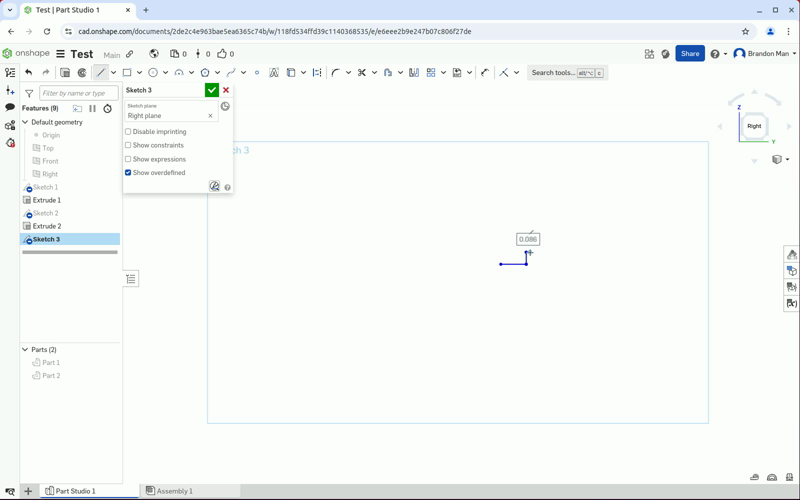
scroll(-6)
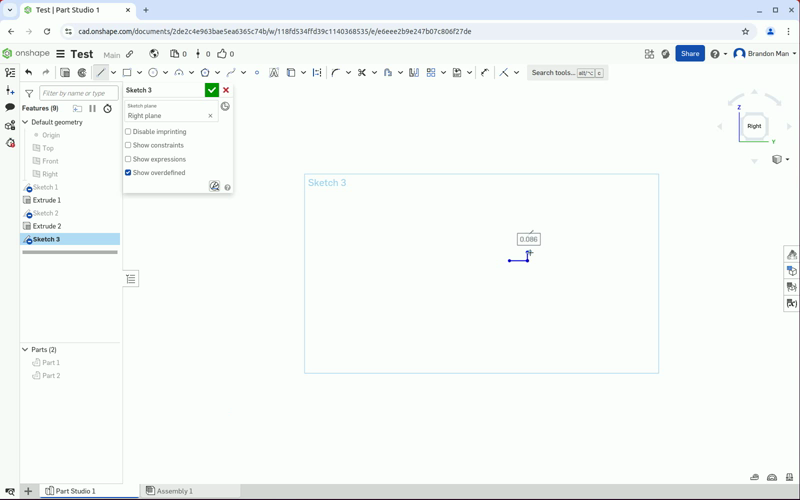
scroll(-6)
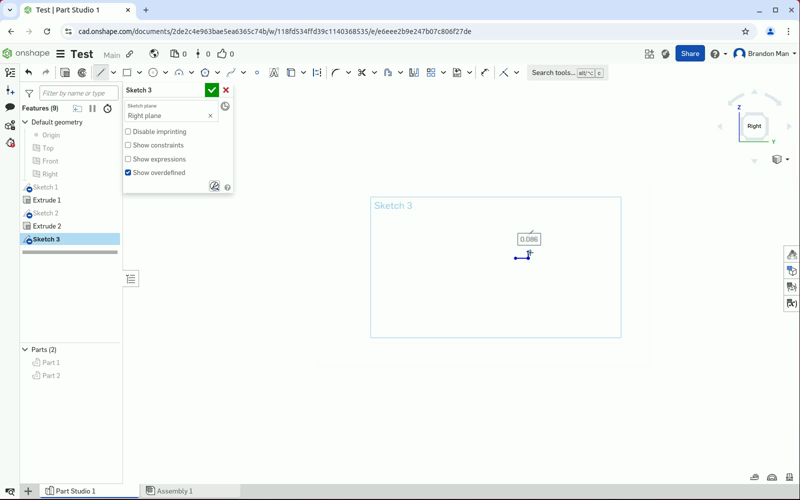
scroll(-6)
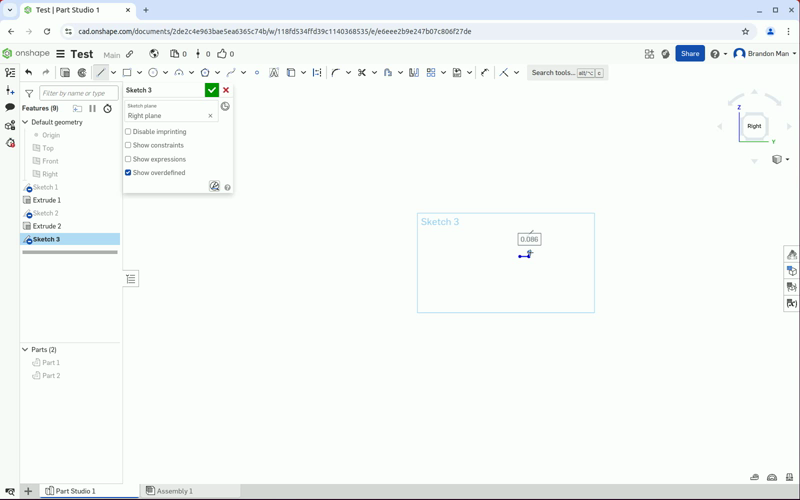
scroll(-6)
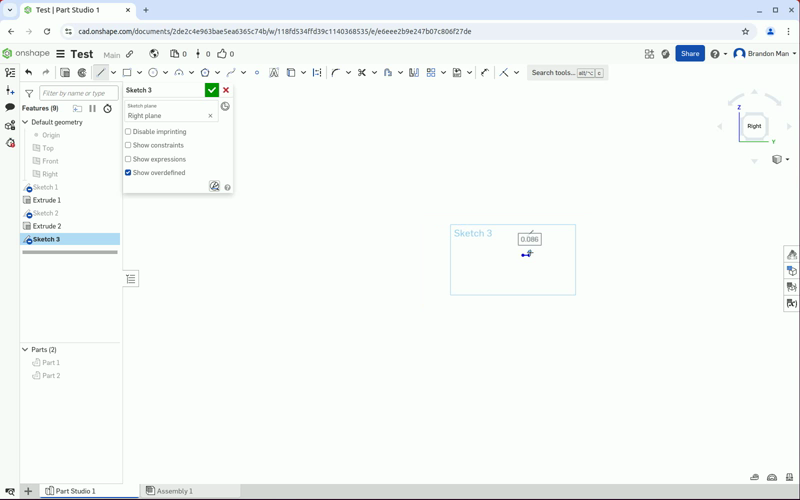
scroll(-6)
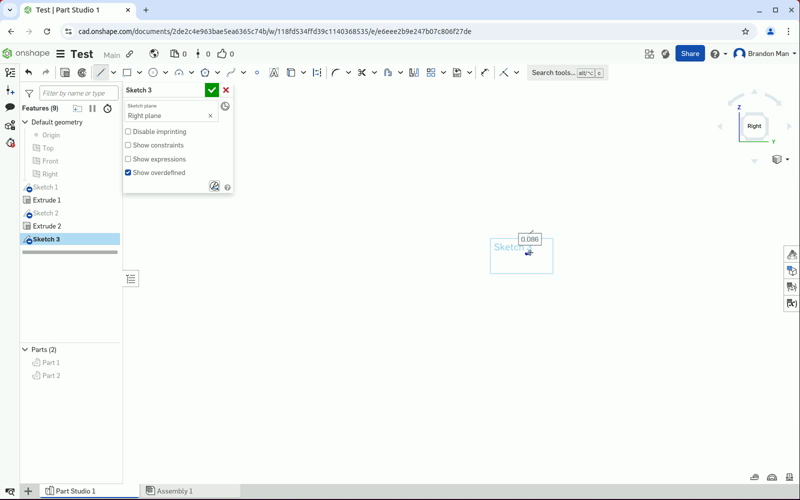
key_up(shift)
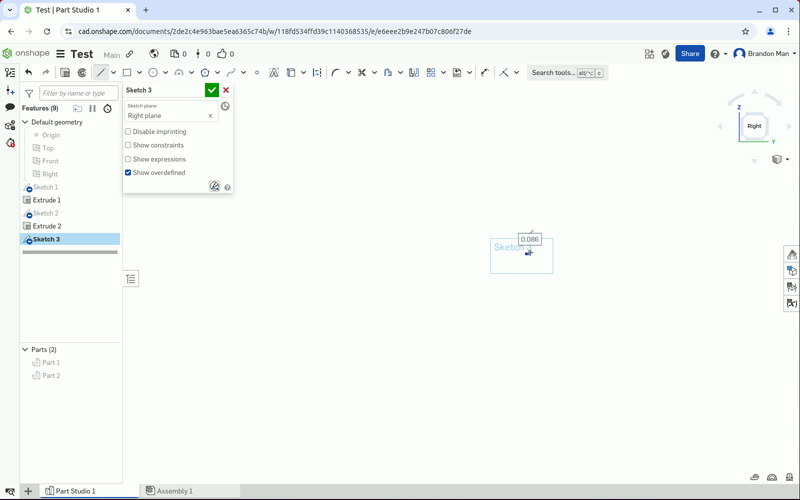
key_down(shift)
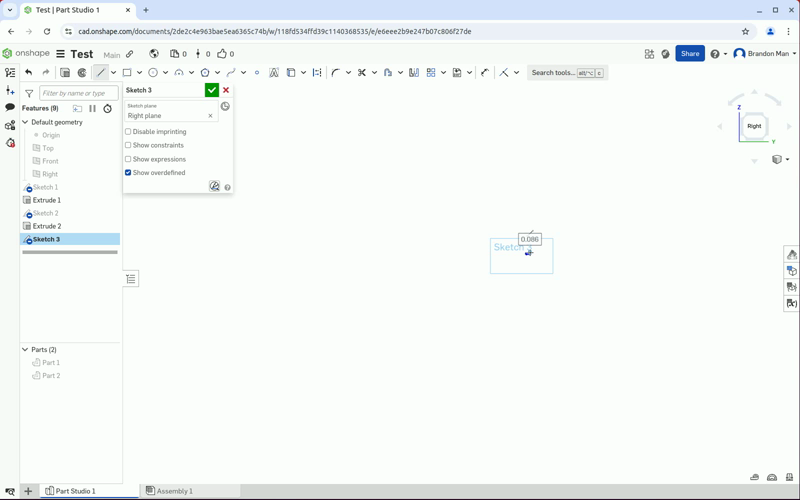
mouse_move(560, 252)
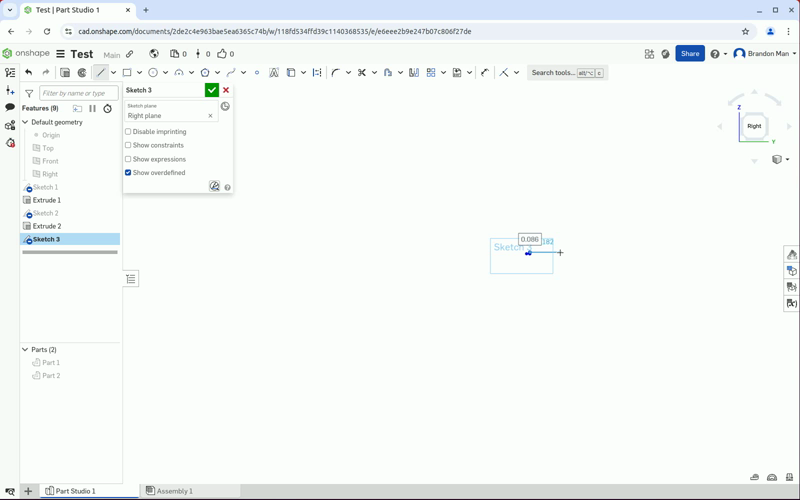
mouse_move(530, 253)
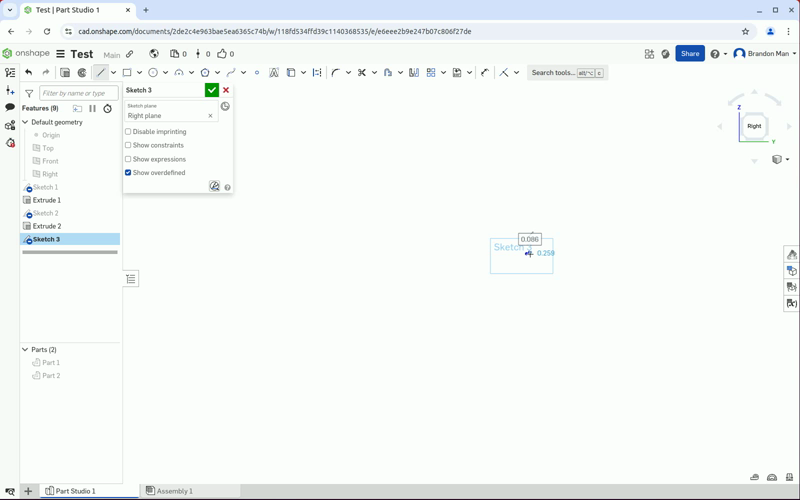
scroll(6)
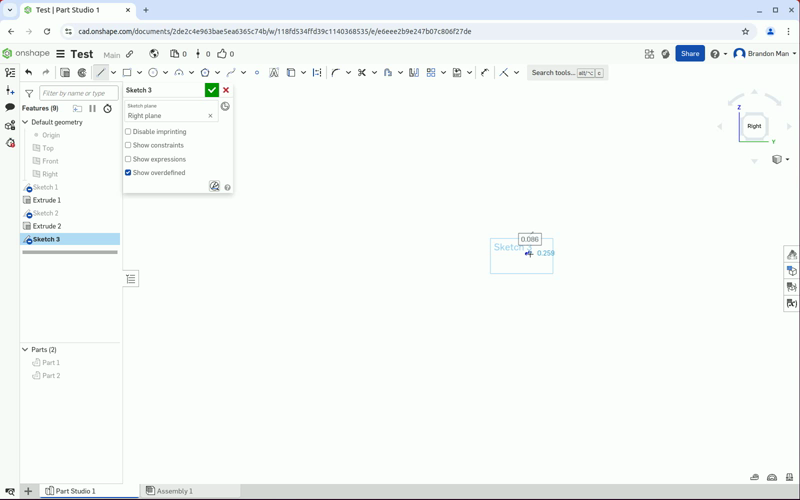
scroll(6)
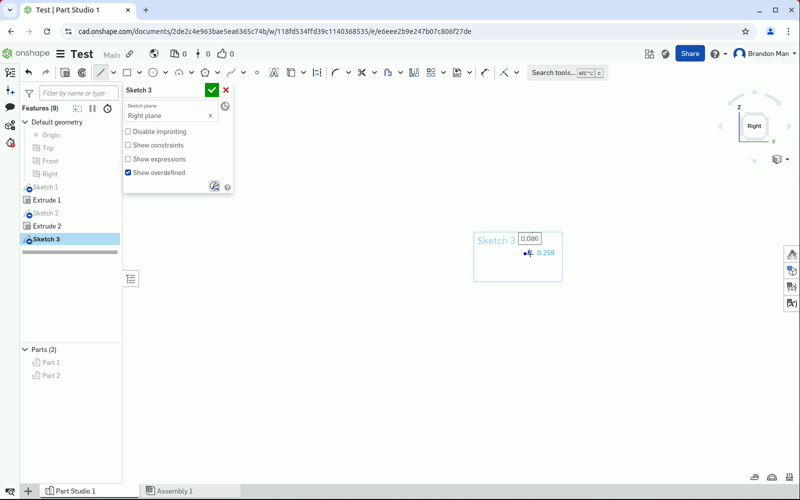
scroll(6)
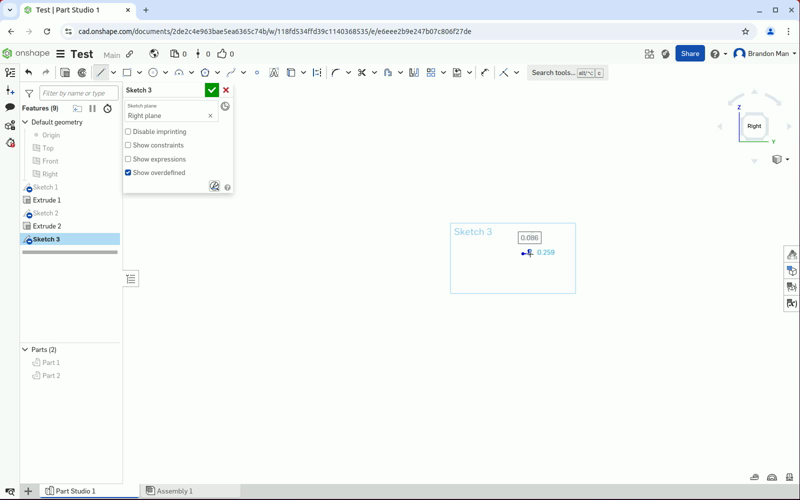
scroll(6)
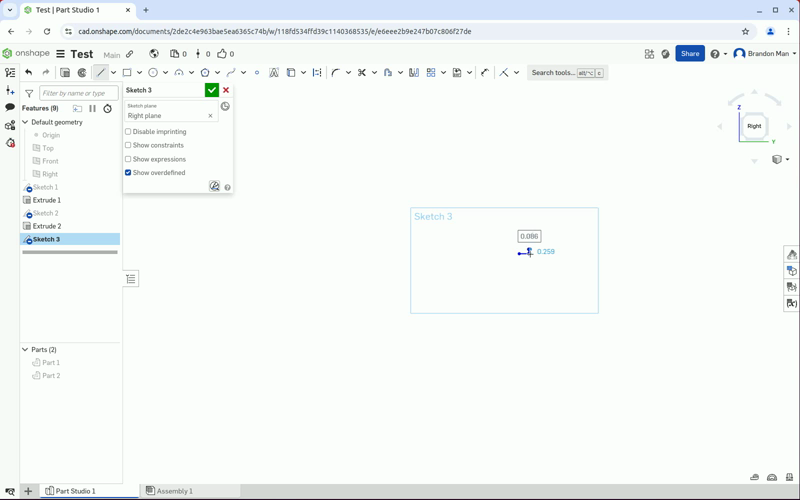
scroll(6)
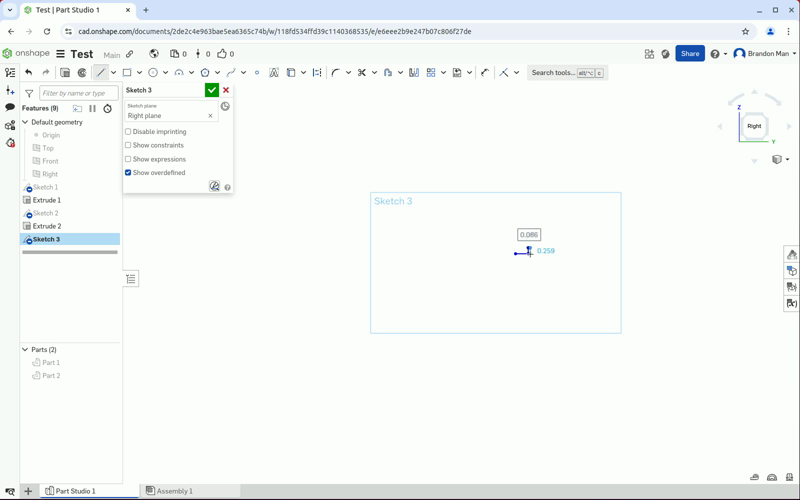
scroll(6)
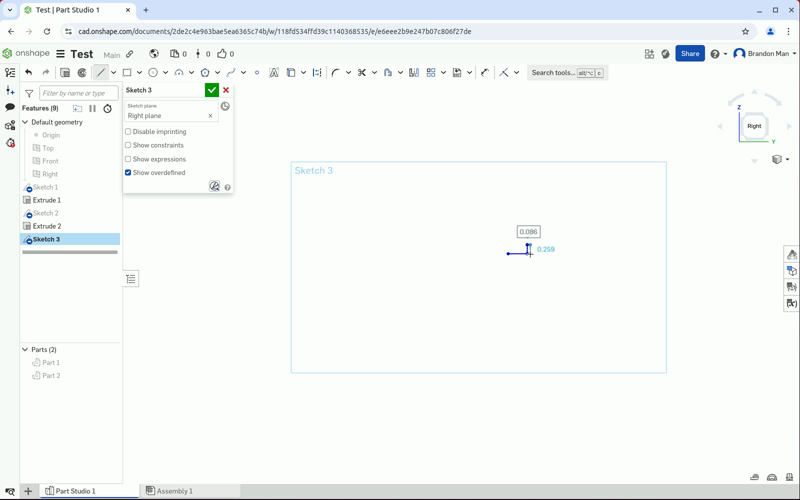
scroll(6)
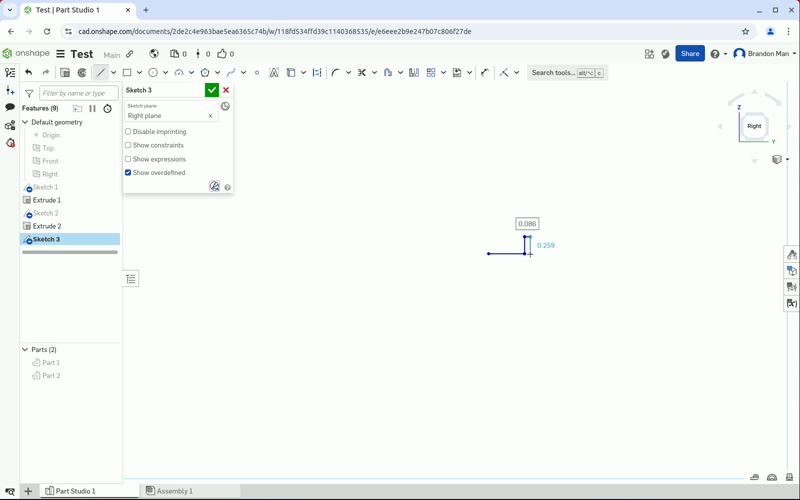
click(530, 253)
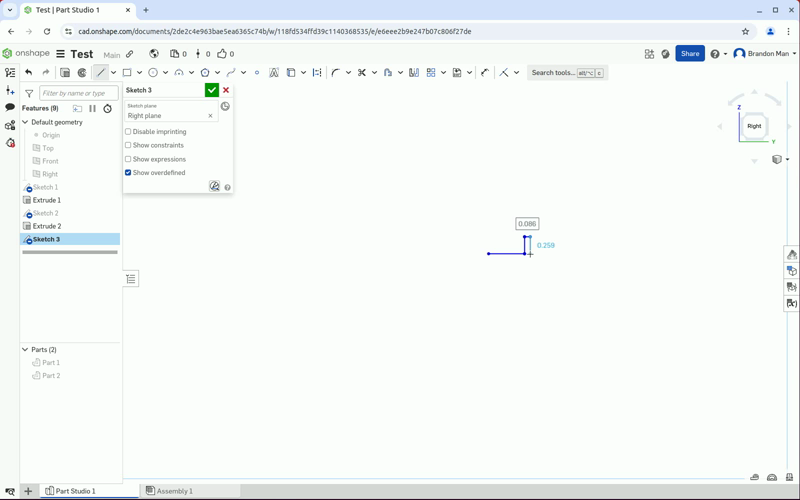
scroll(-6)
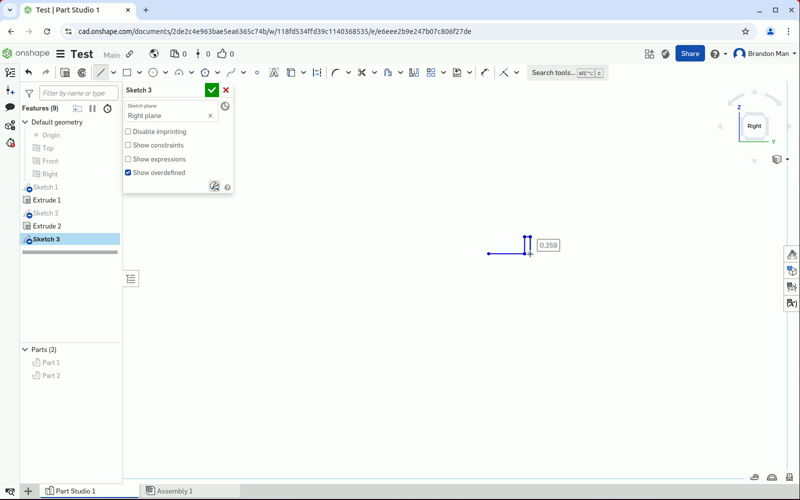
scroll(-6)
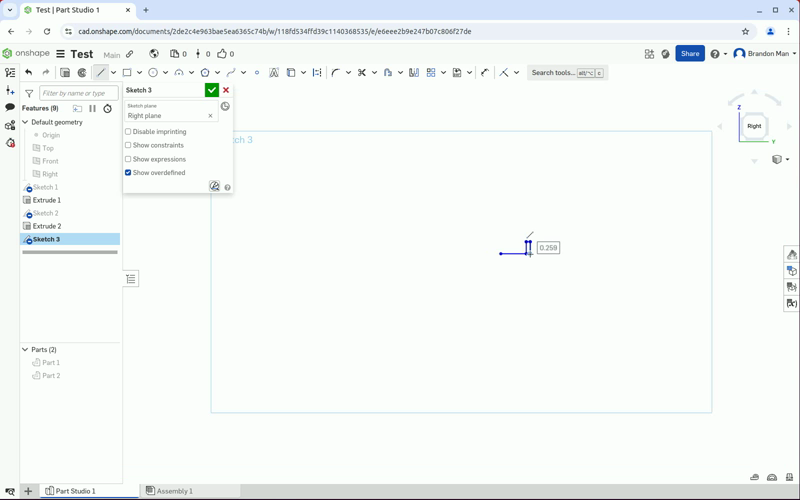
scroll(-6)
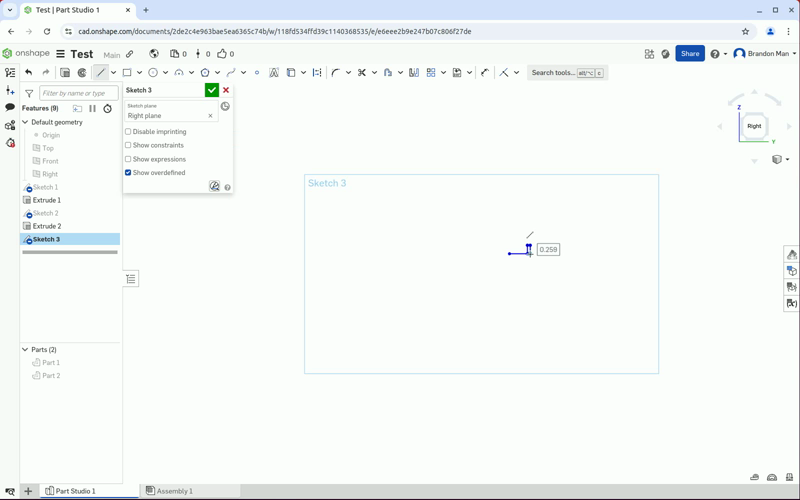
scroll(-6)
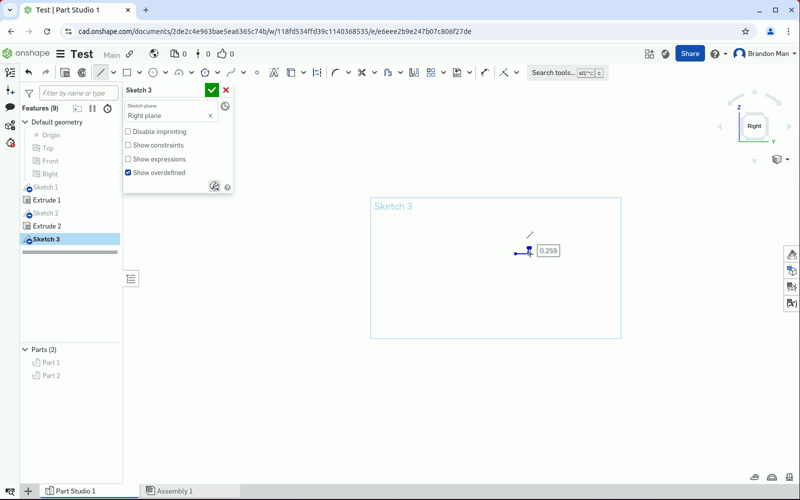
scroll(-6)
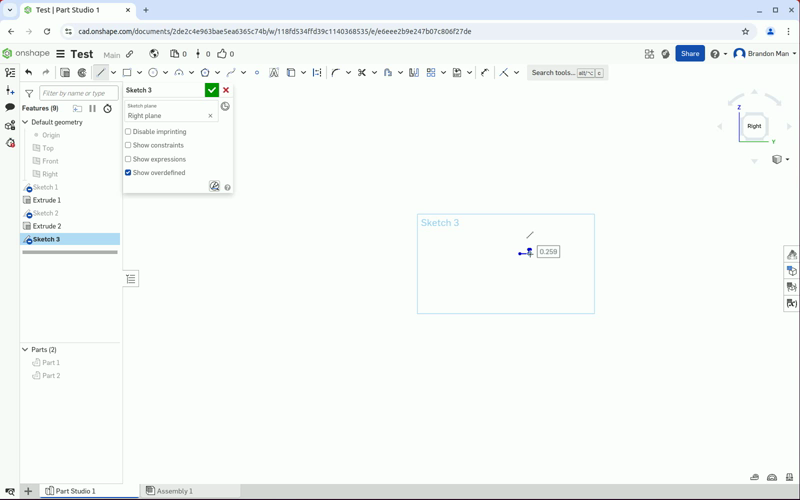
scroll(-6)
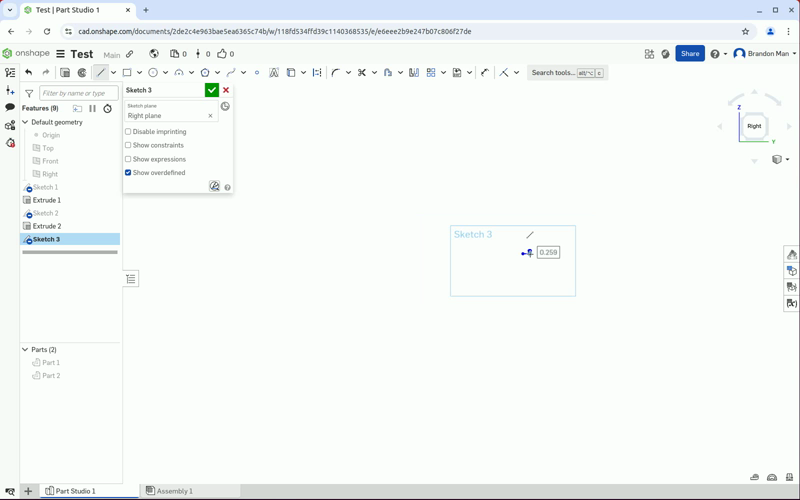
scroll(-6)
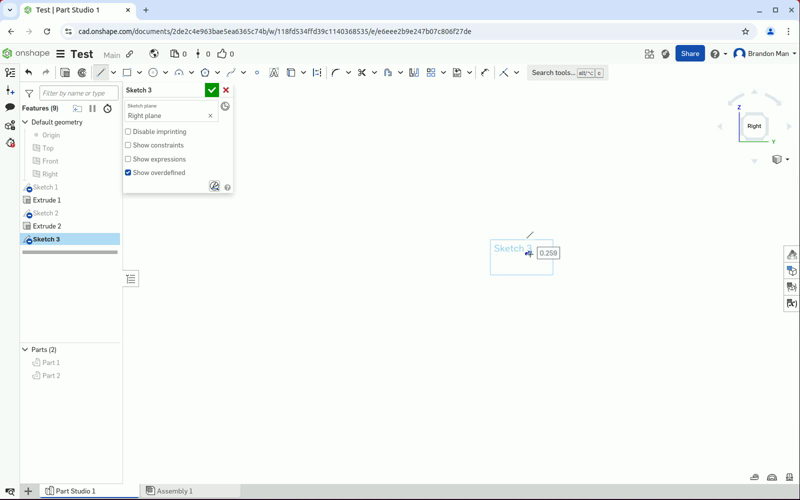
key_up(shift)
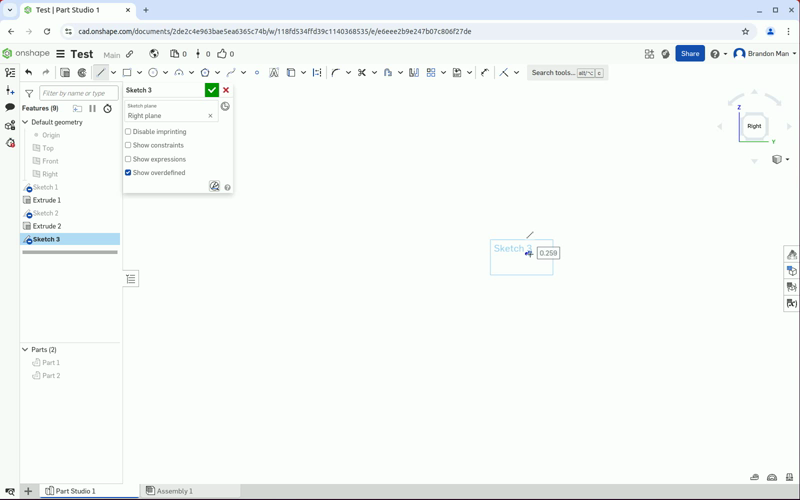
key_down(shift)
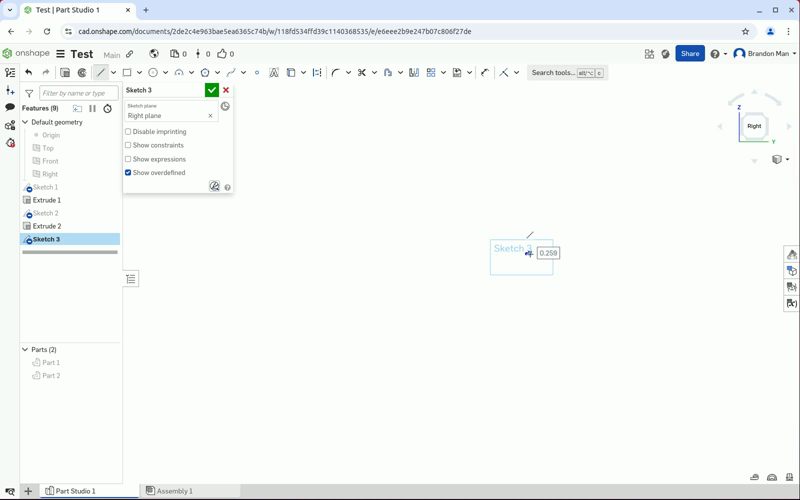
mouse_move(560, 253)
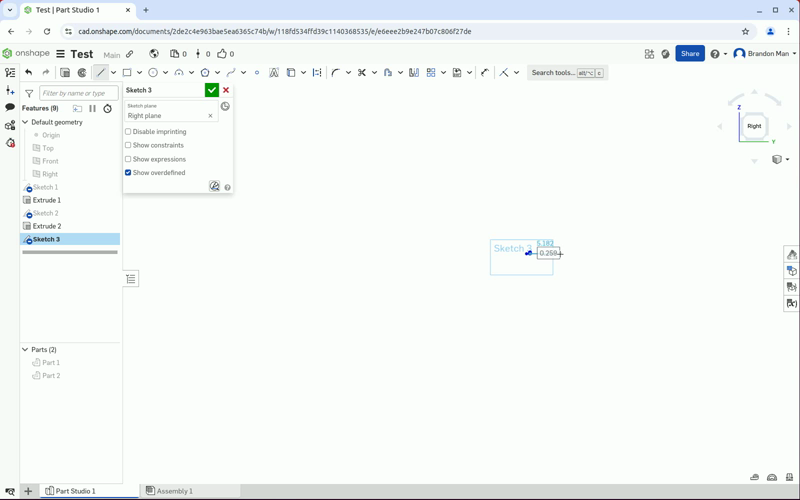
mouse_move(534, 253)
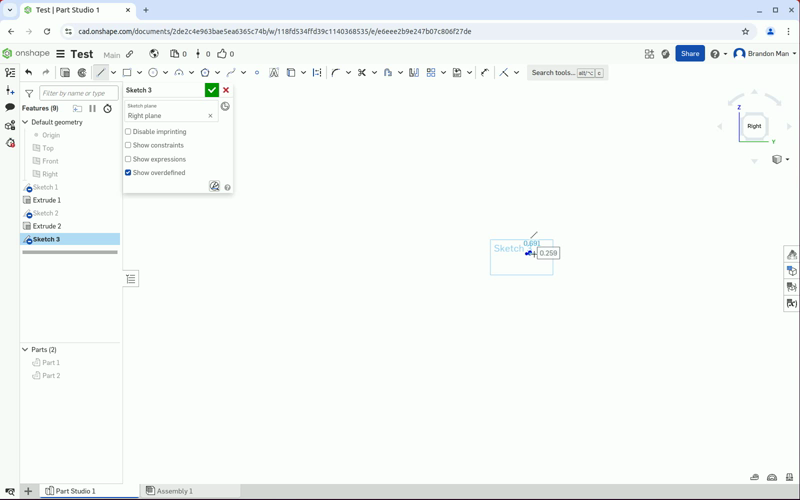
scroll(6)
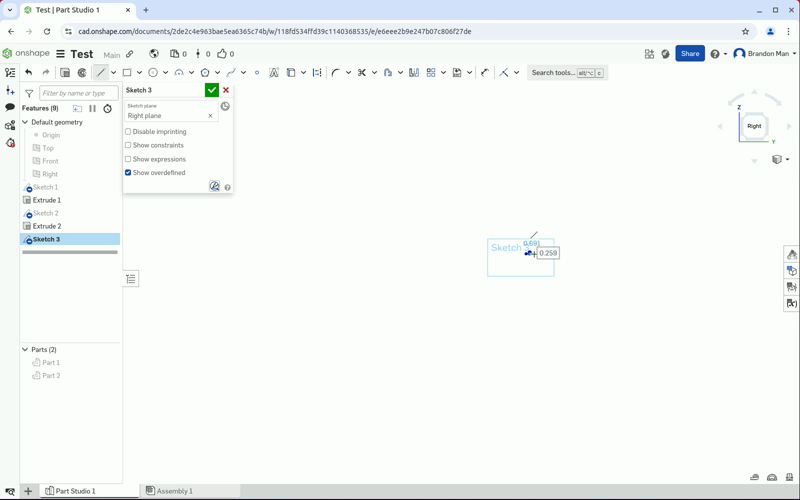
scroll(6)
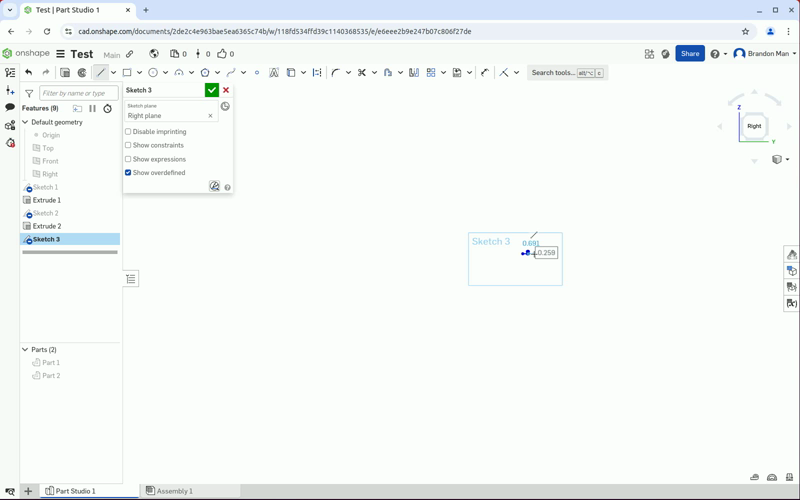
scroll(6)
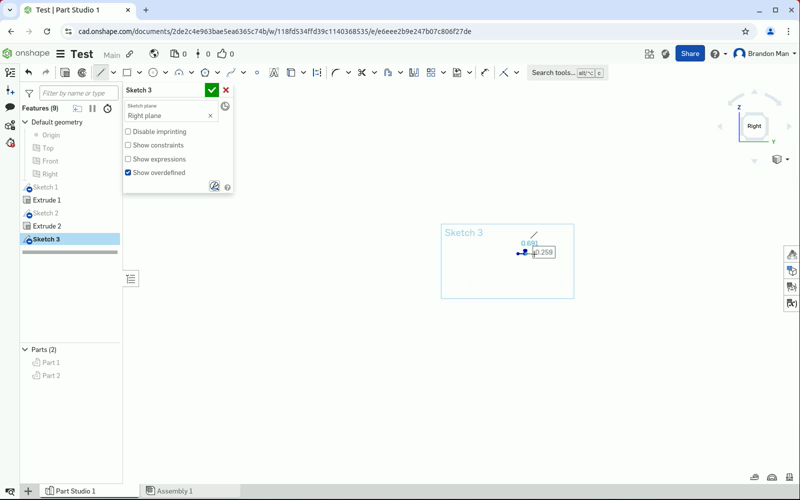
scroll(6)
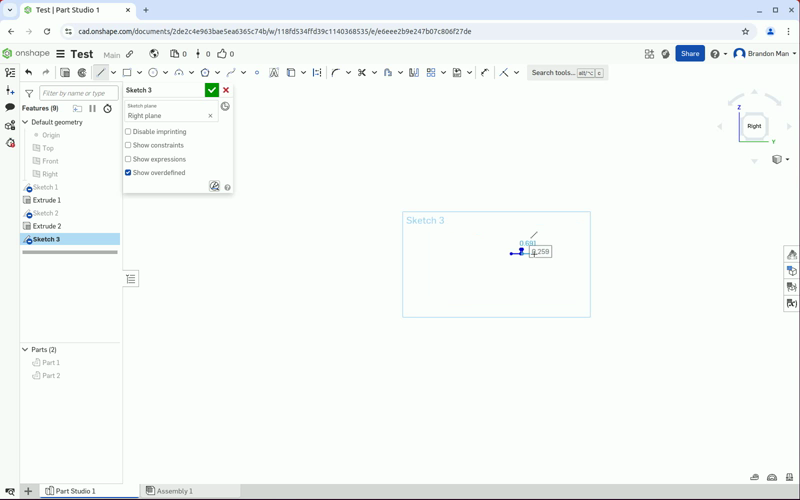
scroll(6)
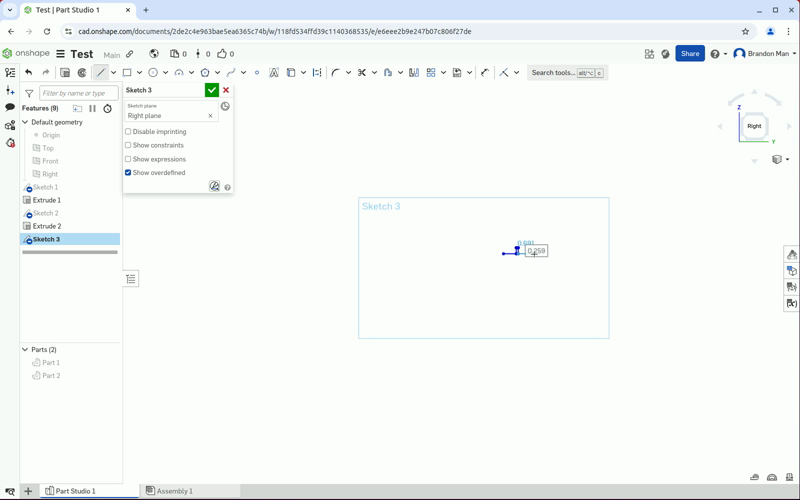
scroll(6)
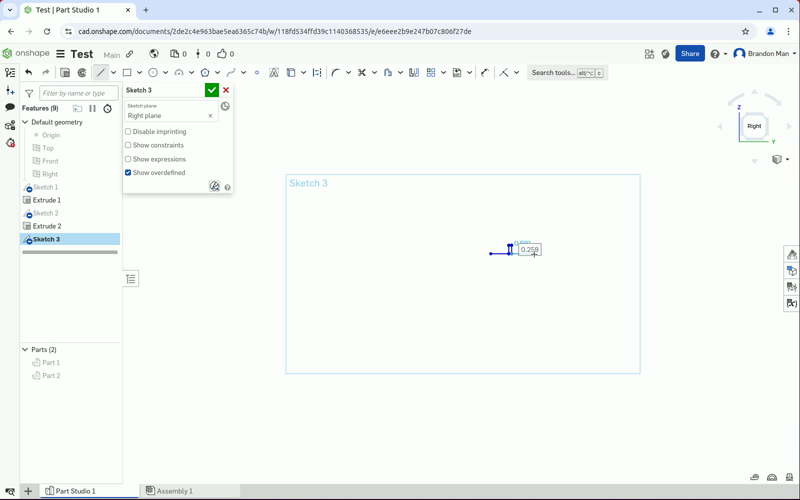
scroll(6)
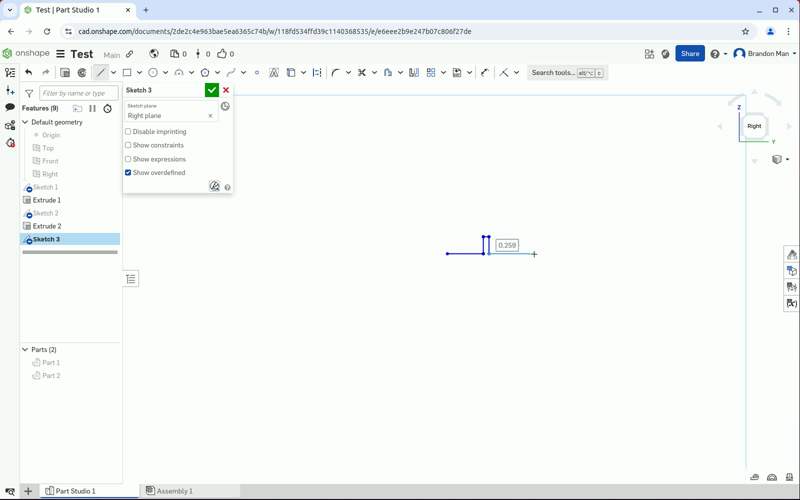
click(534, 253)
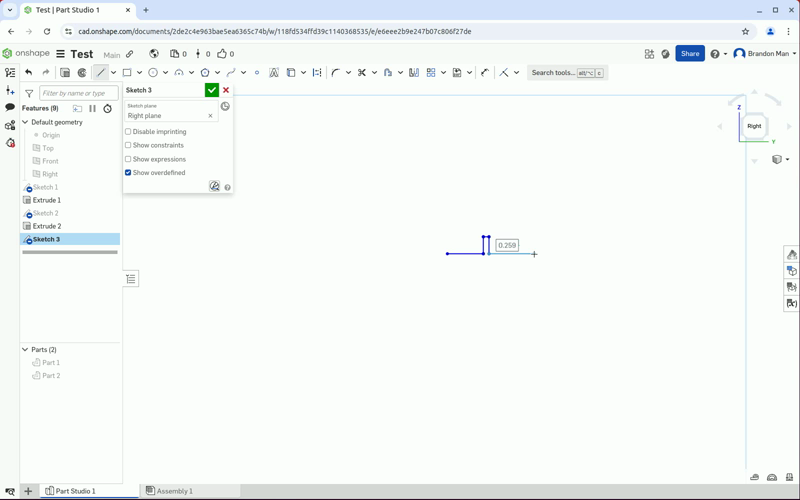
scroll(-6)
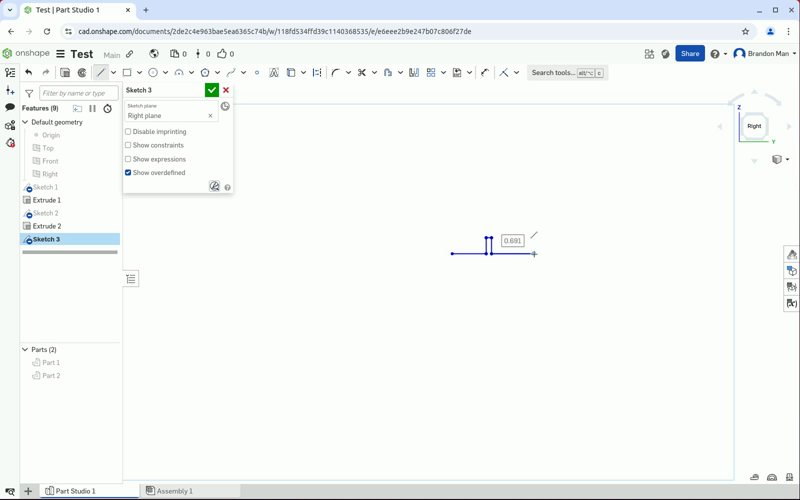
scroll(-6)
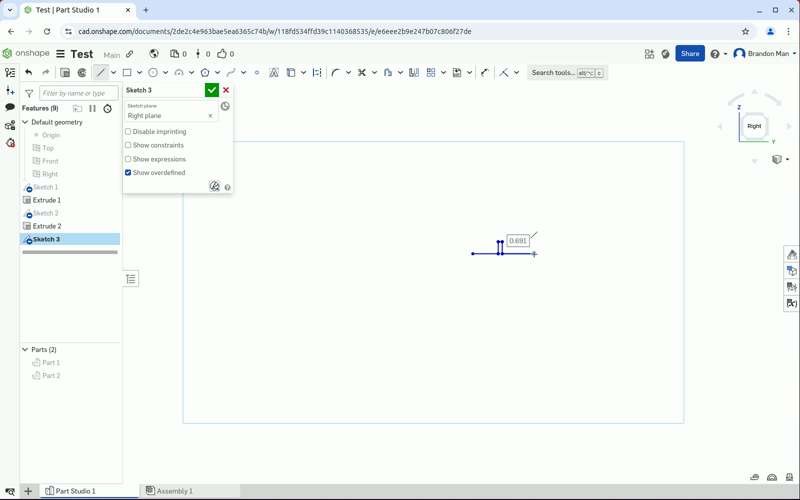
scroll(-6)
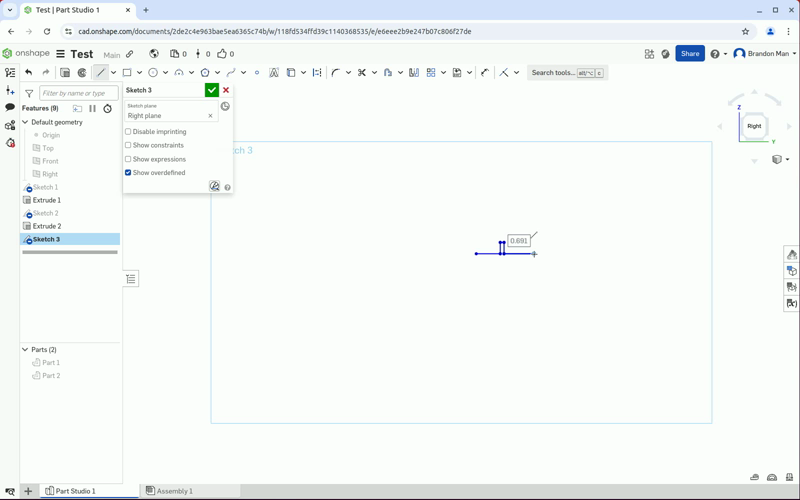
scroll(-6)
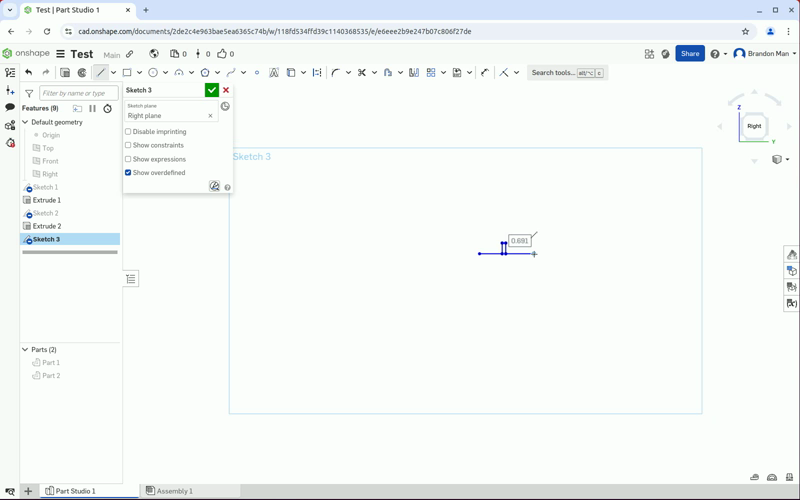
scroll(-6)
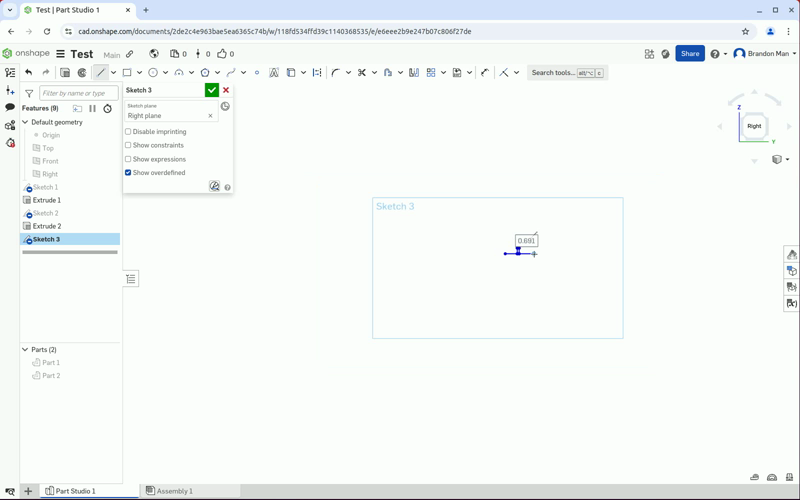
scroll(-6)
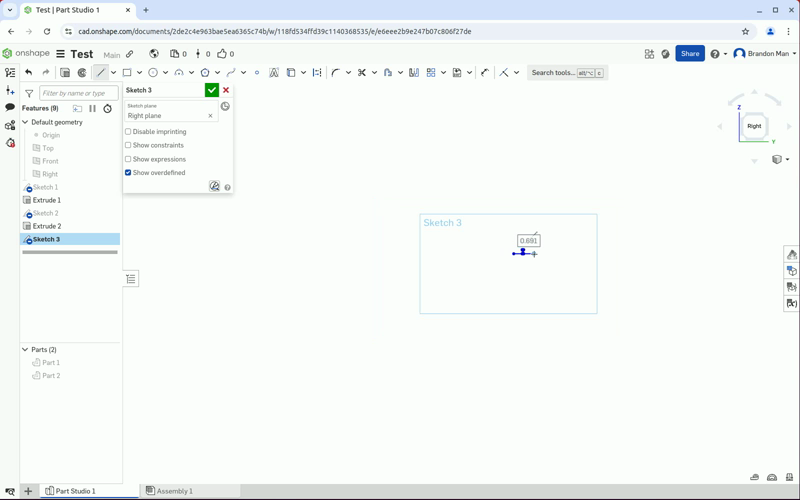
scroll(-6)
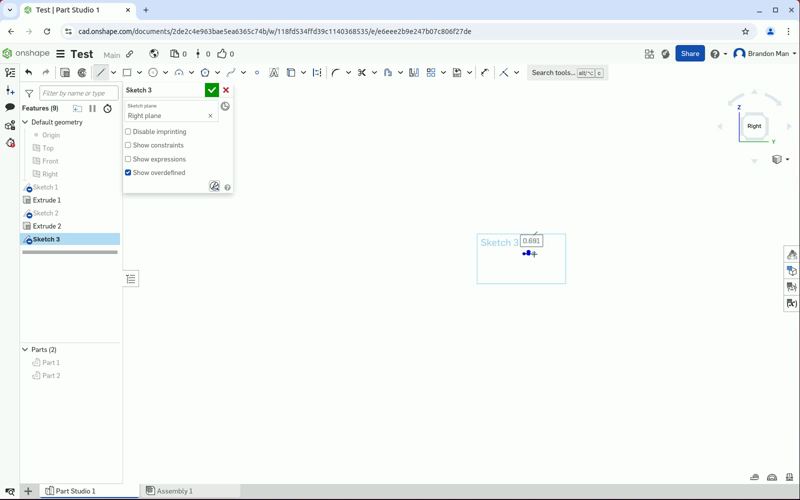
key_up(shift)
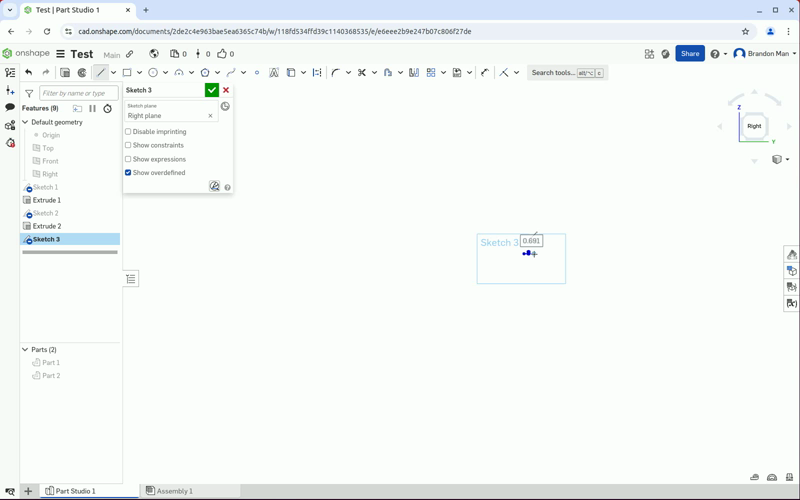
key_down(shift)
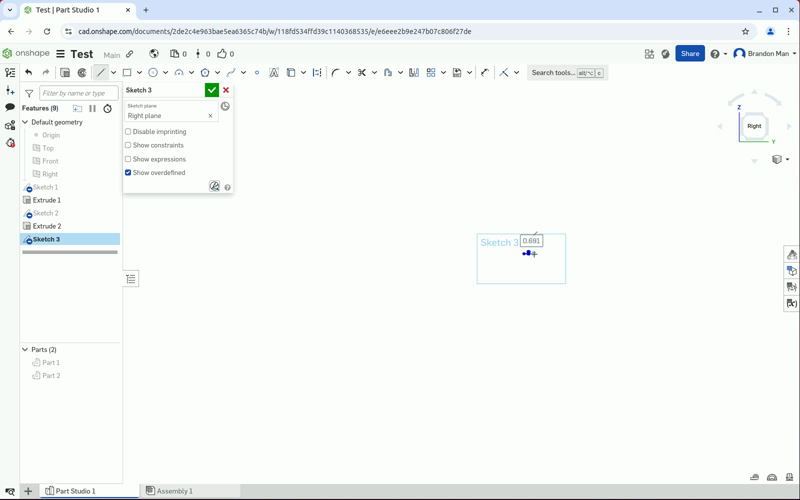
mouse_move(564, 253)
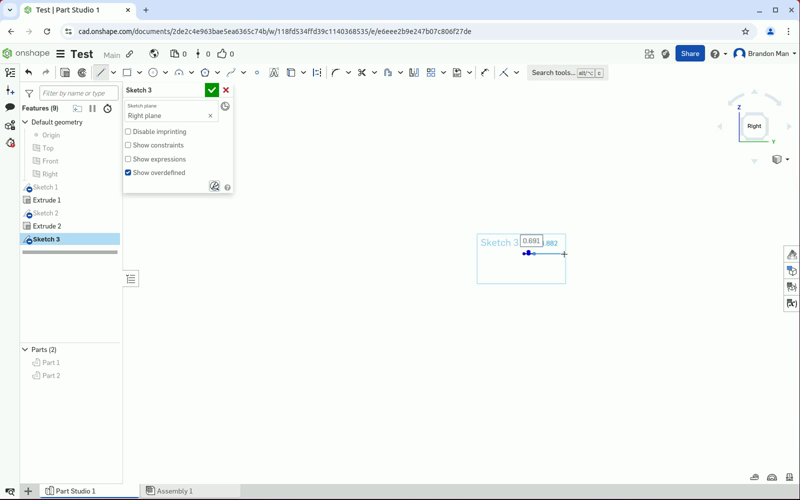
mouse_move(534, 242)
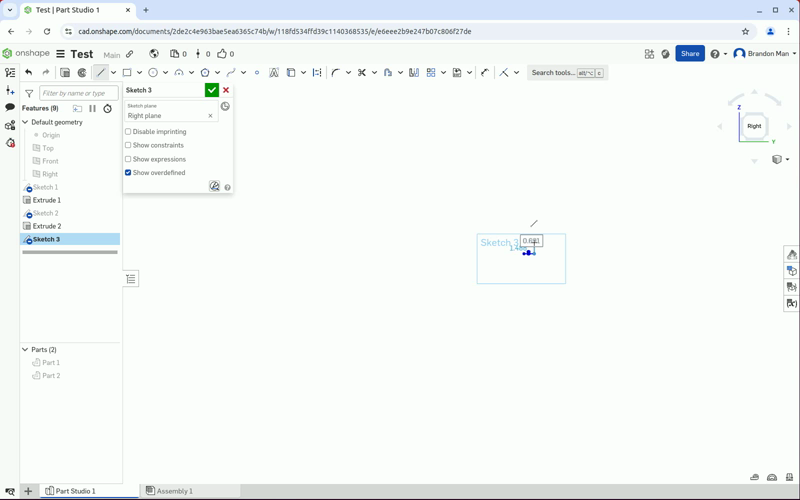
click(534, 242)
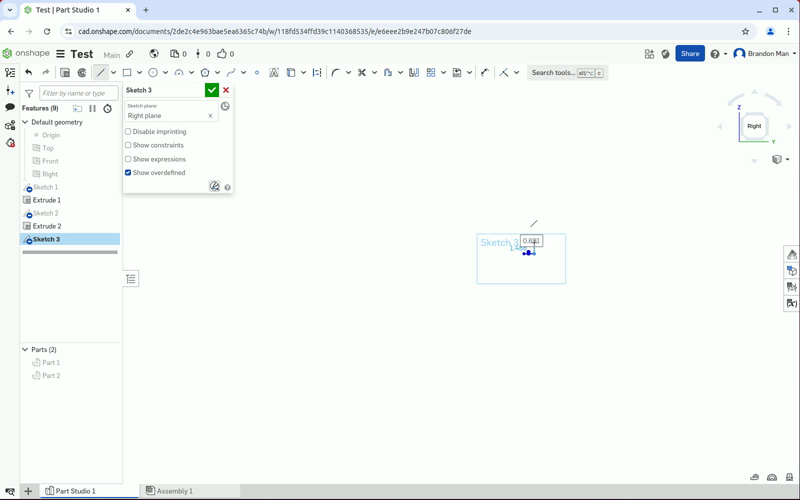
key_up(shift)
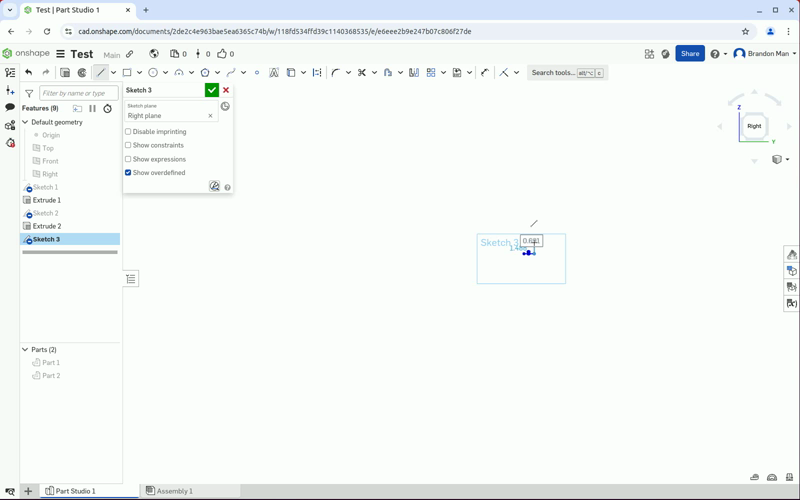
key_down(shift)
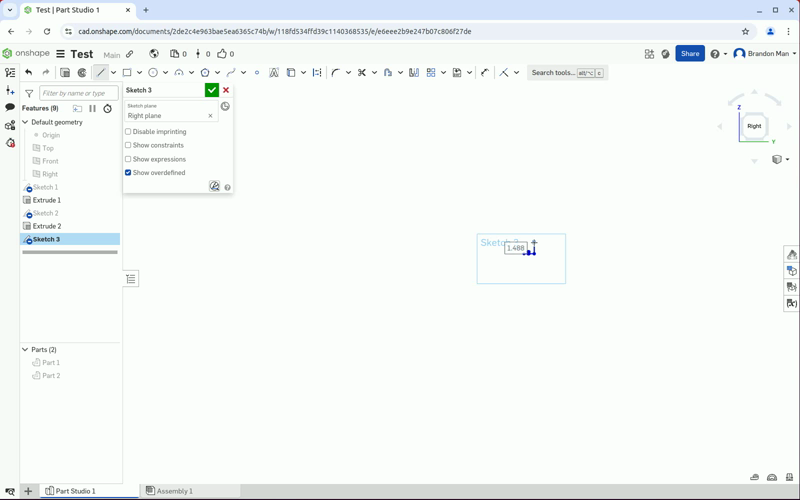
mouse_move(564, 242)
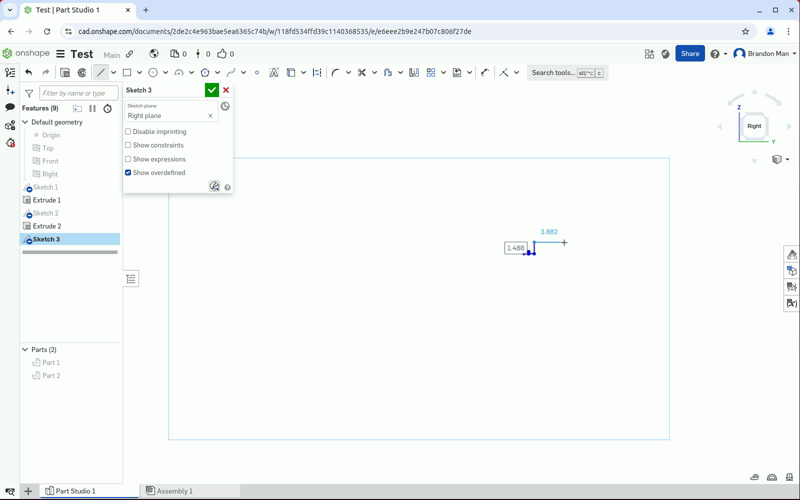
mouse_move(526, 242)
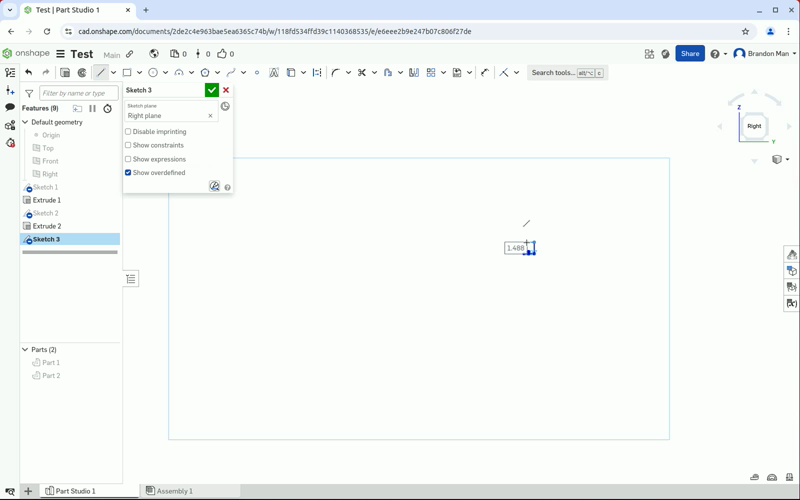
scroll(6)
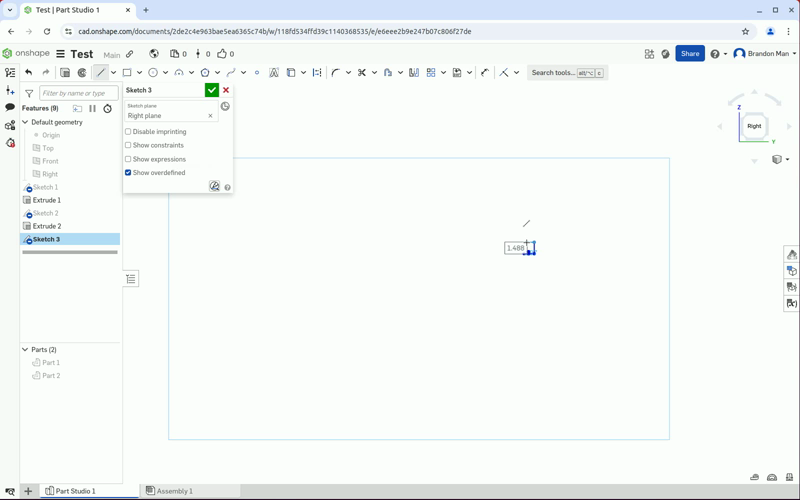
scroll(6)
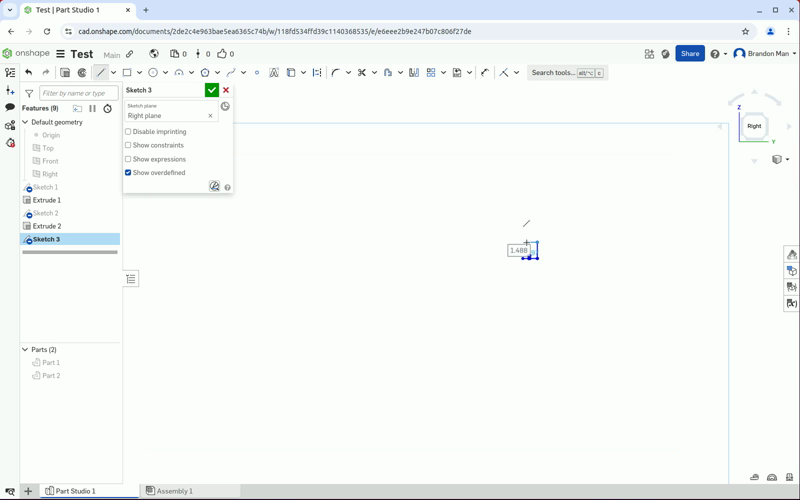
scroll(6)
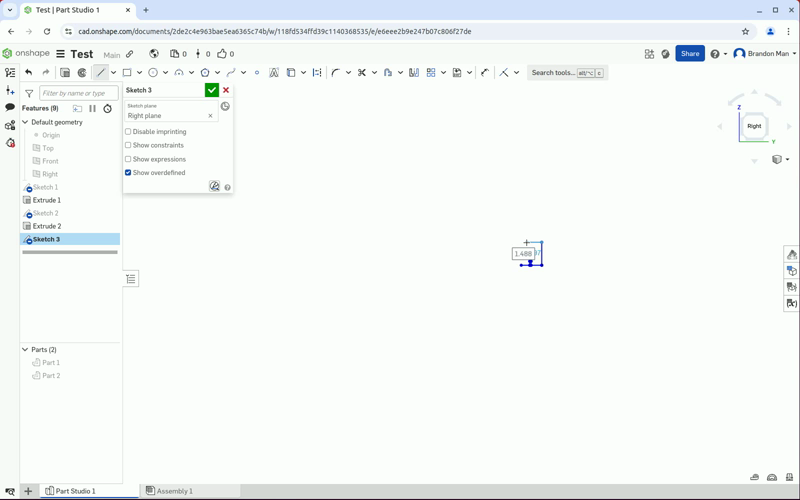
scroll(6)
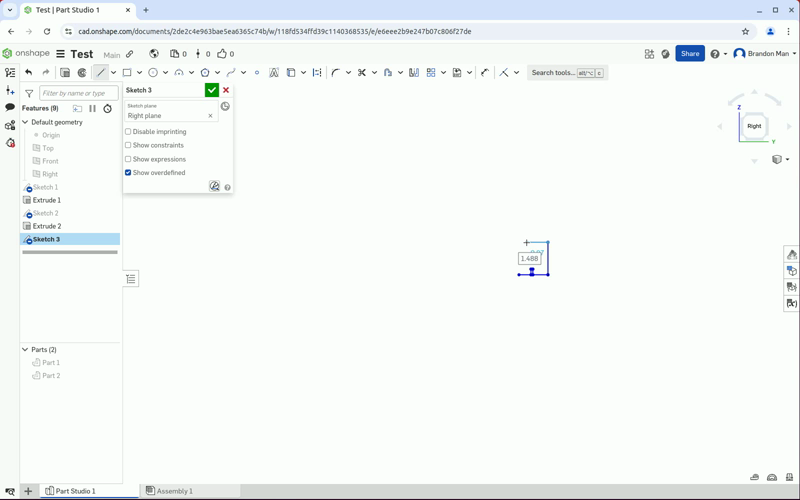
scroll(6)
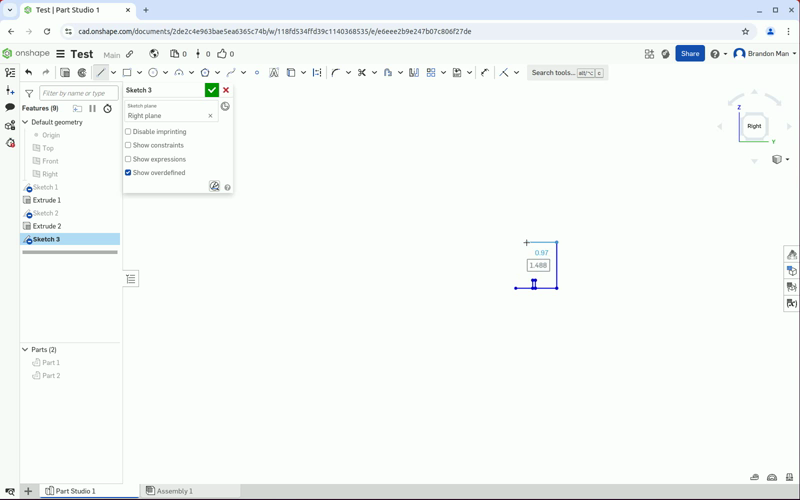
scroll(6)
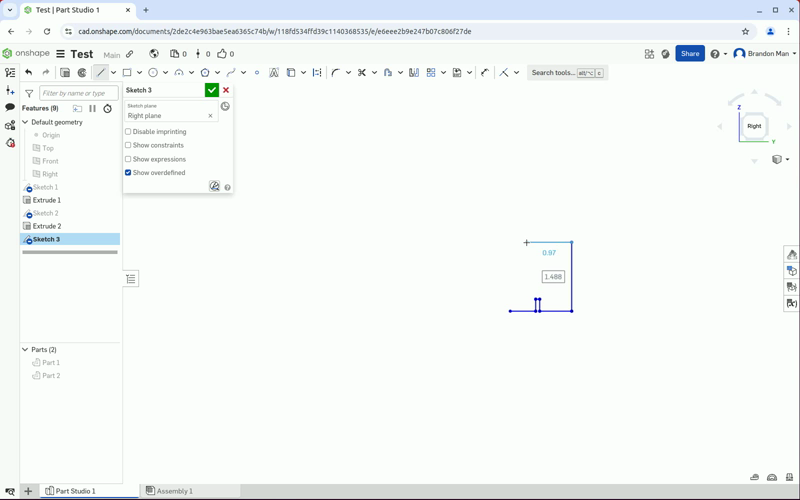
scroll(6)
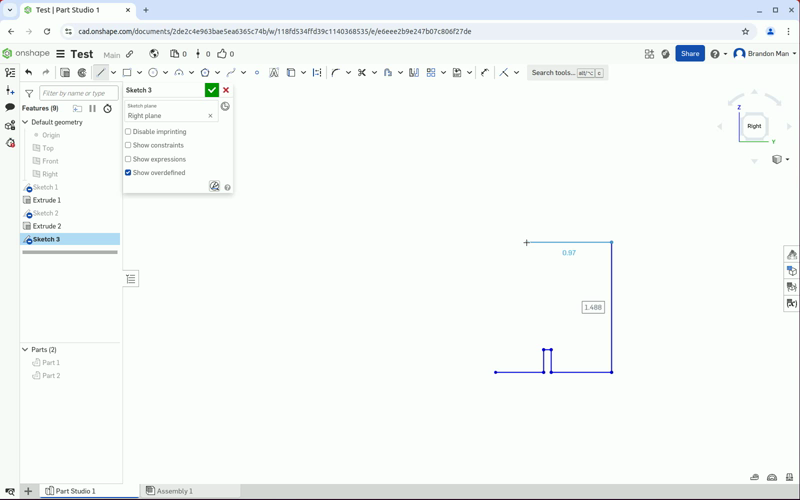
click(526, 242)
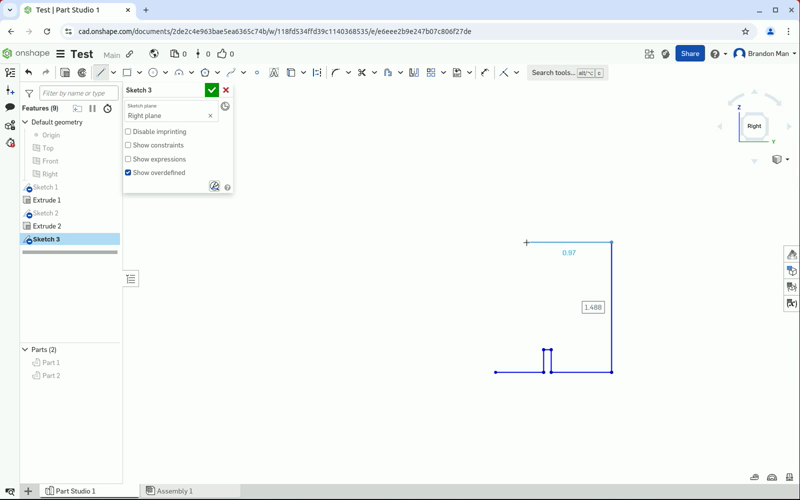
scroll(-6)
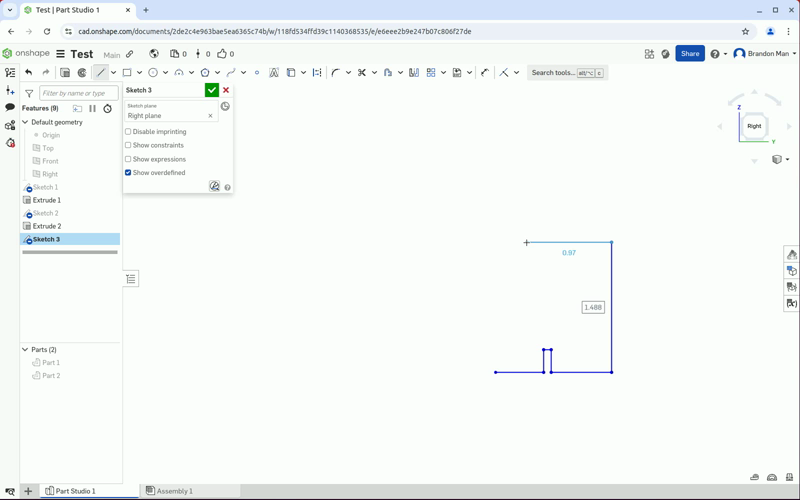
scroll(-6)
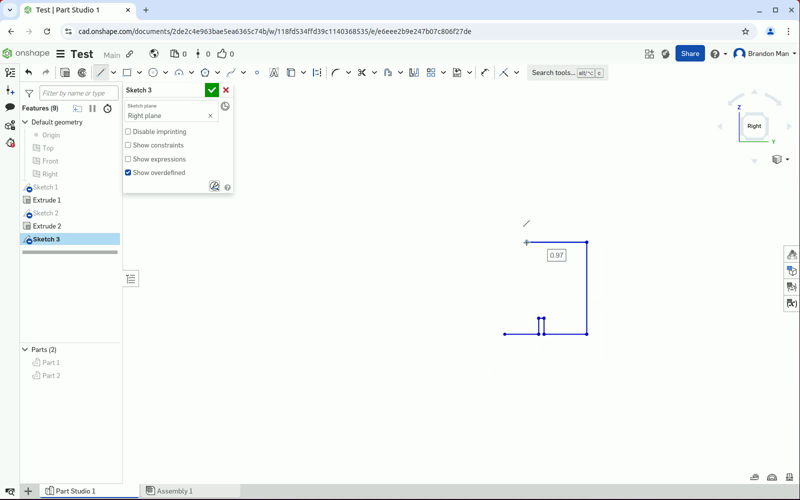
scroll(-6)
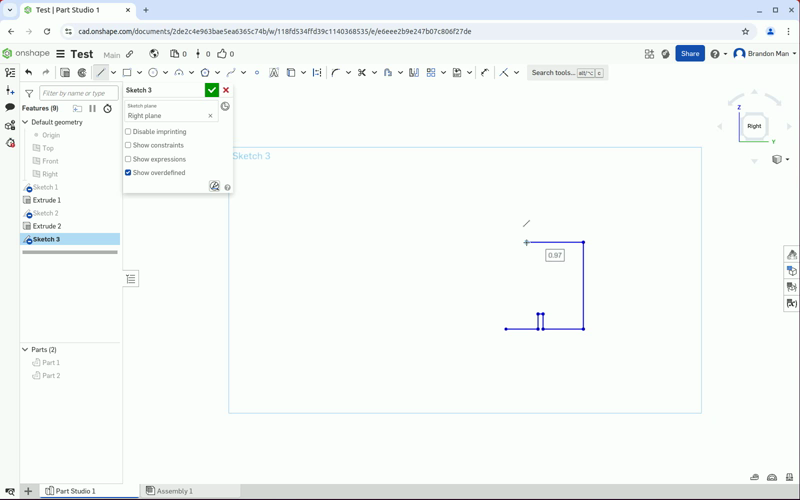
scroll(-6)
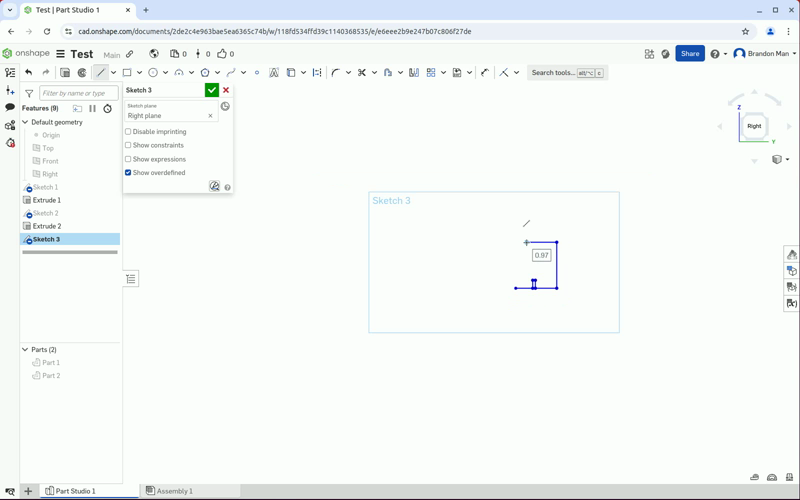
scroll(-6)
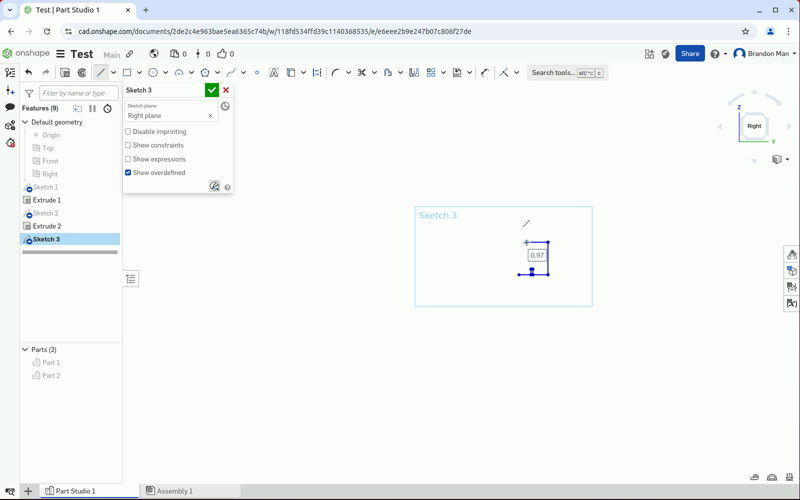
scroll(-6)
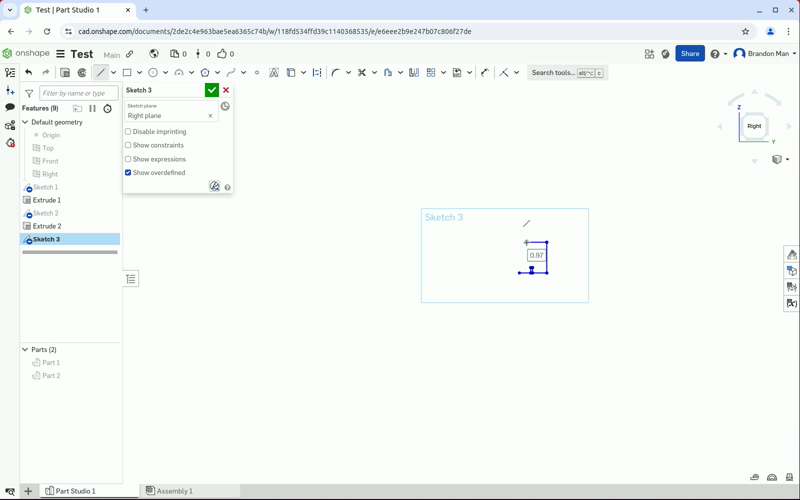
scroll(-6)
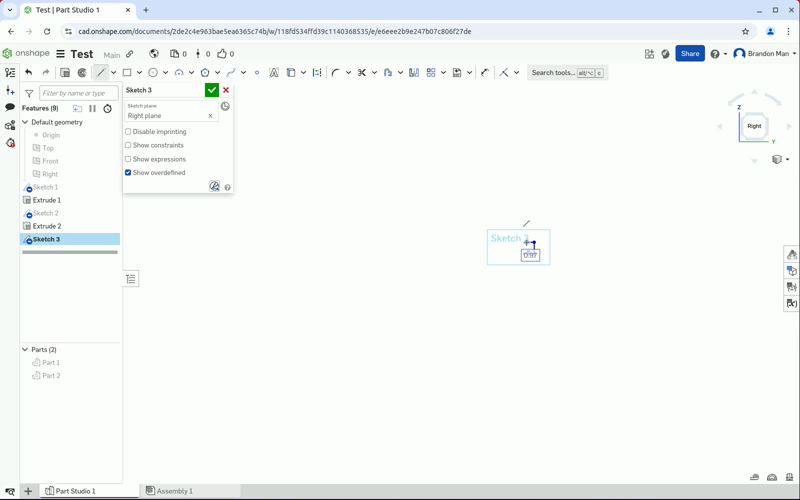
key_up(shift)
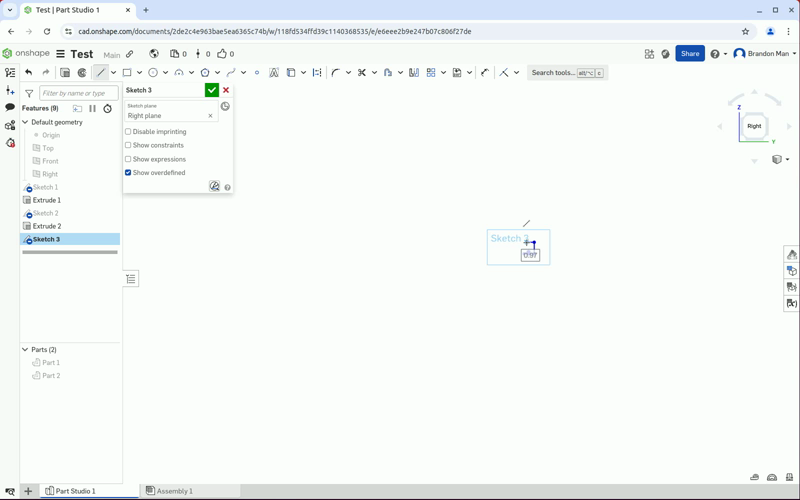
mouse_move(556, 242)
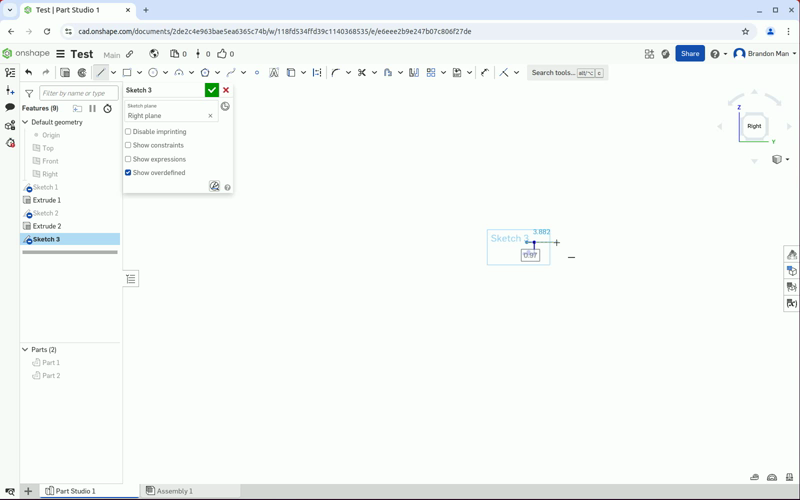
key_down(shift)
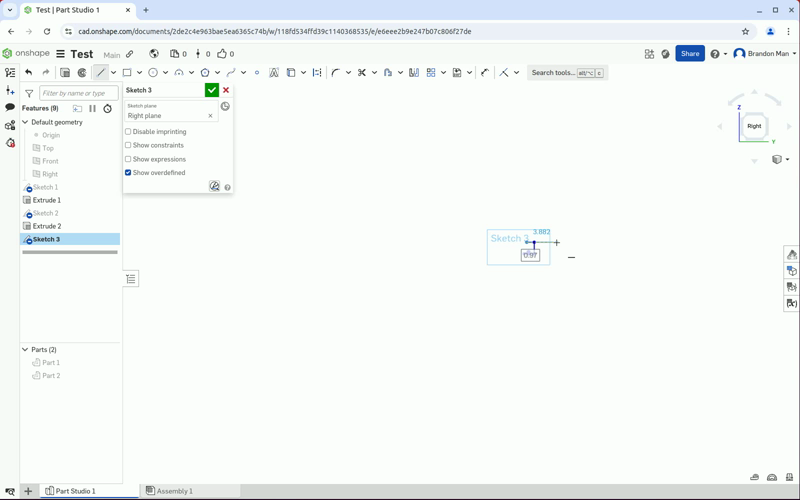
mouse_move(526, 253)
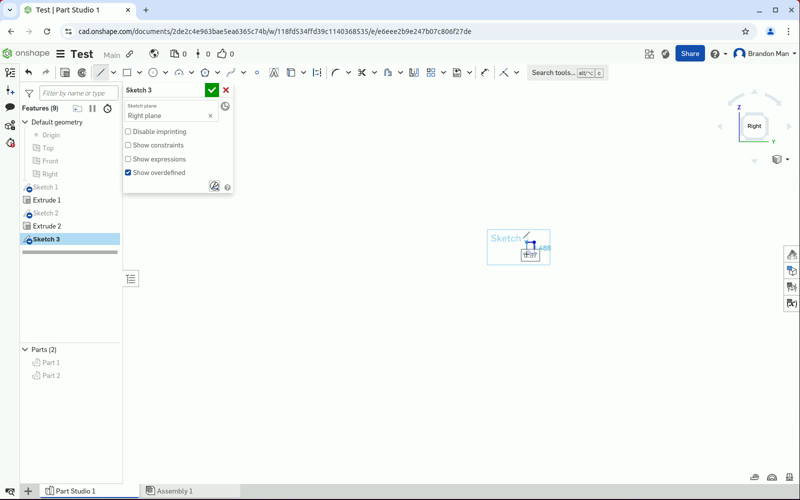
scroll(6)
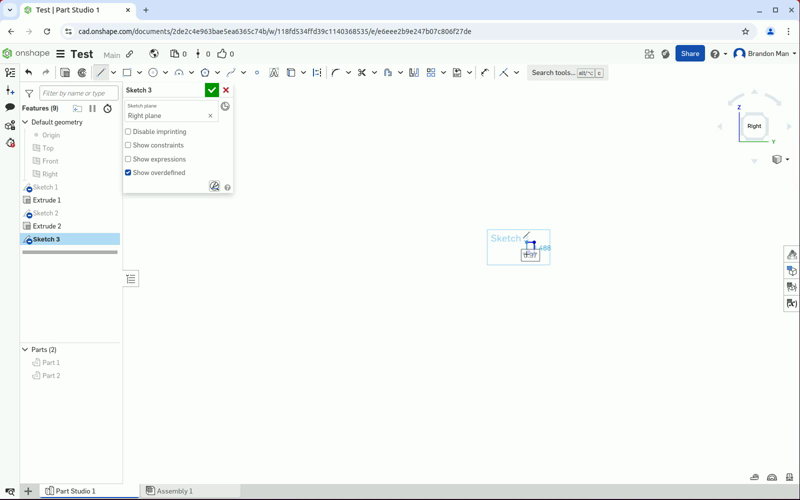
scroll(6)
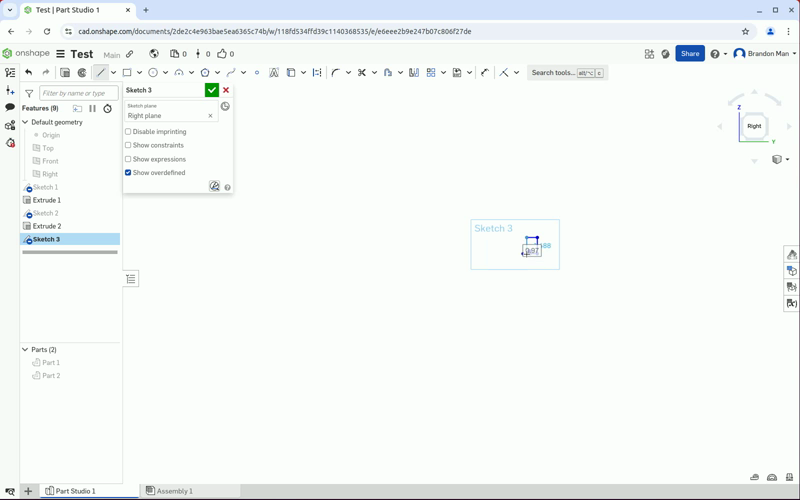
scroll(6)
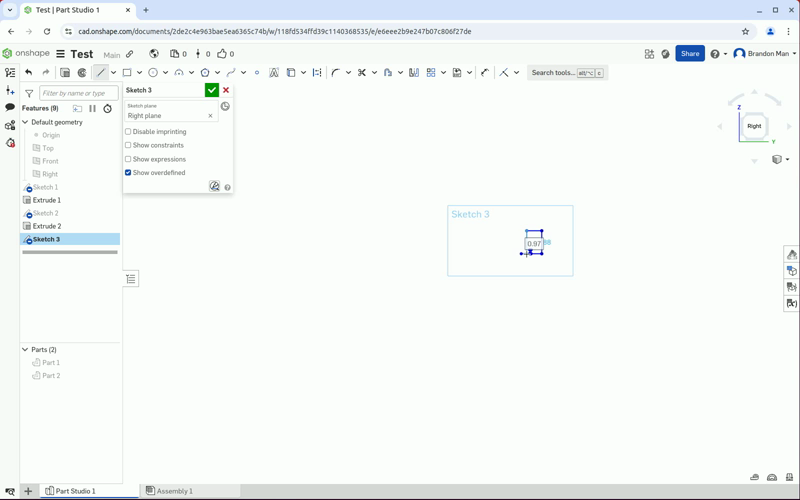
scroll(6)
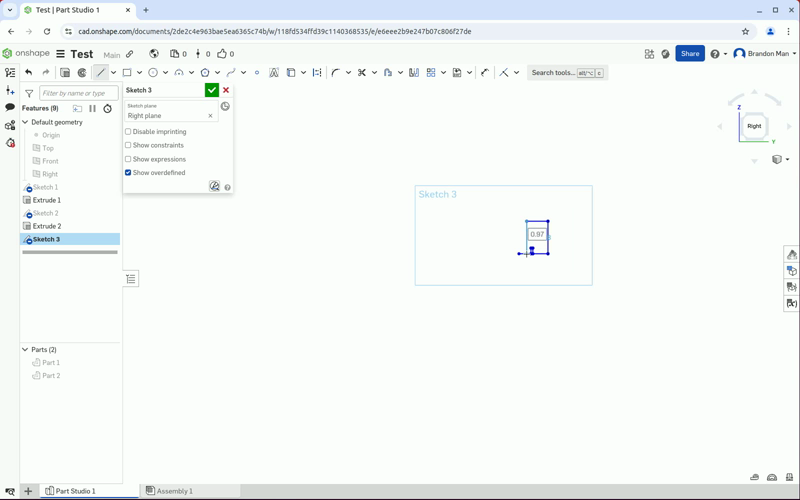
scroll(6)
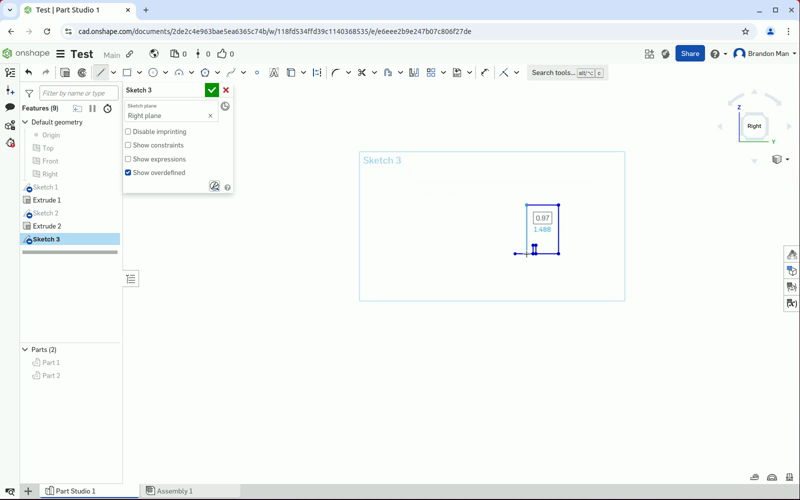
scroll(6)
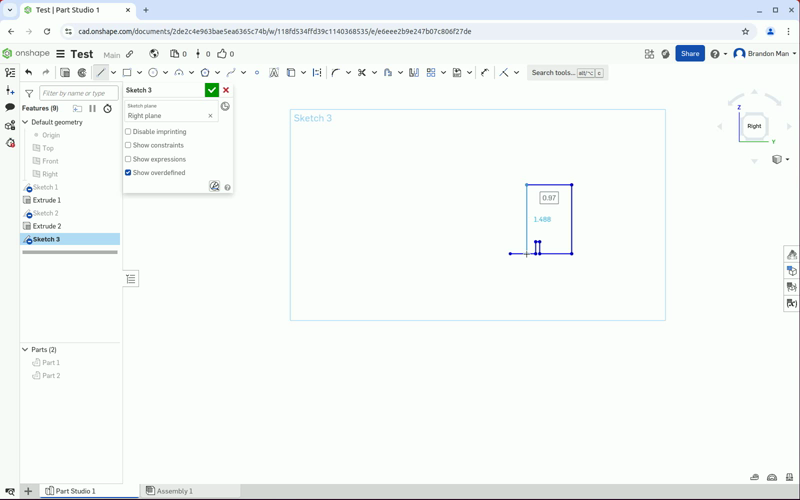
scroll(6)
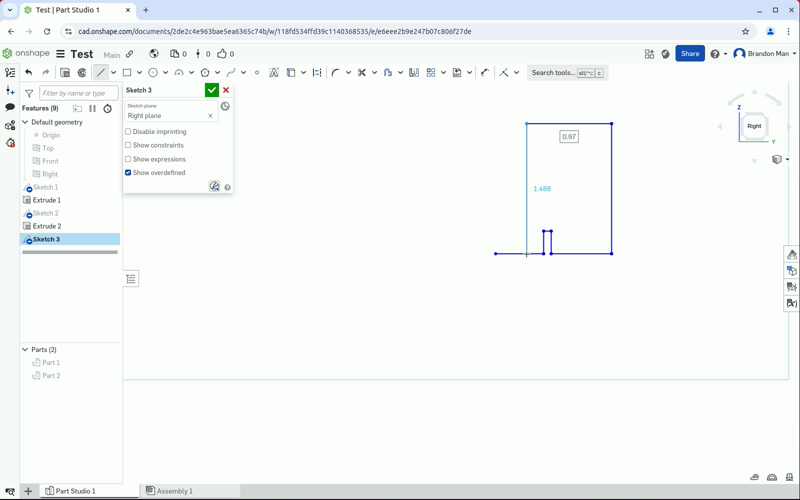
key_up(shift)
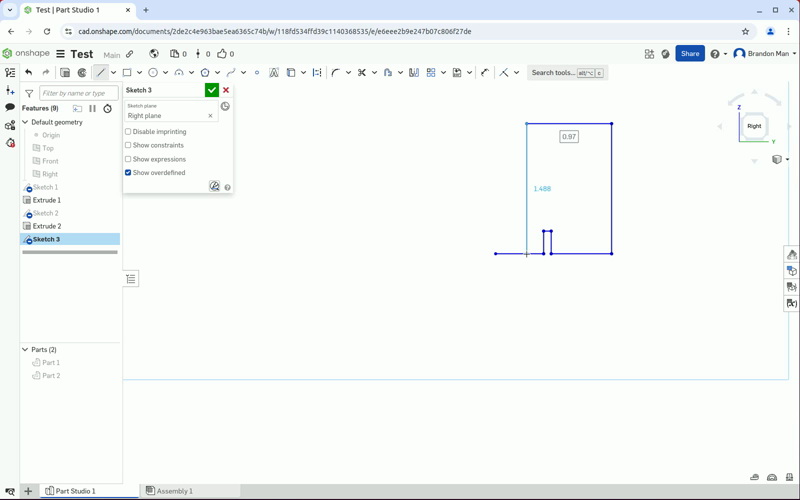
click(526, 253)
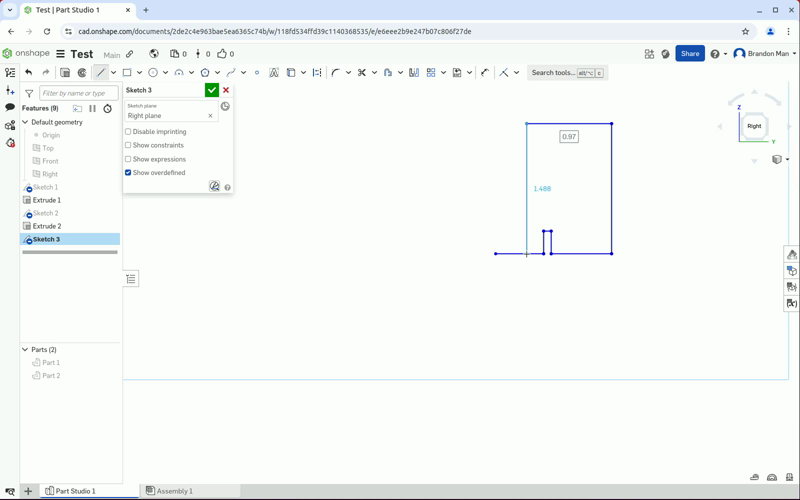
scroll(-6)
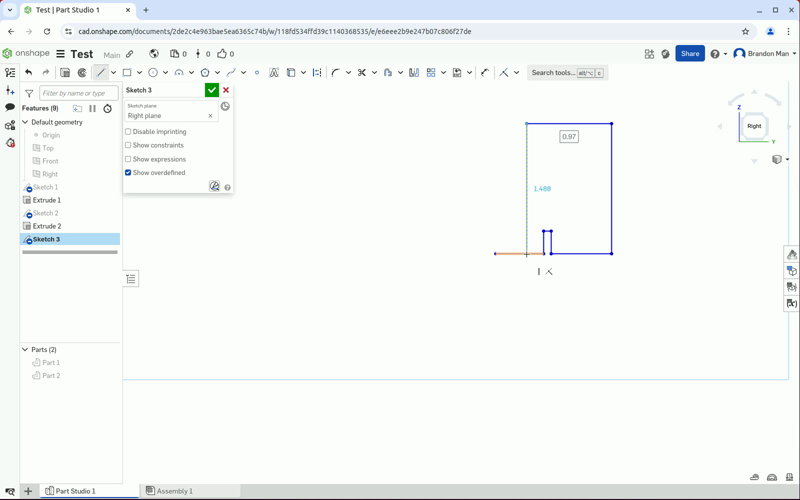
scroll(-6)
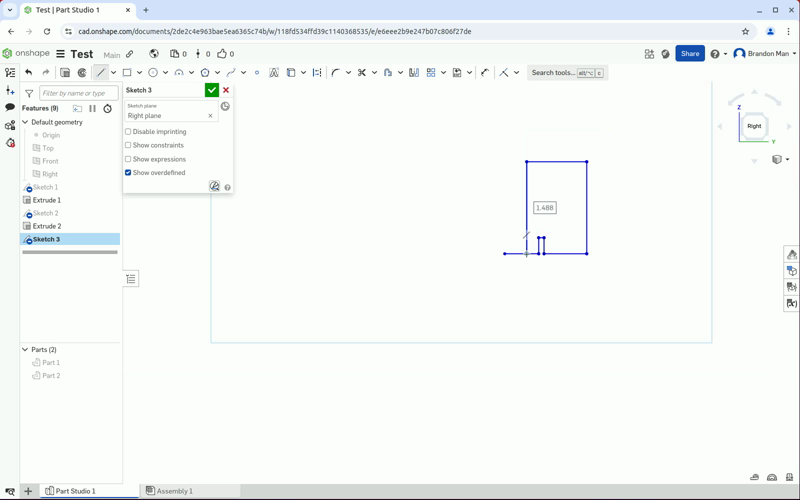
scroll(-6)
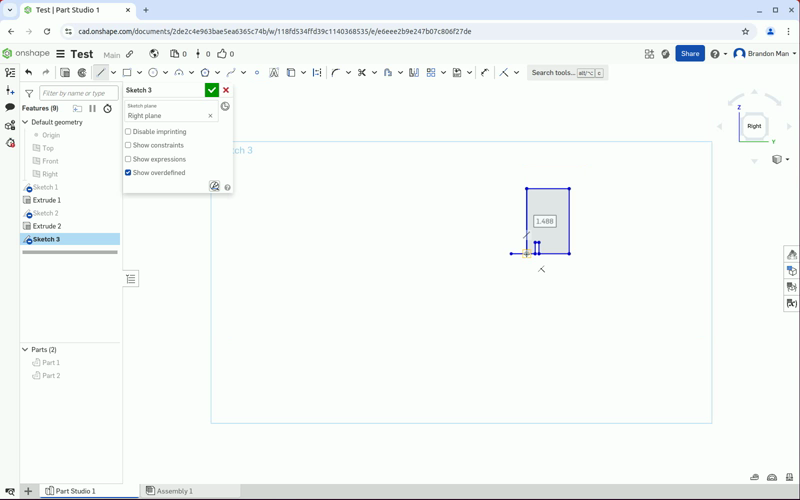
scroll(-6)
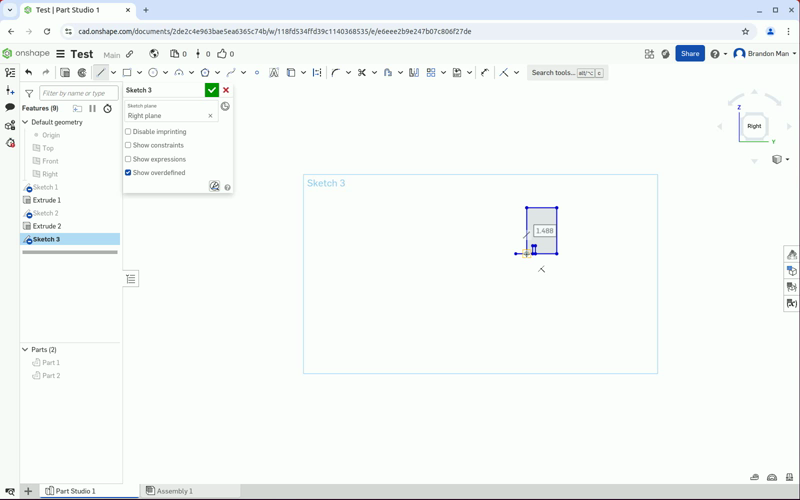
scroll(-6)
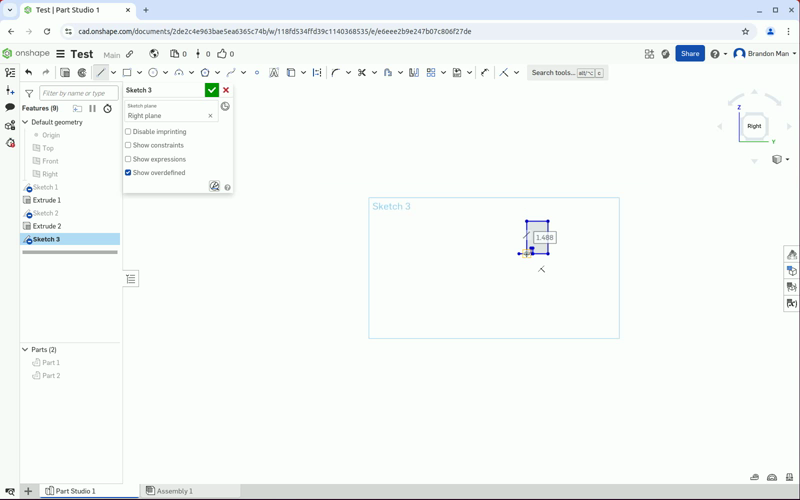
scroll(-6)
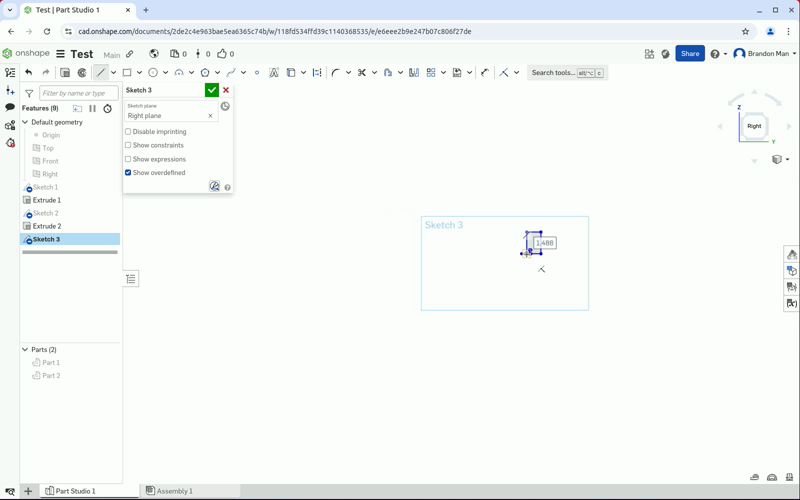
scroll(-6)
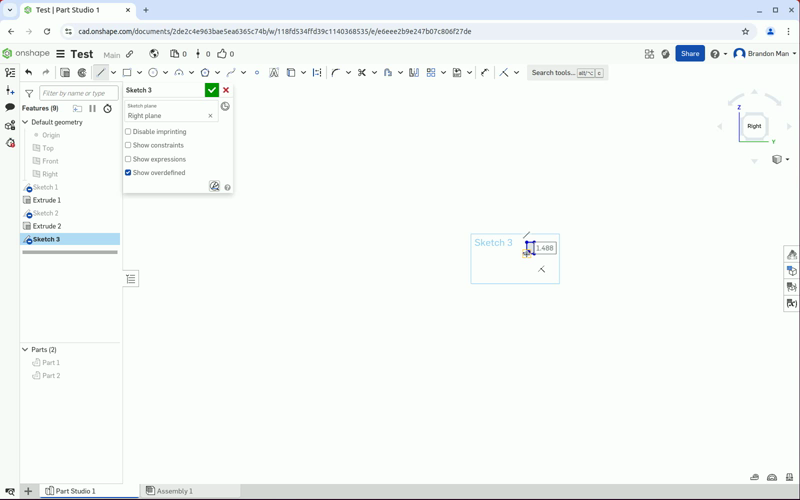
key(esc)
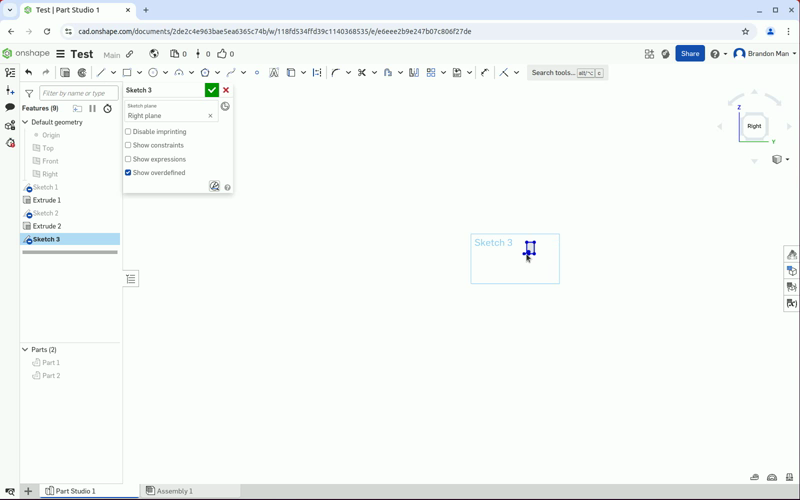
mouse_move(527, 247)
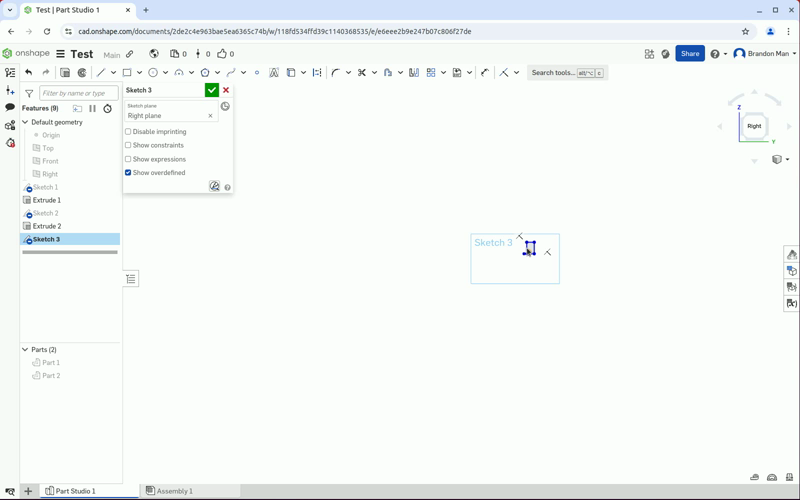
scroll(6)
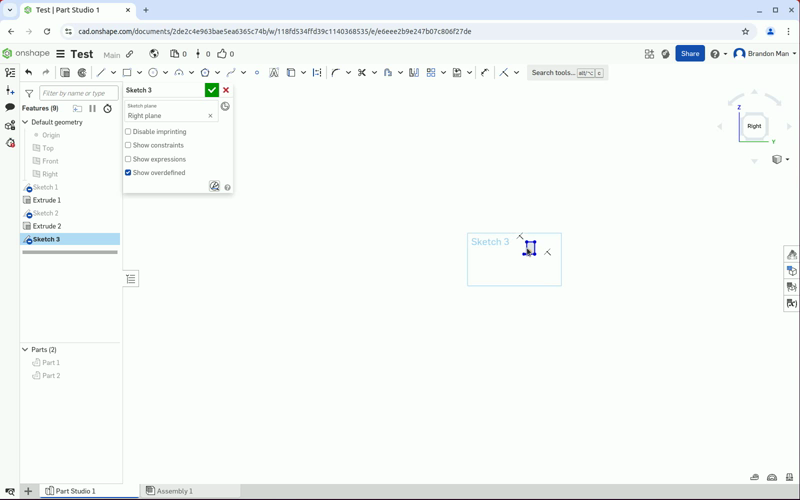
scroll(6)
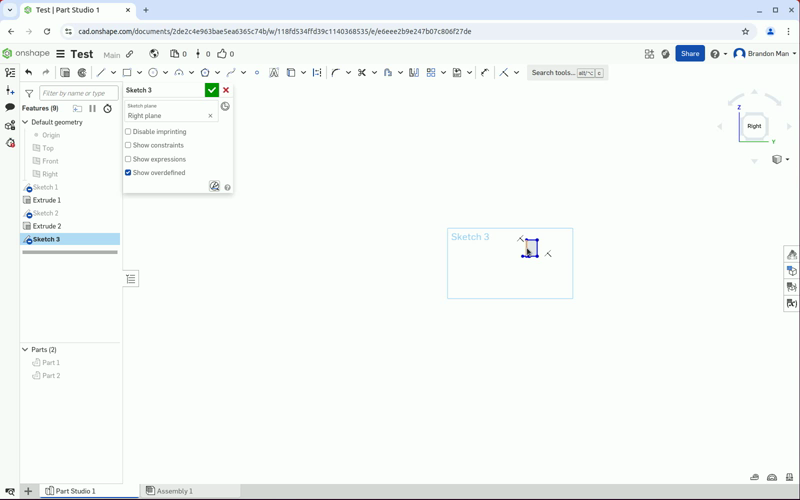
scroll(6)
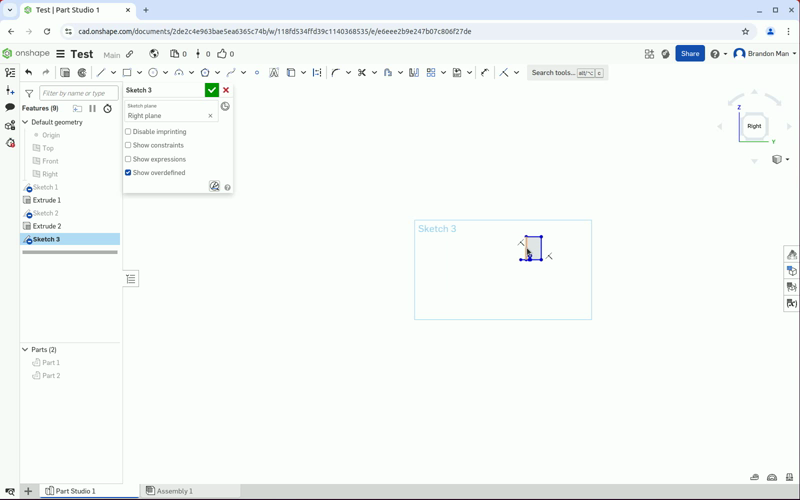
scroll(6)
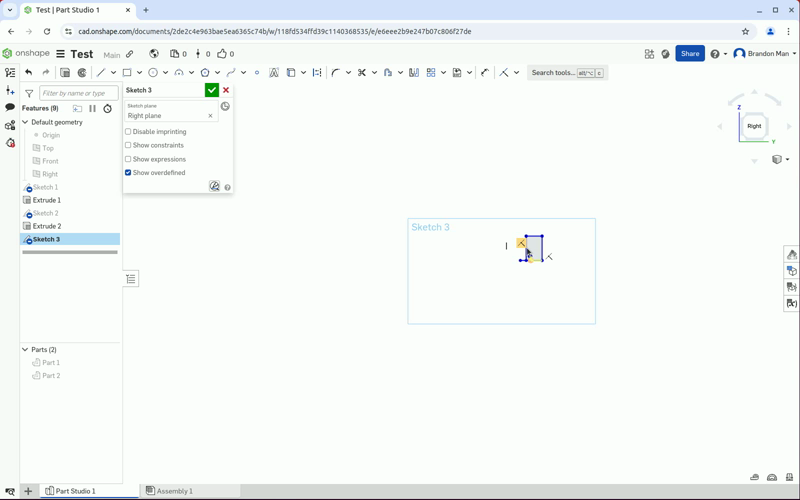
scroll(6)
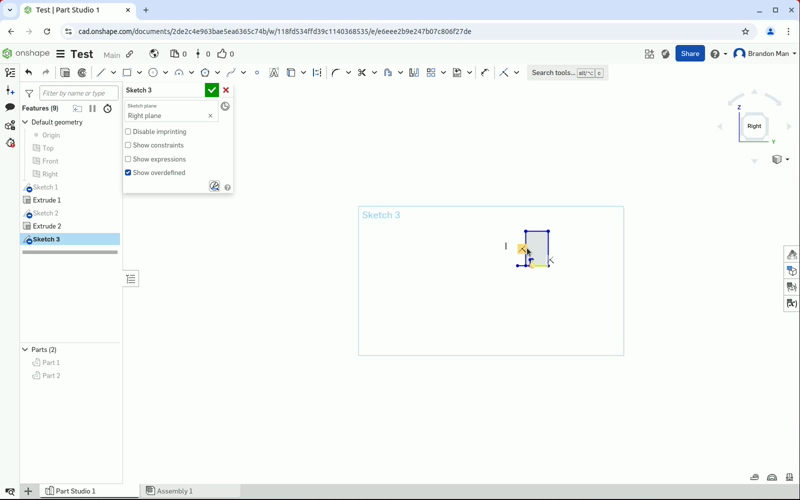
scroll(6)
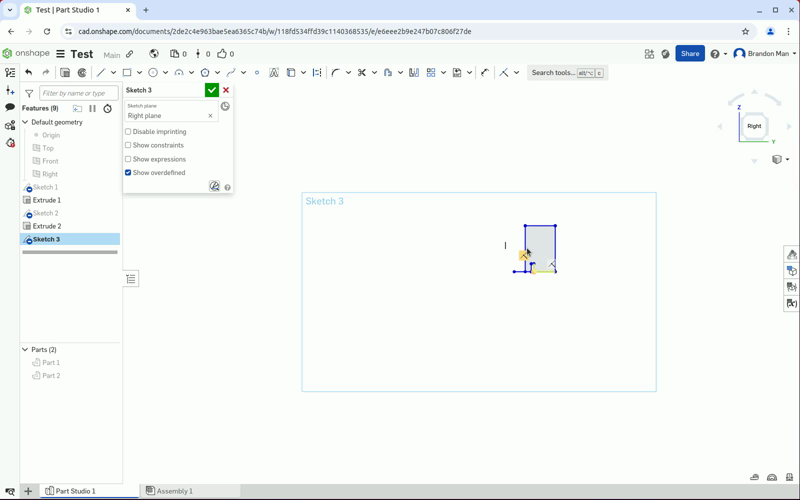
scroll(6)
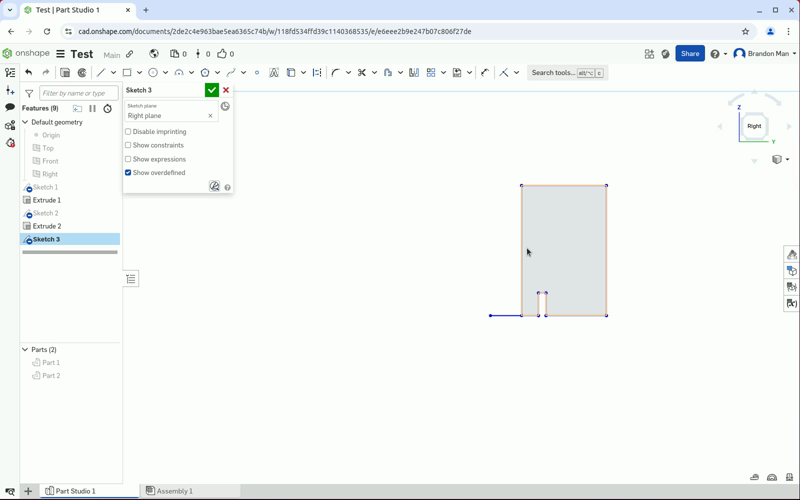
click(527, 247)
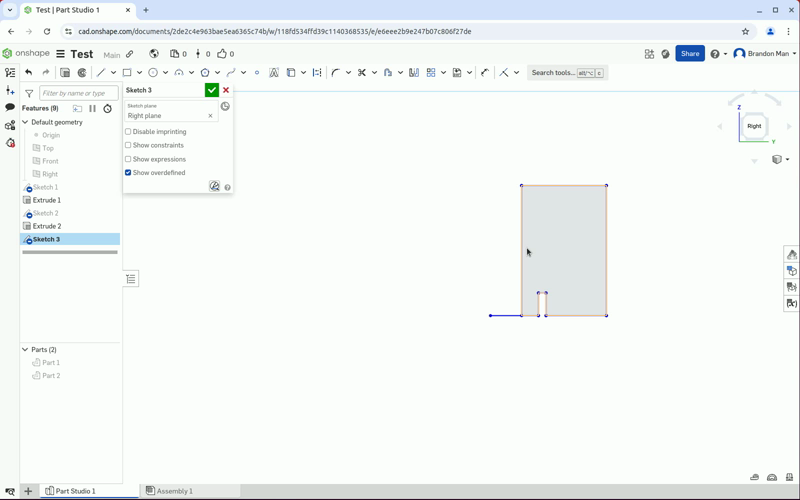
scroll(-6)
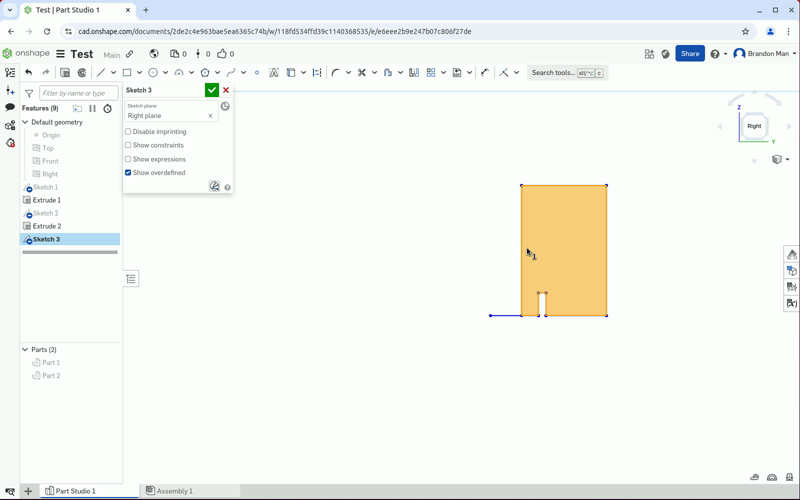
scroll(-6)
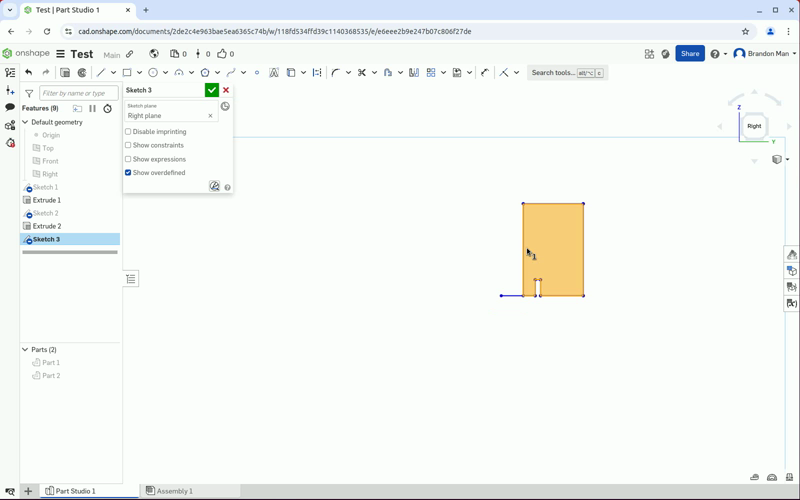
scroll(-6)
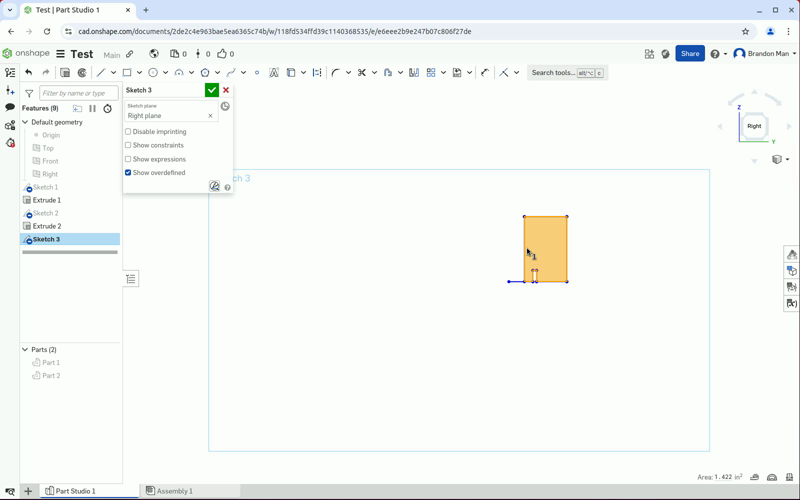
scroll(-6)
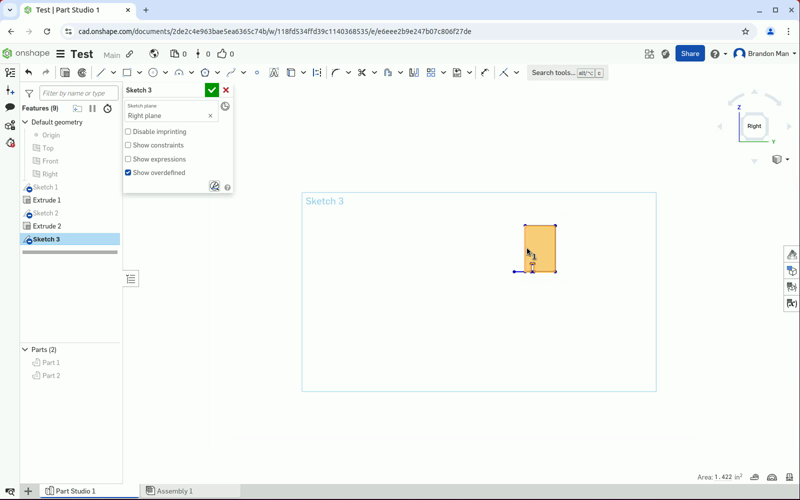
scroll(-6)
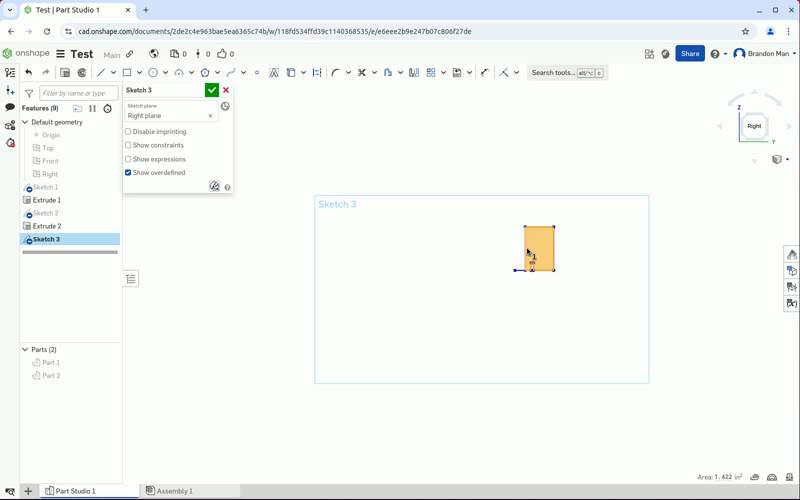
scroll(-6)
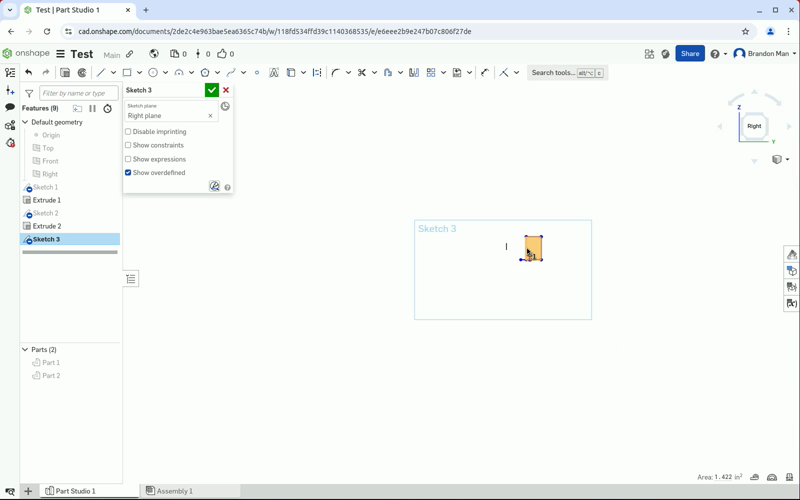
scroll(-6)
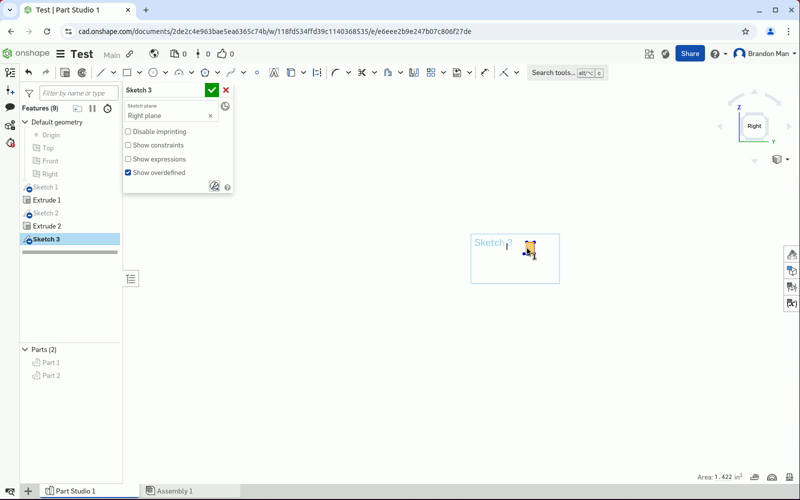
mouse_move(73, 352)
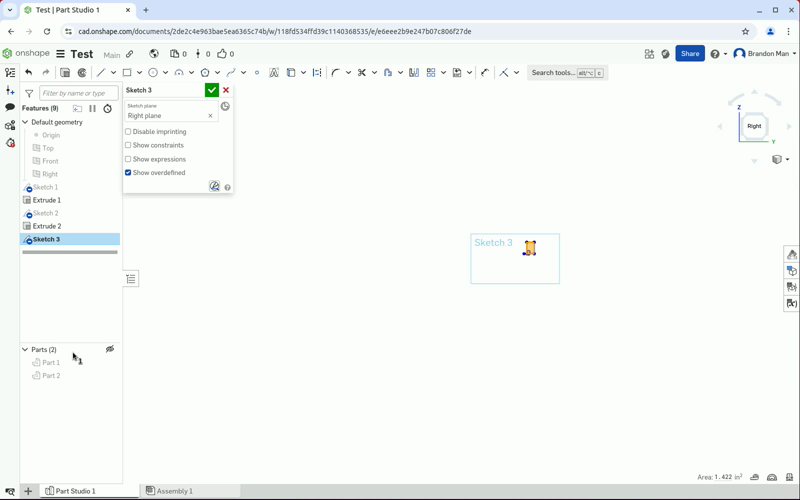
key(shift+y)
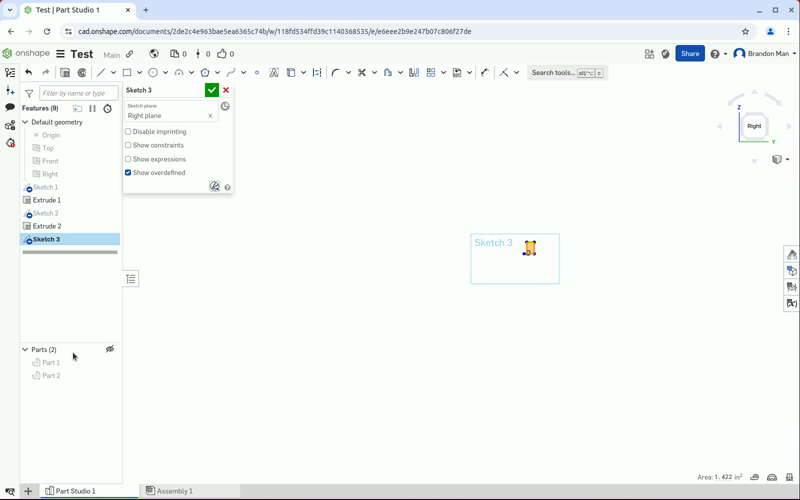
key(shift+e)
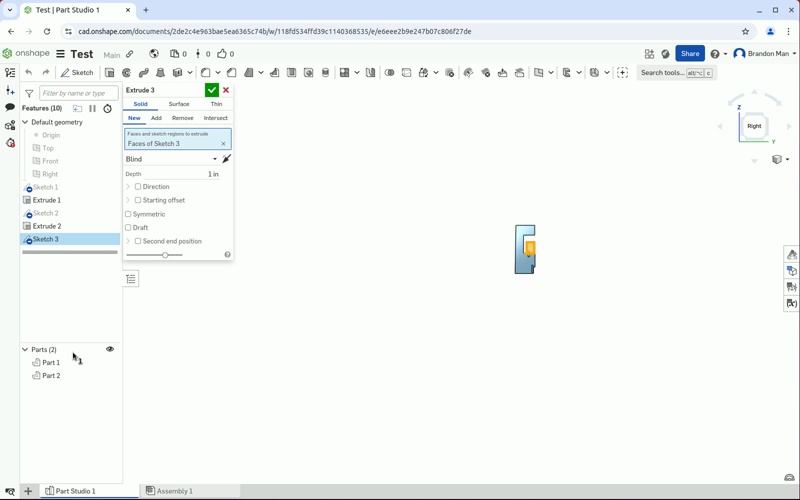
mouse_move(143, 106)
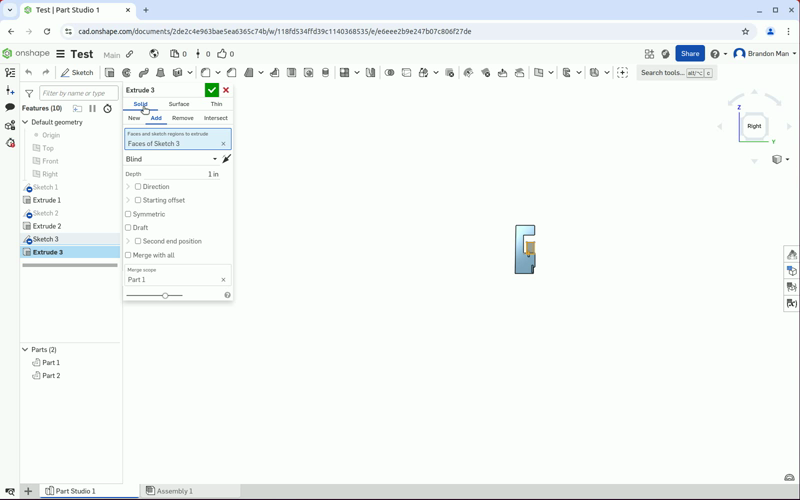
click(143, 106)
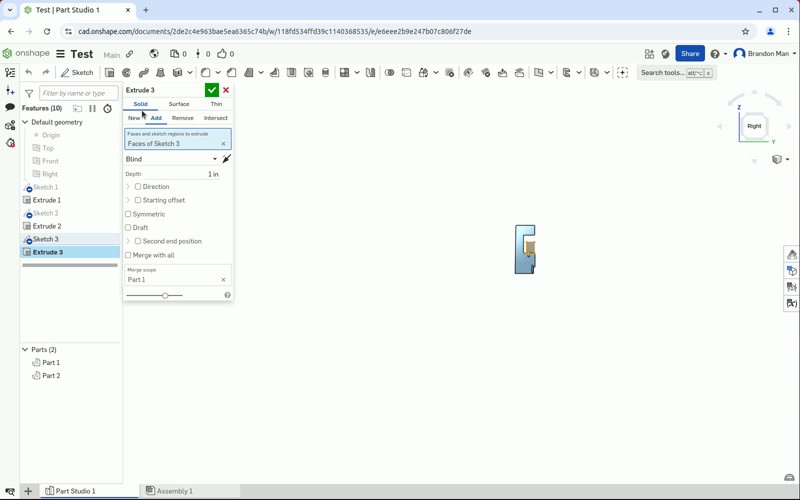
mouse_move(137, 120)
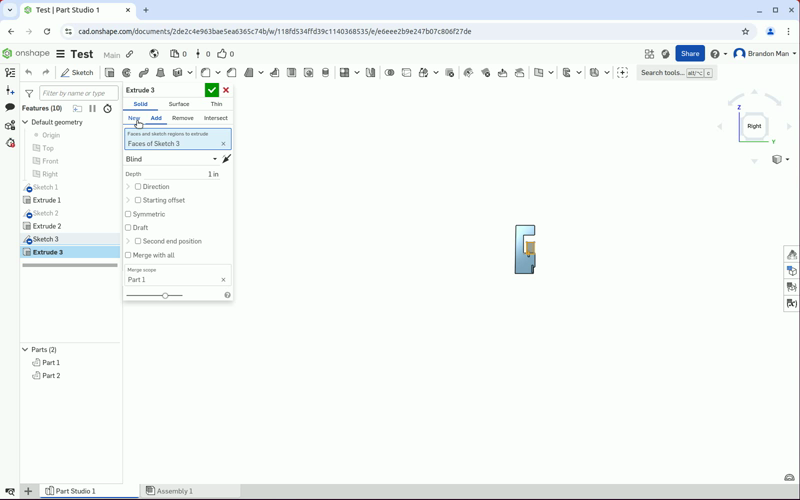
click(137, 120)
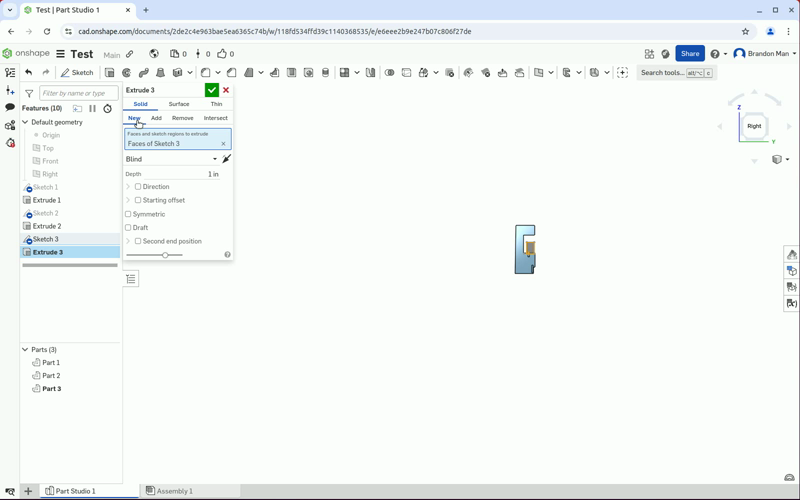
key(tab, 4)
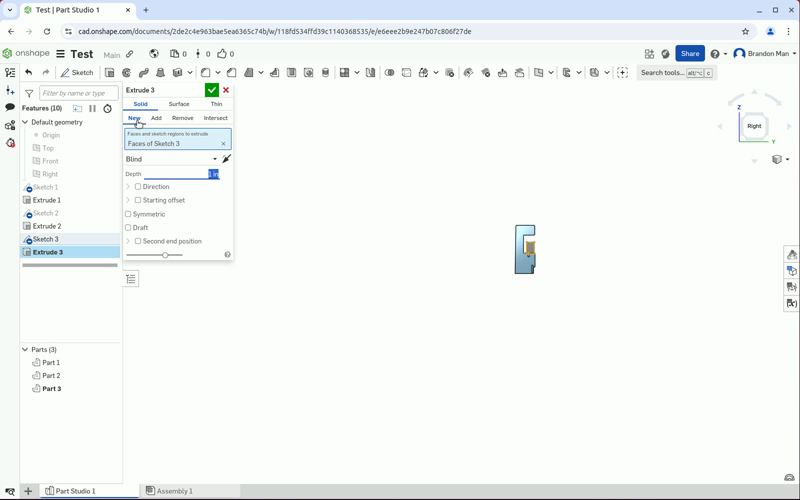
text(23.108)
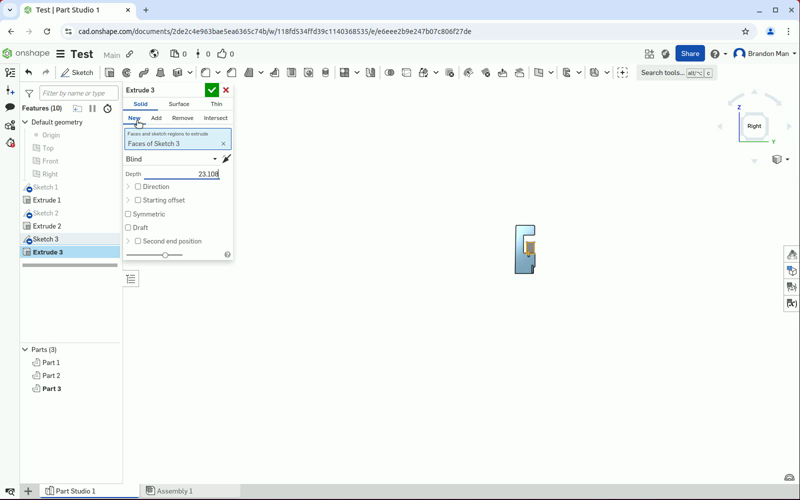
key(enter)
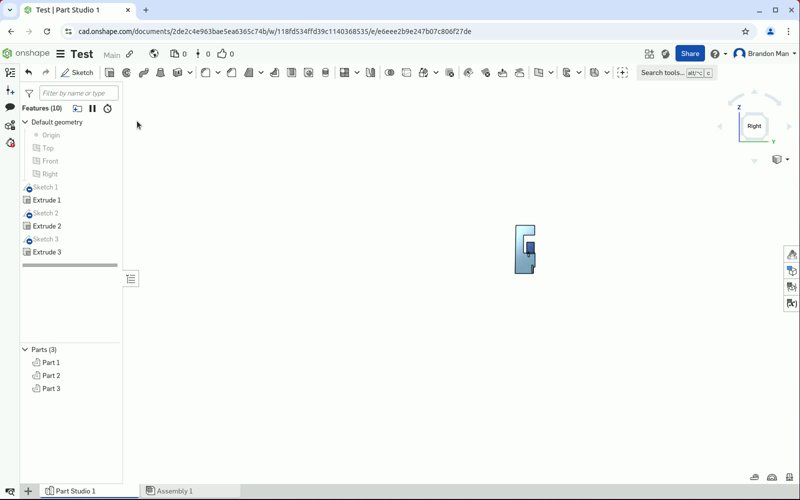
key(shift+h)
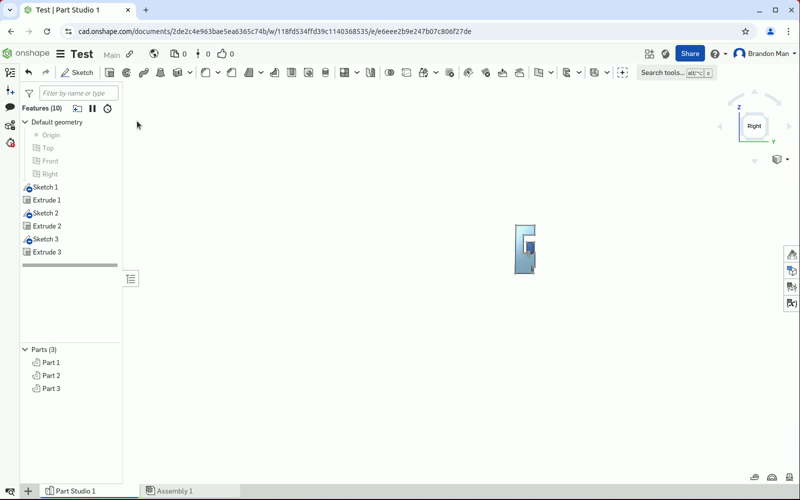
key(shift+h)
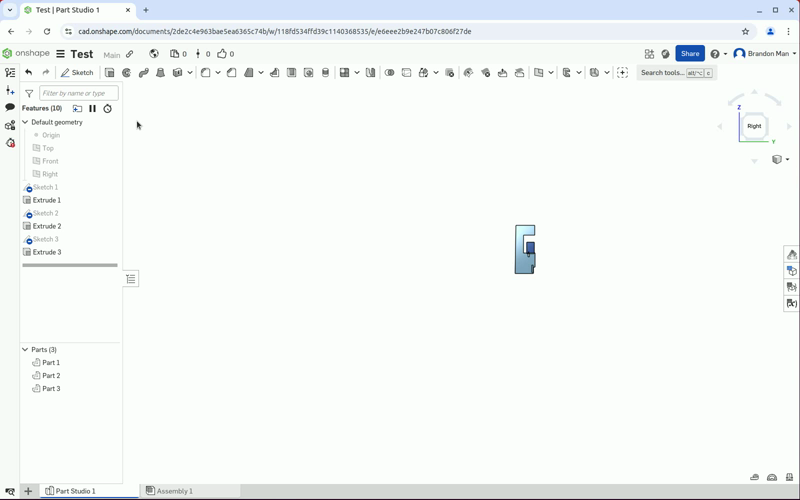
mouse_move(73, 189)
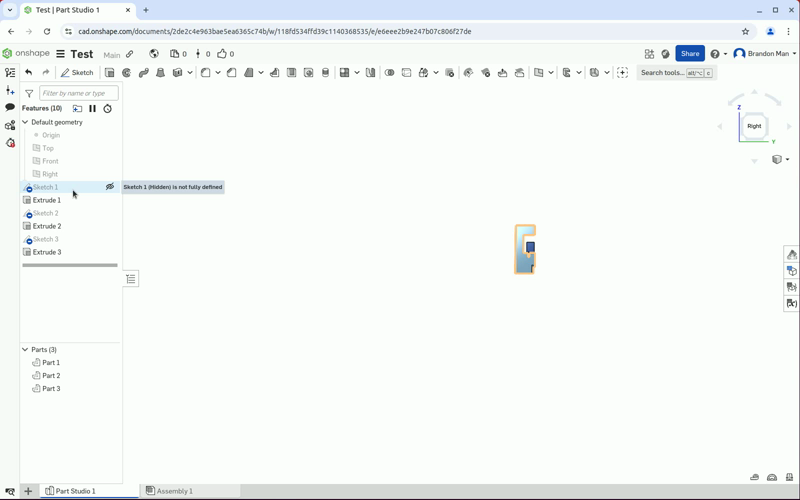
click(73, 189)
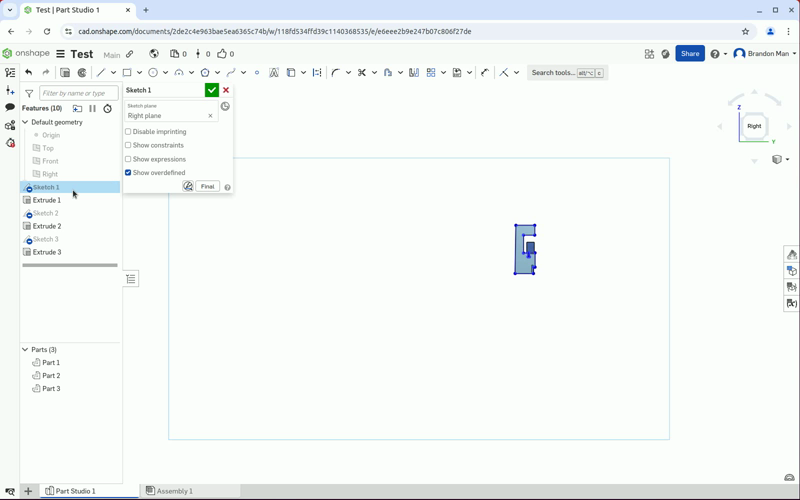
mouse_move(229, 92)
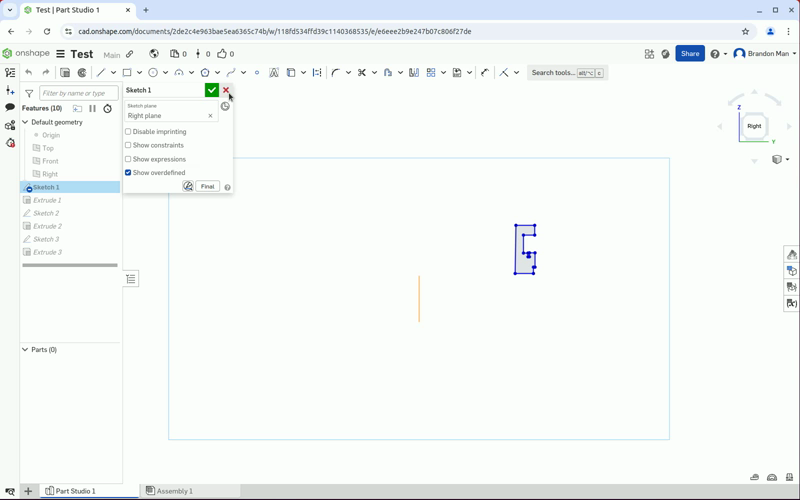
click(229, 92)
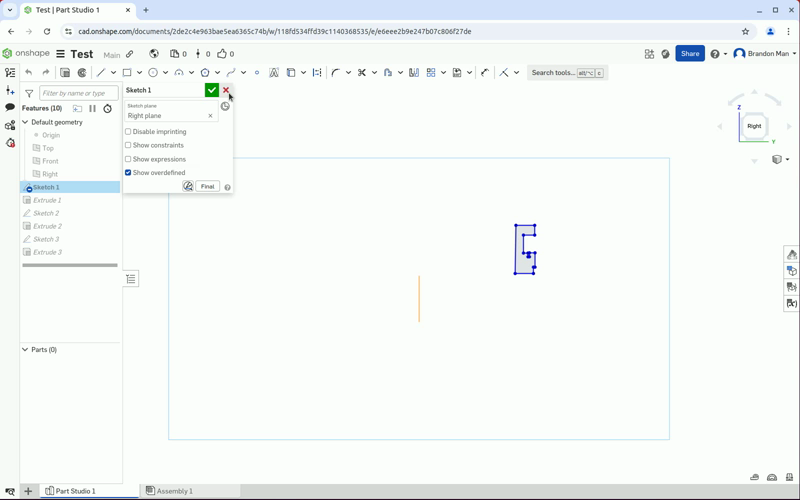
key(shift+s)
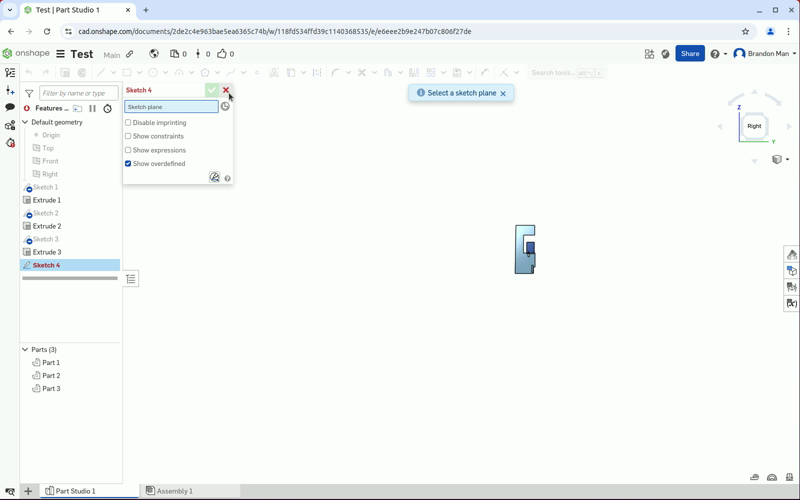
mouse_move(73, 176)
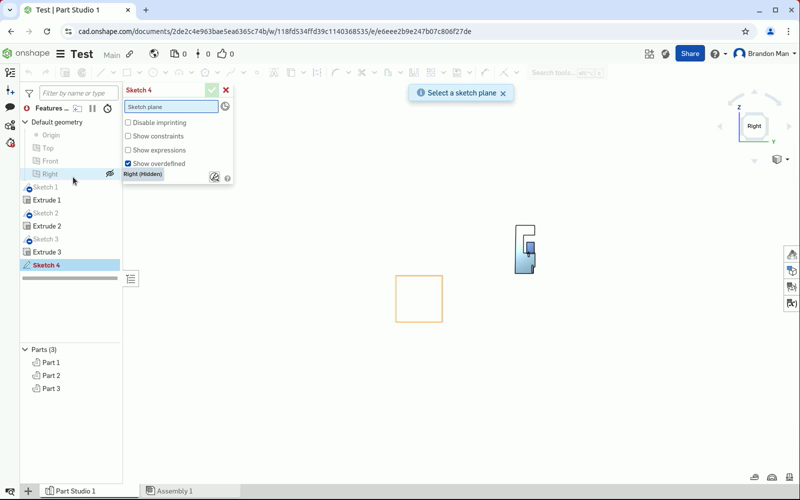
click(73, 176)
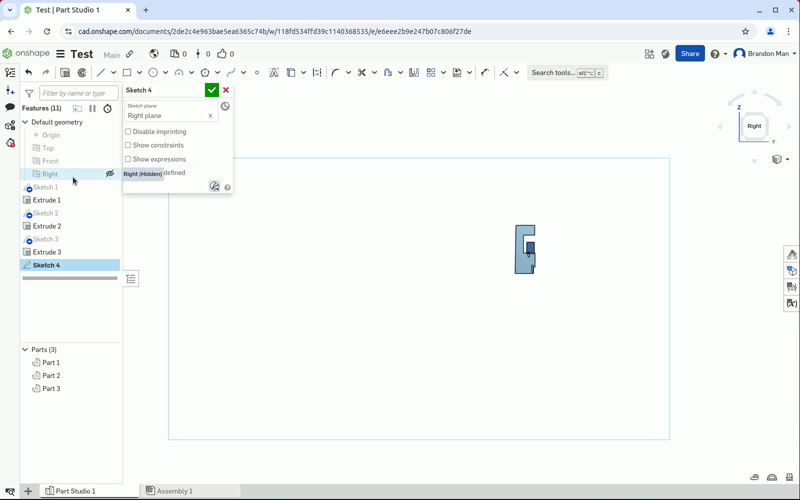
mouse_move(73, 352)
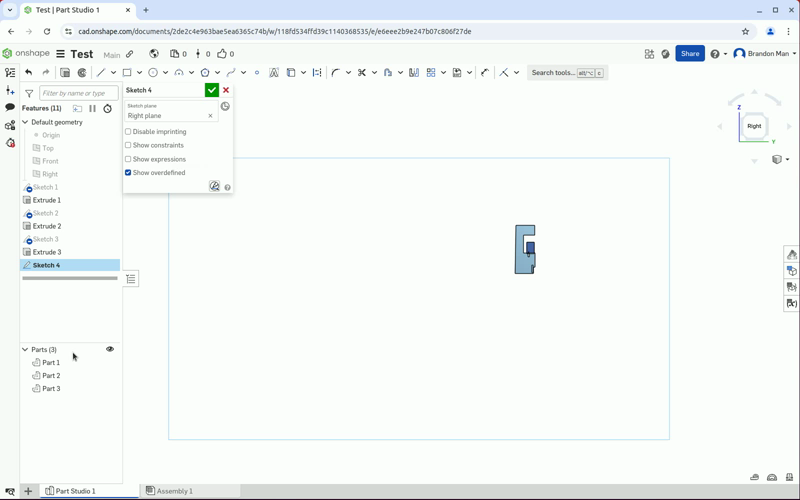
key(y)
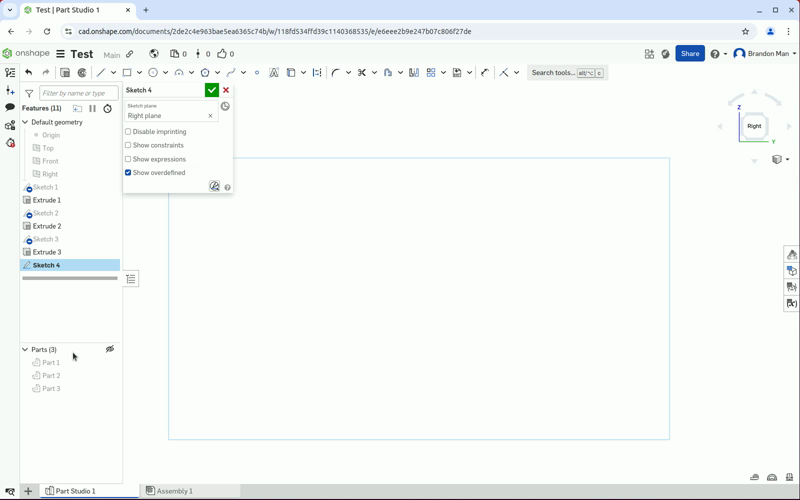
key(l)
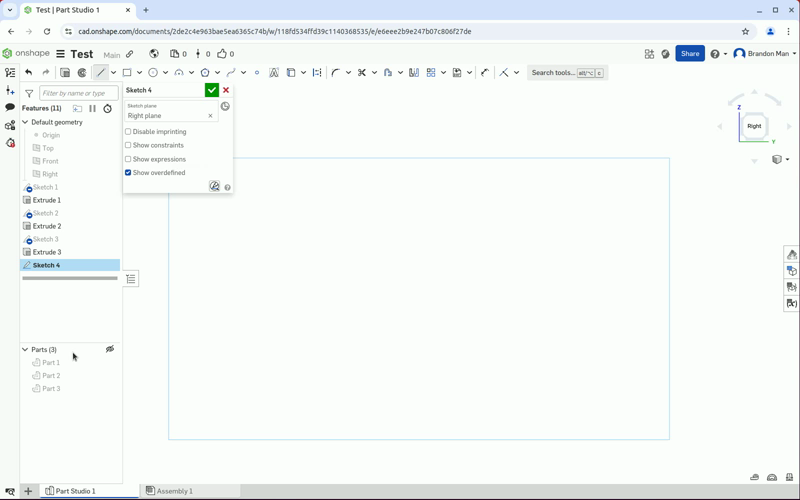
key_down(shift)
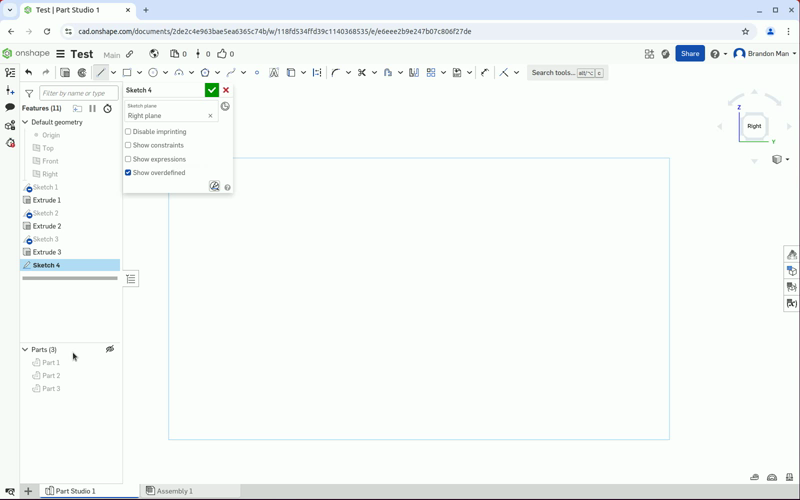
mouse_move(426, 293)
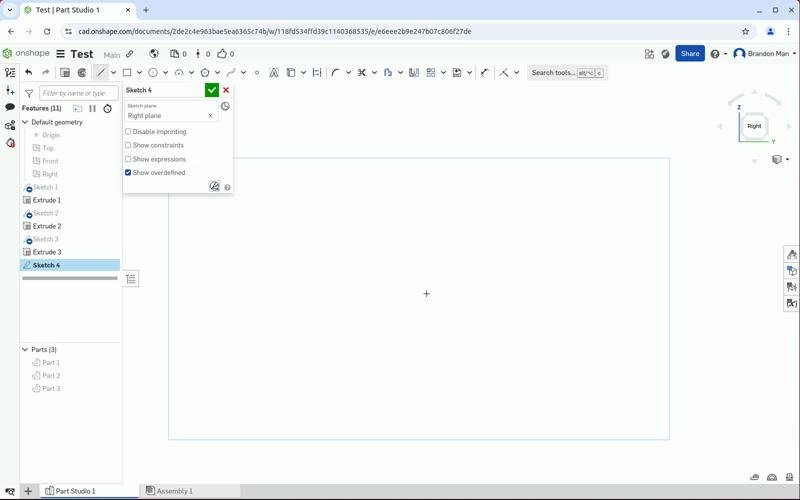
click(426, 293)
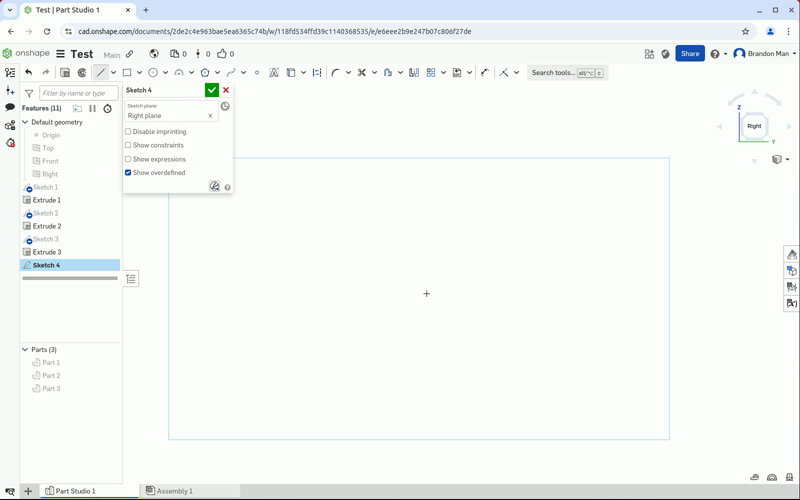
key_up(shift)
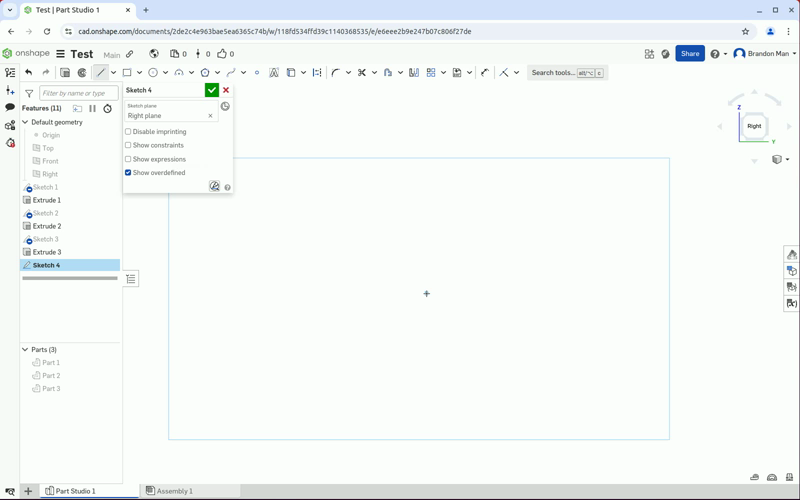
key_down(shift)
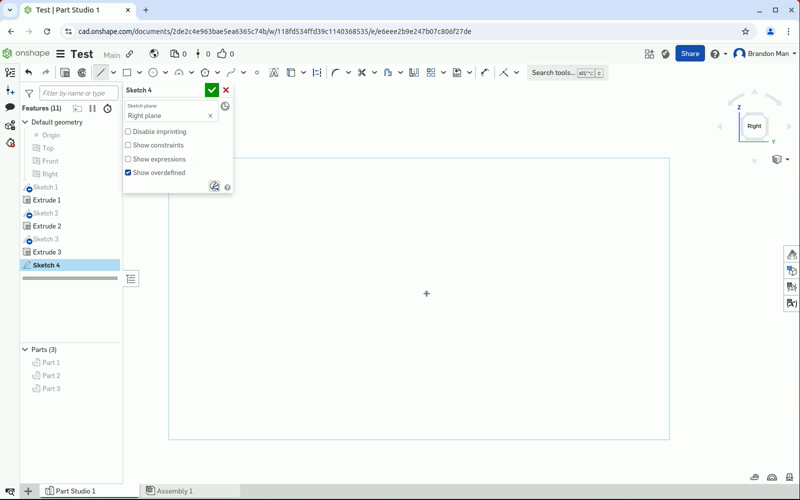
mouse_move(490, 293)
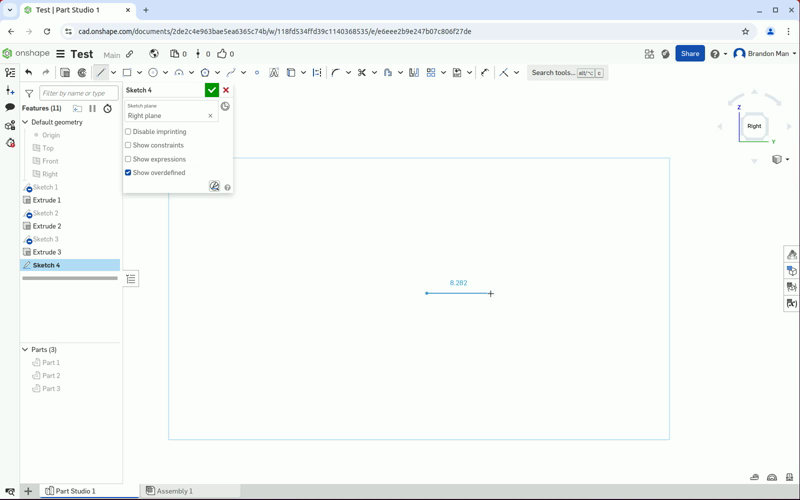
click(490, 293)
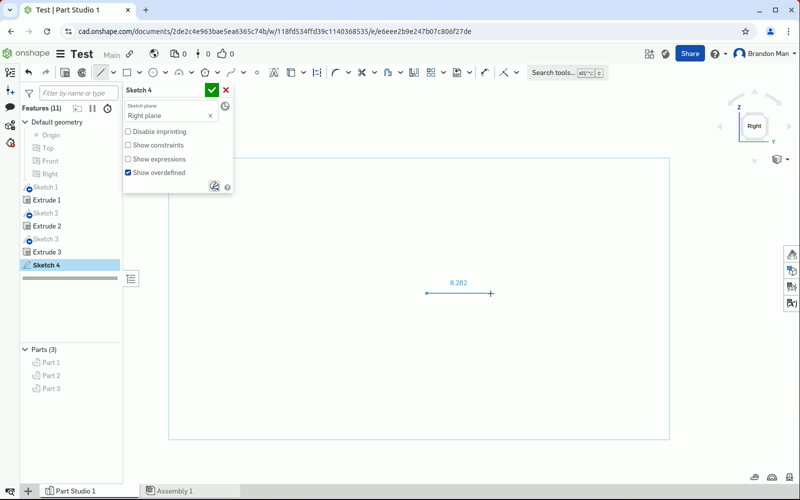
key_up(shift)
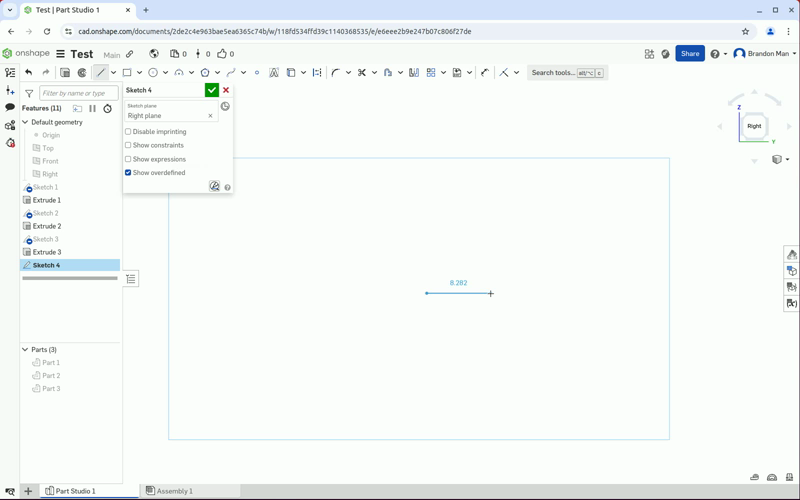
key_down(shift)
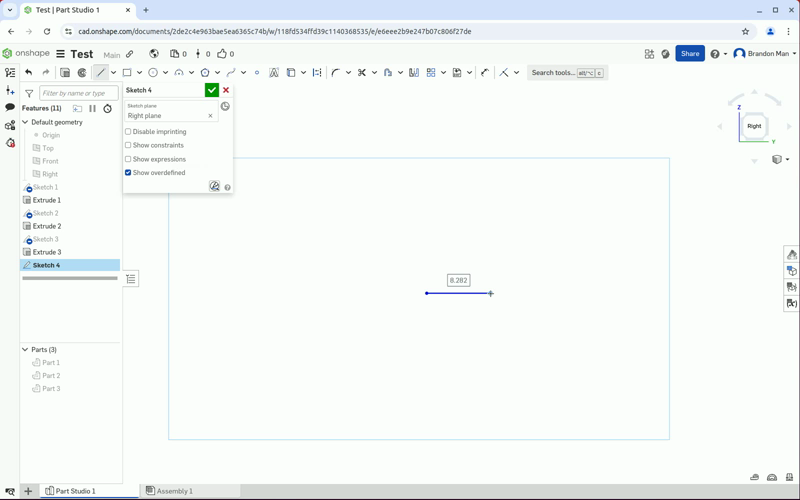
mouse_move(520, 293)
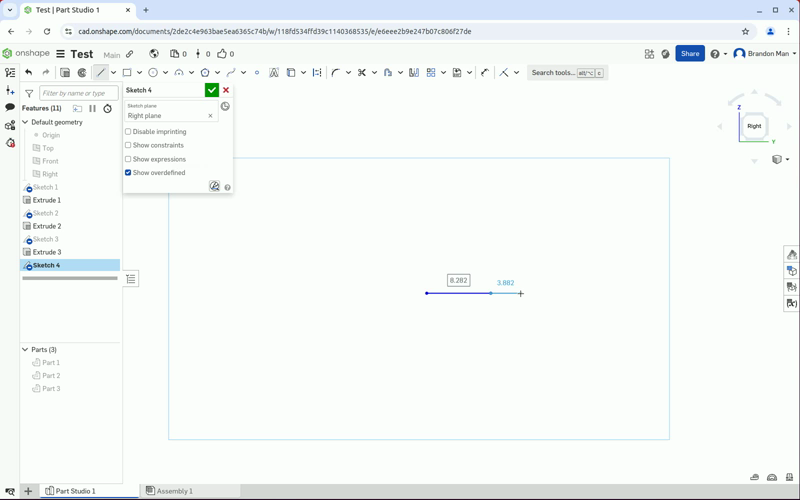
mouse_move(490, 245)
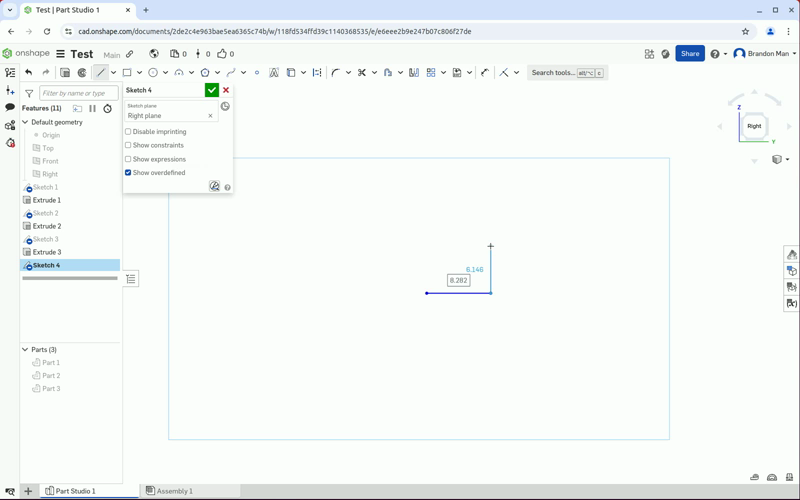
click(490, 245)
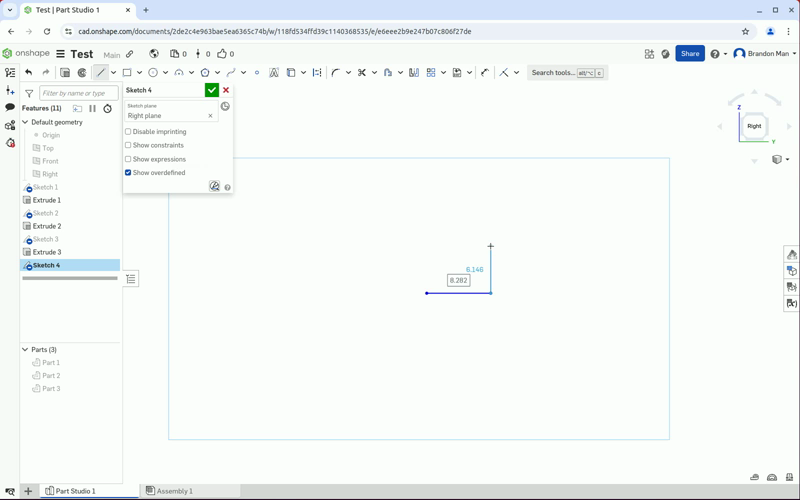
key_up(shift)
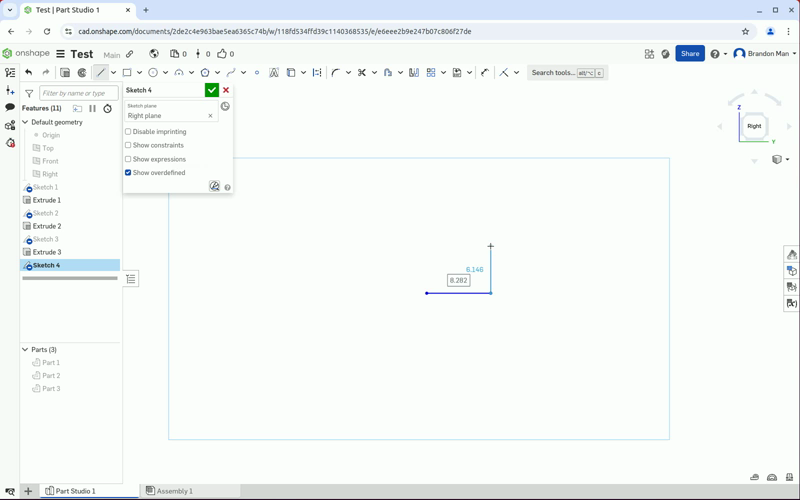
key_down(shift)
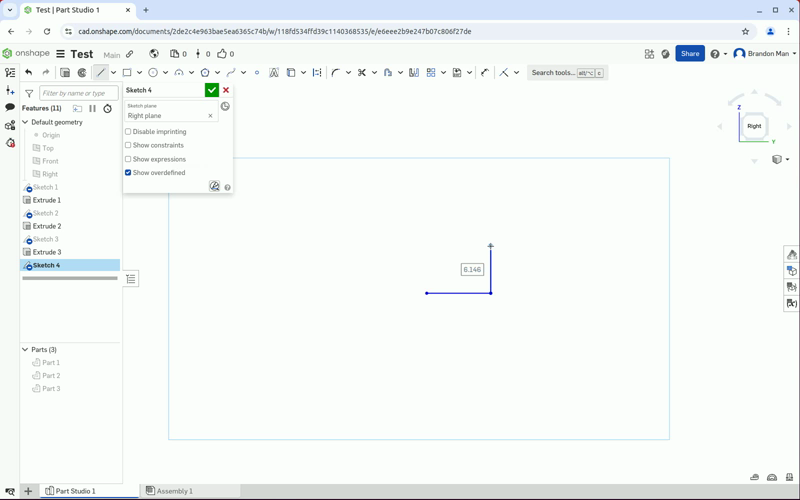
mouse_move(426, 245)
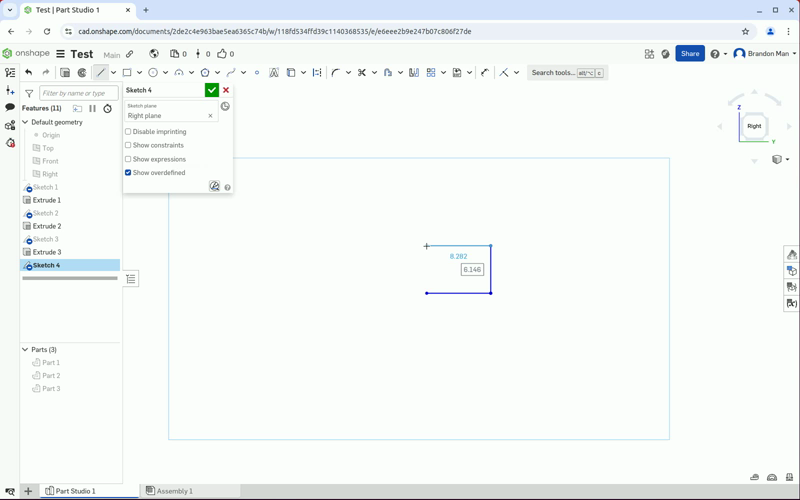
click(426, 245)
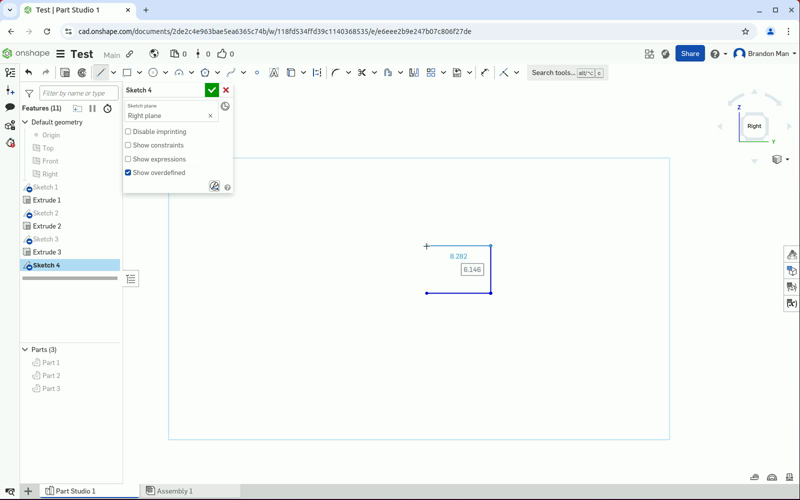
key_up(shift)
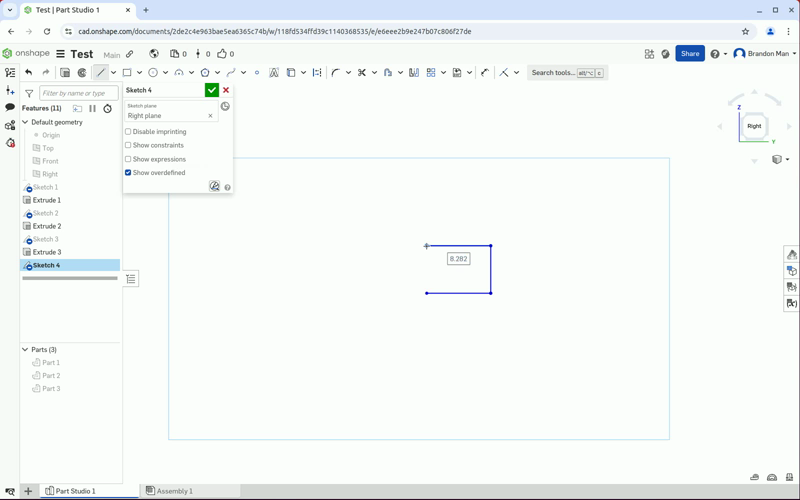
mouse_move(456, 245)
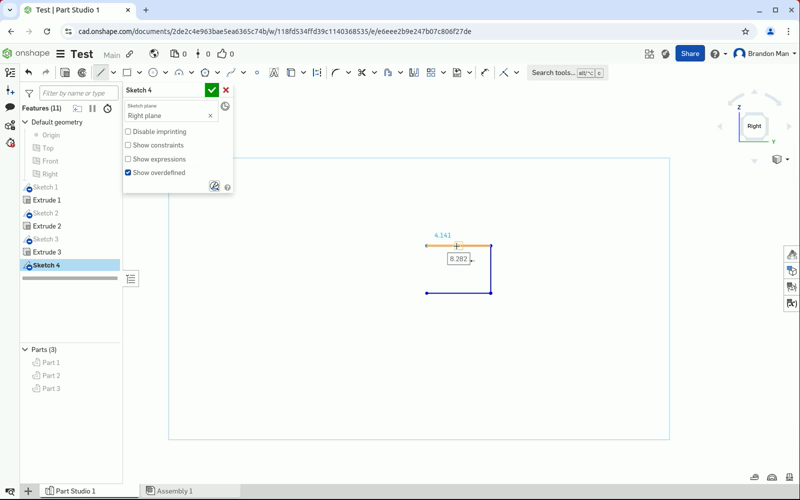
key_down(shift)
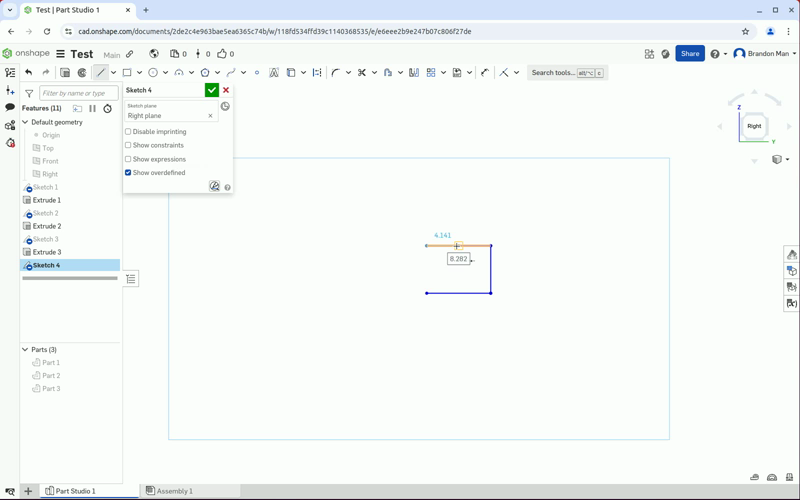
mouse_move(426, 293)
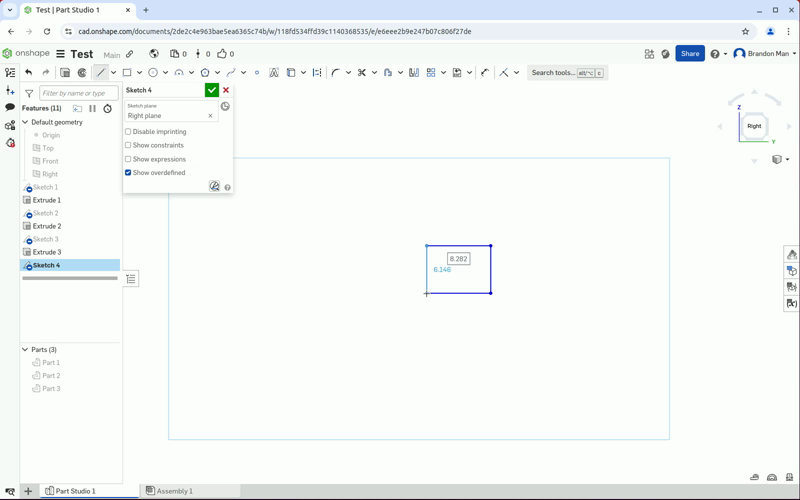
key_up(shift)
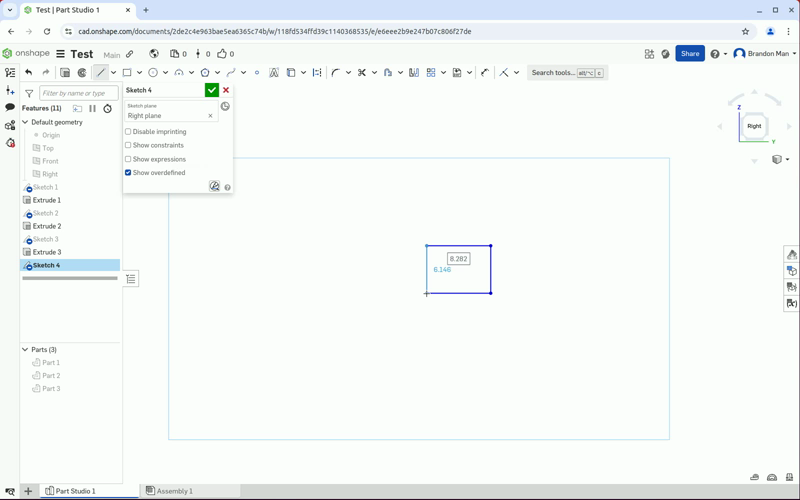
click(426, 293)
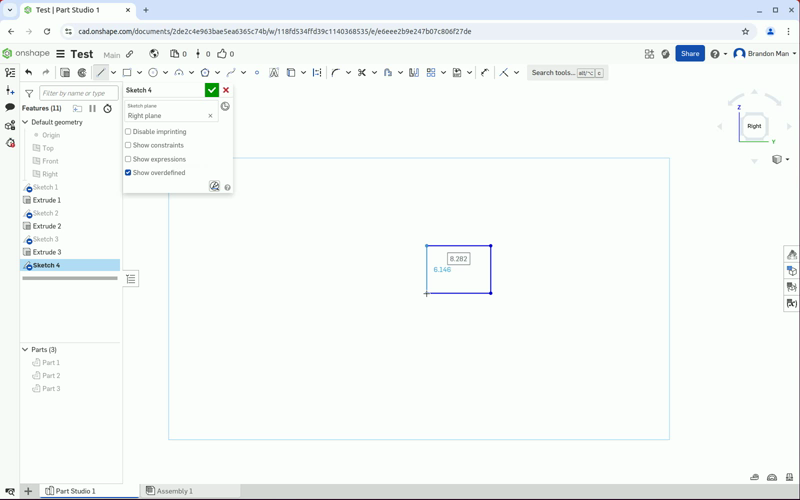
key(esc)
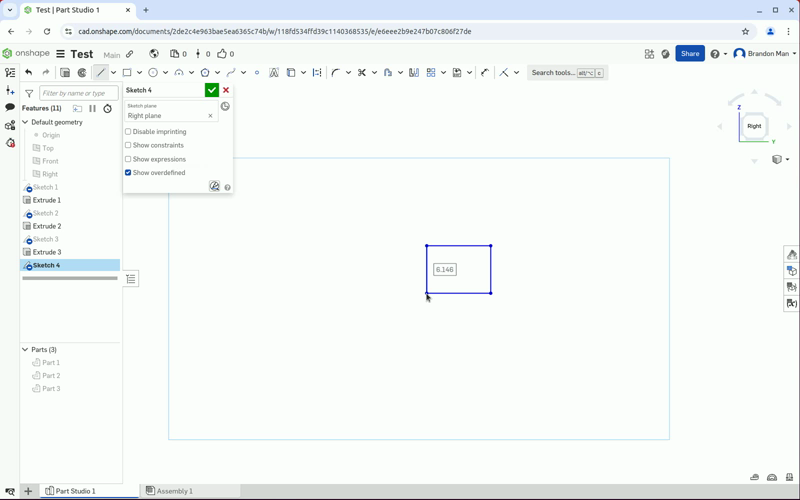
mouse_move(465, 258)
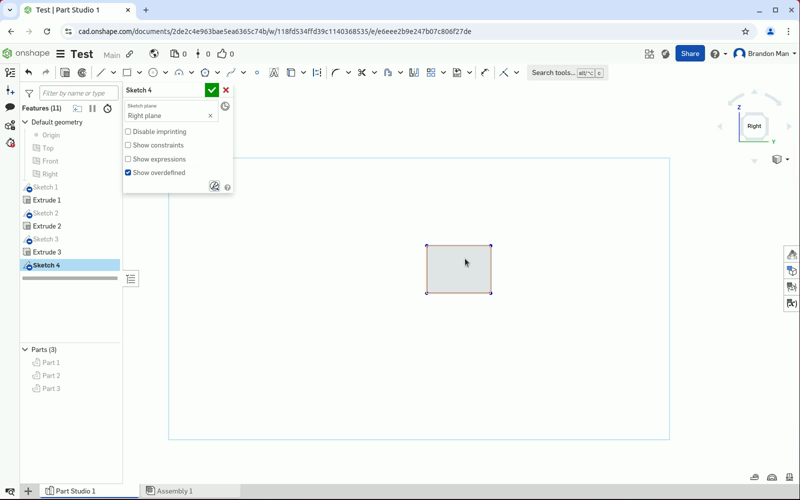
click(465, 258)
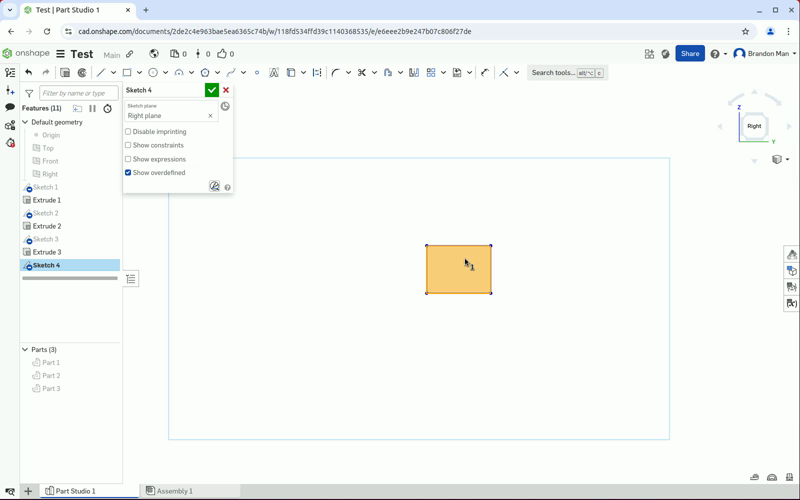
mouse_move(73, 352)
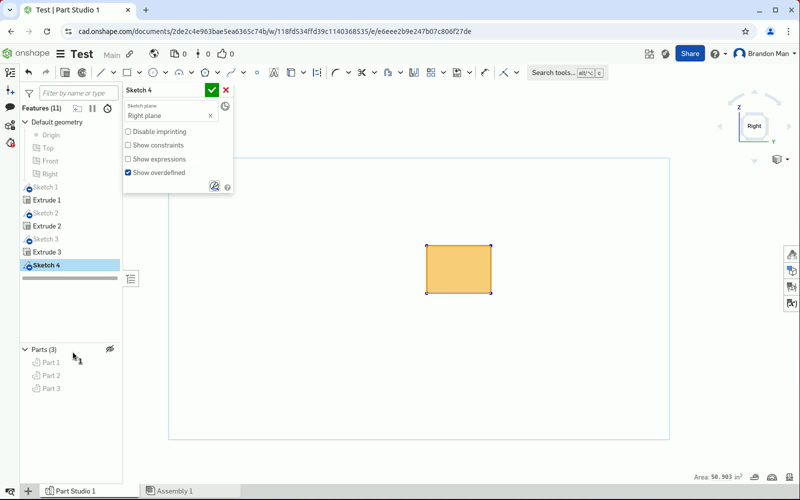
key(shift+y)
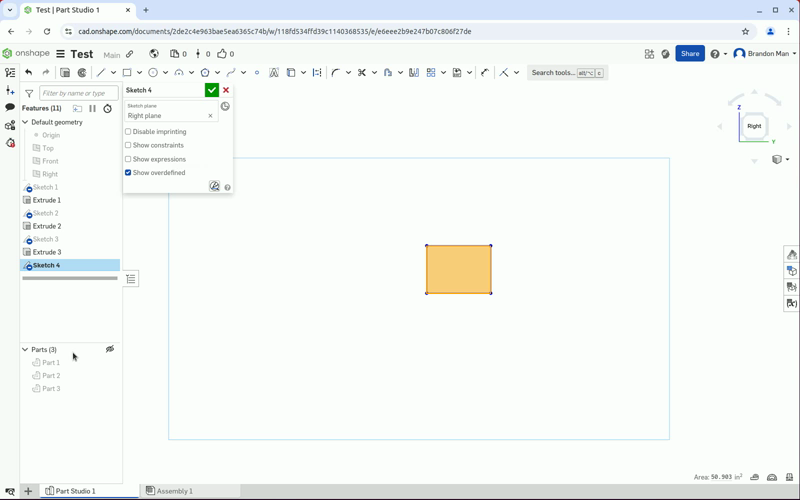
key(shift+e)
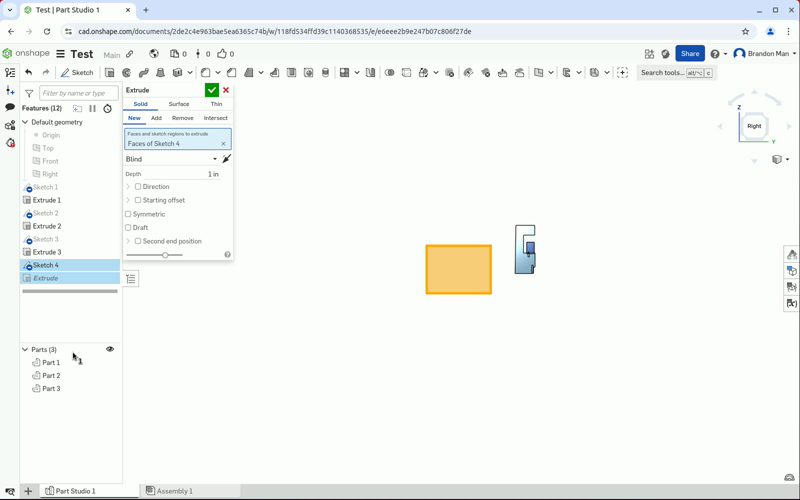
mouse_move(143, 106)
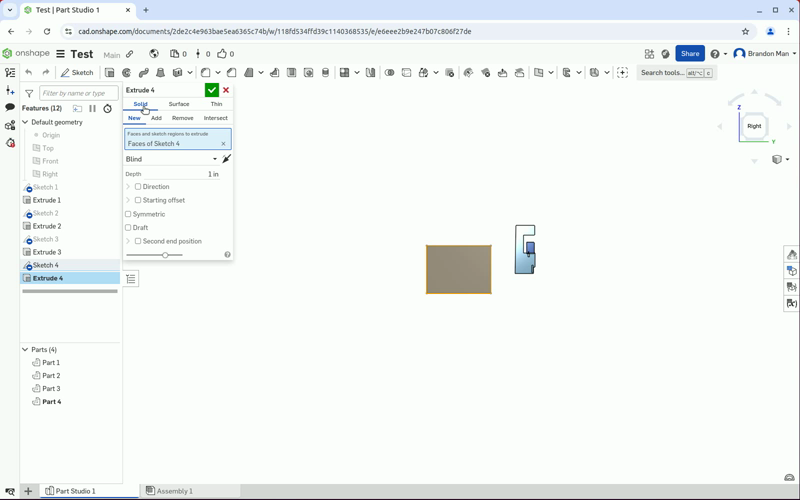
click(143, 106)
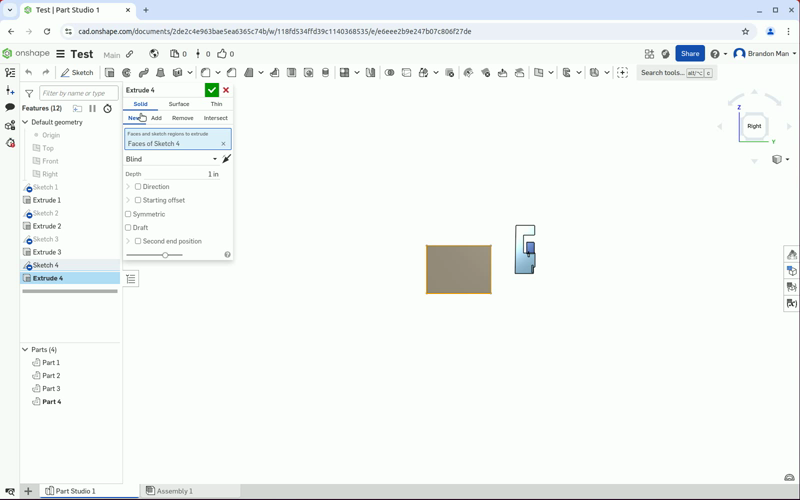
mouse_move(137, 120)
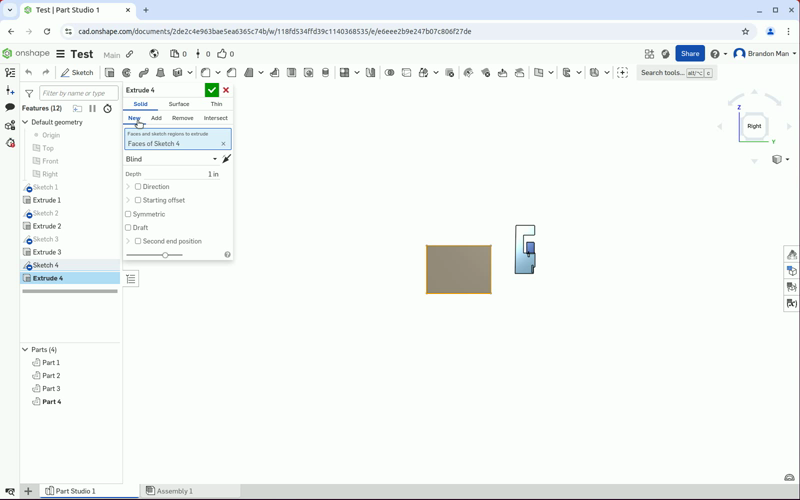
click(137, 120)
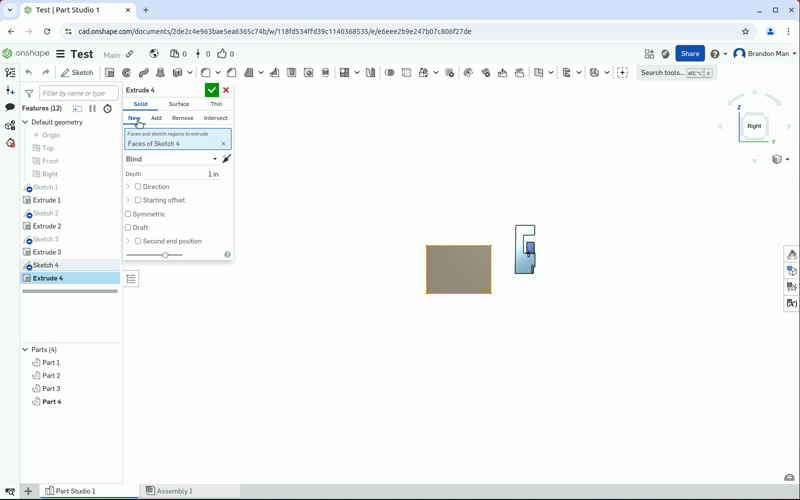
key(tab, 4)
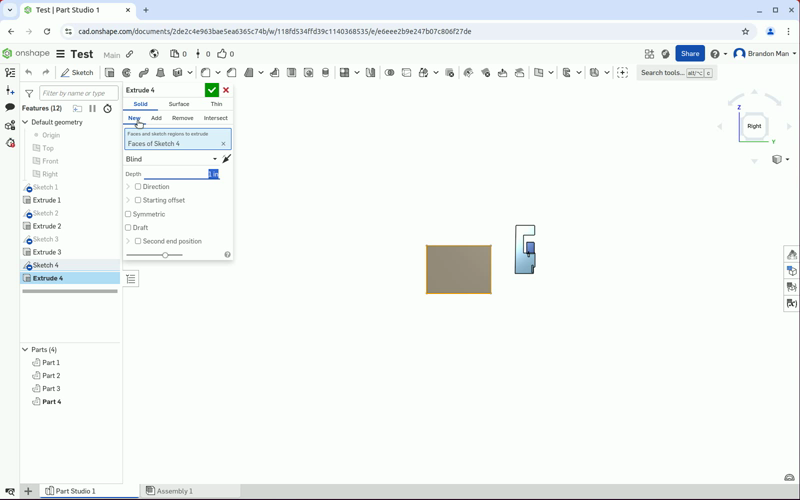
text(23.108)
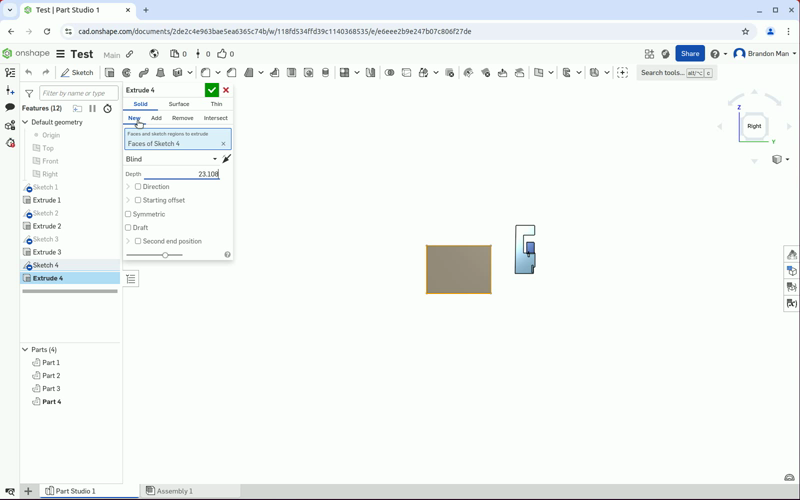
key(enter)
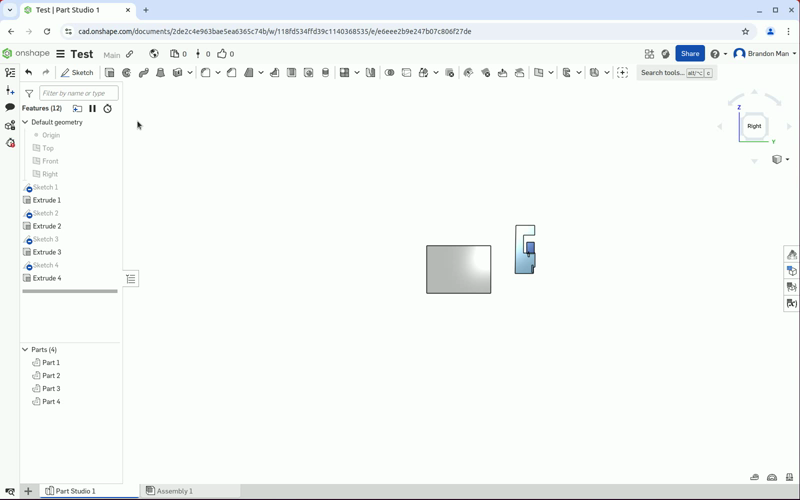
key(shift+h)
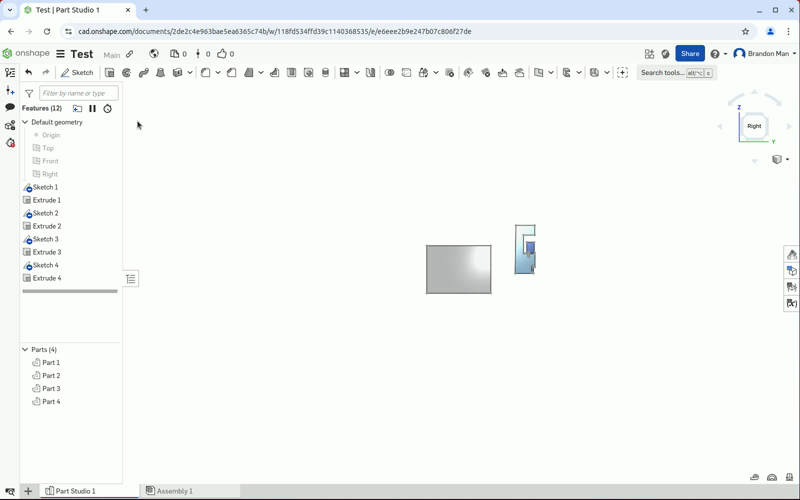
key(shift+h)
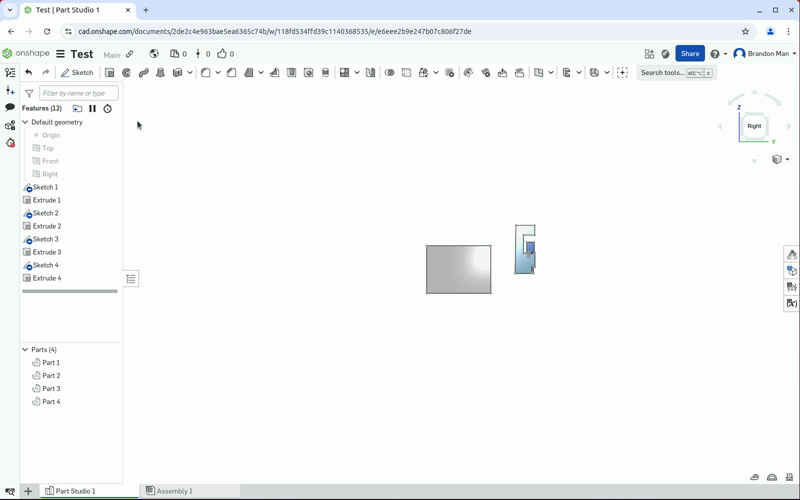
key(shift+7)
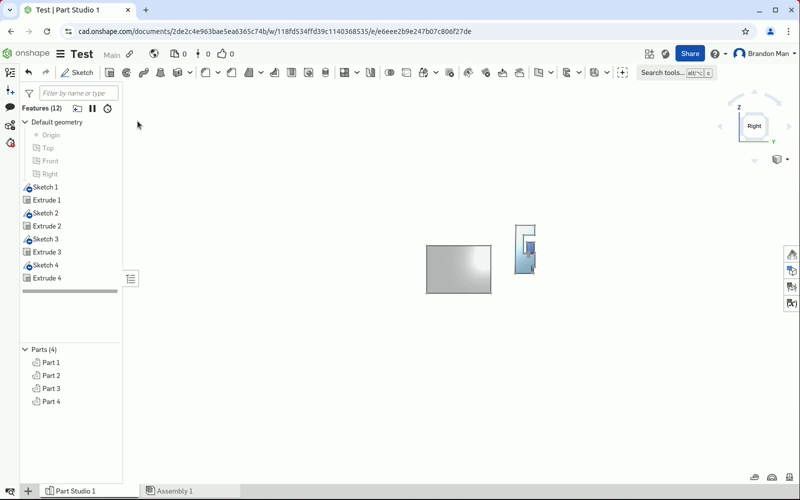
key(right, 2)
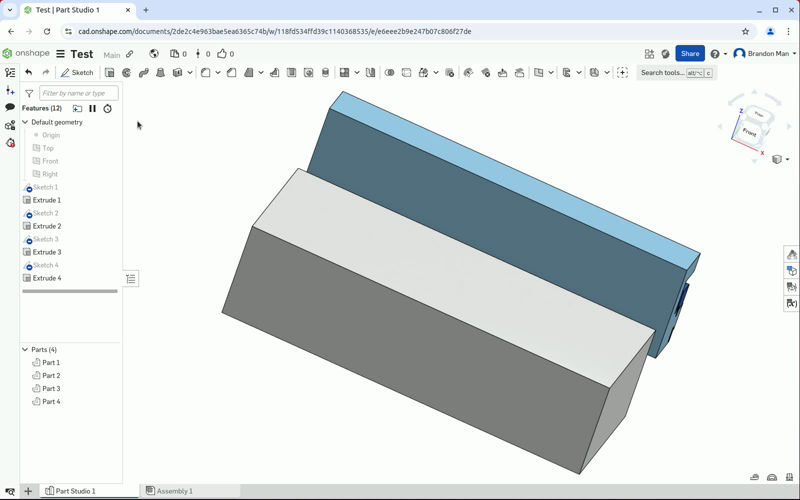
key(down, 2)
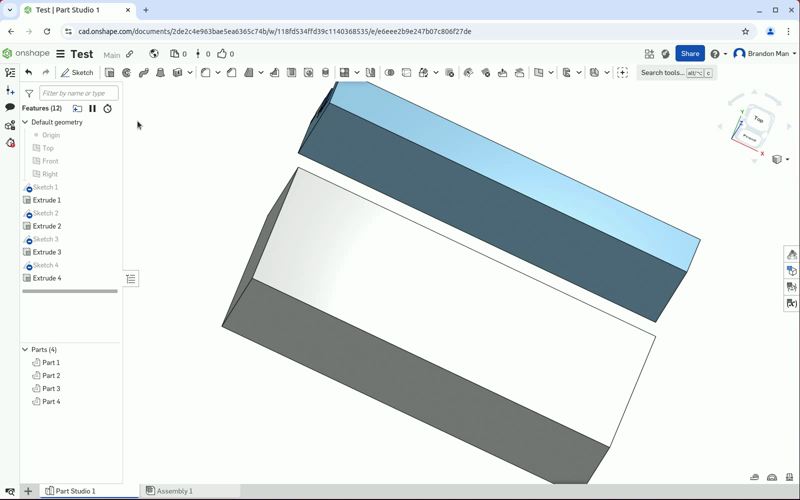
key(up, 2)
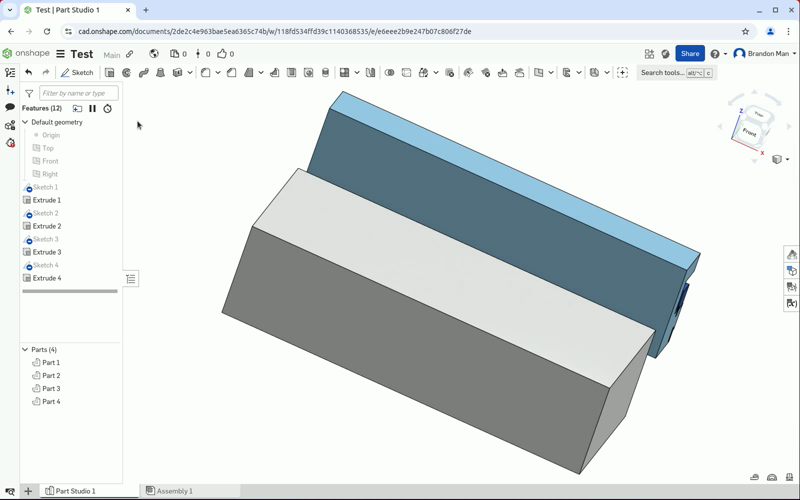
key(left, 2)
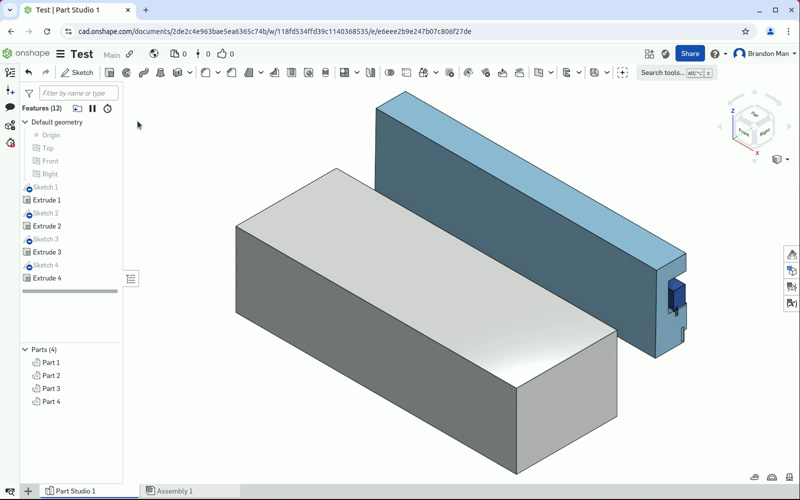
mouse_move(73, 189)
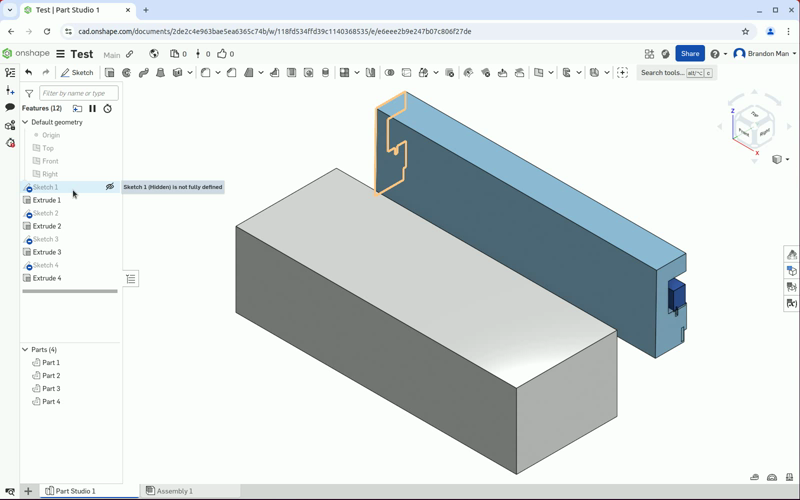
click(73, 189)